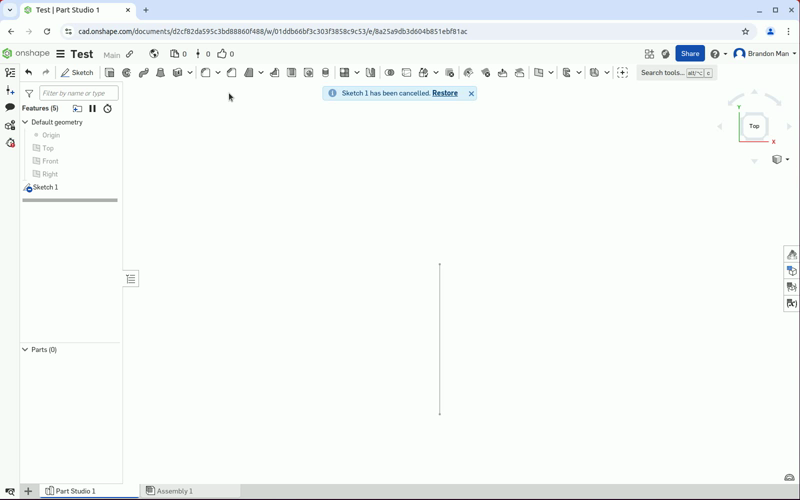
key(shift+h)
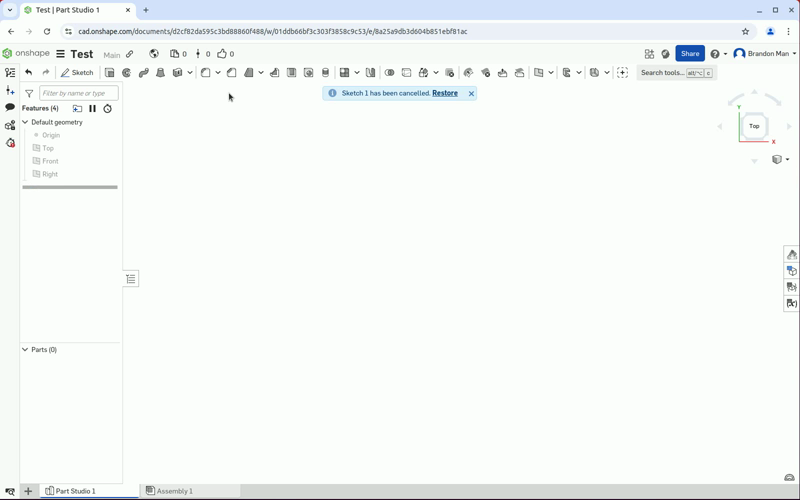
key(shift+s)
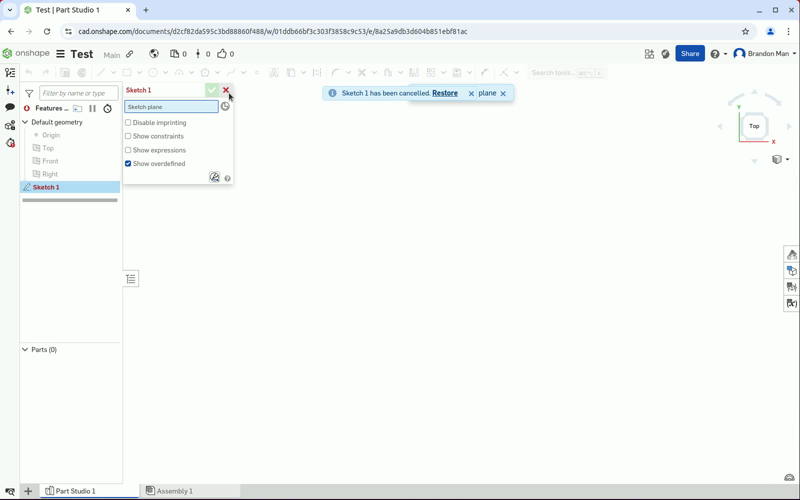
mouse_move(73, 150)
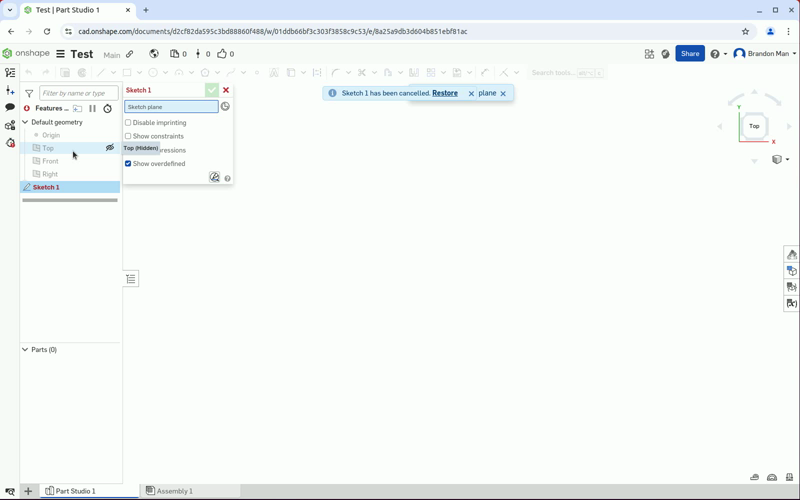
click(73, 150)
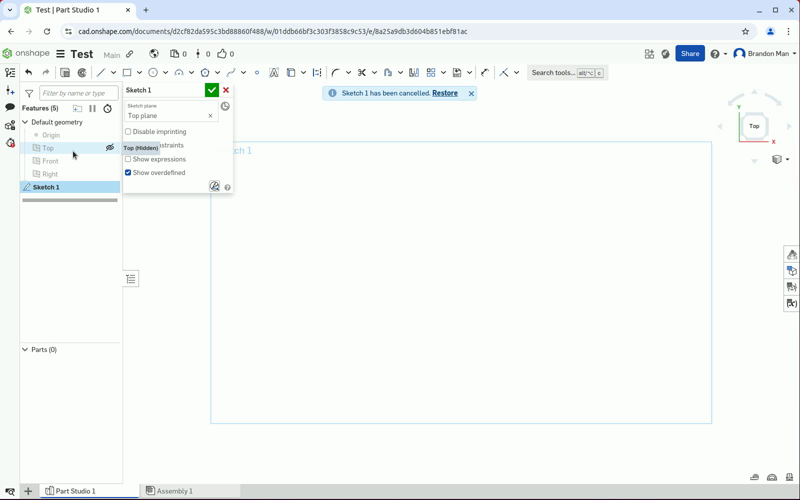
mouse_move(73, 352)
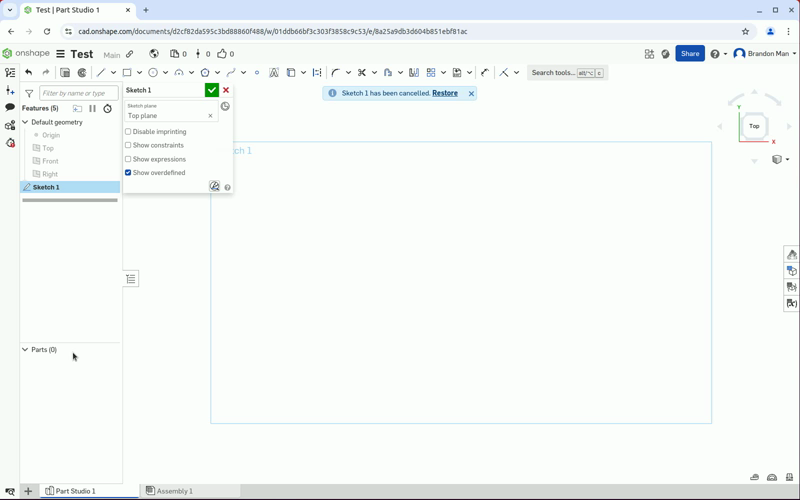
key(y)
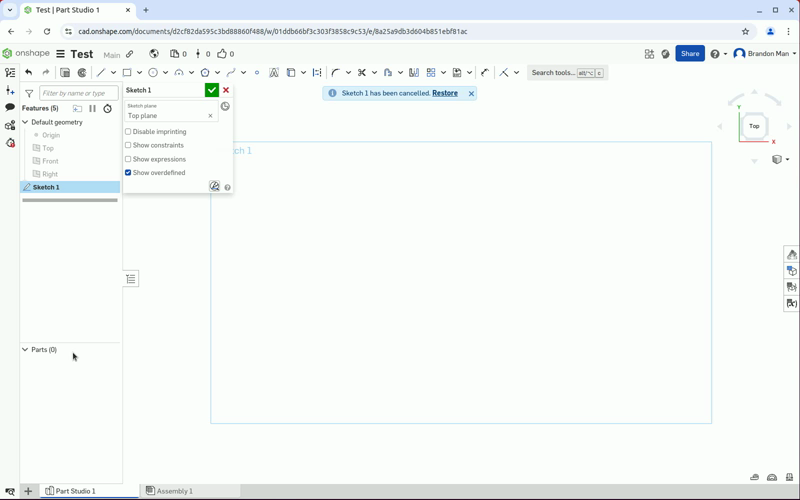
key(l)
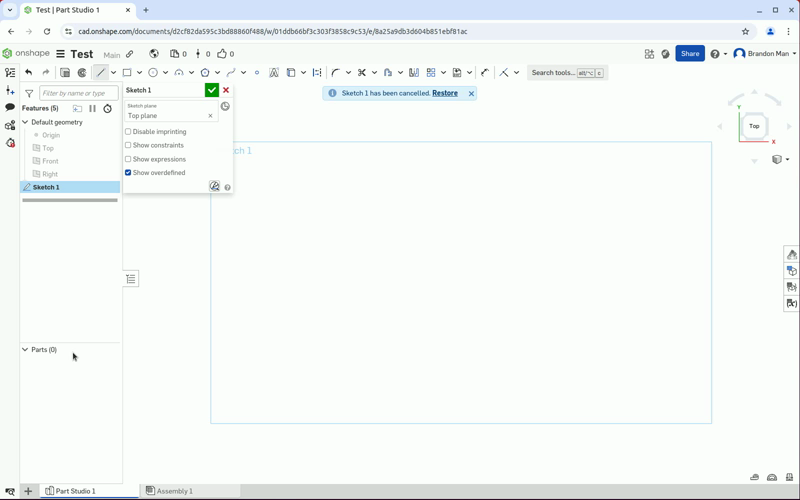
key_down(shift)
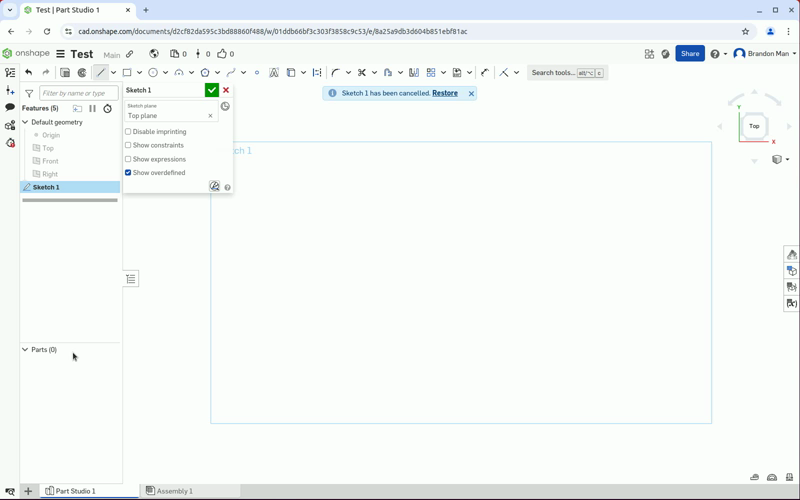
mouse_move(353, 326)
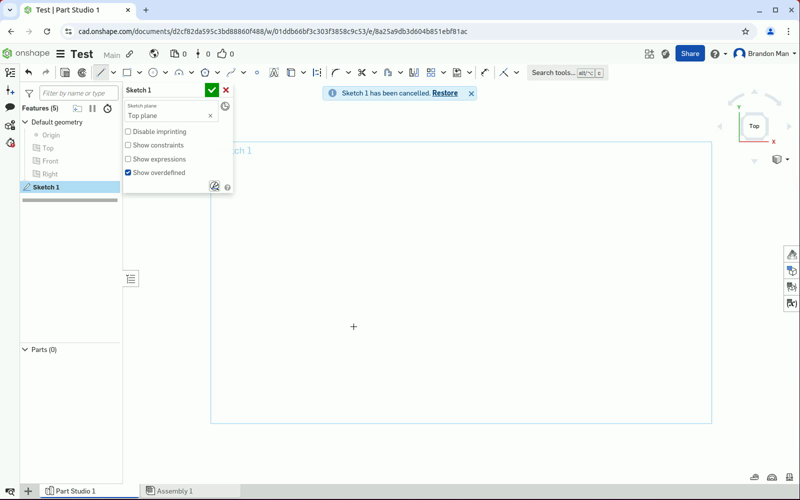
click(353, 326)
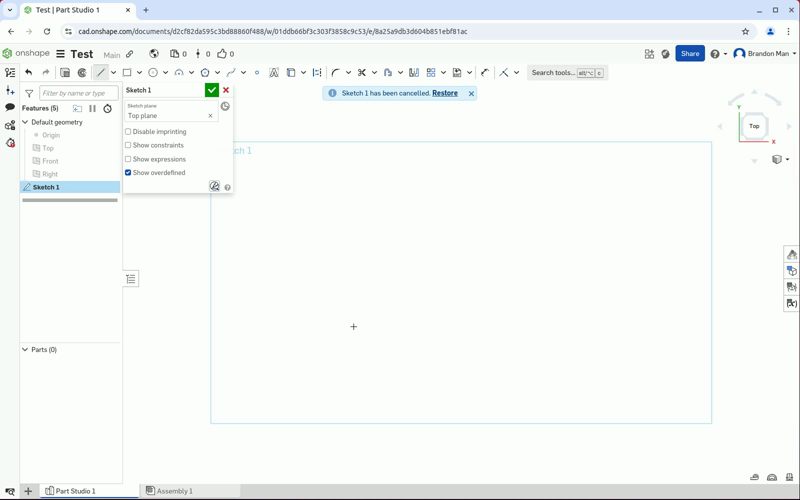
key_up(shift)
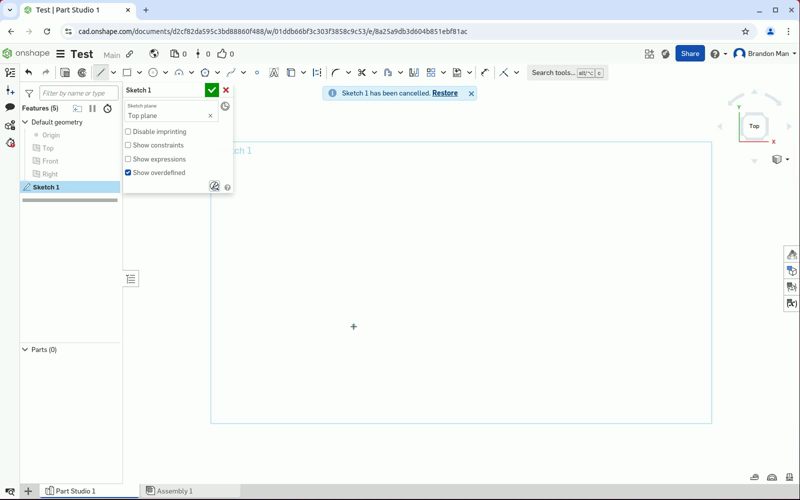
key_down(shift)
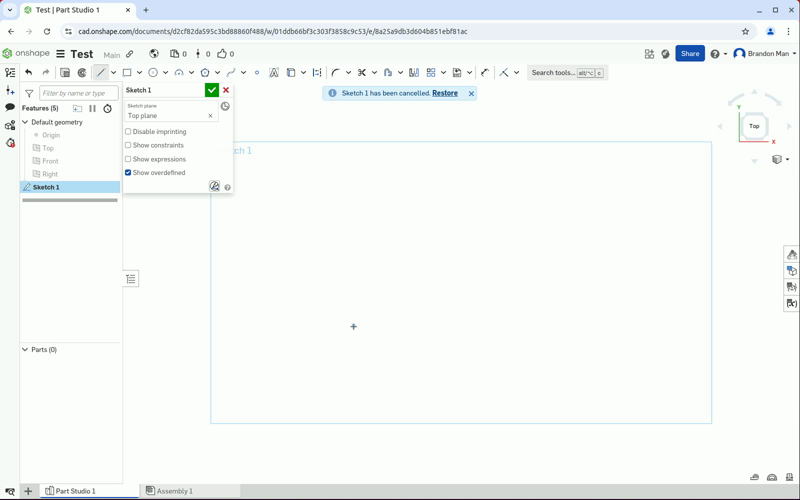
mouse_move(557, 326)
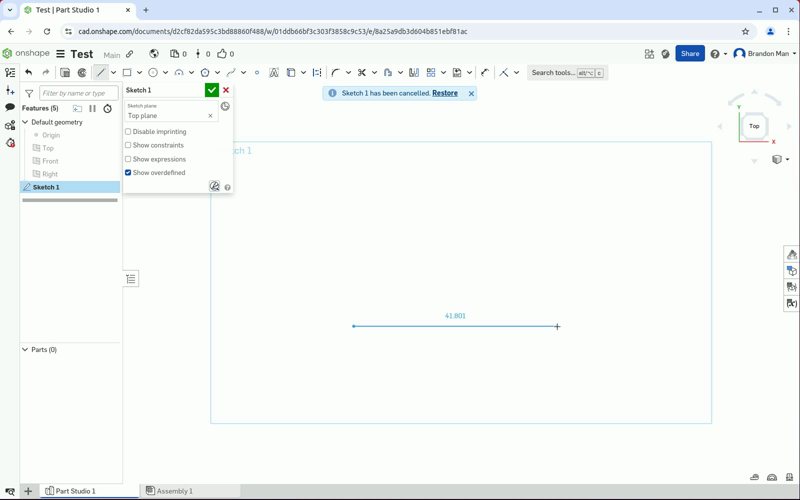
click(557, 326)
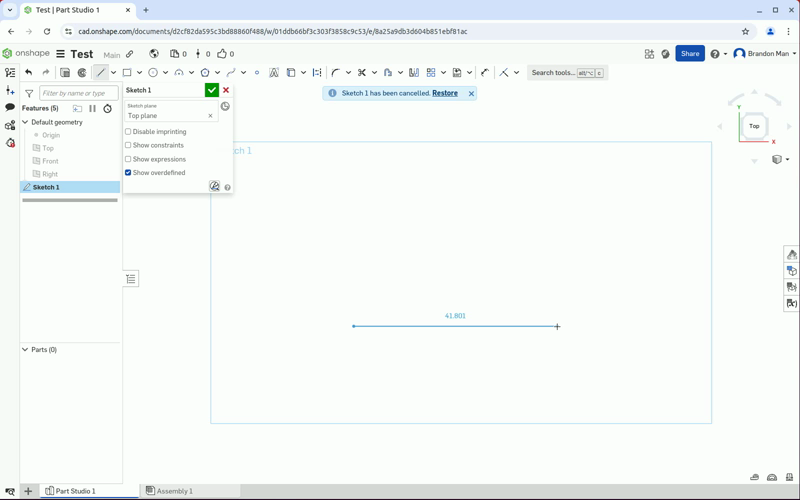
key_up(shift)
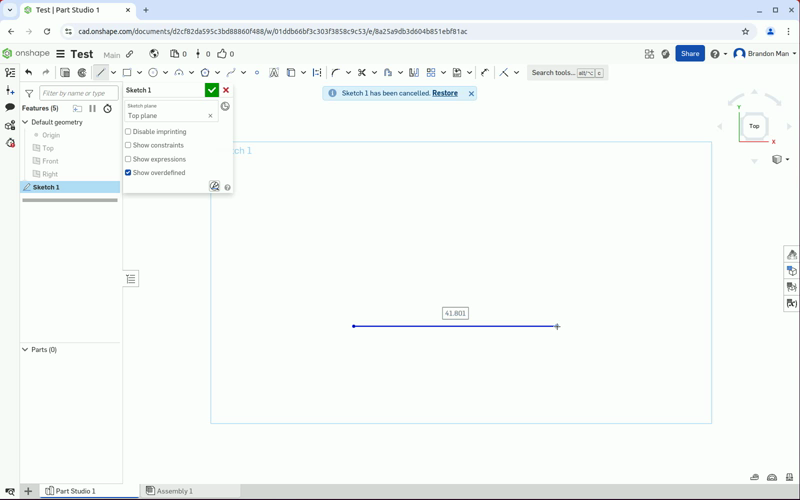
key_down(shift)
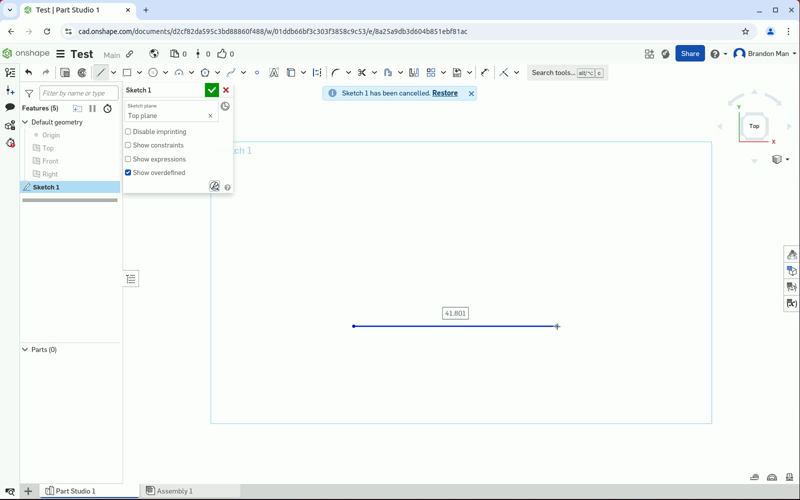
mouse_move(587, 326)
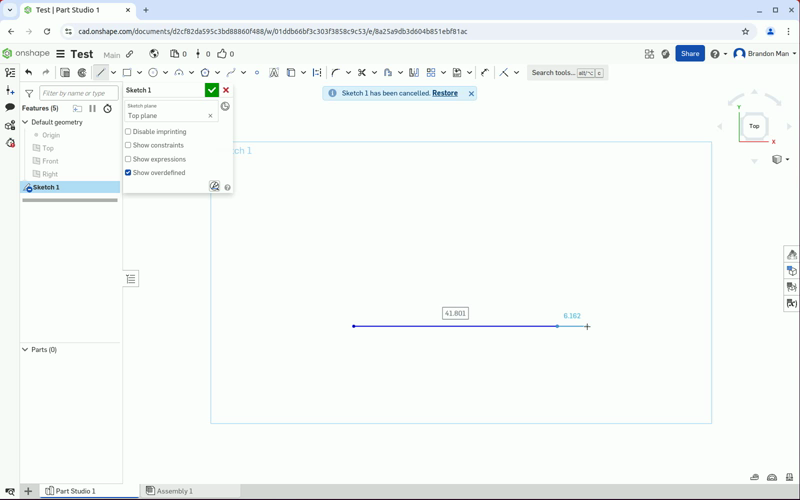
mouse_move(557, 309)
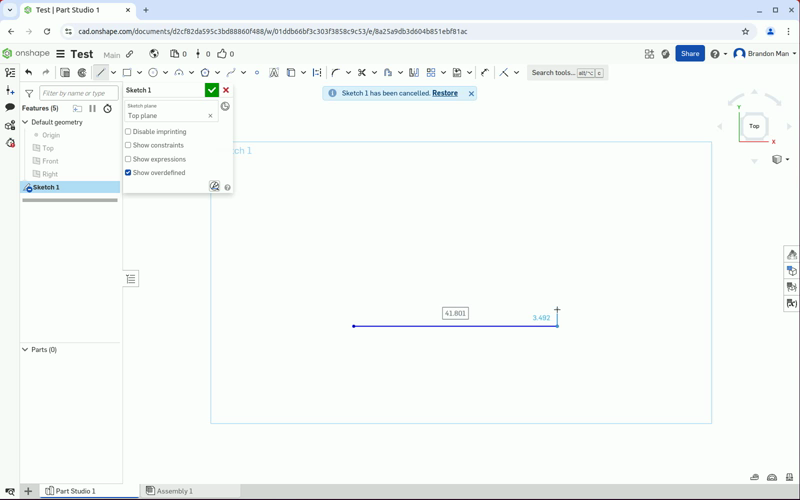
click(557, 309)
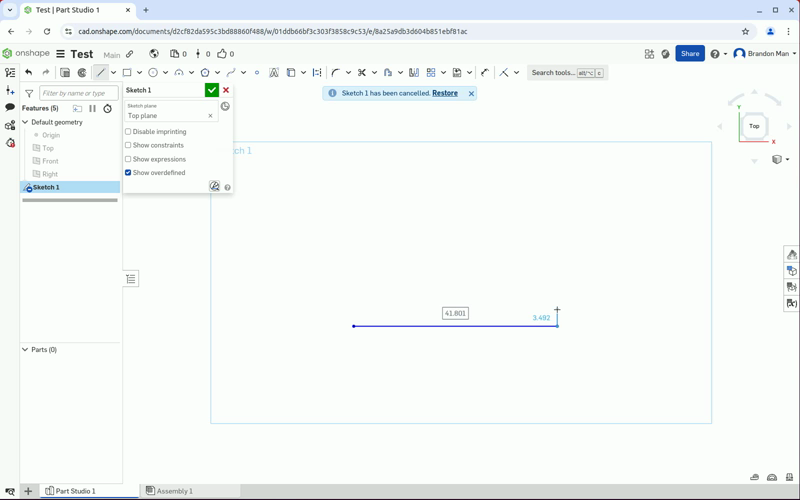
key_up(shift)
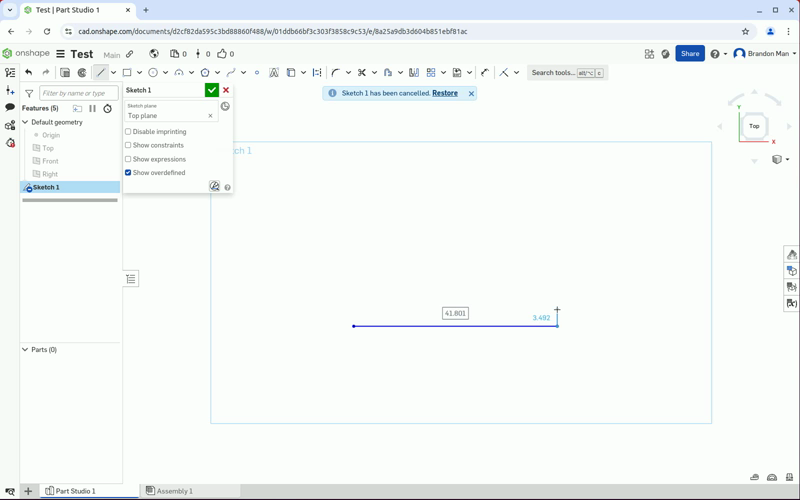
key_down(shift)
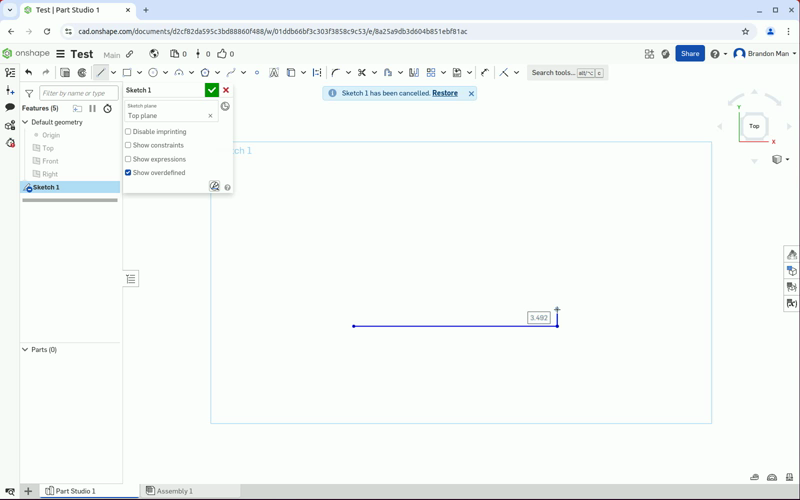
mouse_move(353, 309)
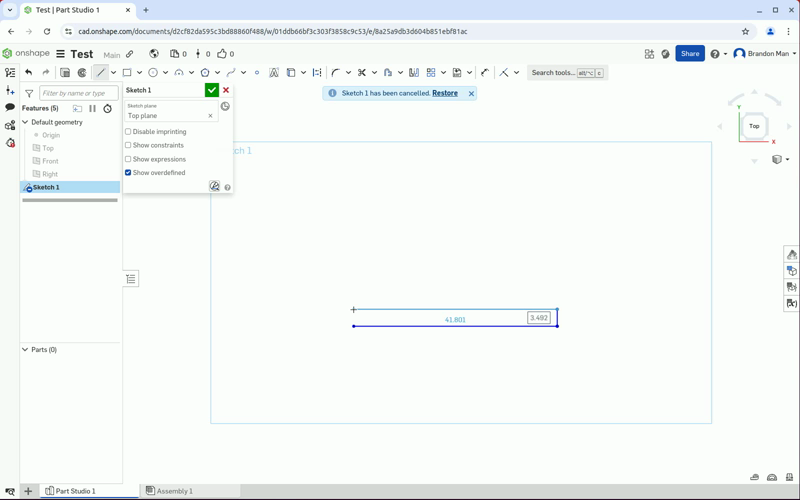
click(353, 309)
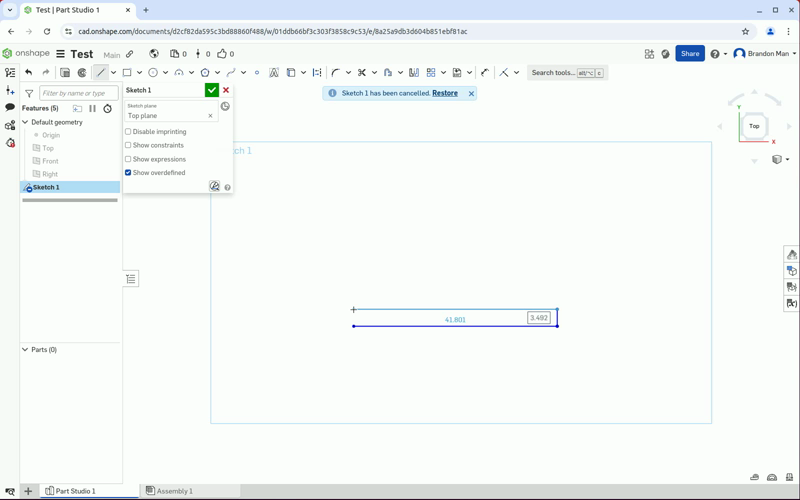
key_up(shift)
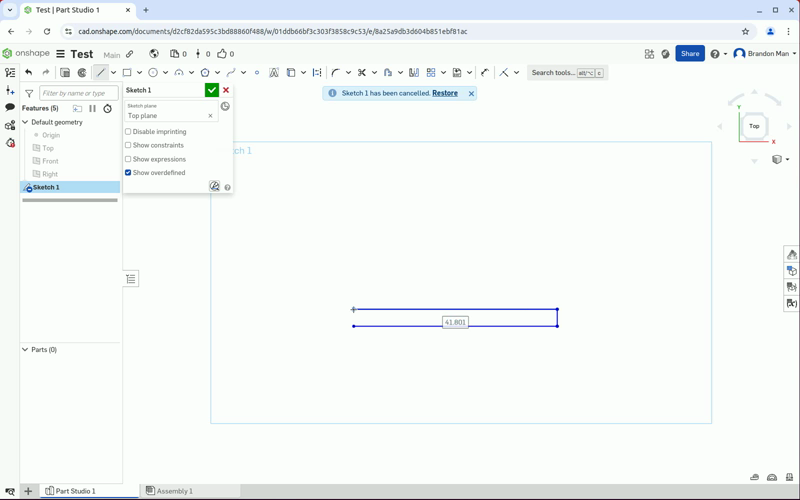
mouse_move(383, 309)
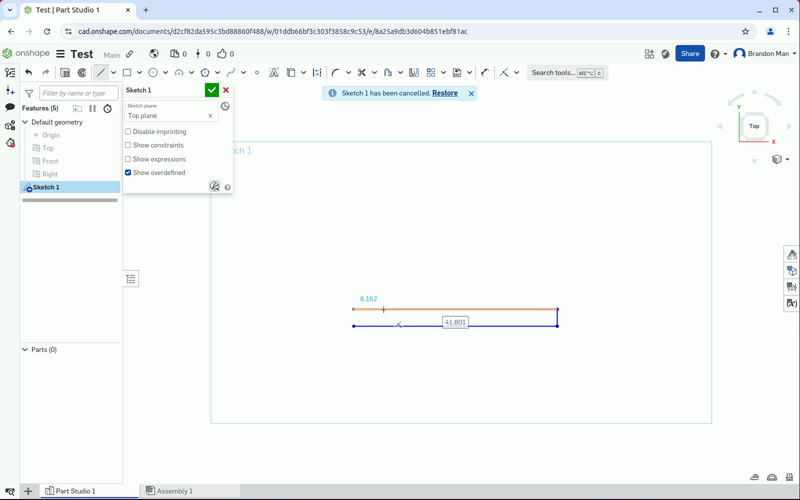
key_down(shift)
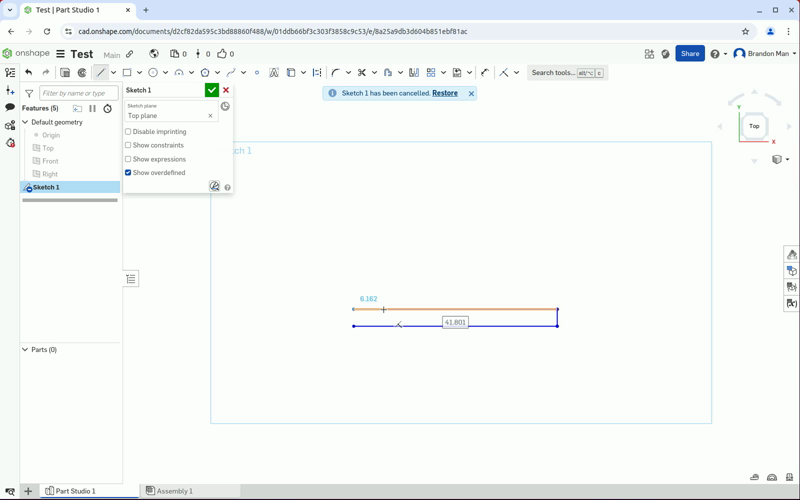
mouse_move(353, 326)
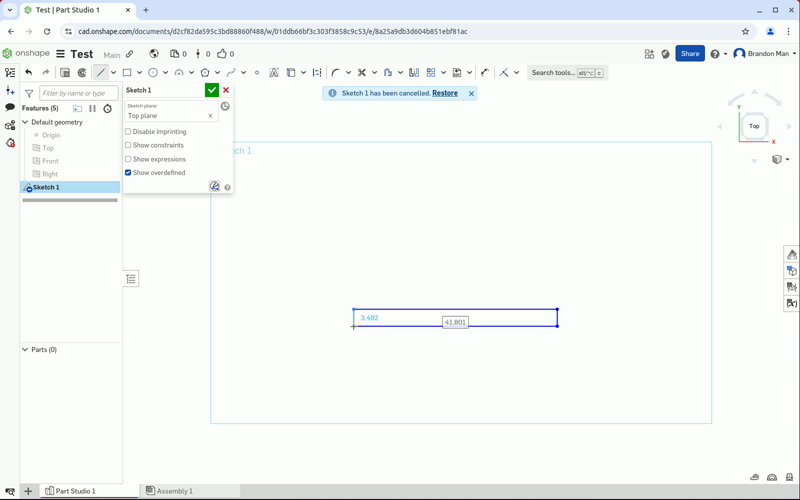
key_up(shift)
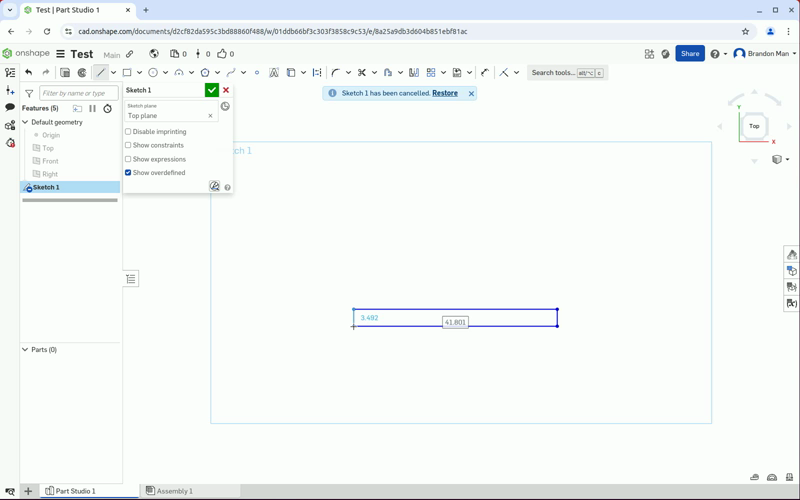
click(353, 326)
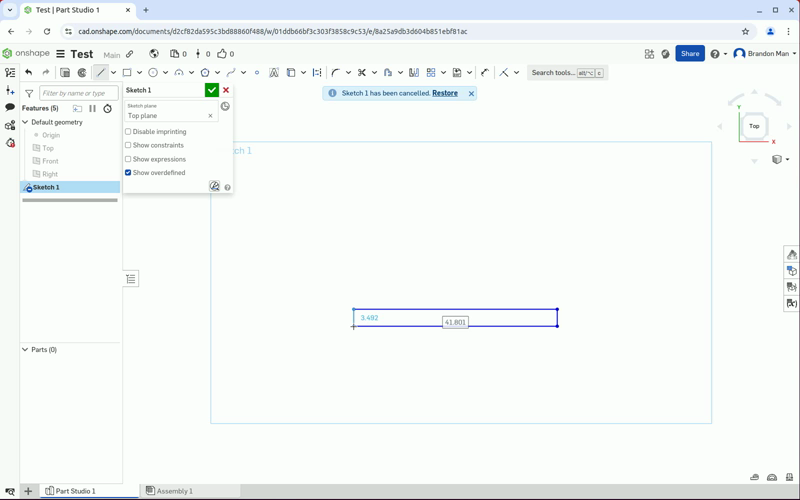
key(esc)
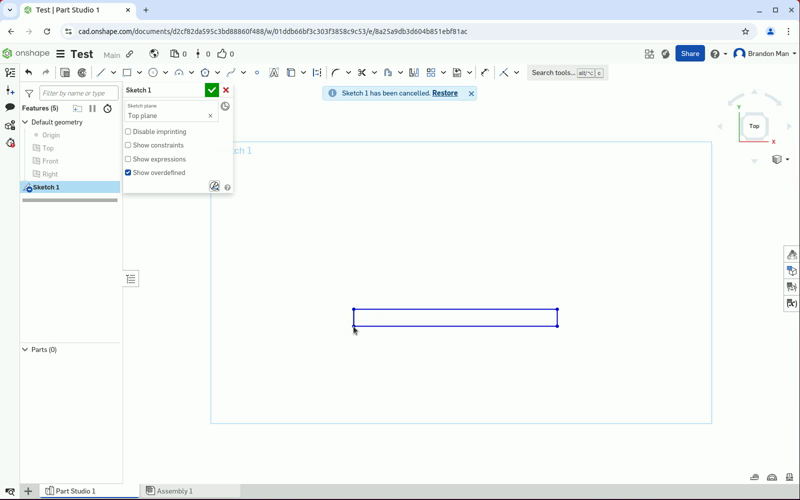
mouse_move(548, 317)
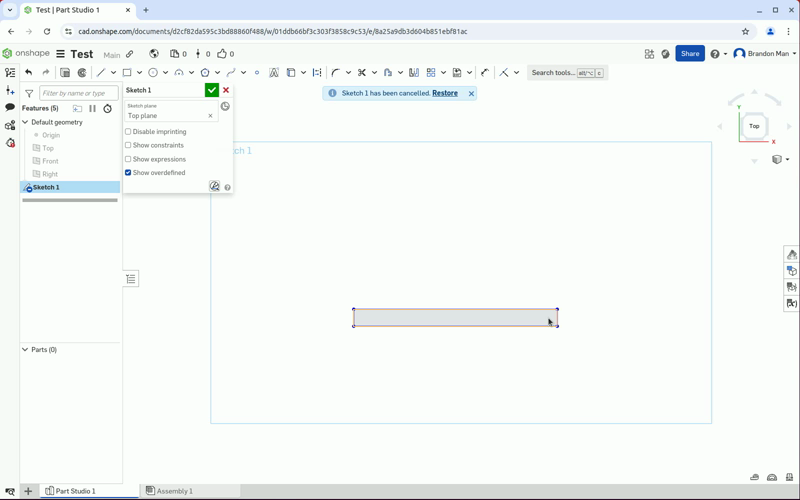
click(548, 317)
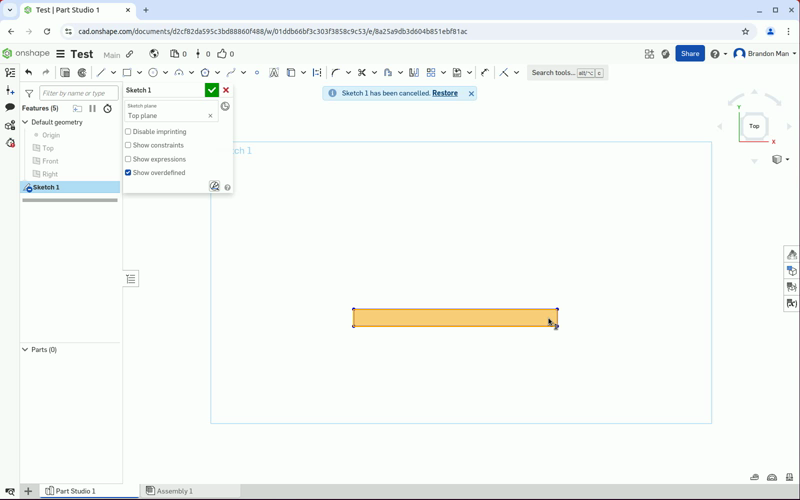
mouse_move(73, 352)
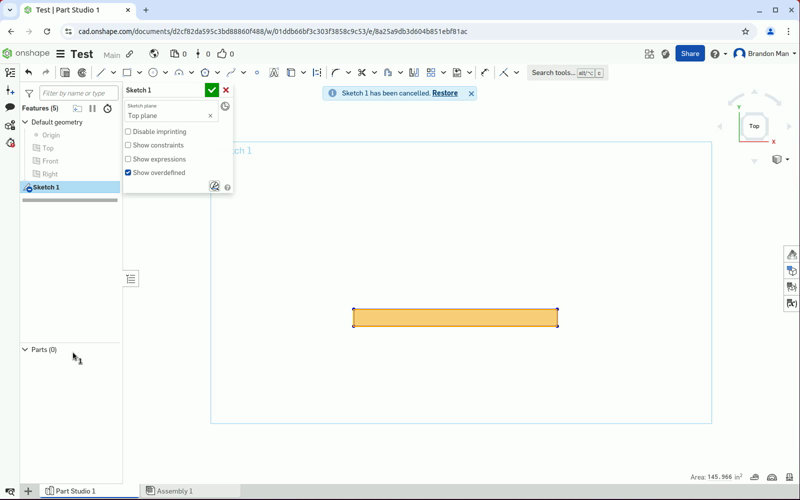
key(shift+y)
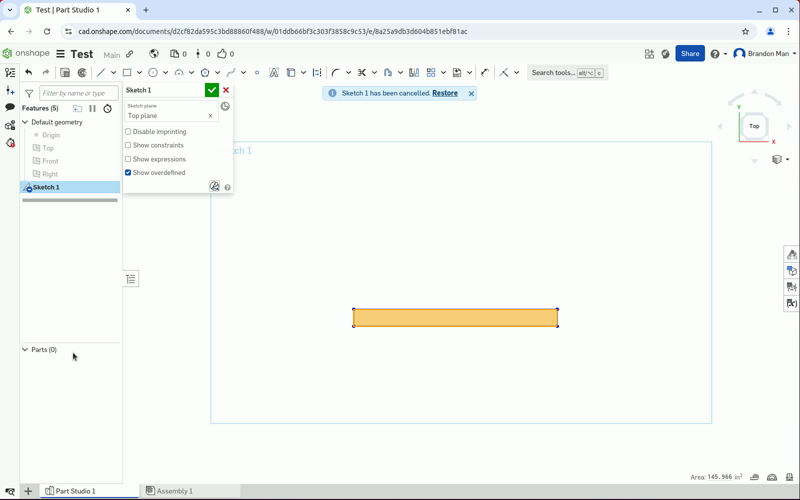
key(shift+e)
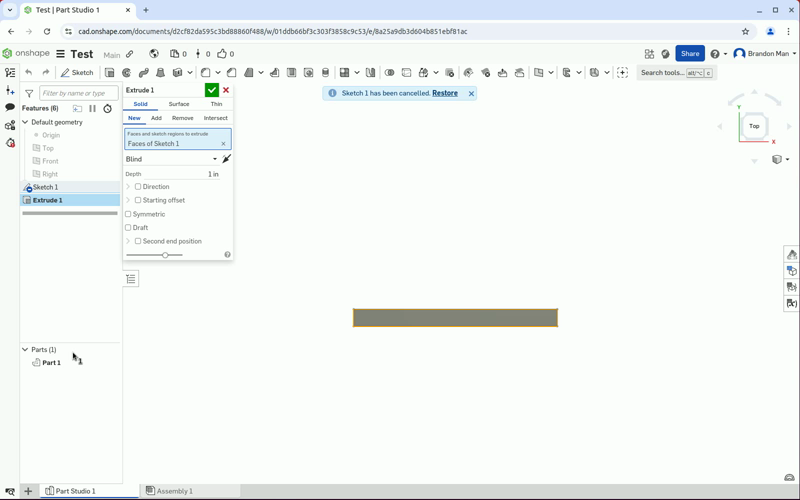
mouse_move(143, 106)
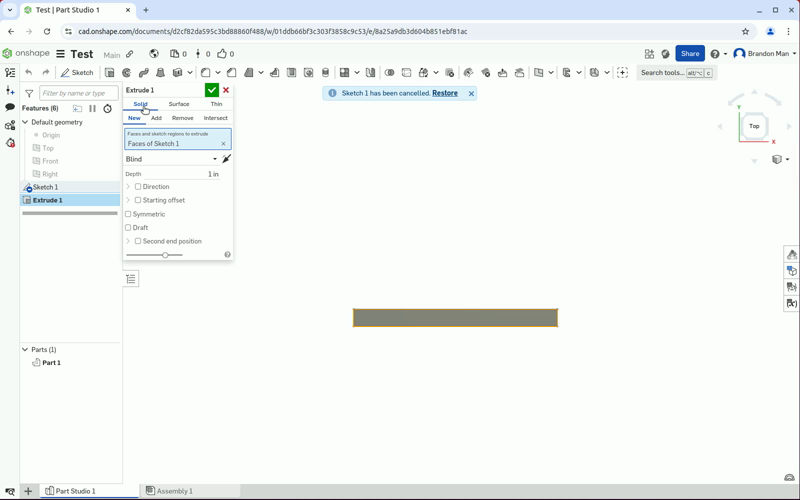
click(143, 106)
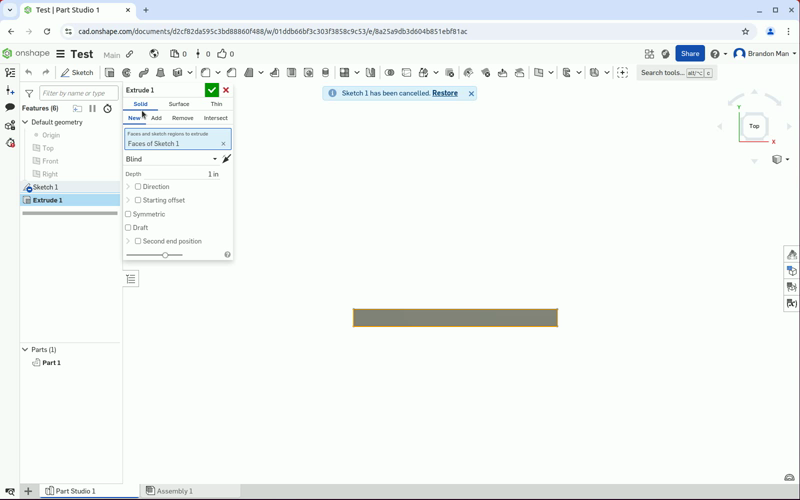
mouse_move(137, 120)
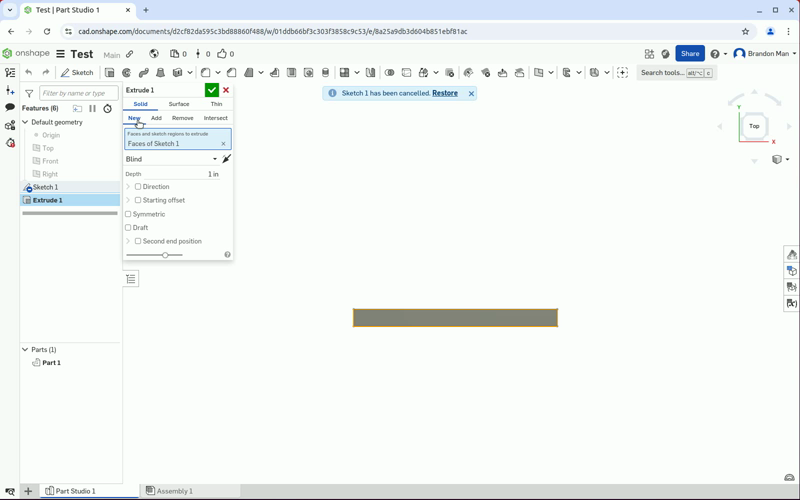
click(137, 120)
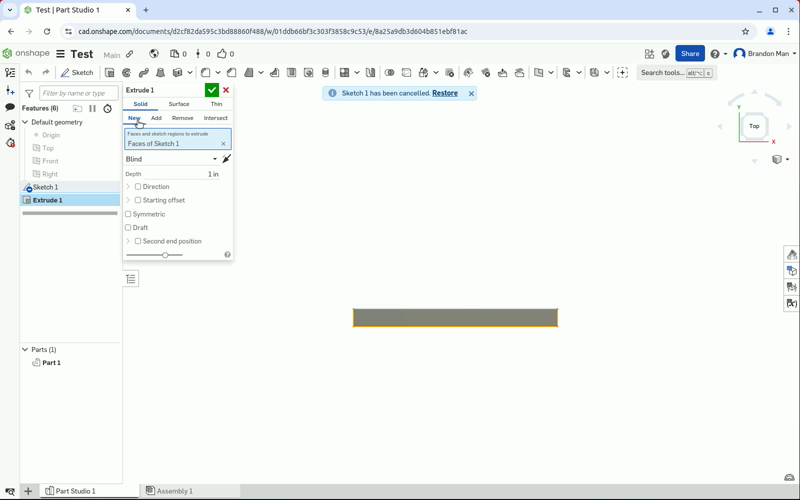
key(tab, 4)
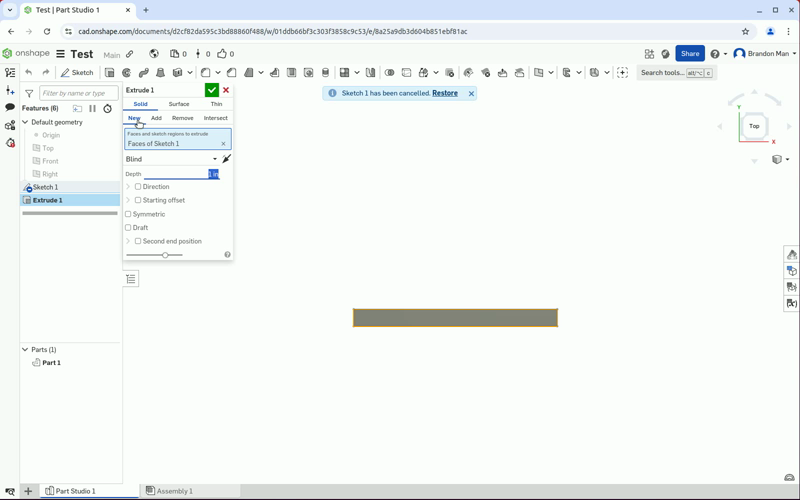
text(-16.85)
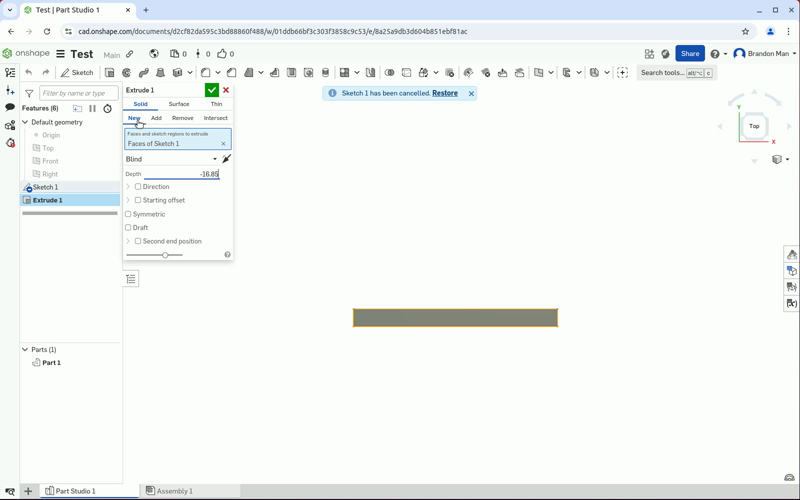
key(enter)
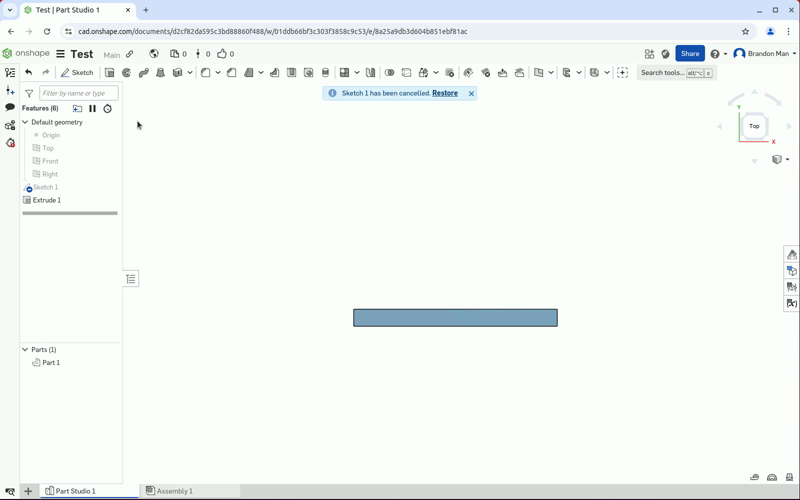
key(shift+h)
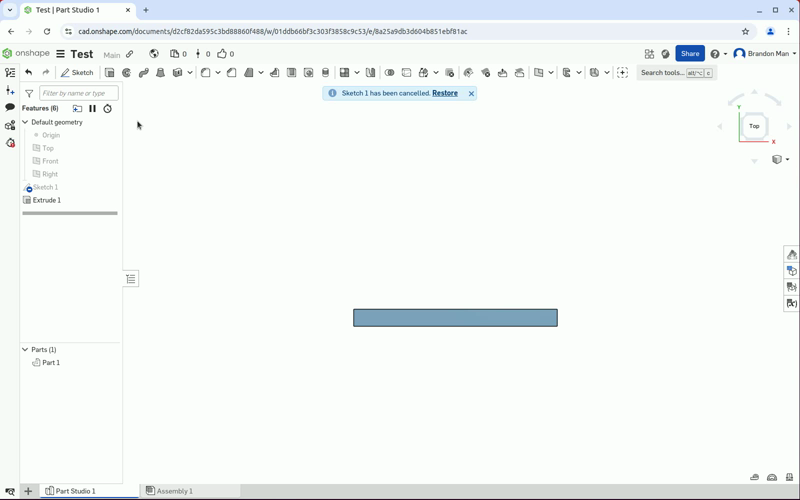
key(shift+h)
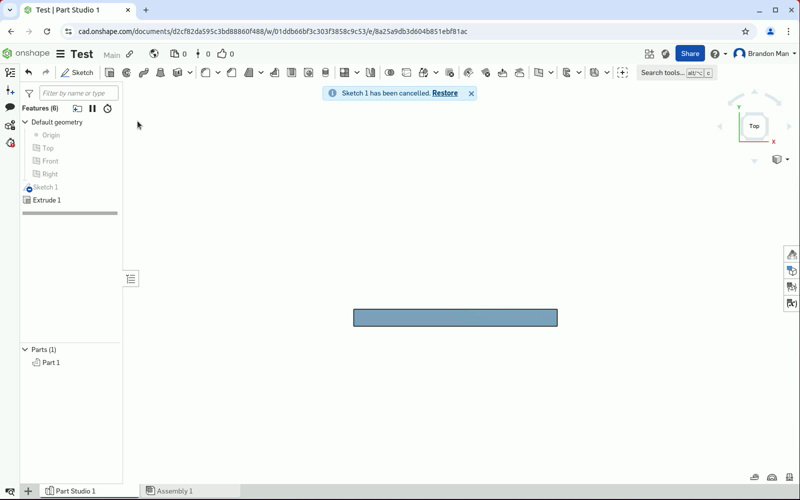
mouse_move(73, 189)
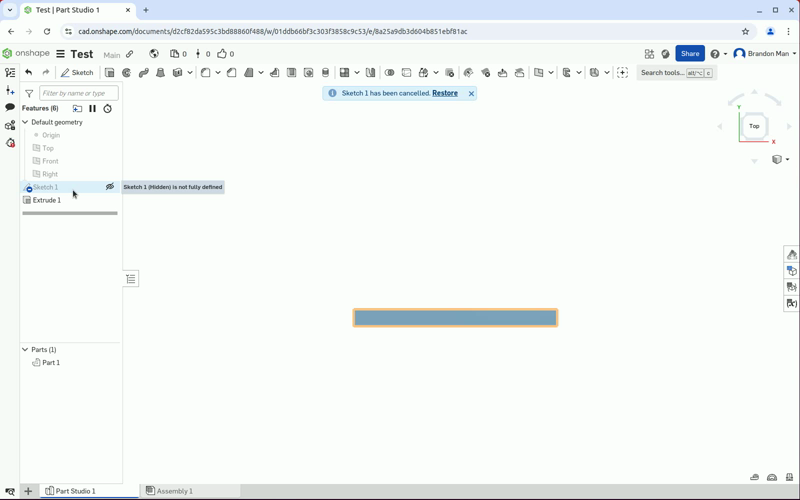
click(73, 189)
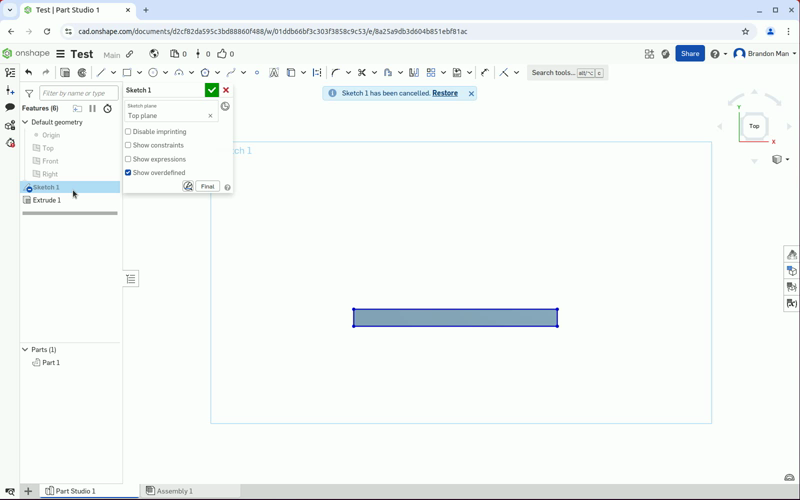
mouse_move(229, 92)
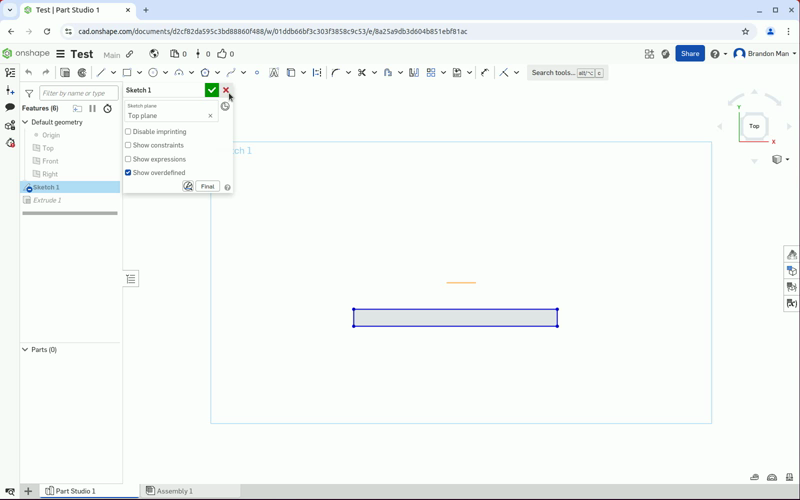
click(229, 92)
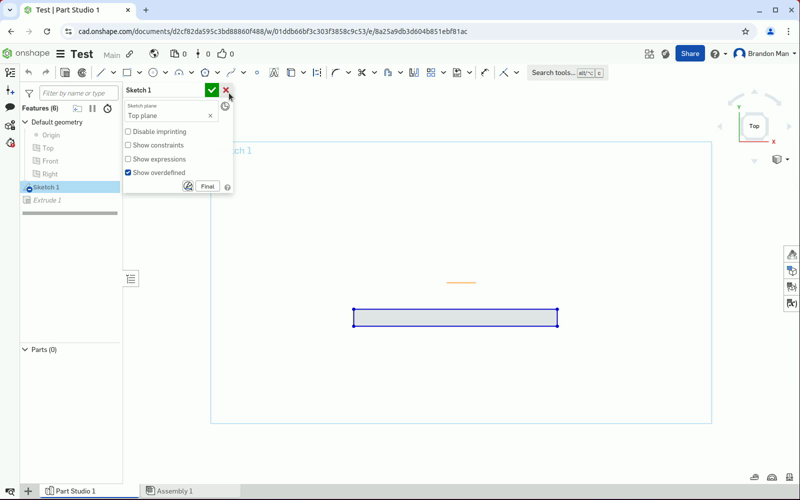
key(shift+s)
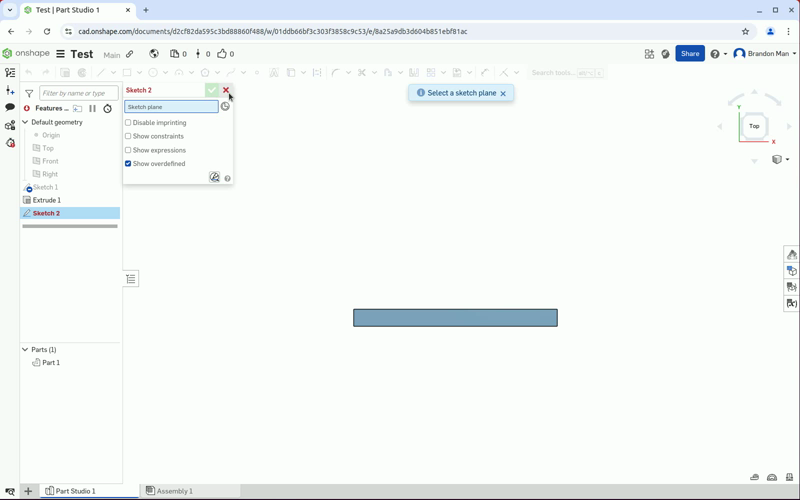
mouse_move(73, 150)
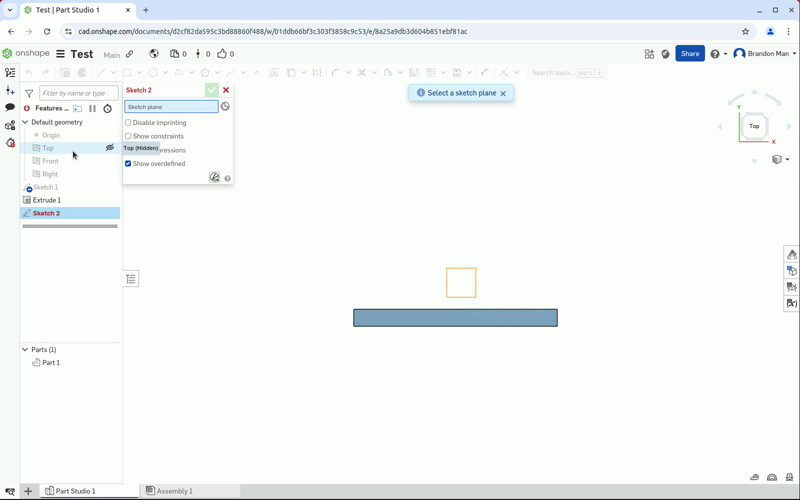
click(73, 150)
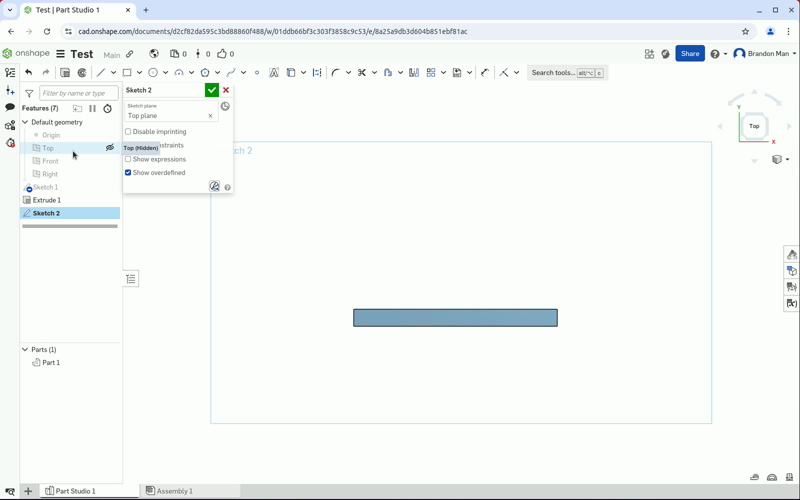
mouse_move(73, 352)
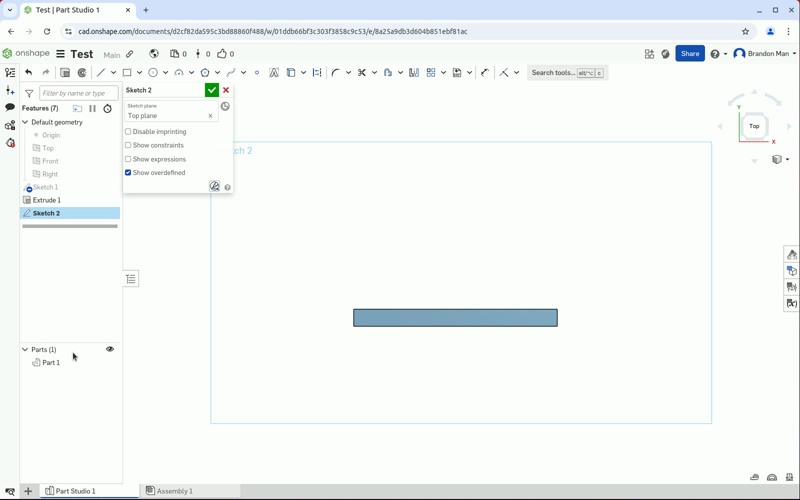
key(y)
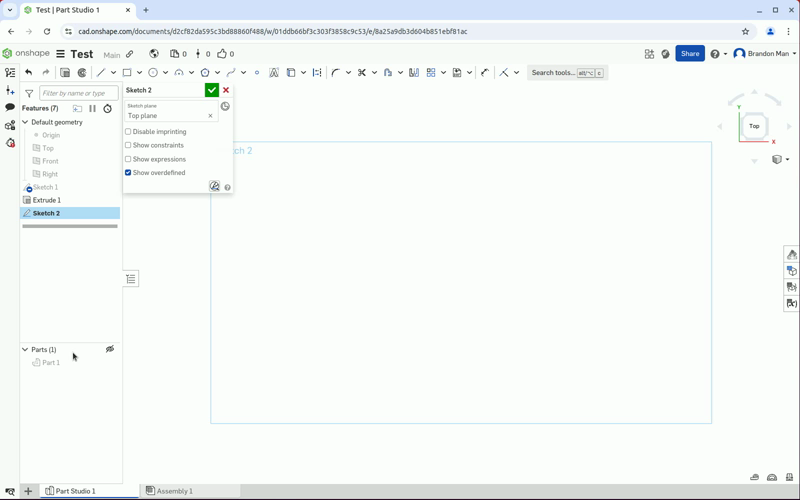
key(l)
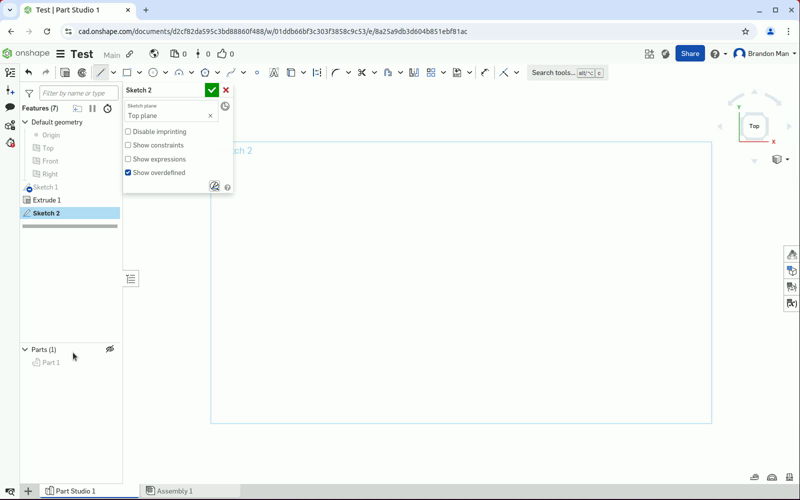
key_down(shift)
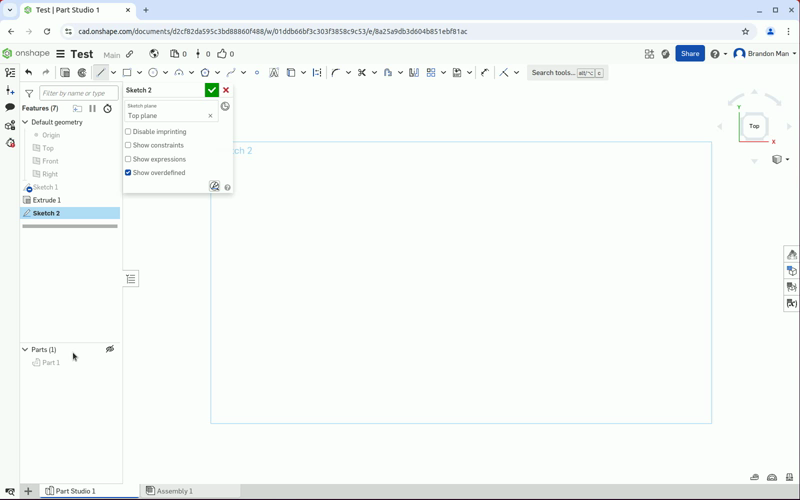
mouse_move(353, 309)
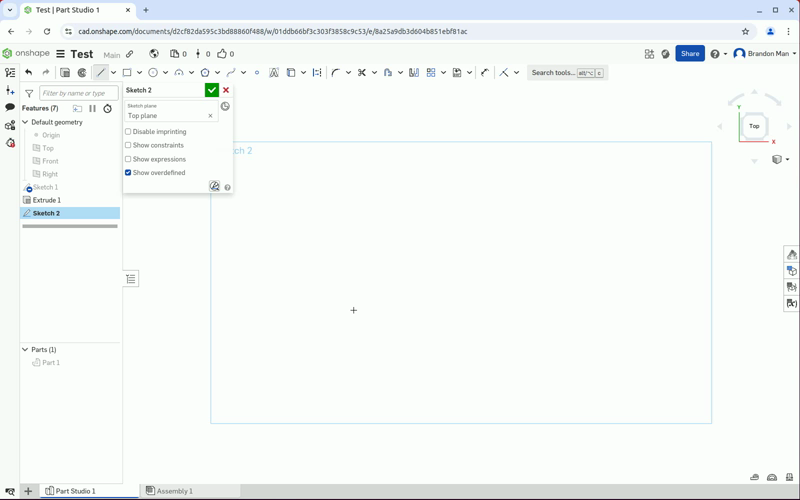
click(353, 309)
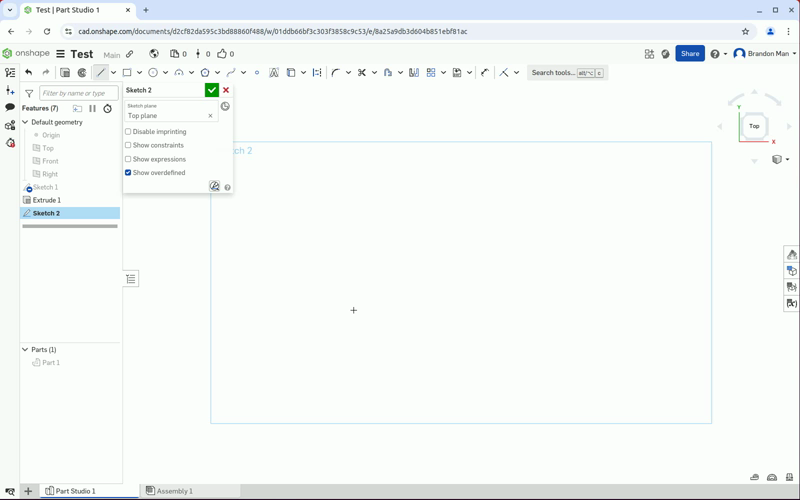
key_up(shift)
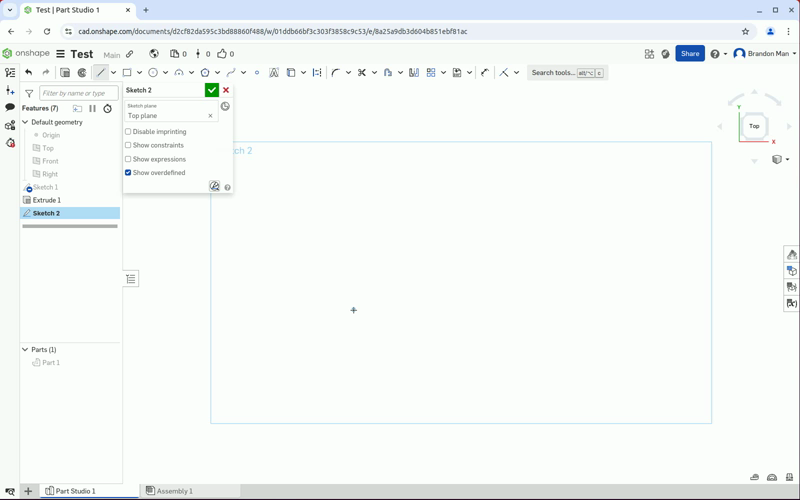
key_down(shift)
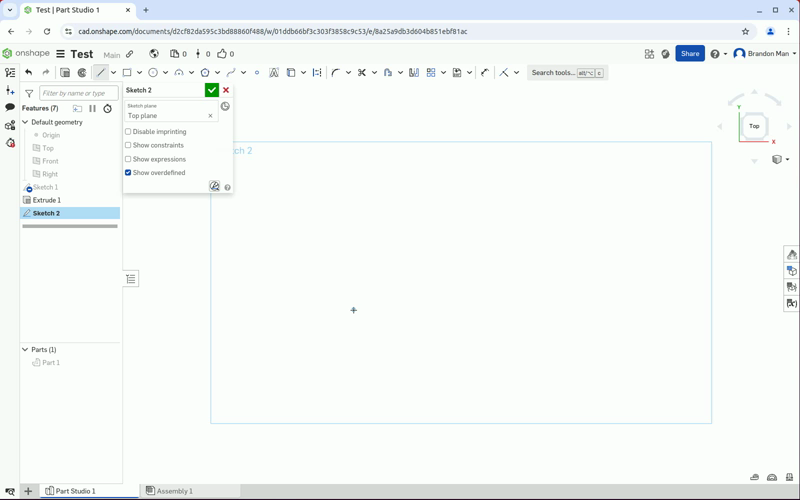
mouse_move(557, 309)
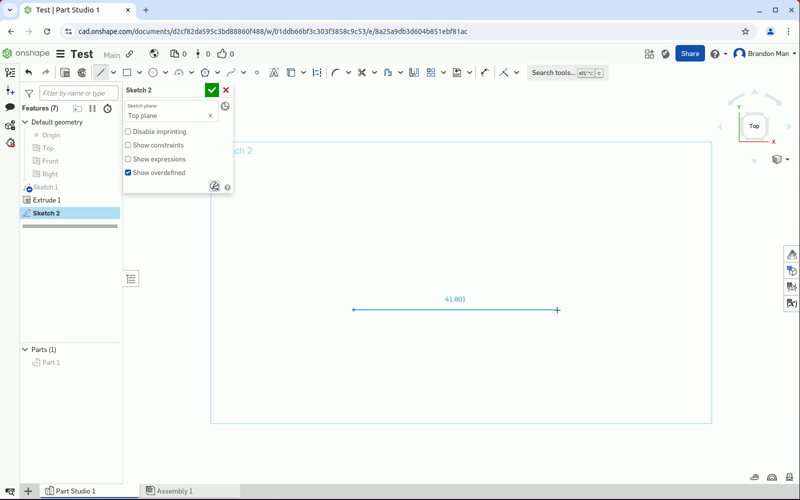
click(557, 309)
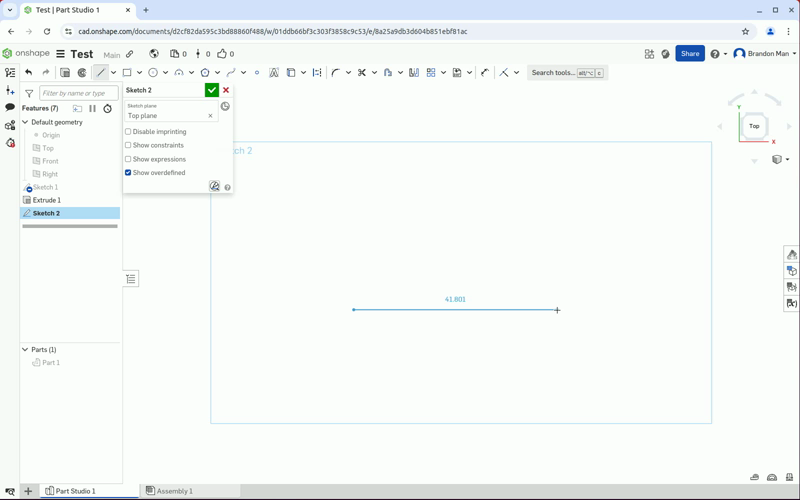
key_up(shift)
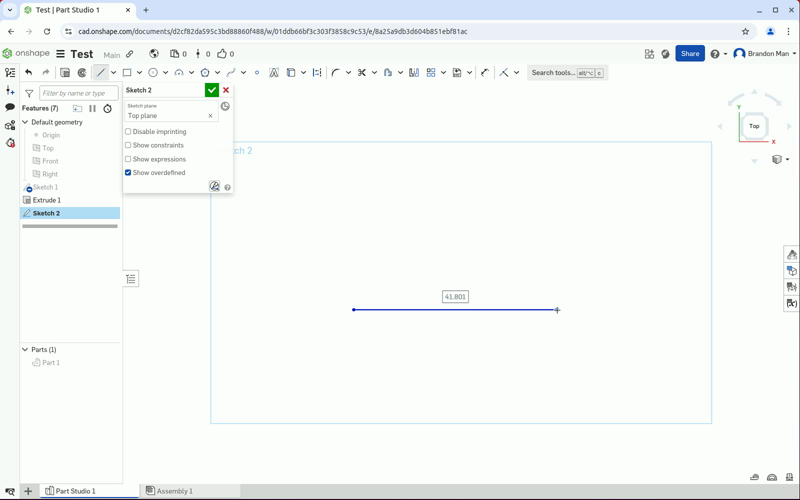
key_down(shift)
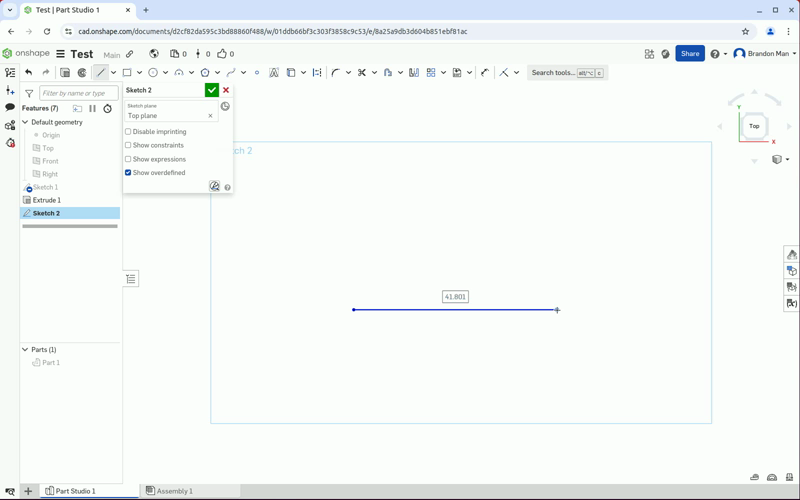
mouse_move(557, 170)
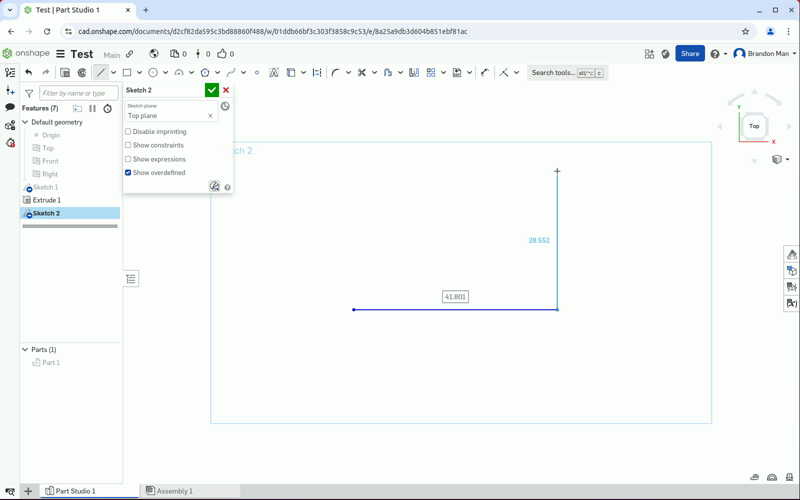
click(557, 170)
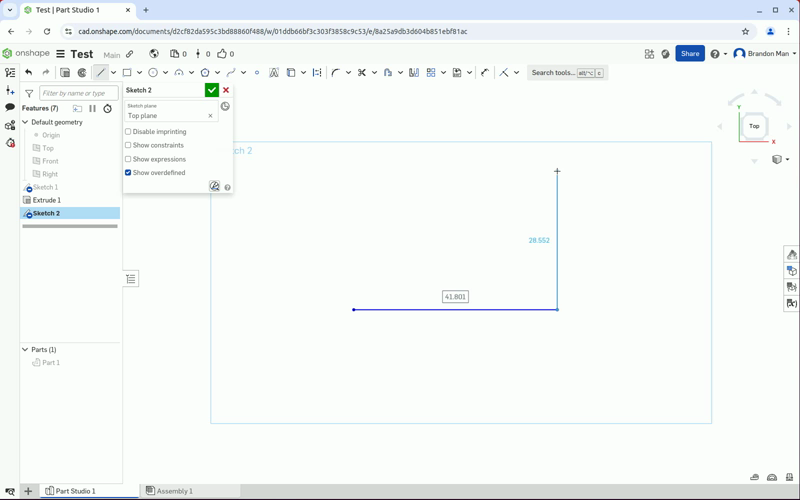
key_up(shift)
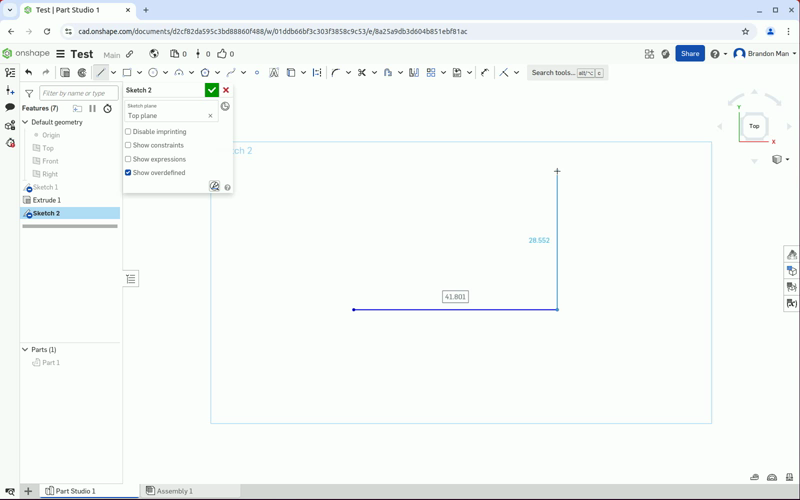
key_down(shift)
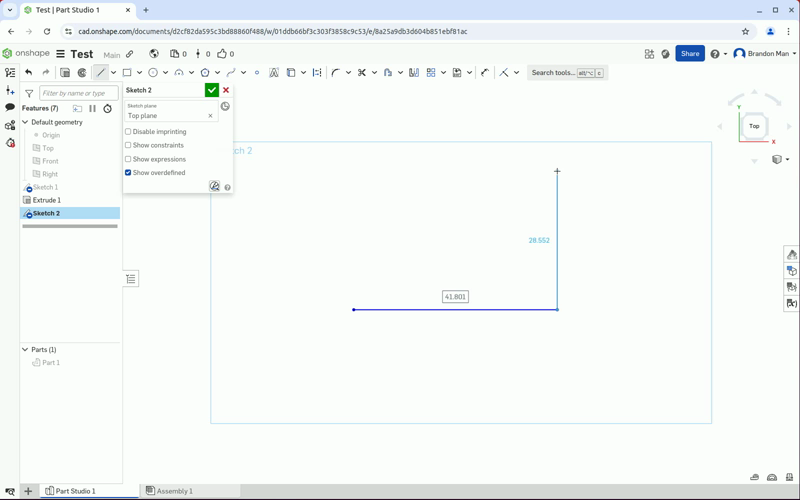
mouse_move(587, 170)
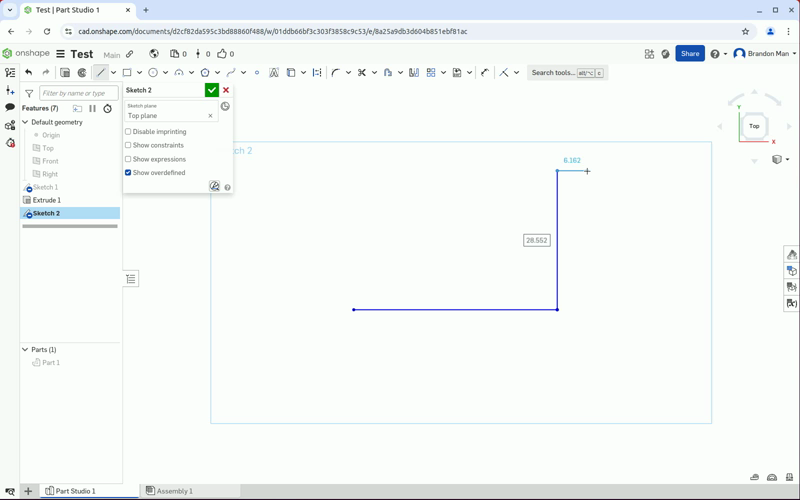
mouse_move(516, 170)
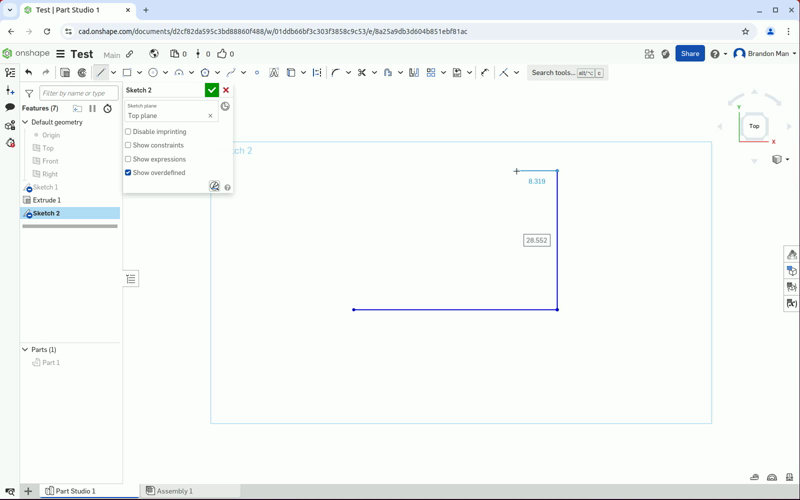
click(516, 170)
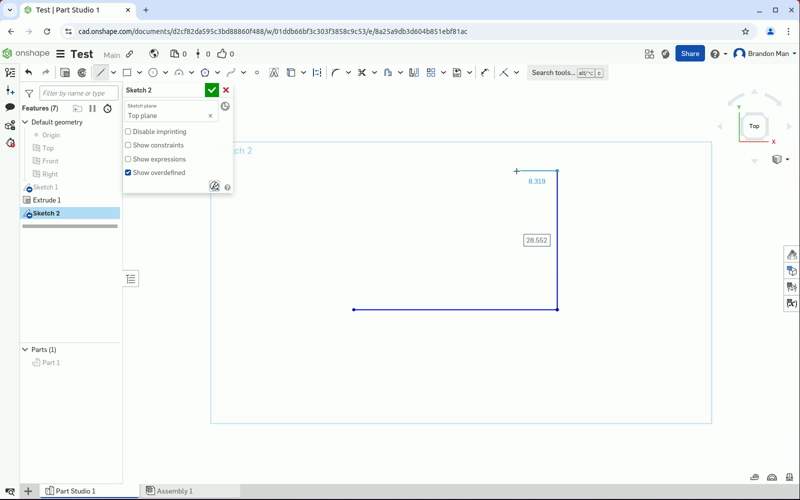
key_up(shift)
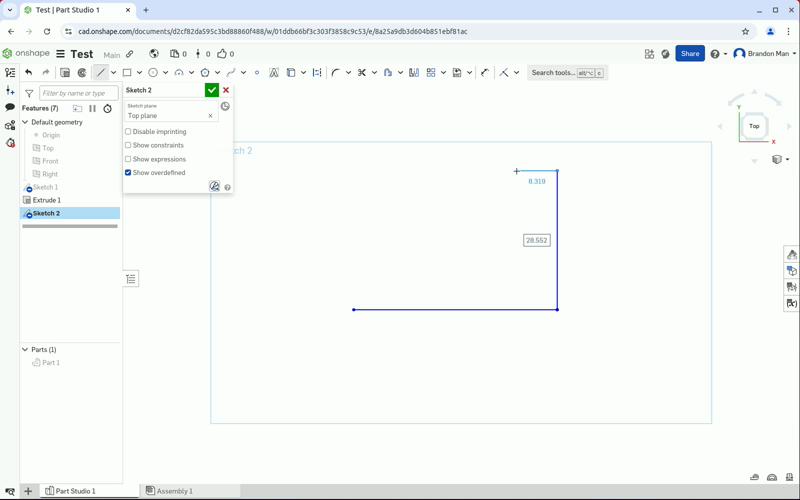
key_down(shift)
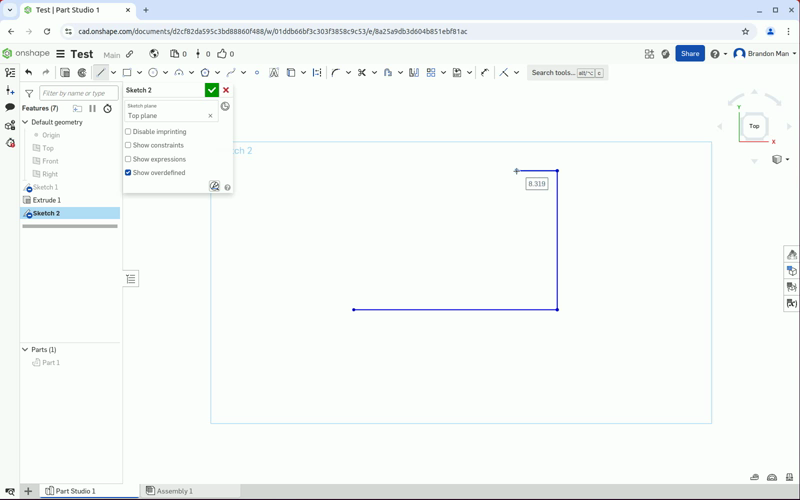
mouse_move(546, 170)
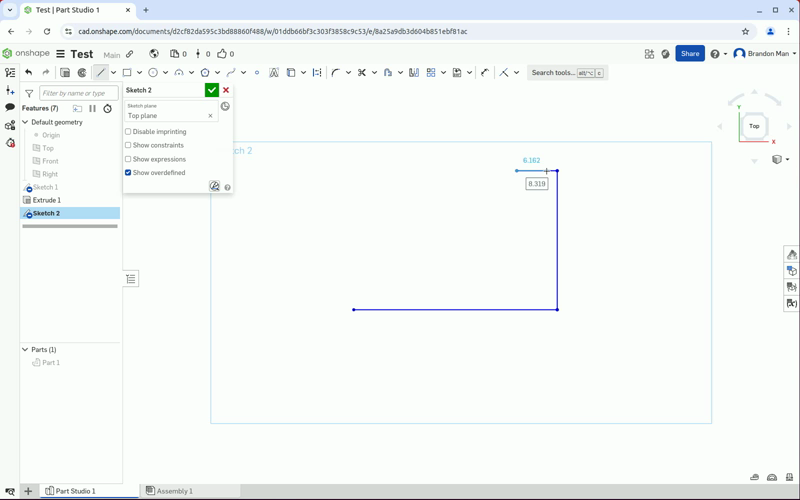
mouse_move(516, 179)
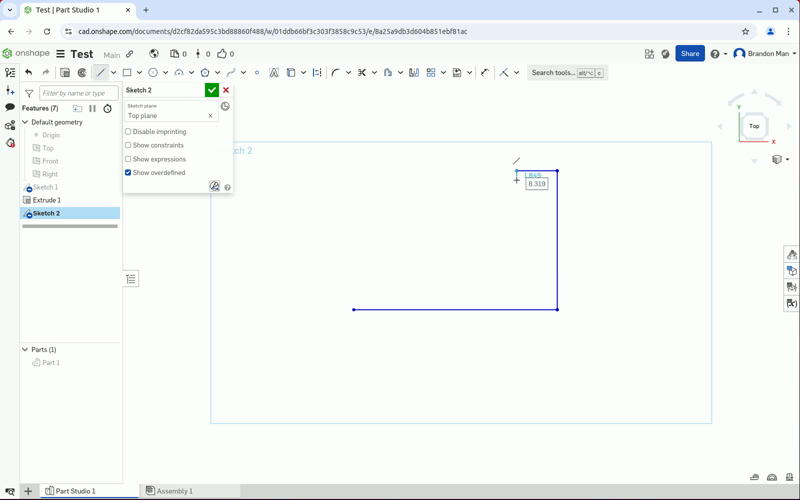
click(516, 179)
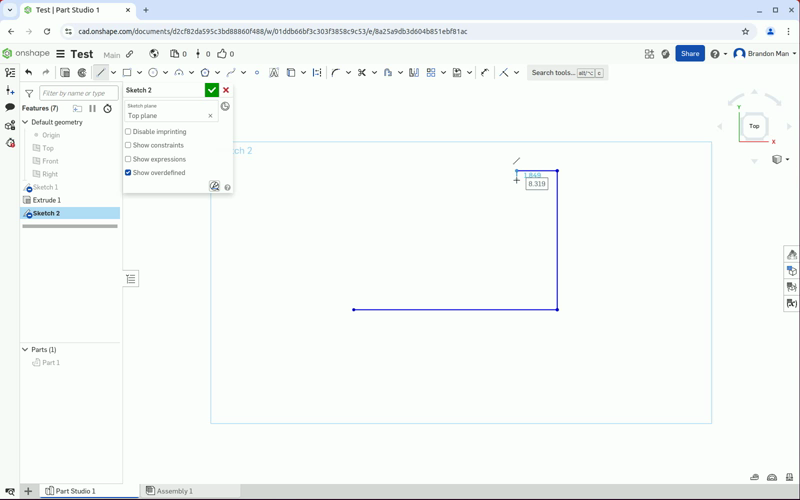
key_up(shift)
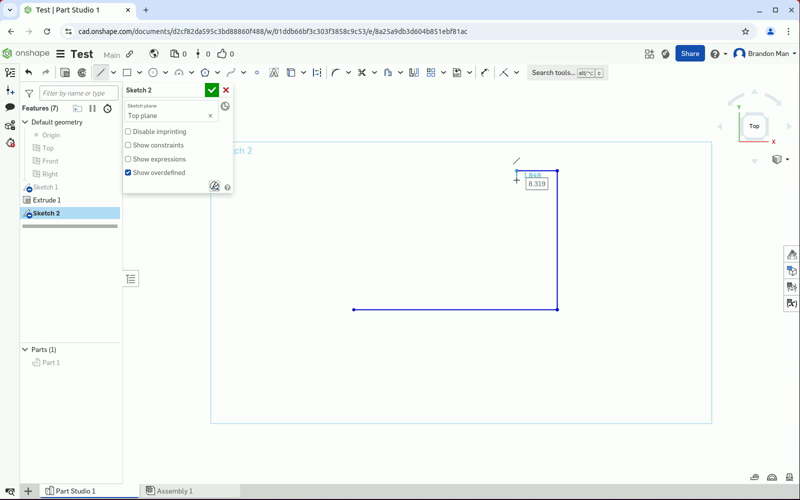
key(esc)
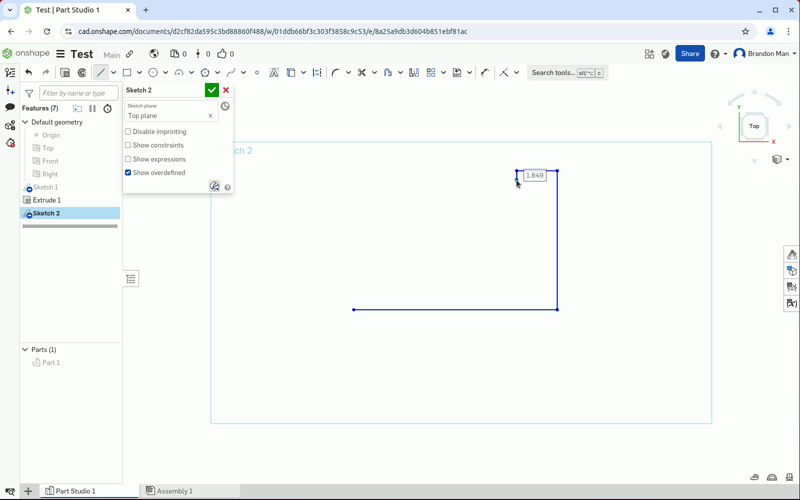
key(a)
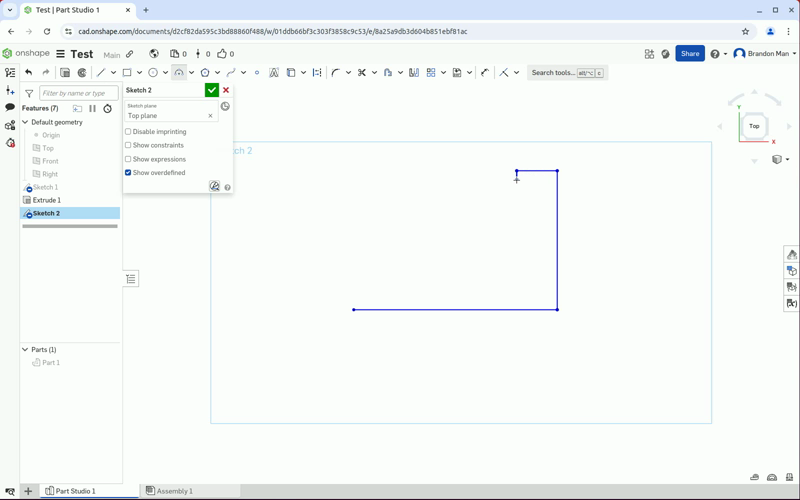
mouse_move(516, 179)
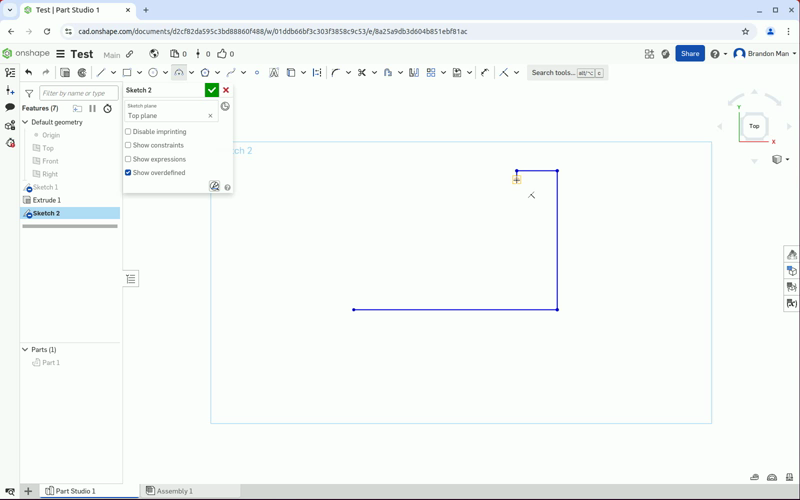
click(516, 179)
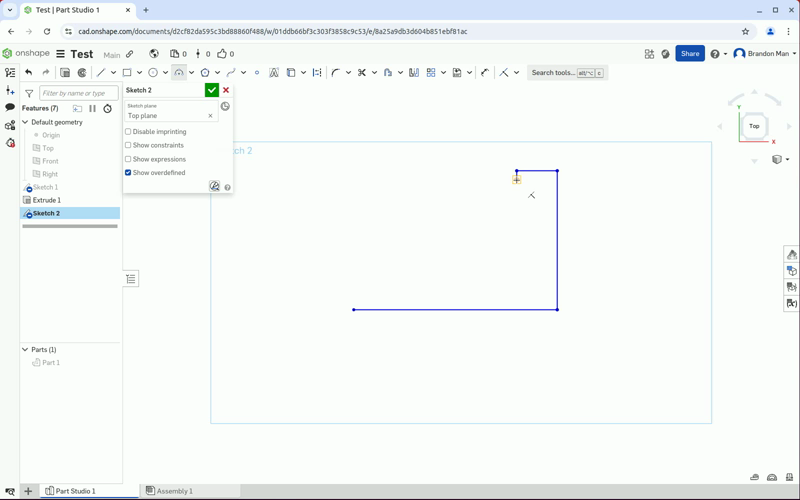
key_down(shift)
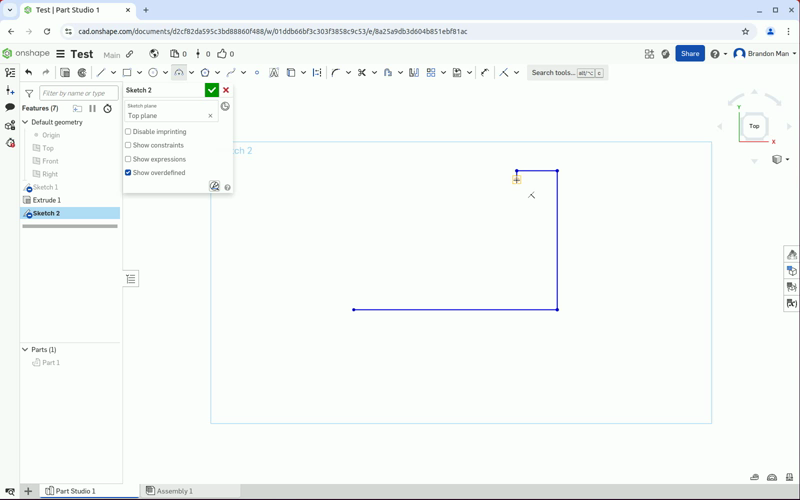
mouse_move(512, 179)
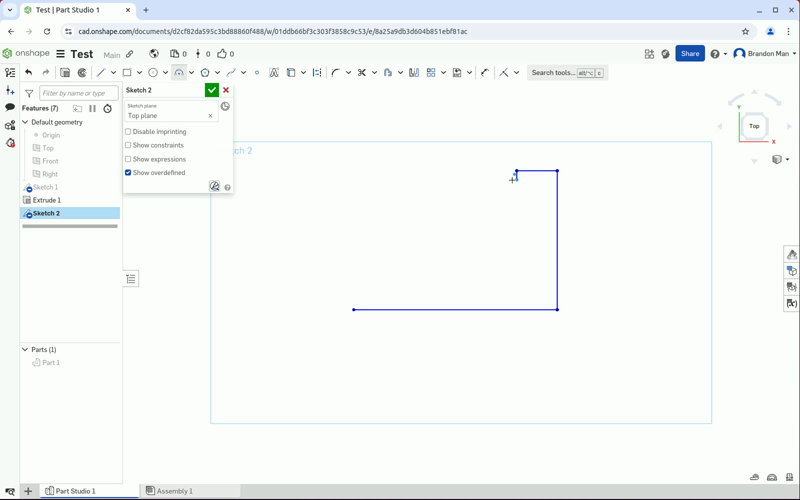
scroll(6)
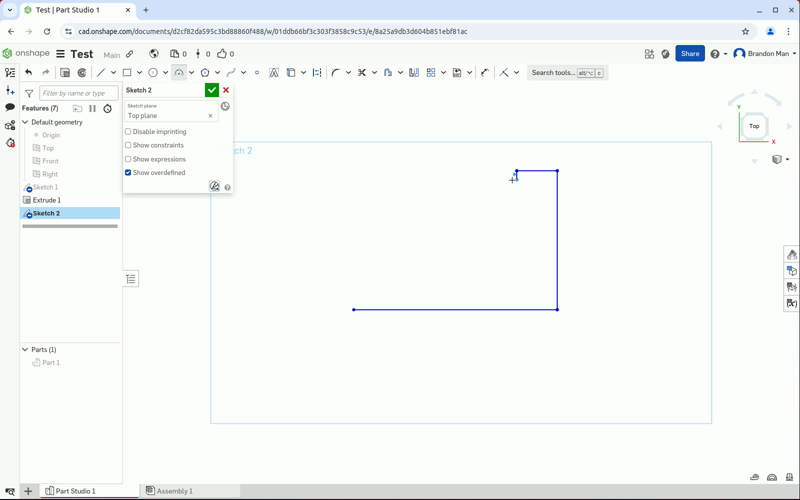
scroll(6)
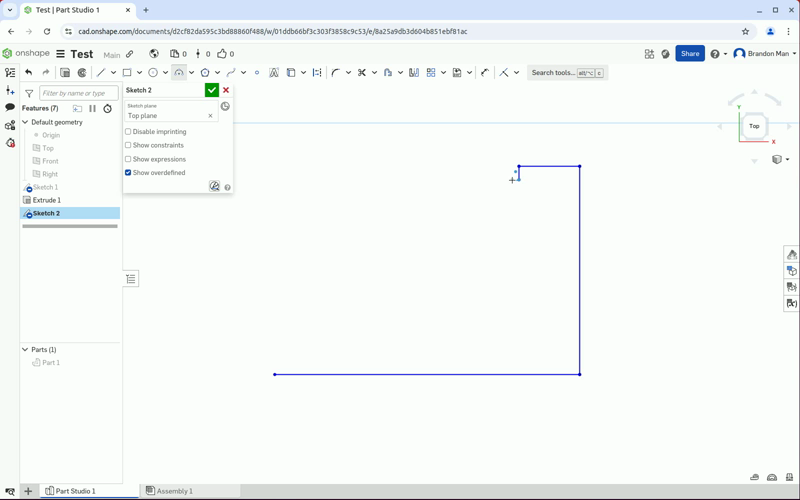
scroll(6)
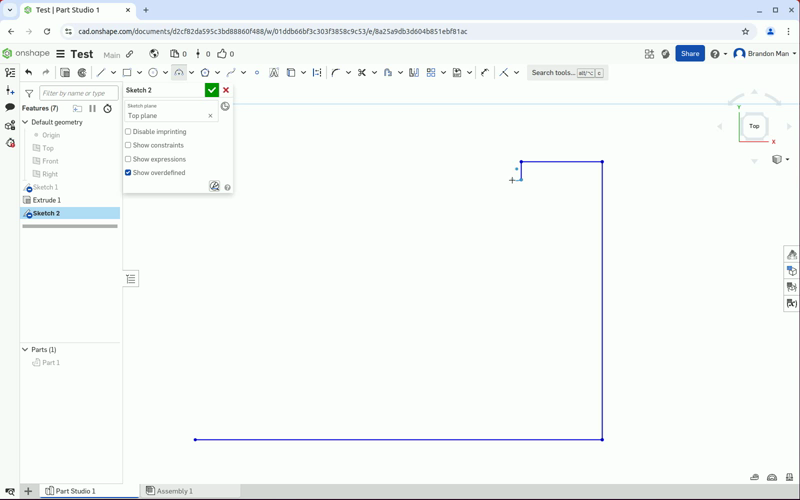
scroll(6)
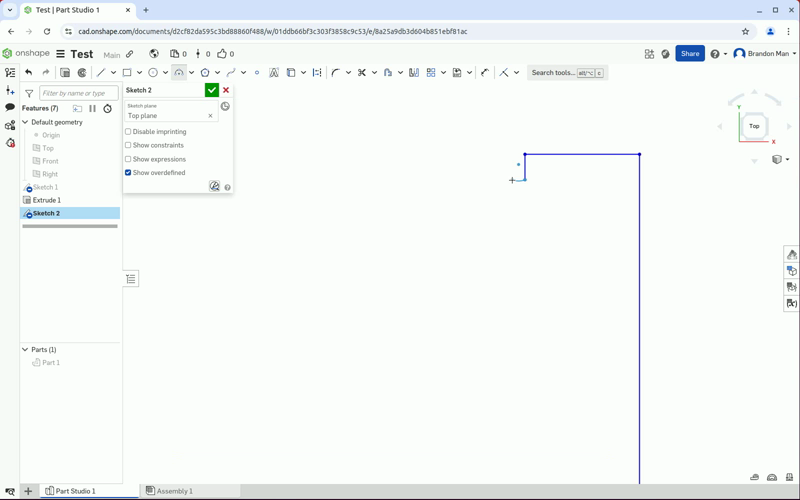
scroll(6)
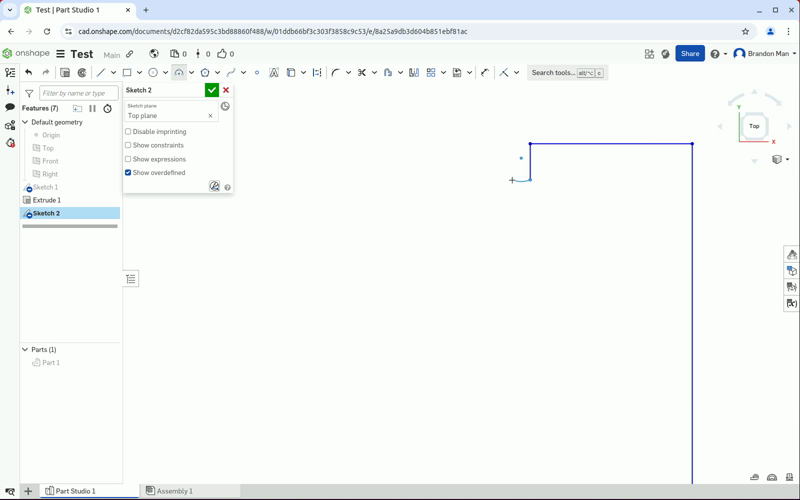
scroll(6)
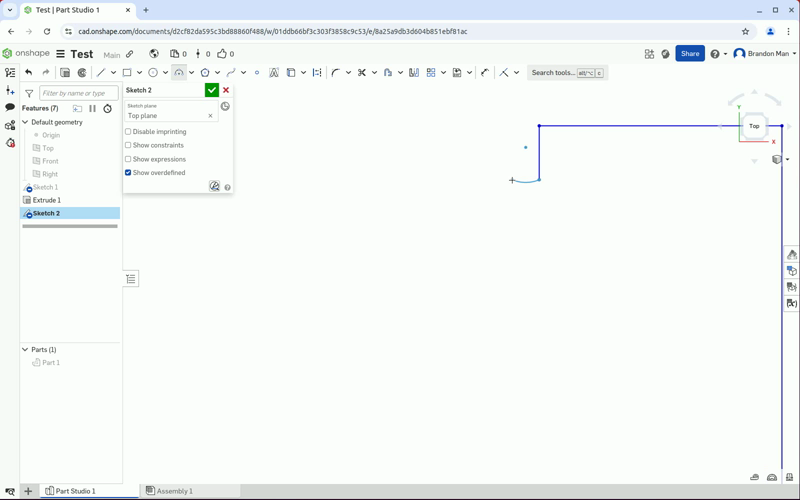
scroll(6)
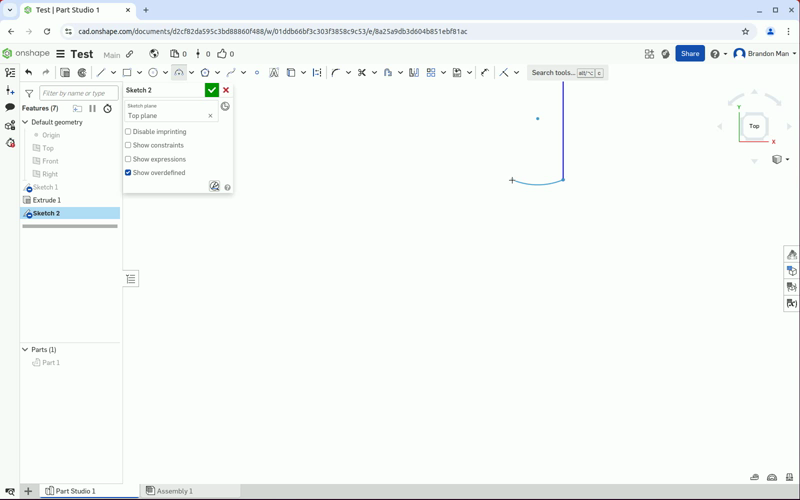
click(512, 179)
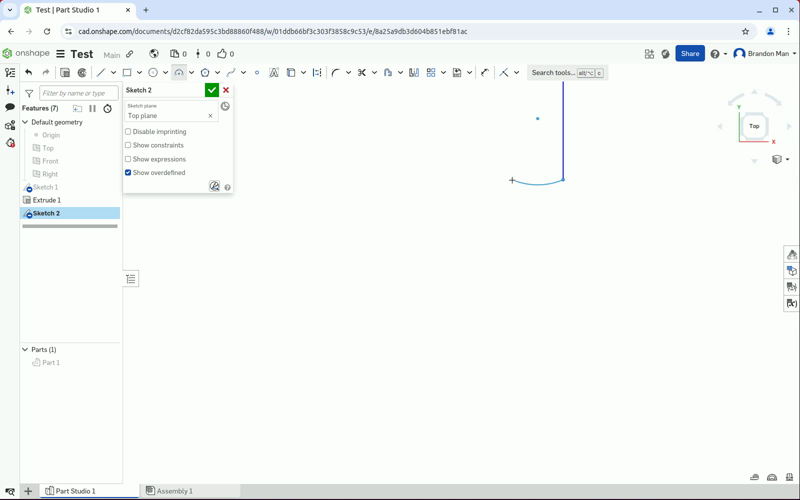
scroll(-6)
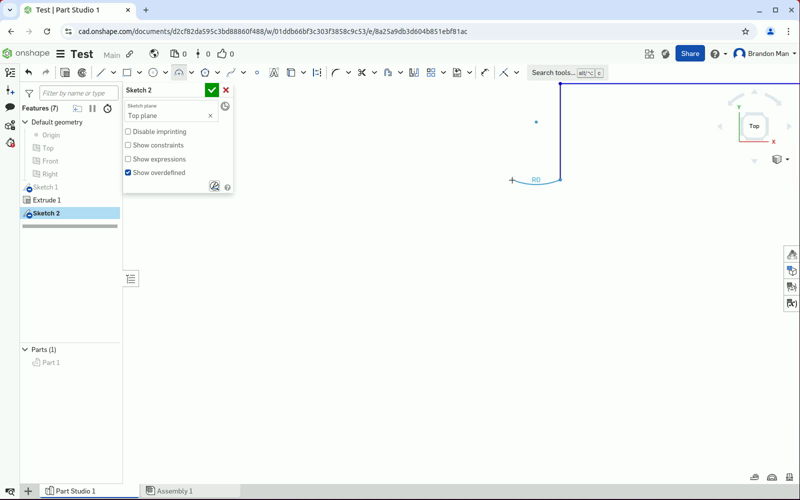
scroll(-6)
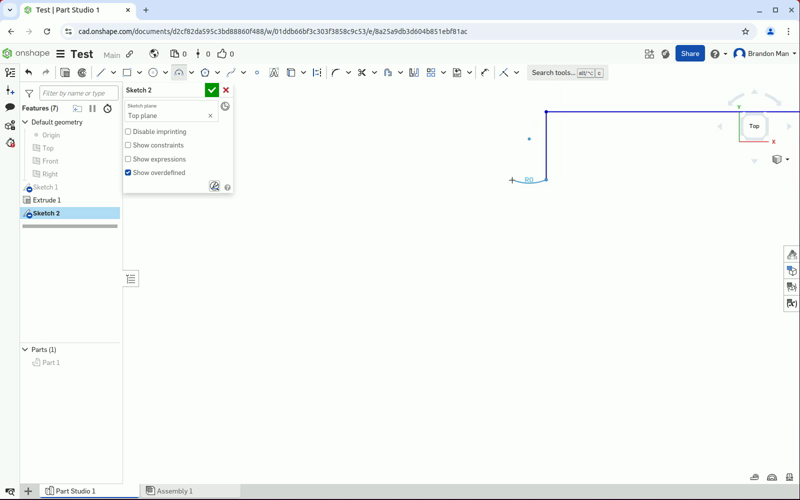
scroll(-6)
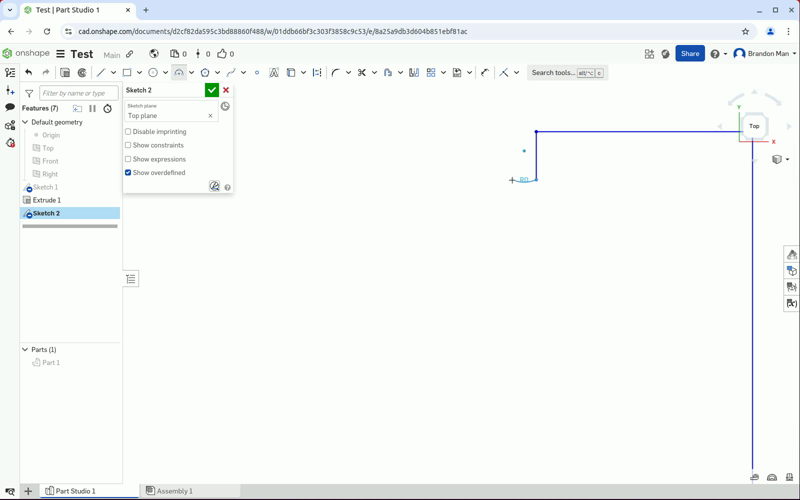
scroll(-6)
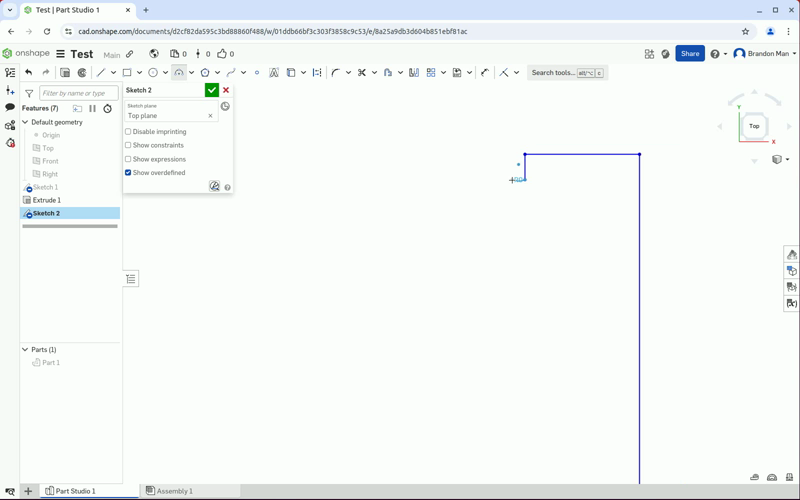
scroll(-6)
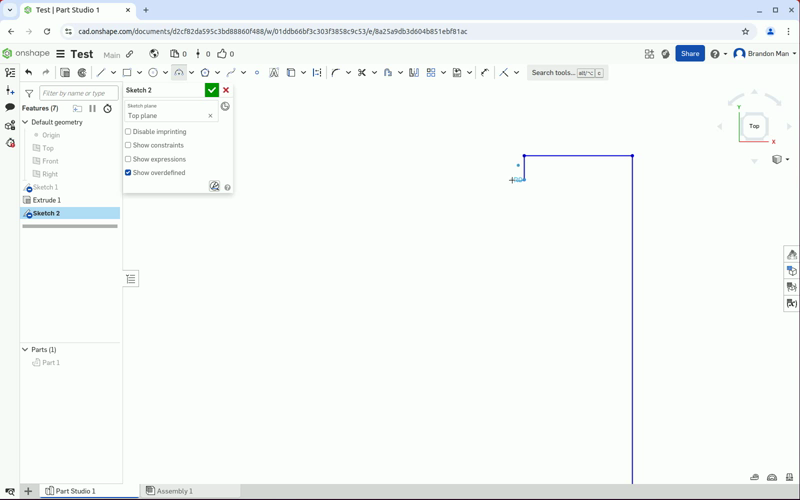
scroll(-6)
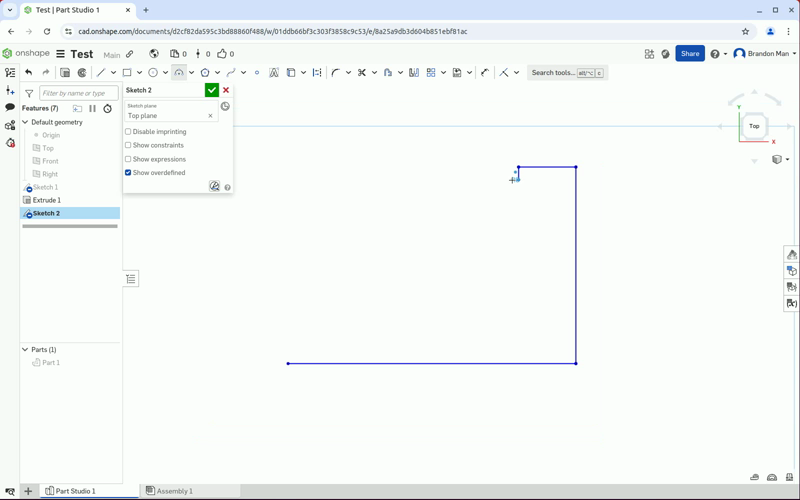
scroll(-6)
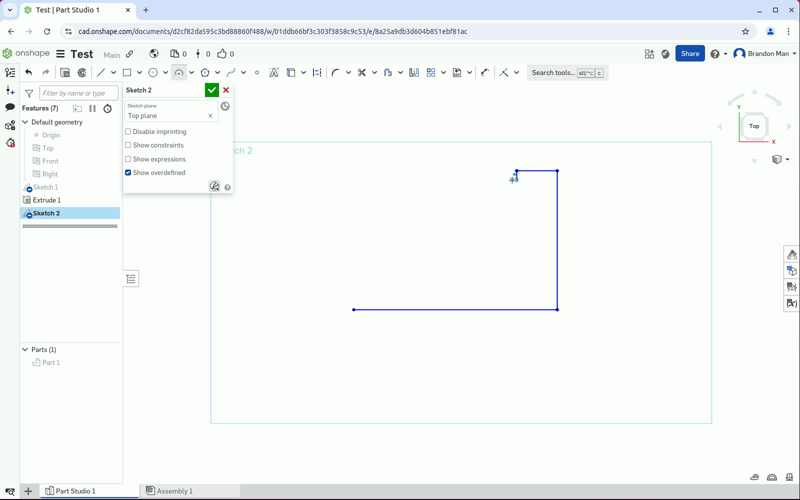
mouse_move(514, 229)
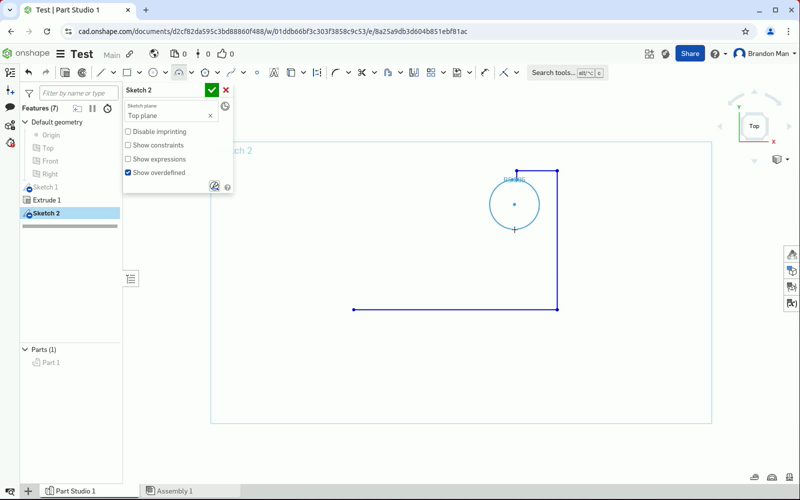
scroll(6)
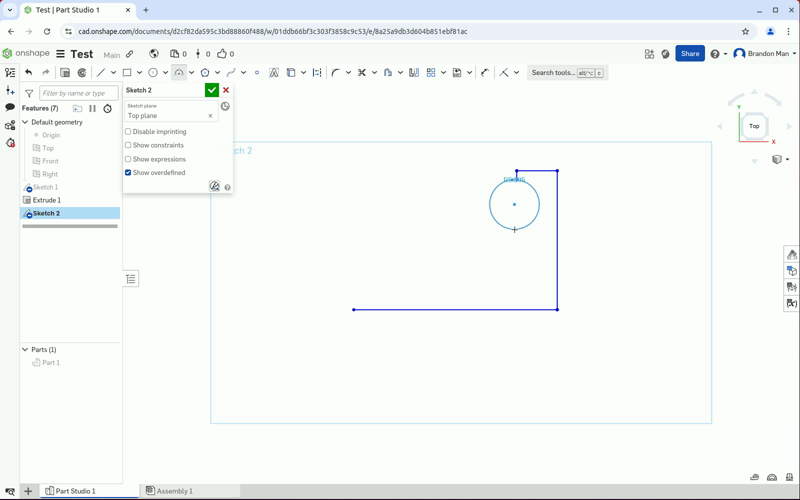
scroll(6)
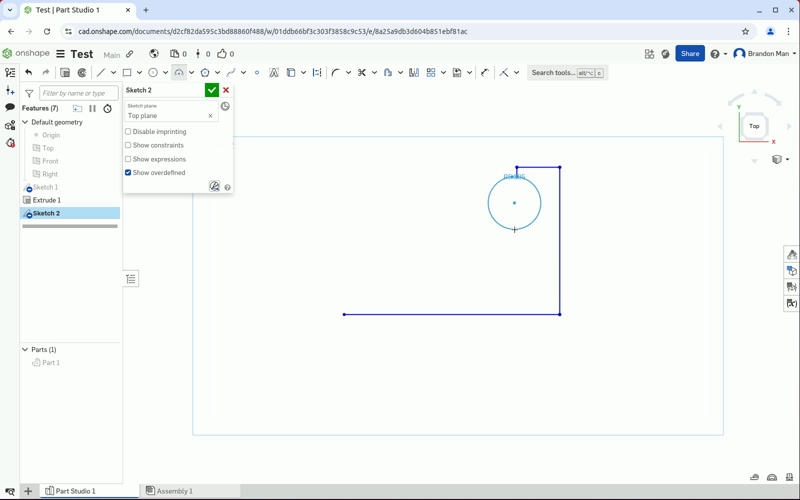
scroll(6)
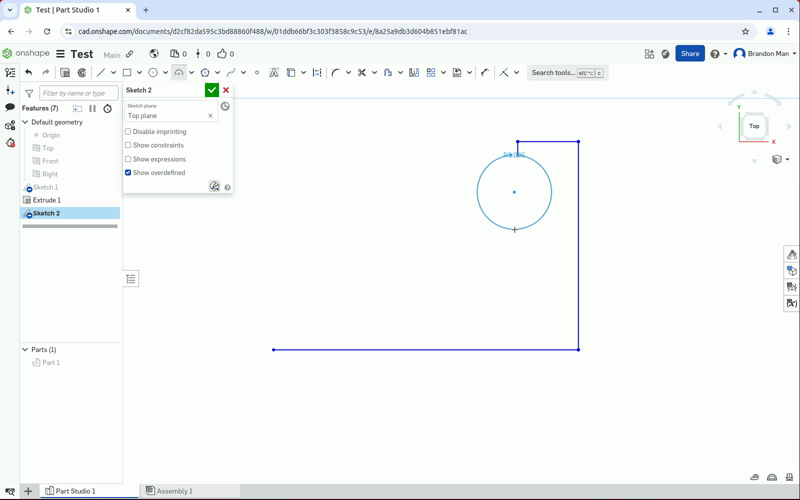
scroll(6)
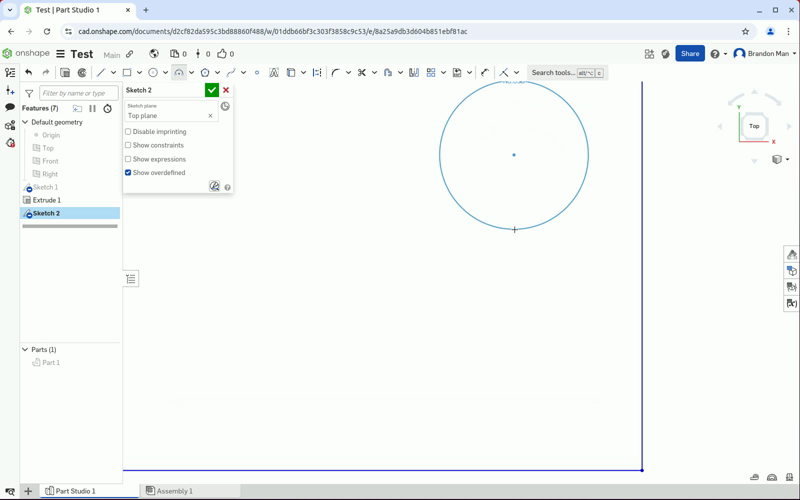
scroll(6)
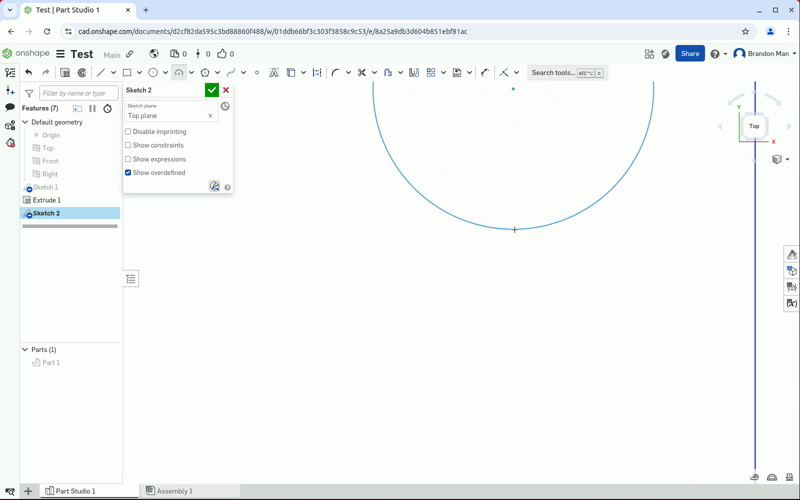
scroll(6)
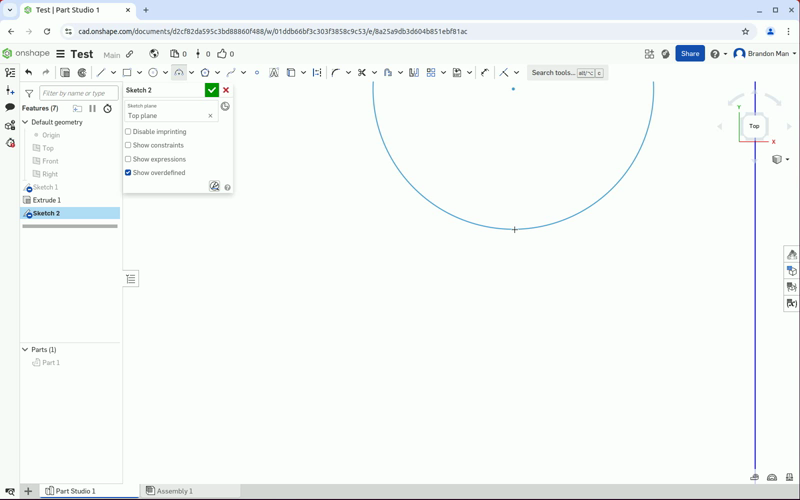
scroll(6)
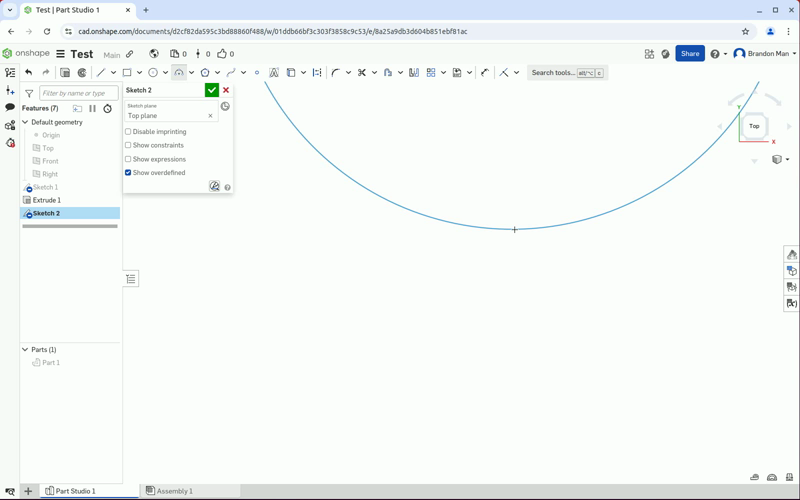
click(514, 229)
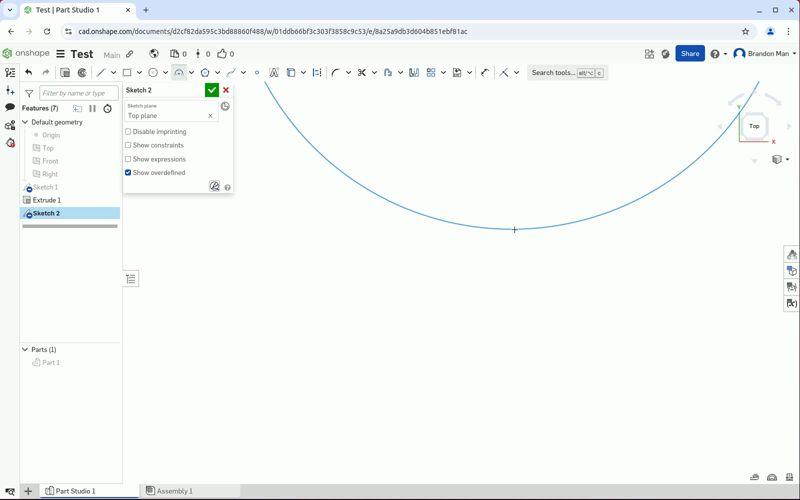
scroll(-6)
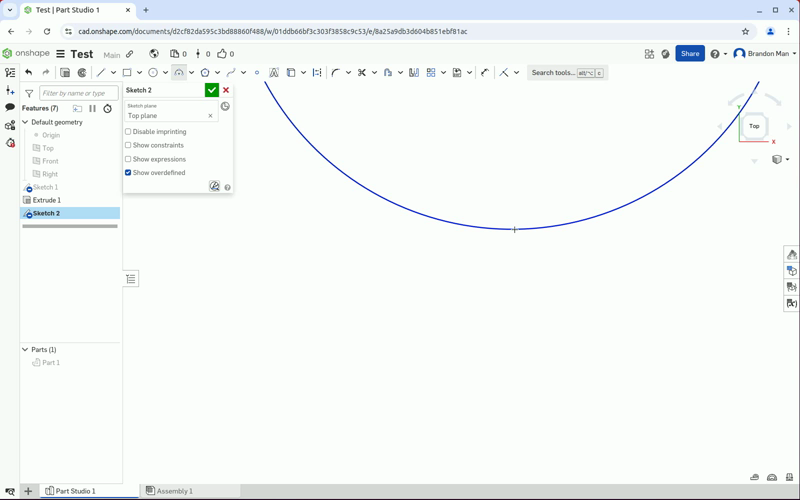
scroll(-6)
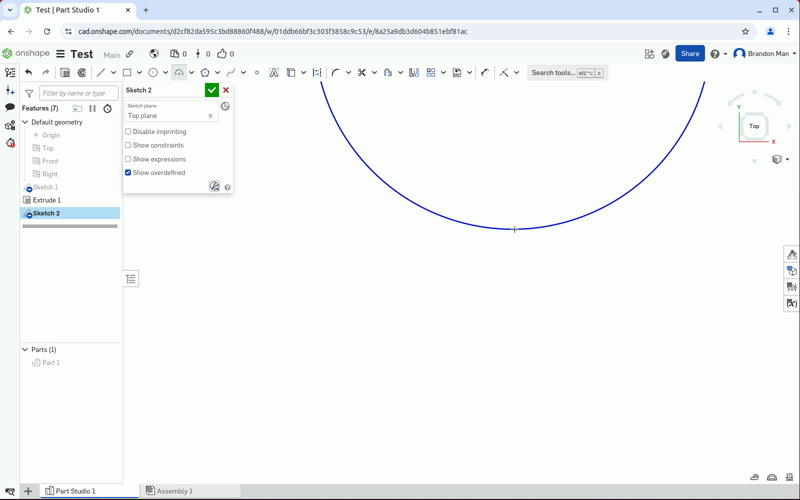
scroll(-6)
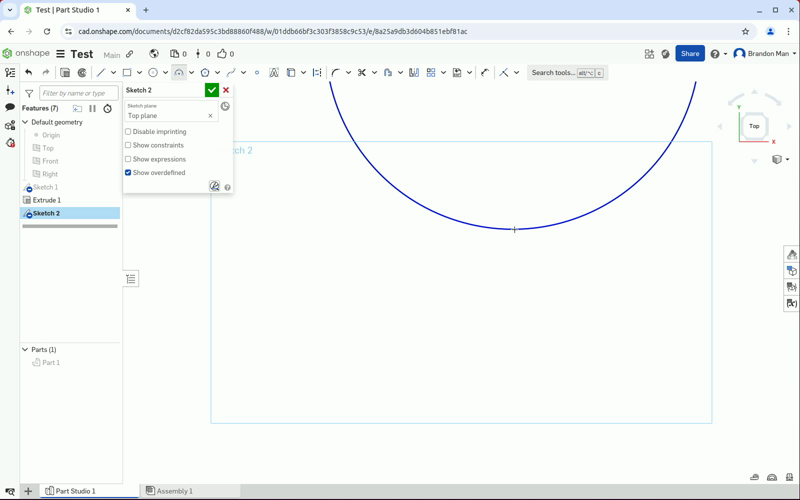
scroll(-6)
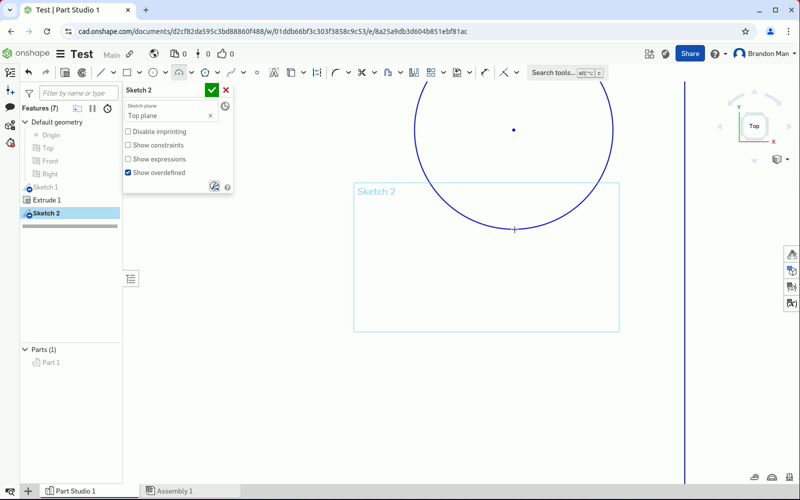
scroll(-6)
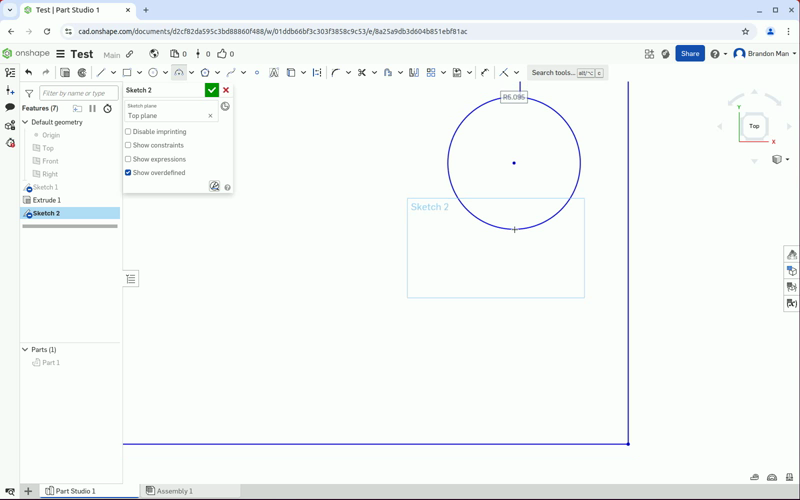
scroll(-6)
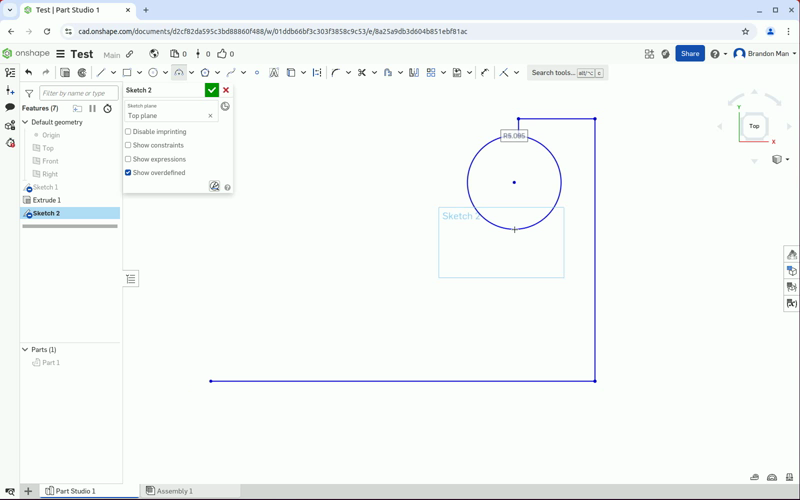
scroll(-6)
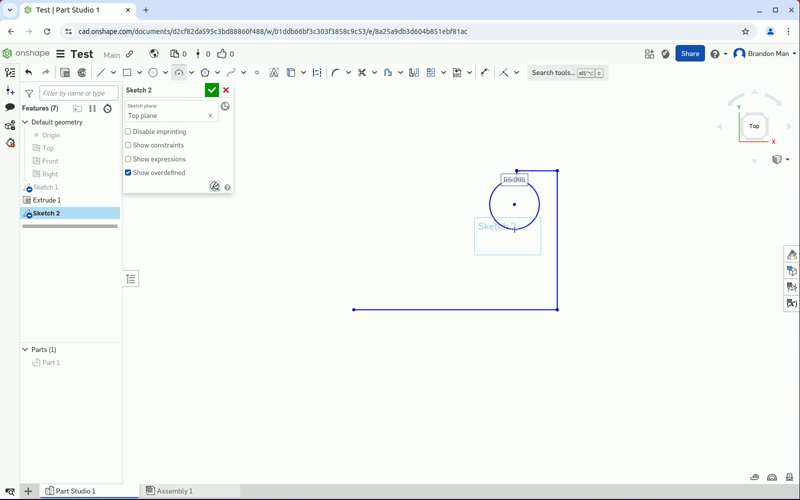
key_up(shift)
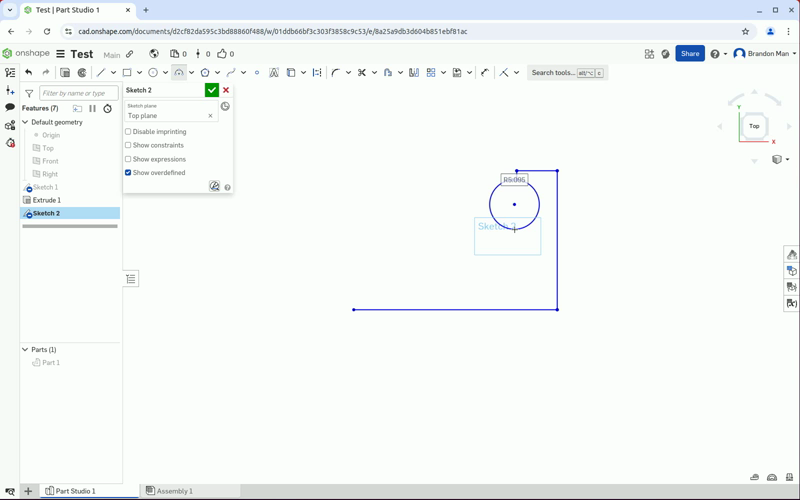
key(esc)
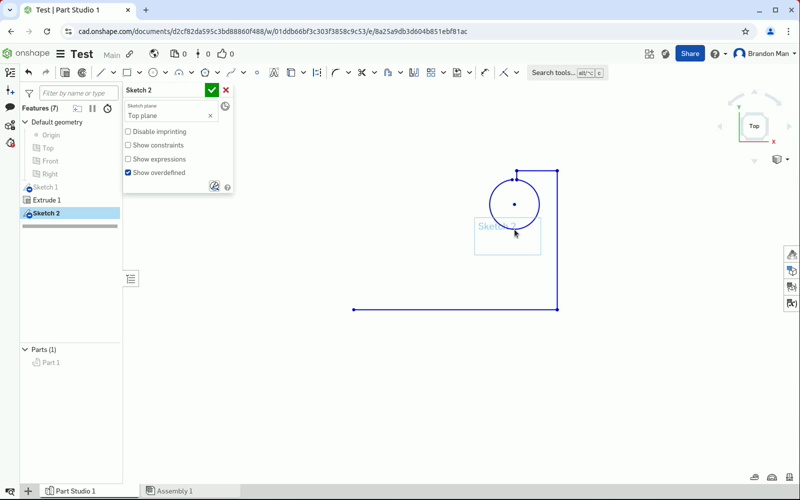
key(l)
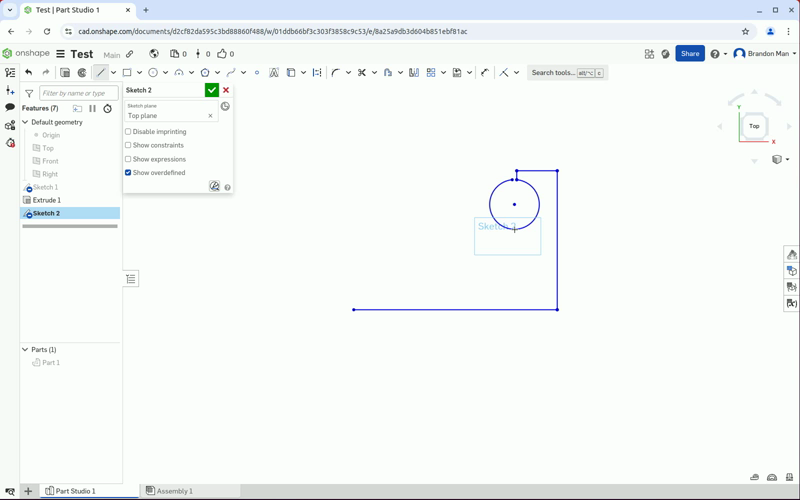
mouse_move(512, 179)
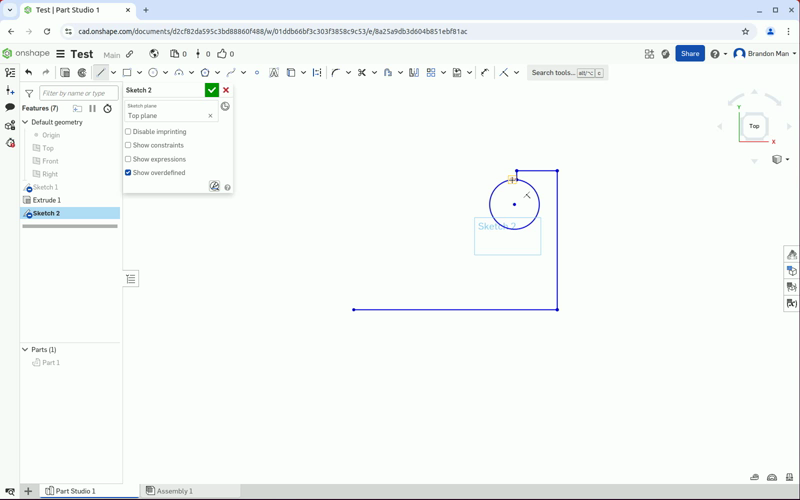
click(512, 179)
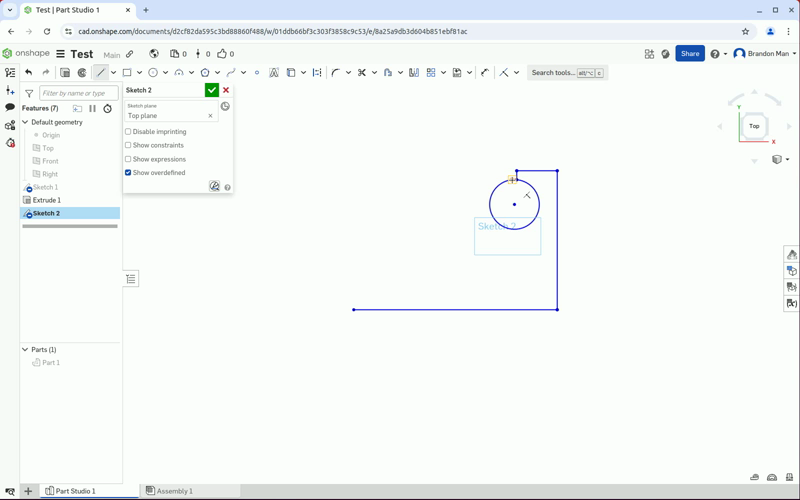
key_down(shift)
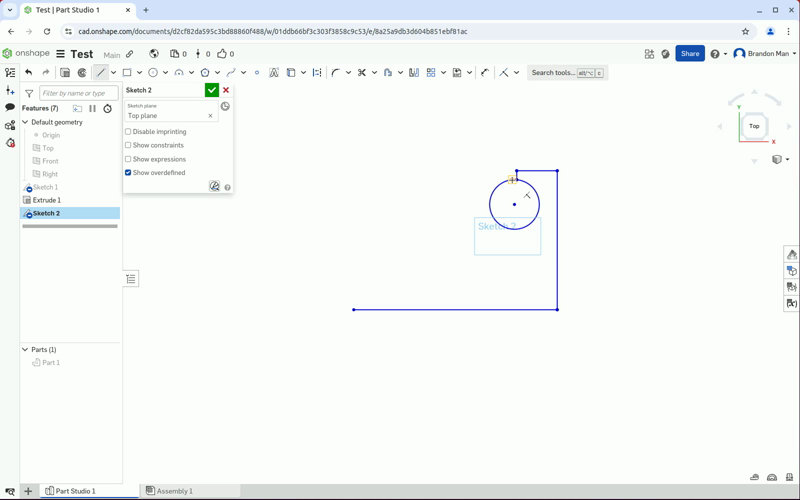
mouse_move(542, 179)
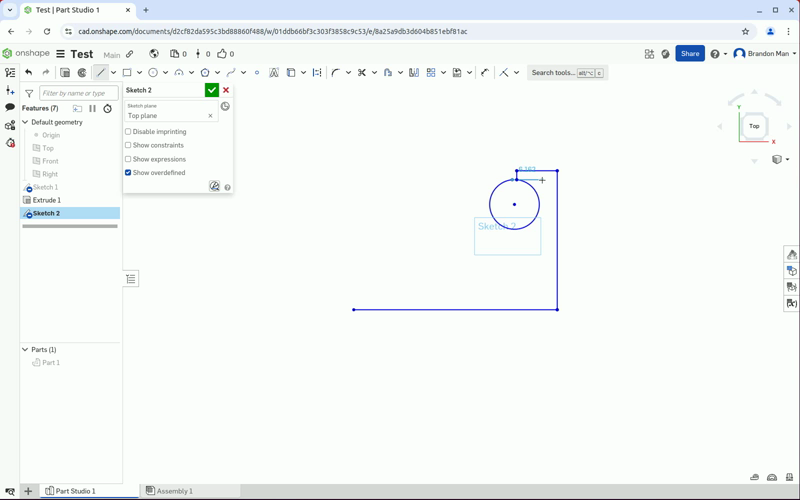
mouse_move(512, 170)
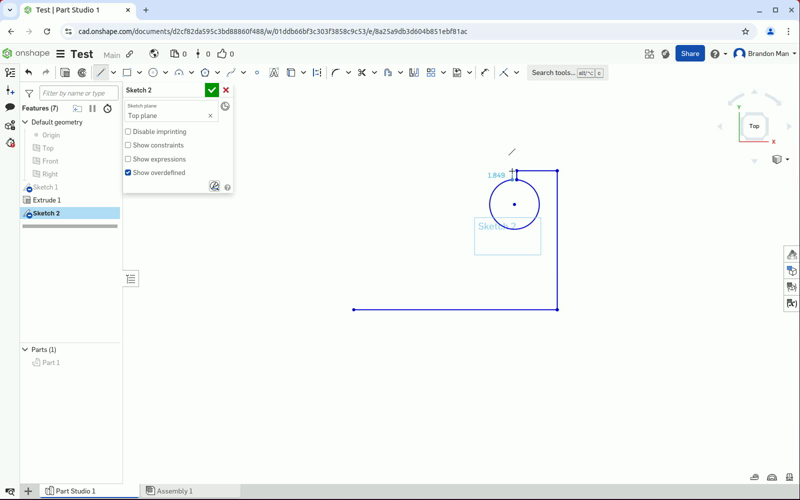
click(512, 170)
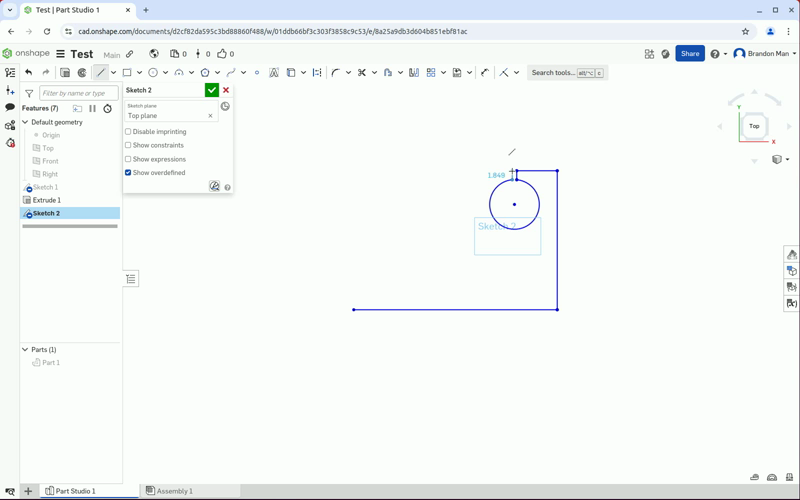
key_up(shift)
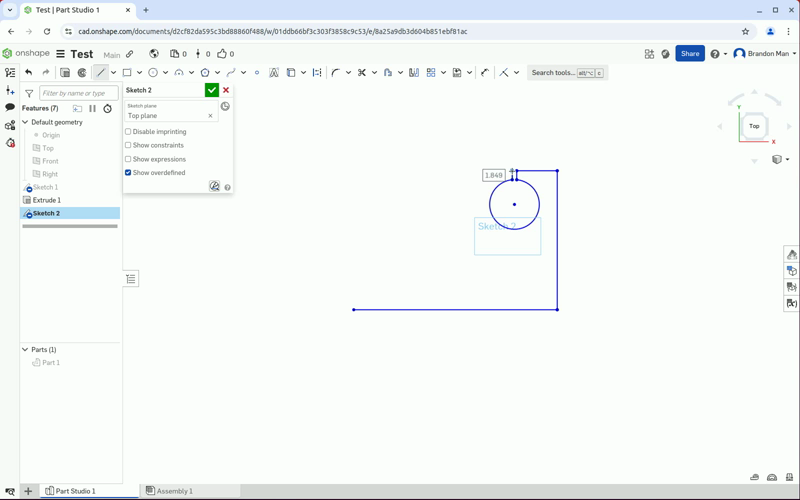
key_down(shift)
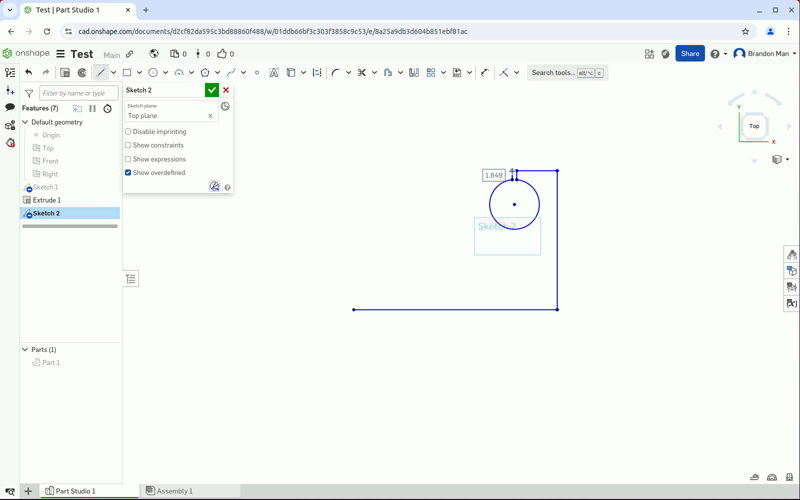
mouse_move(422, 170)
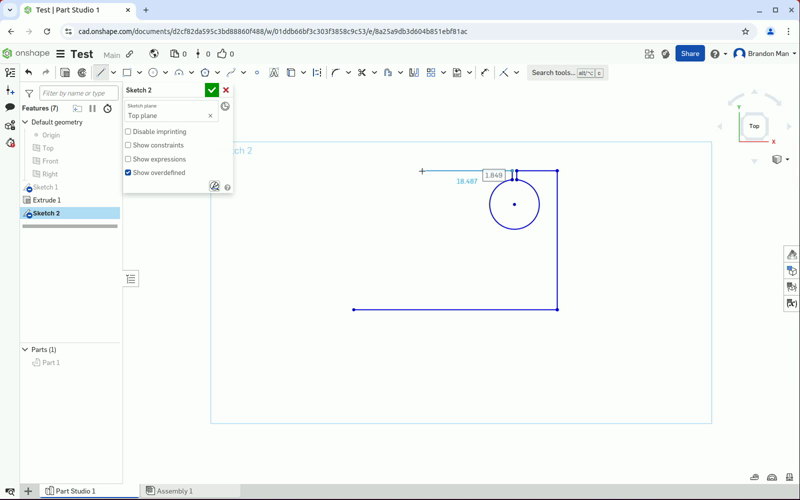
click(422, 170)
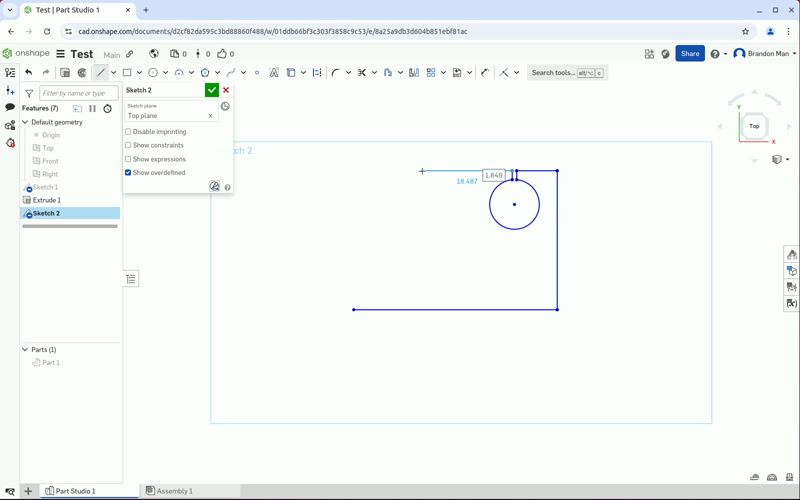
key_up(shift)
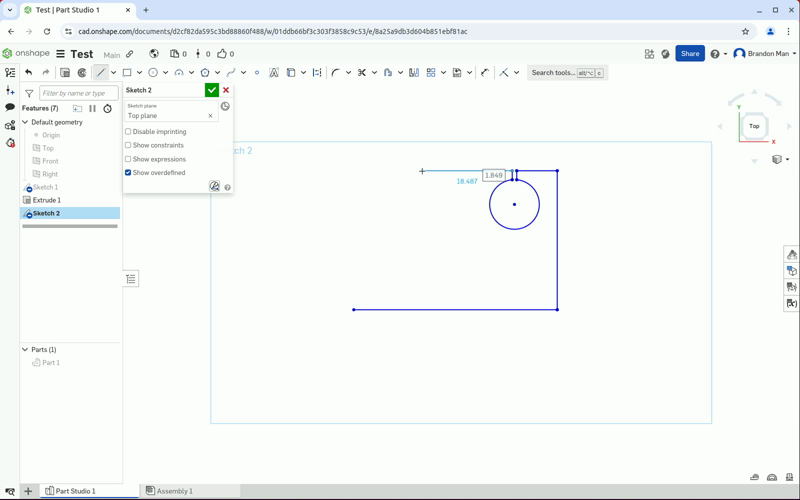
key_down(shift)
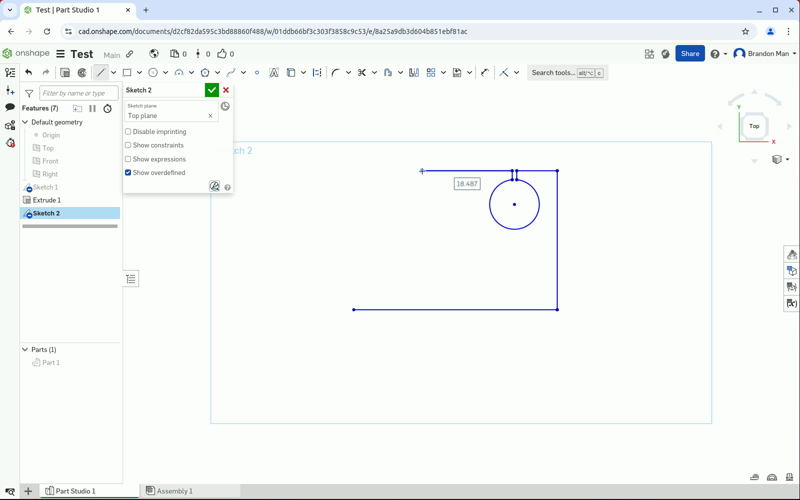
mouse_move(452, 170)
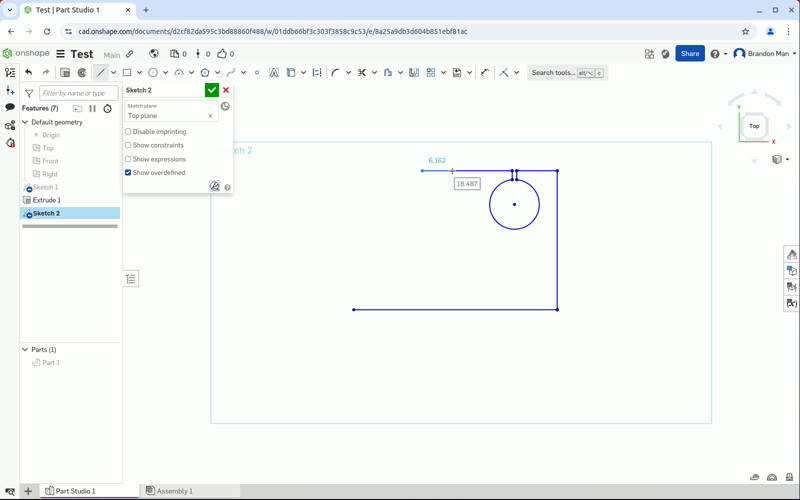
mouse_move(416, 170)
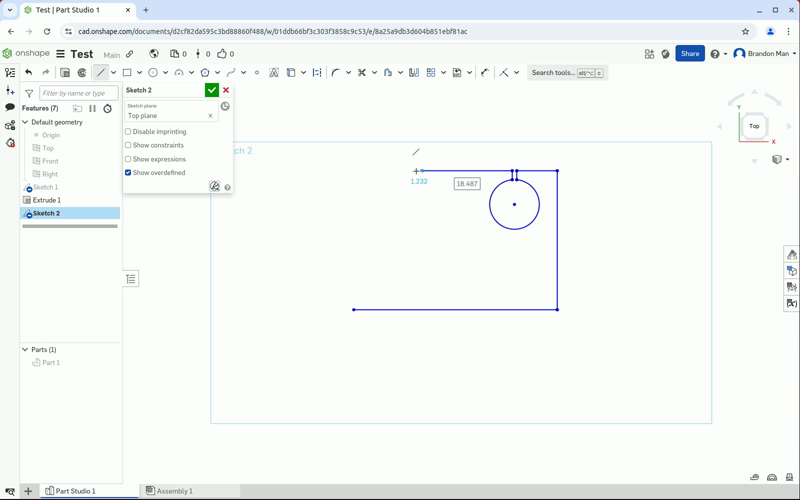
scroll(6)
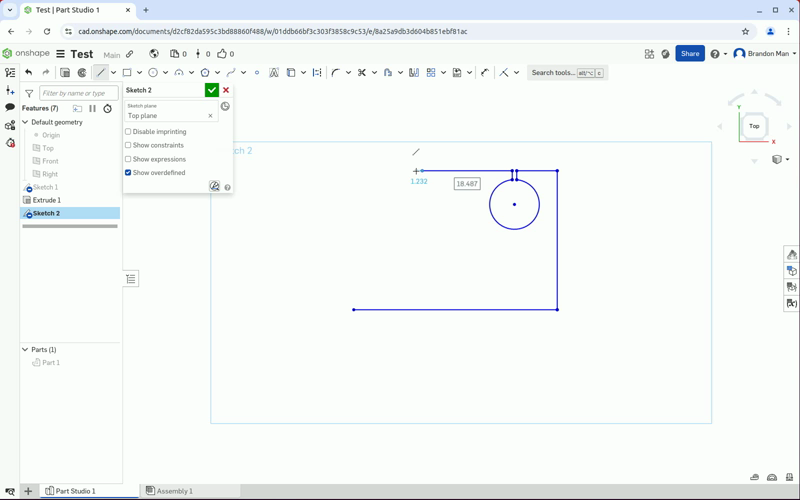
scroll(6)
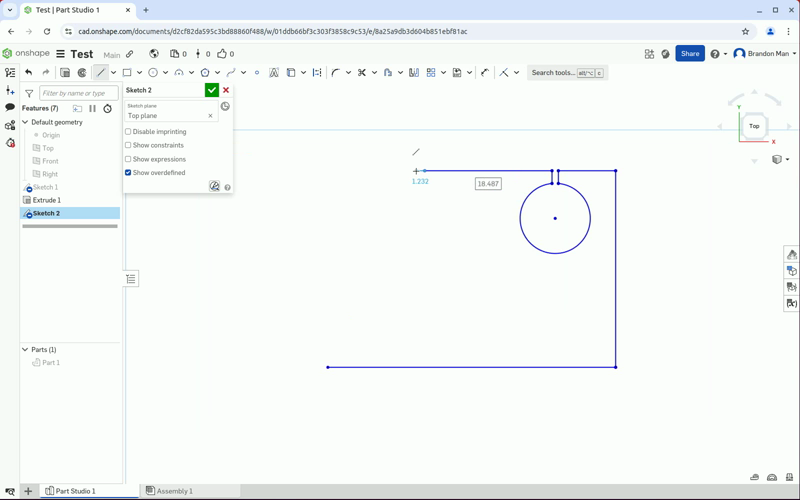
scroll(6)
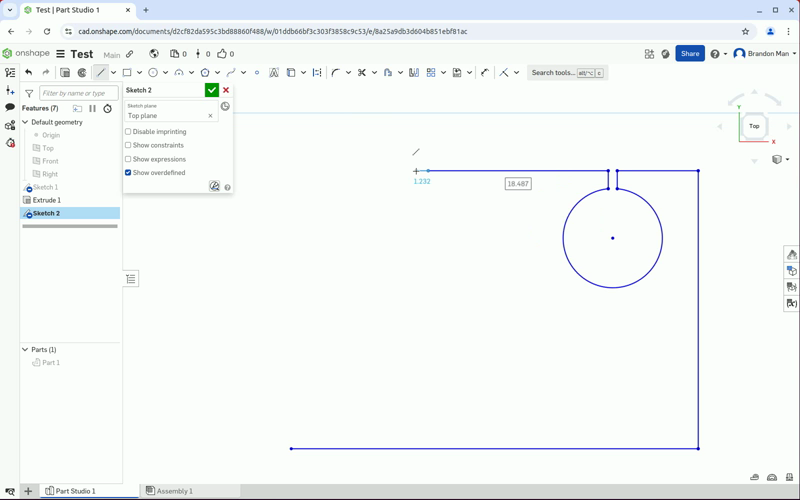
scroll(6)
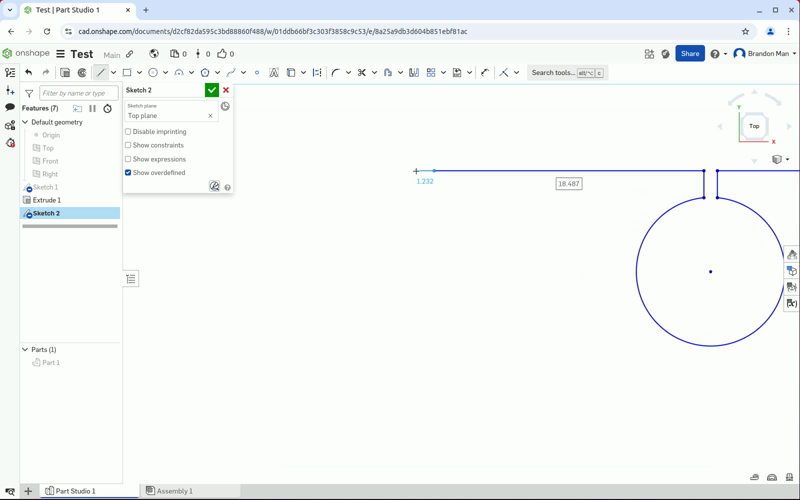
scroll(6)
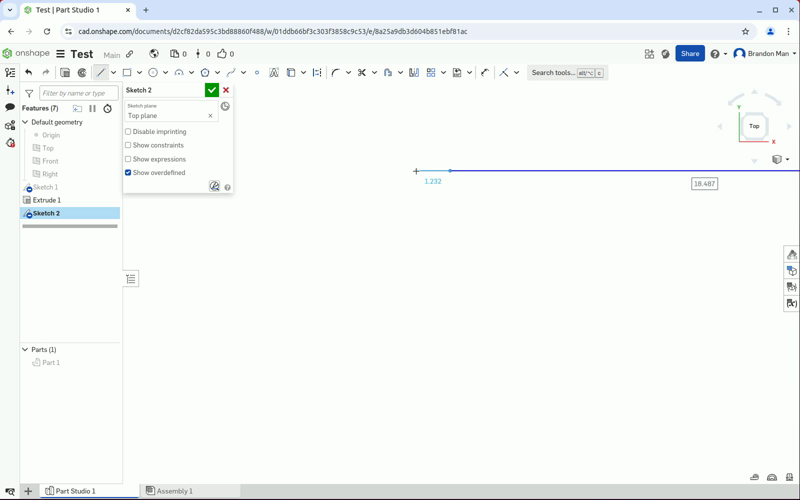
scroll(6)
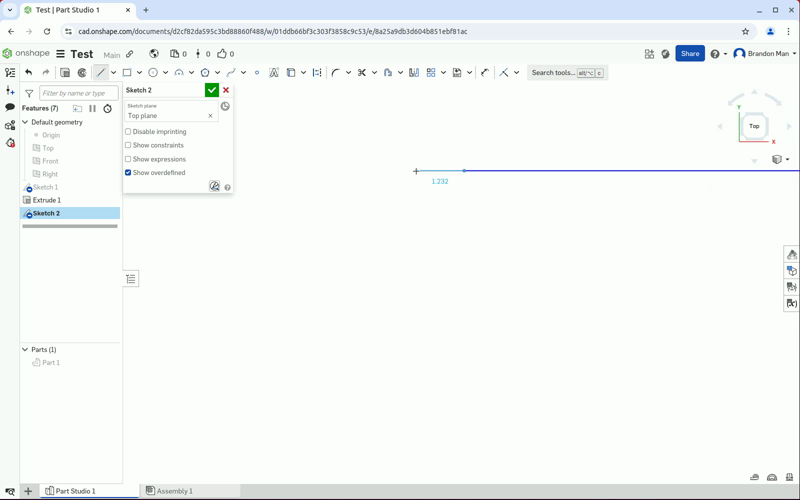
scroll(6)
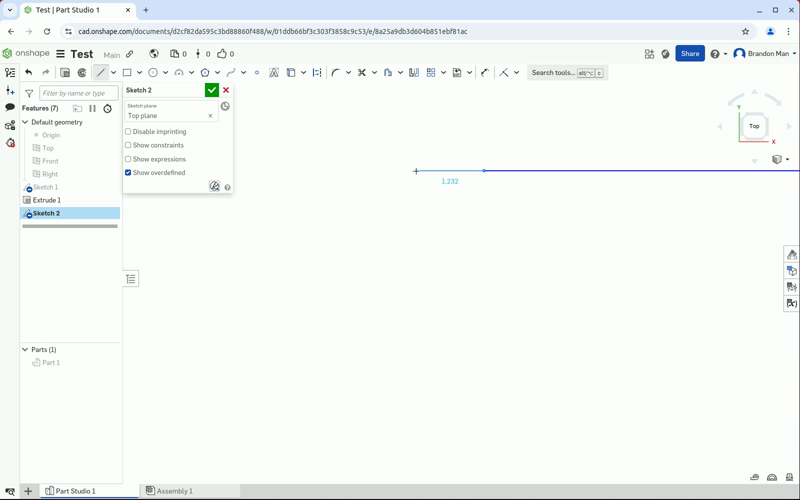
click(416, 170)
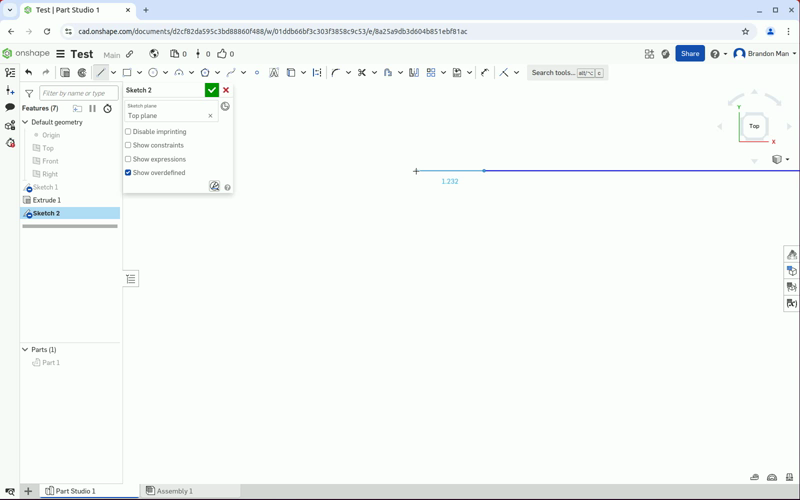
scroll(-6)
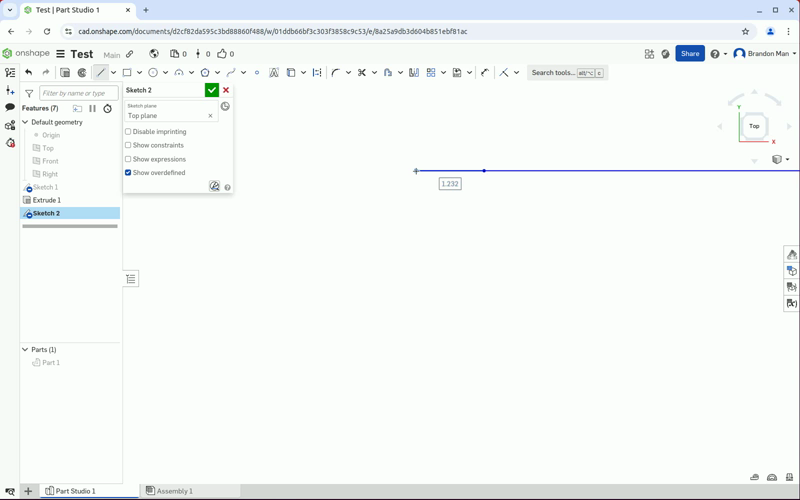
scroll(-6)
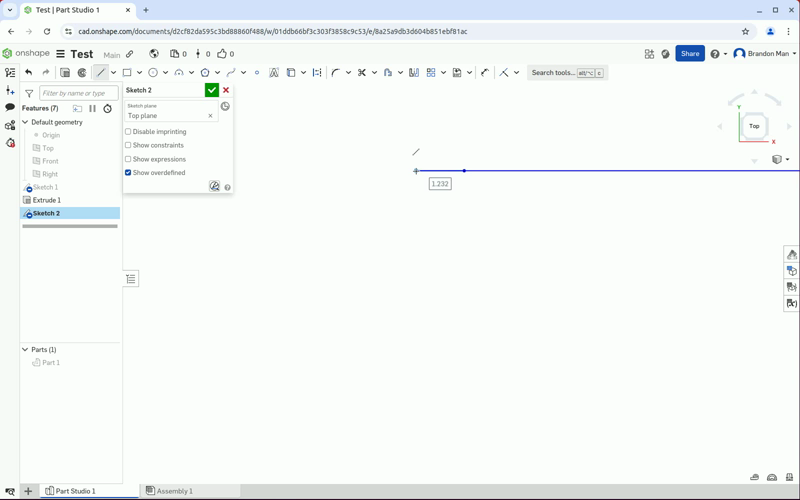
scroll(-6)
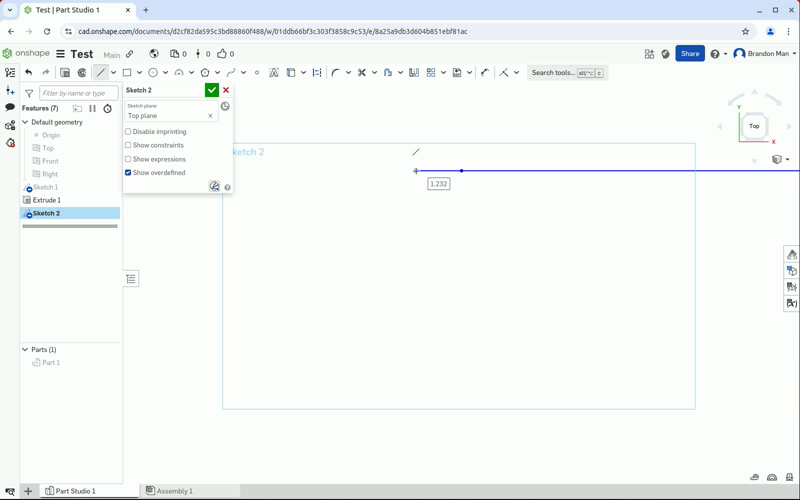
scroll(-6)
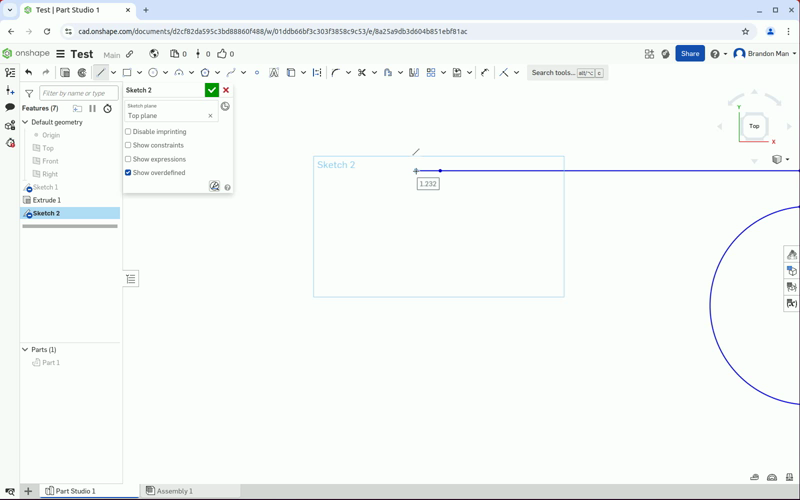
scroll(-6)
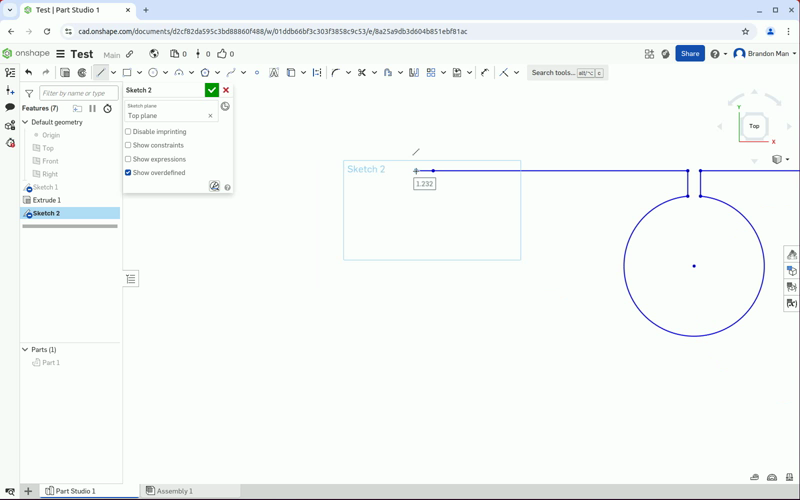
scroll(-6)
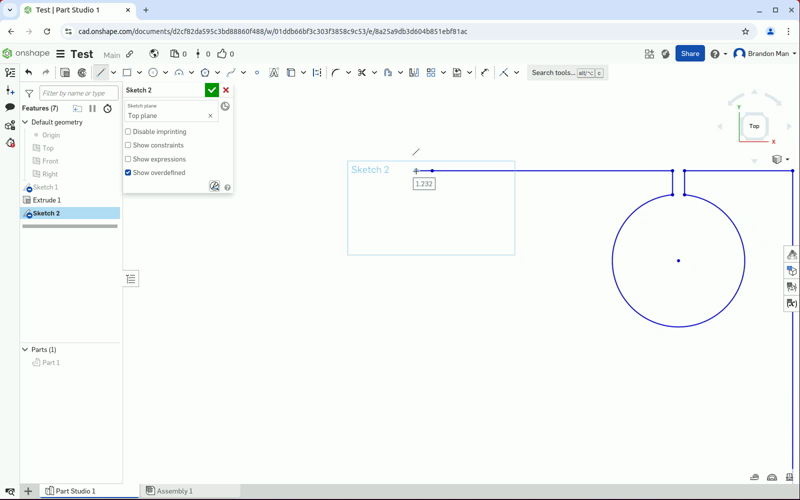
scroll(-6)
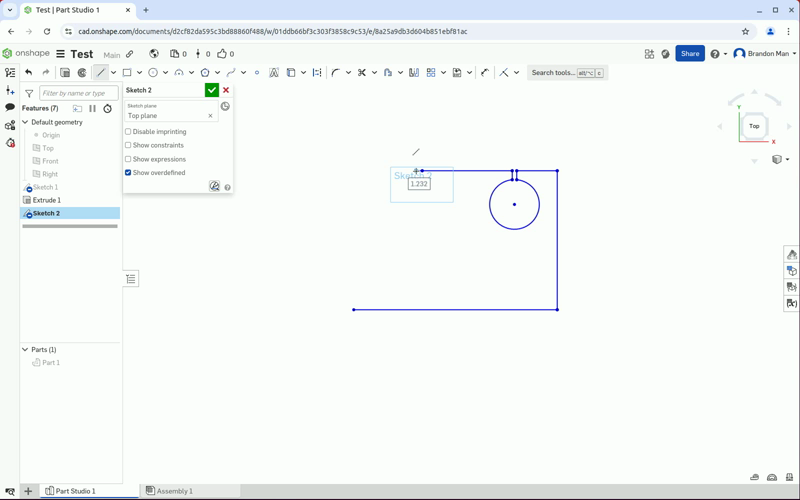
key_up(shift)
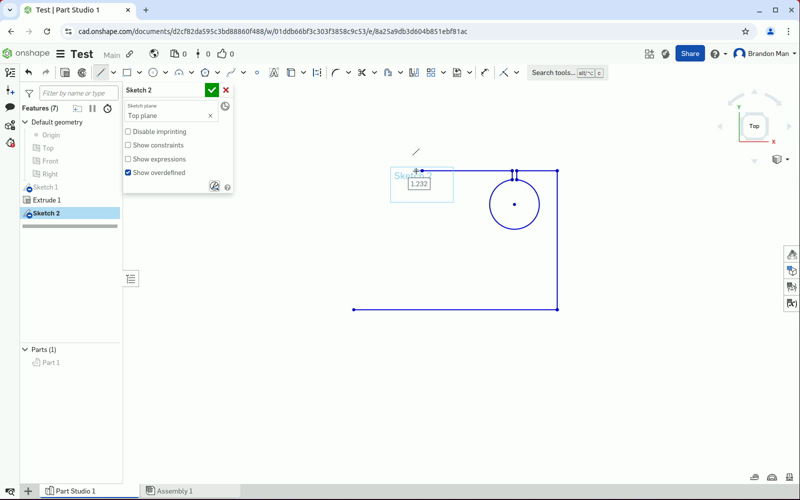
key_down(shift)
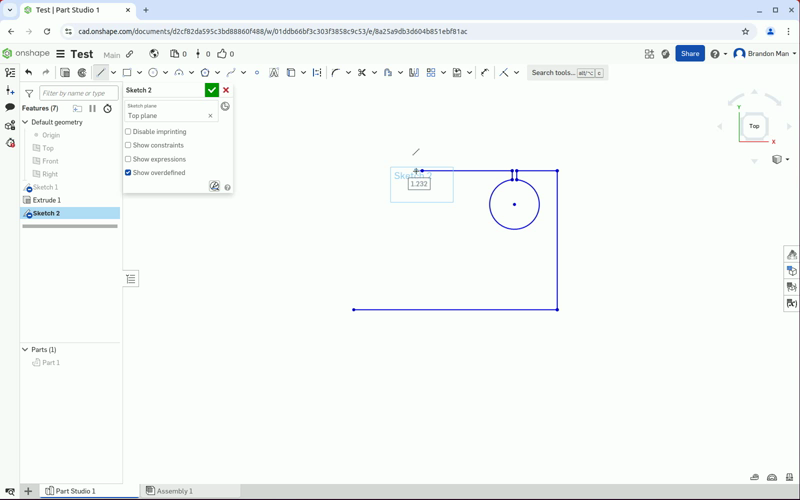
mouse_move(353, 170)
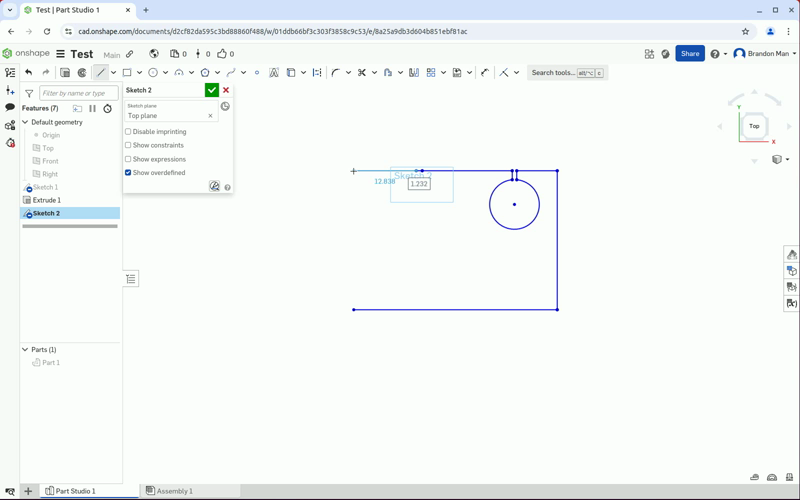
click(353, 170)
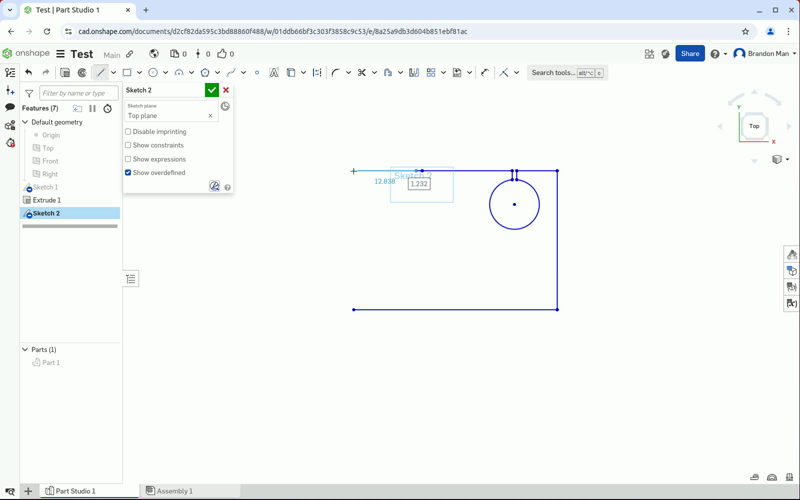
key_up(shift)
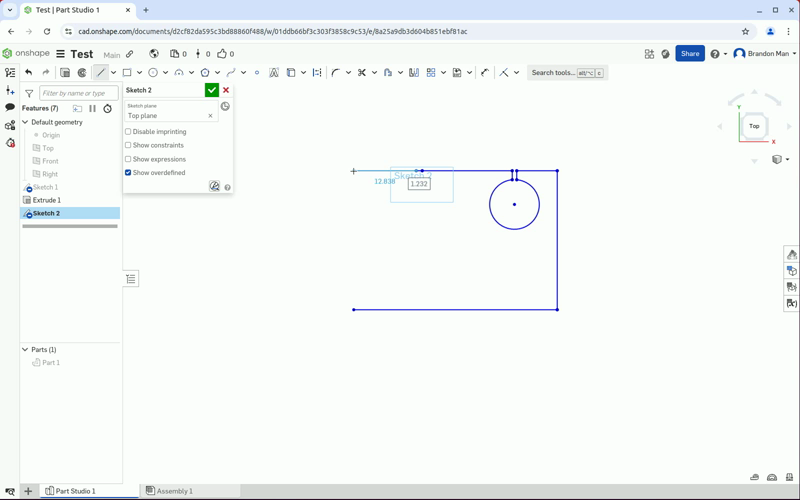
key_down(shift)
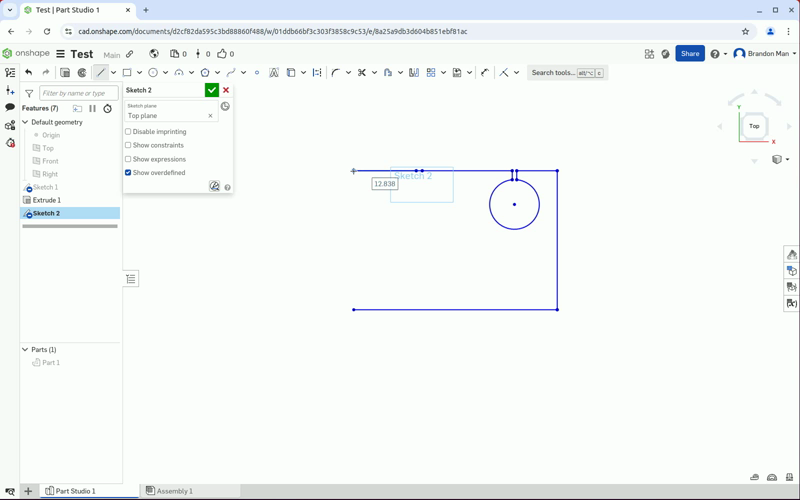
mouse_move(353, 309)
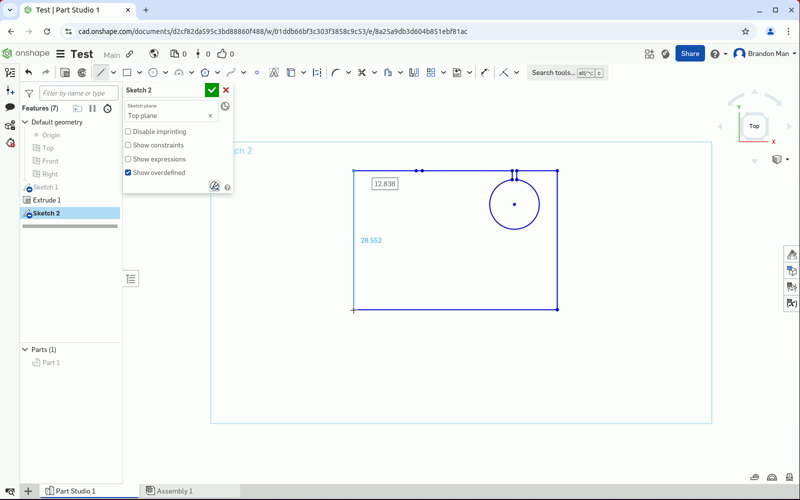
key_up(shift)
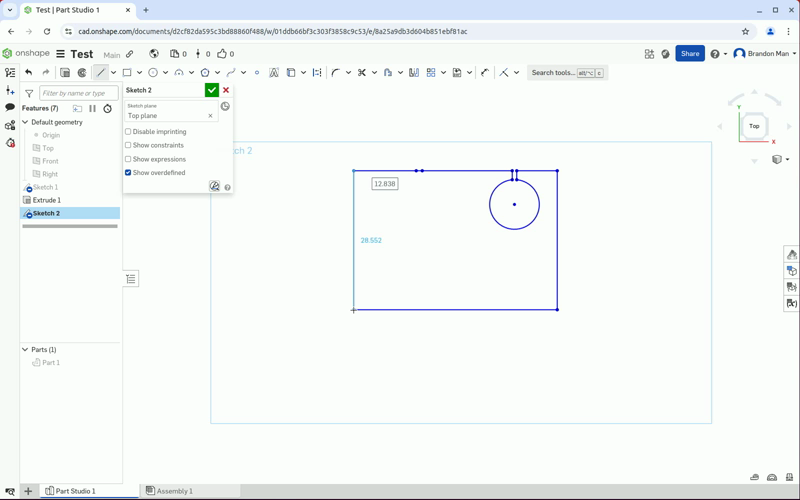
click(353, 309)
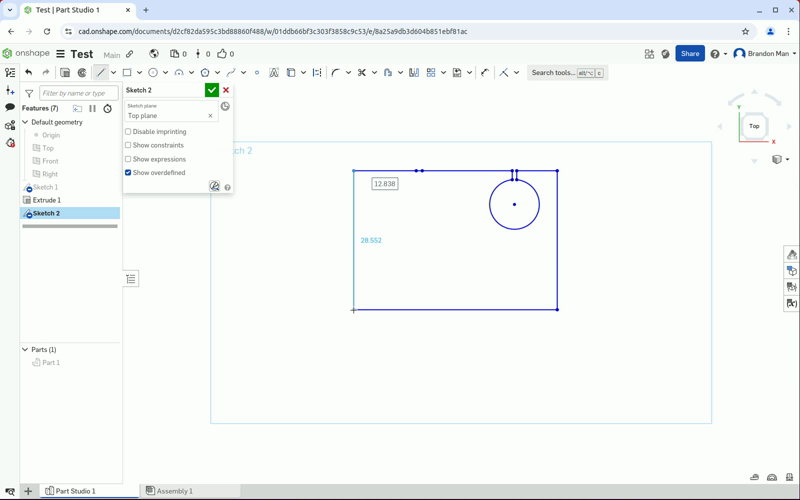
key(esc)
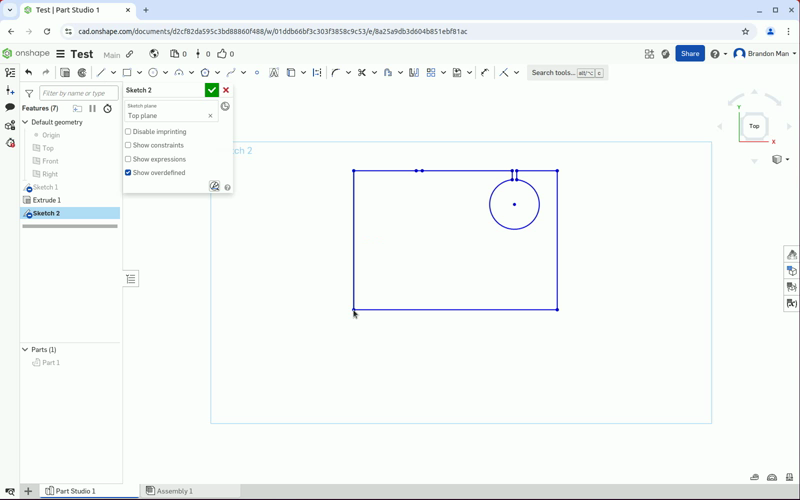
key(c)
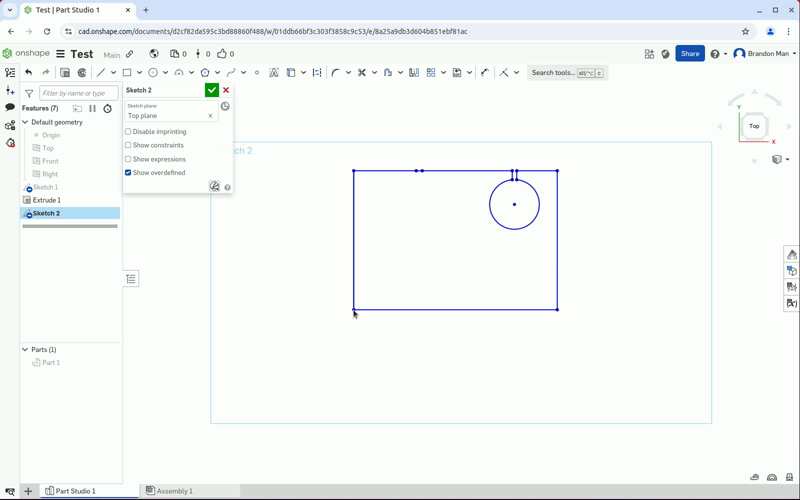
key_down(shift)
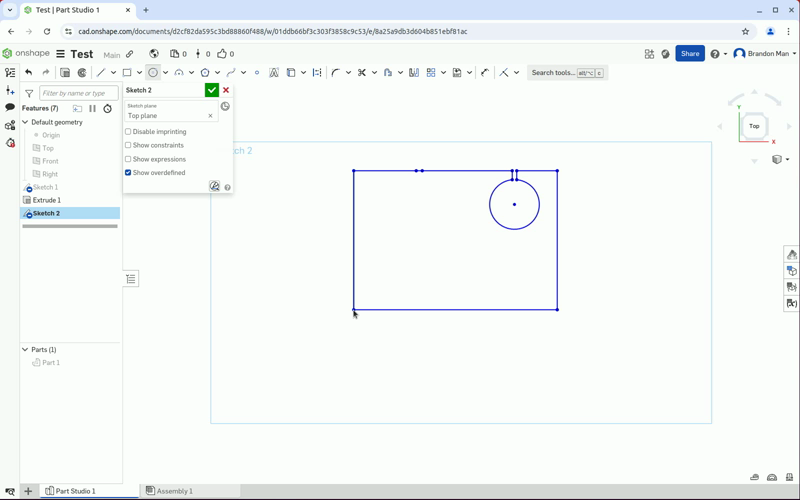
mouse_move(420, 216)
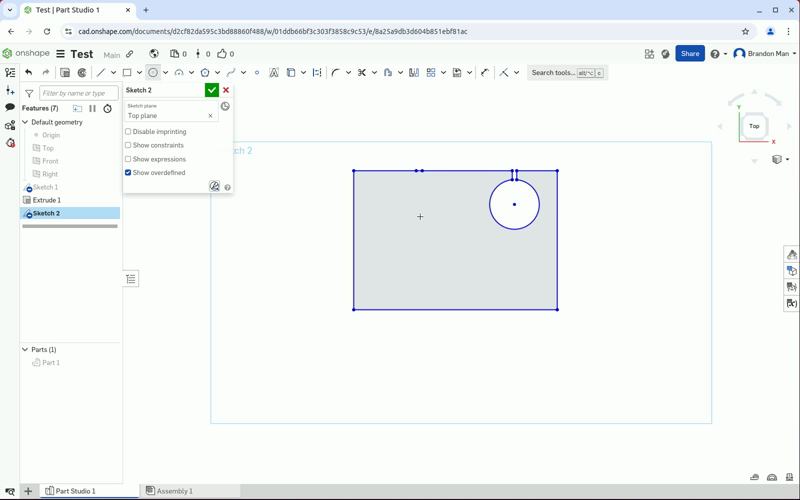
click(420, 216)
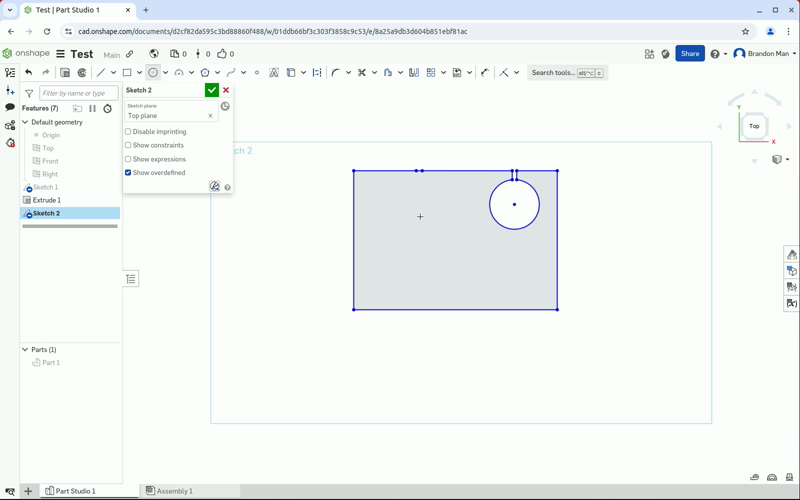
key_up(shift)
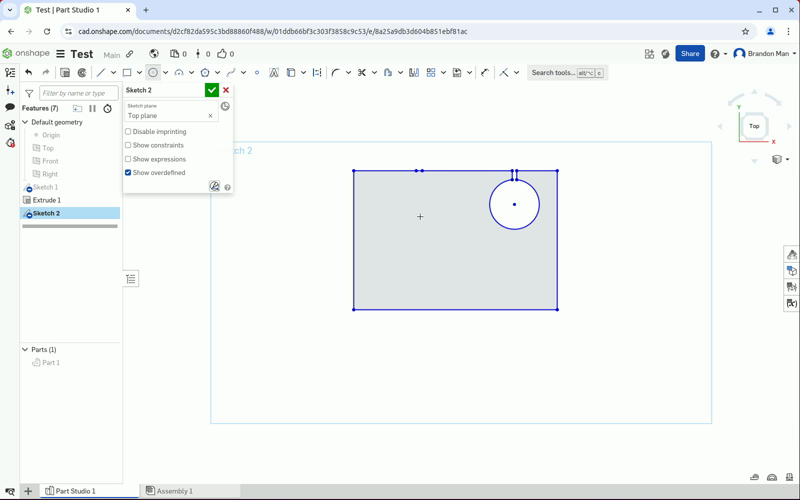
mouse_move(437, 216)
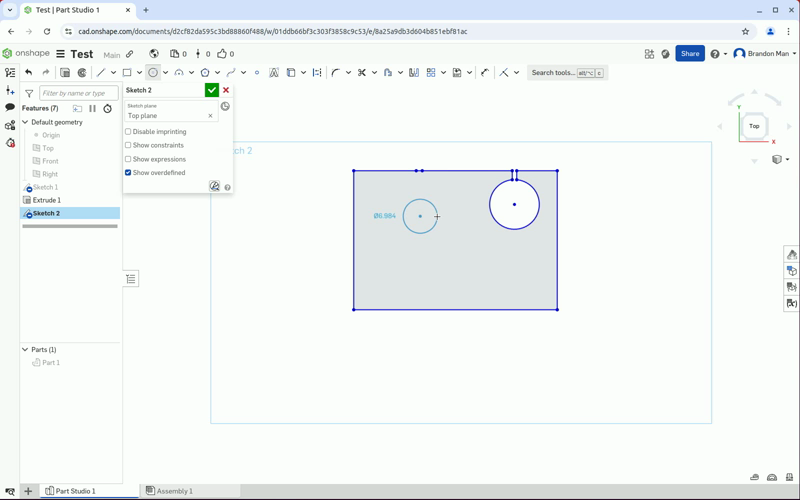
click(437, 216)
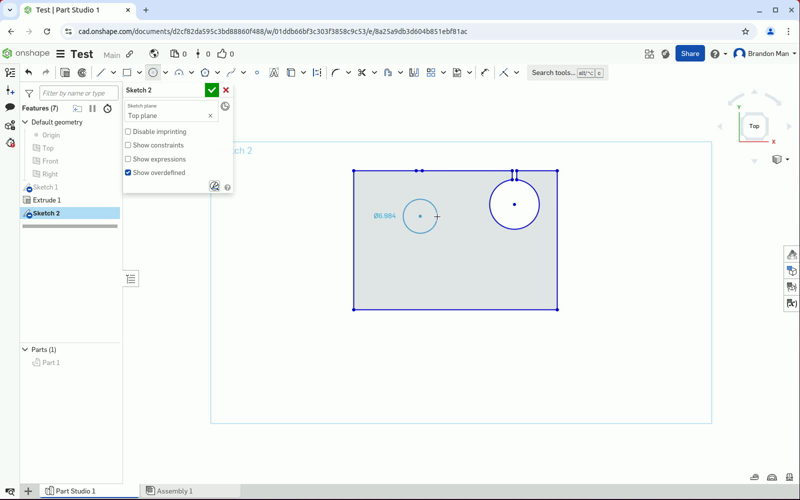
key(esc)
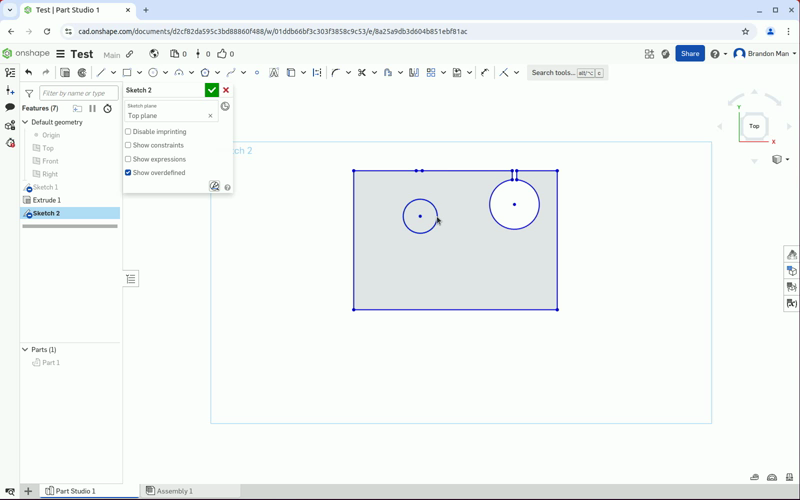
mouse_move(465, 192)
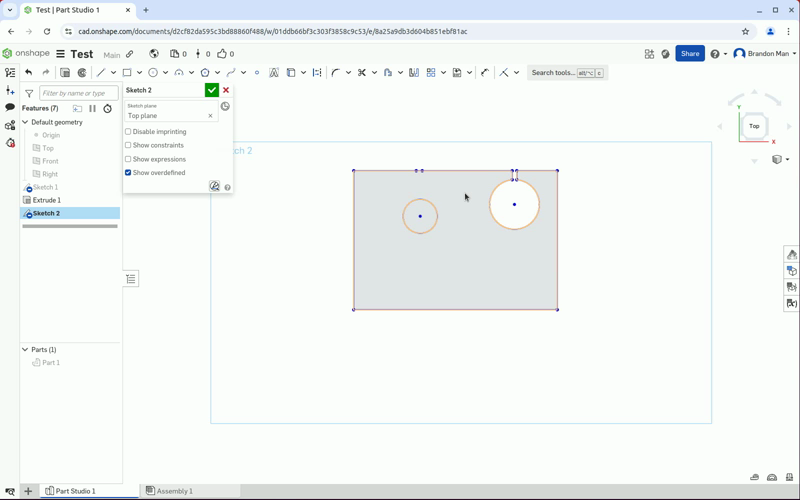
click(465, 192)
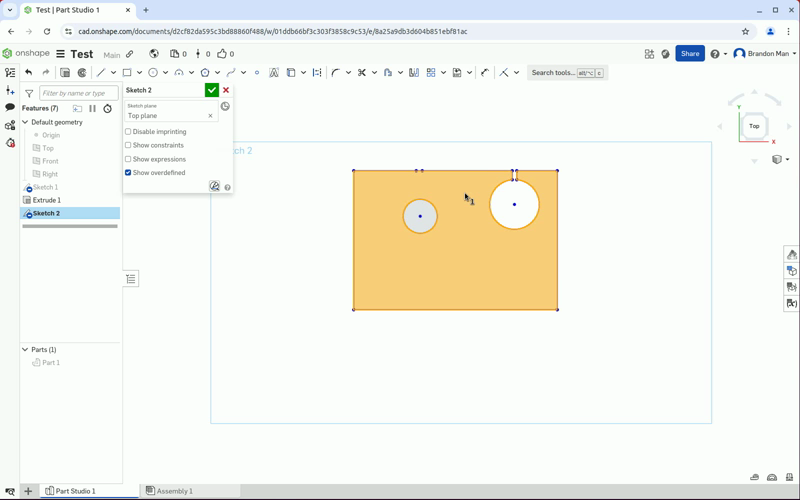
mouse_move(73, 352)
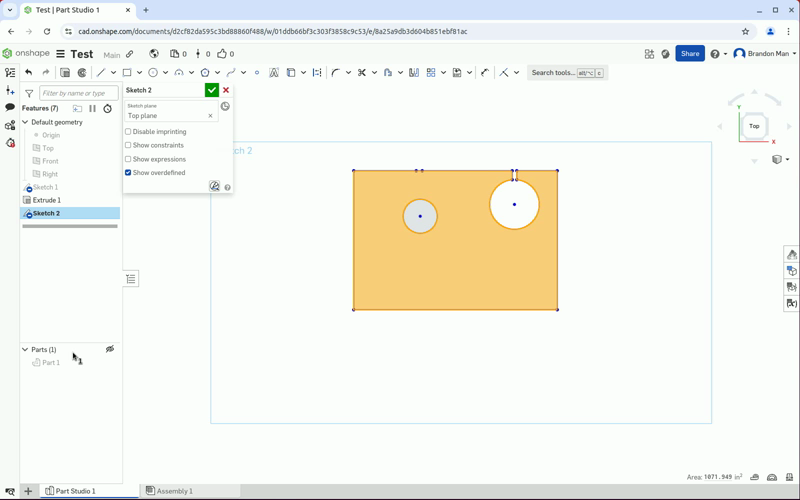
key(shift+y)
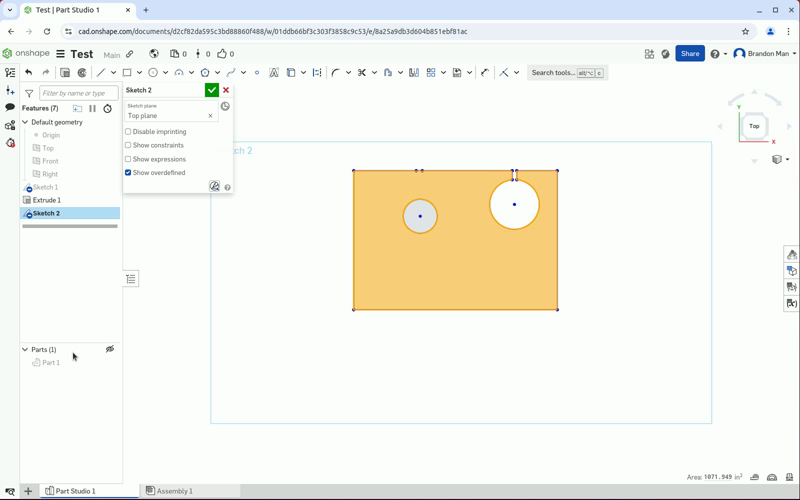
key(shift+e)
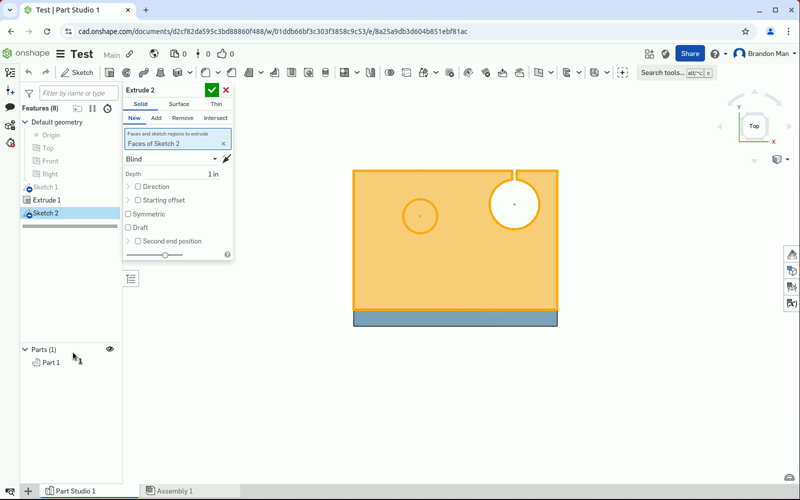
mouse_move(143, 106)
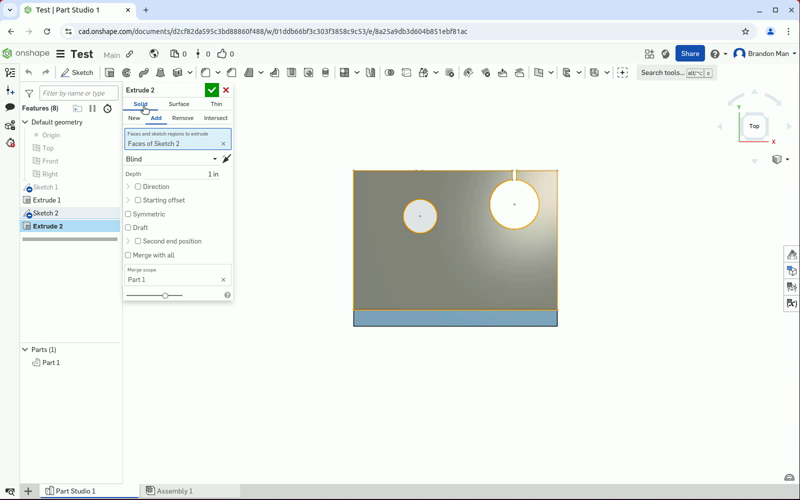
click(143, 106)
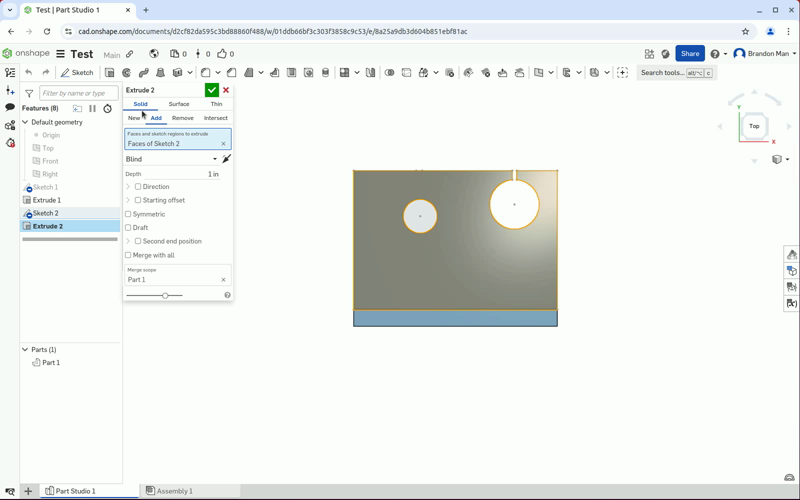
mouse_move(137, 120)
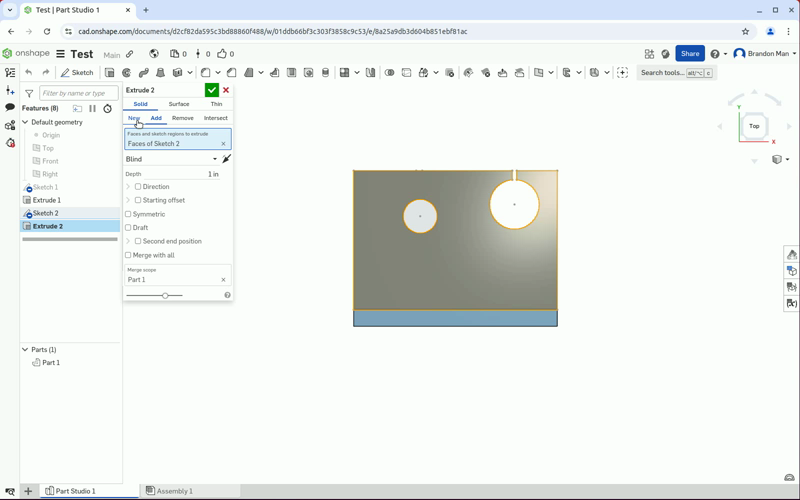
click(137, 120)
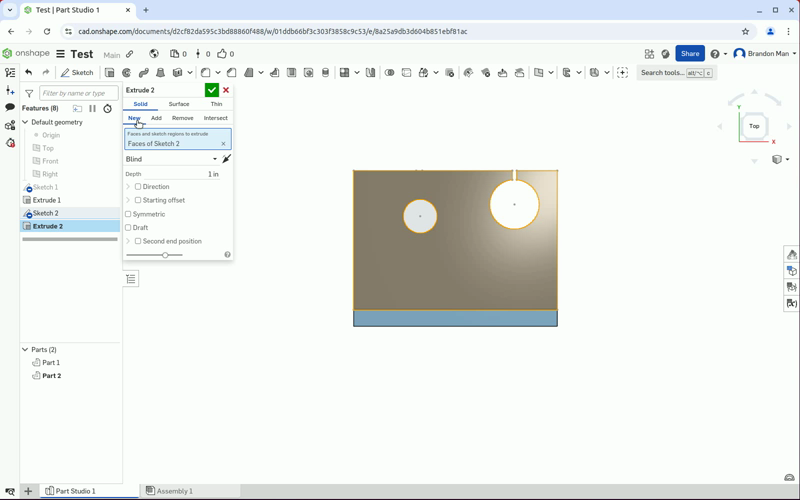
key(tab, 4)
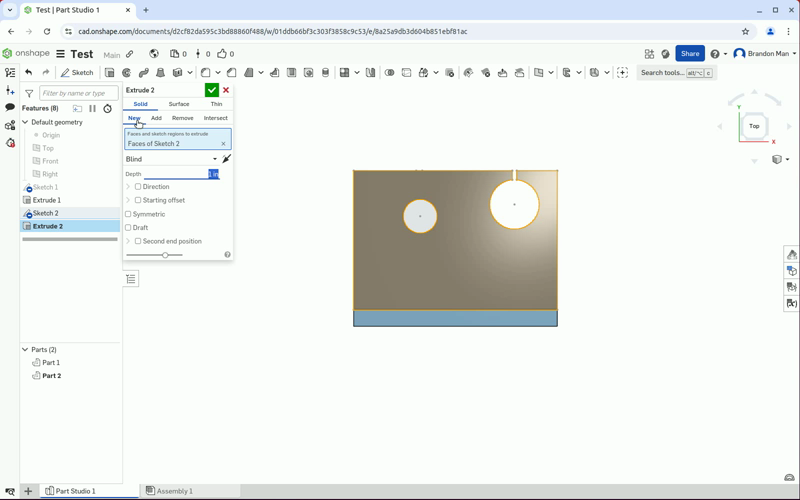
text(-3.37)
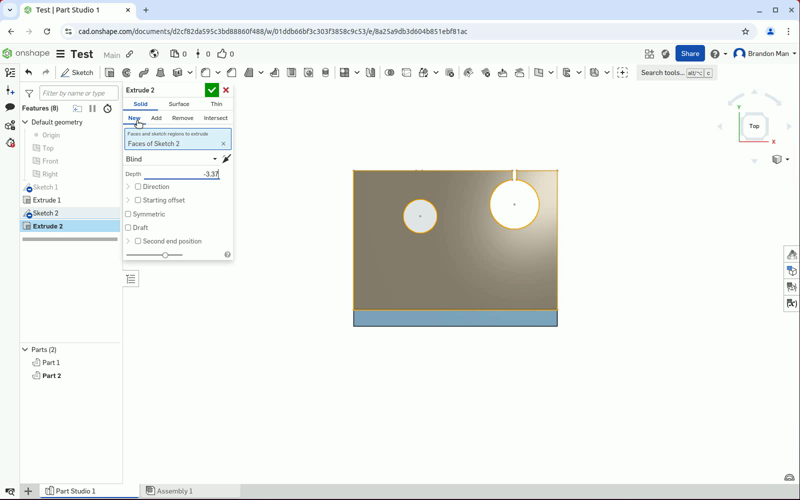
key(enter)
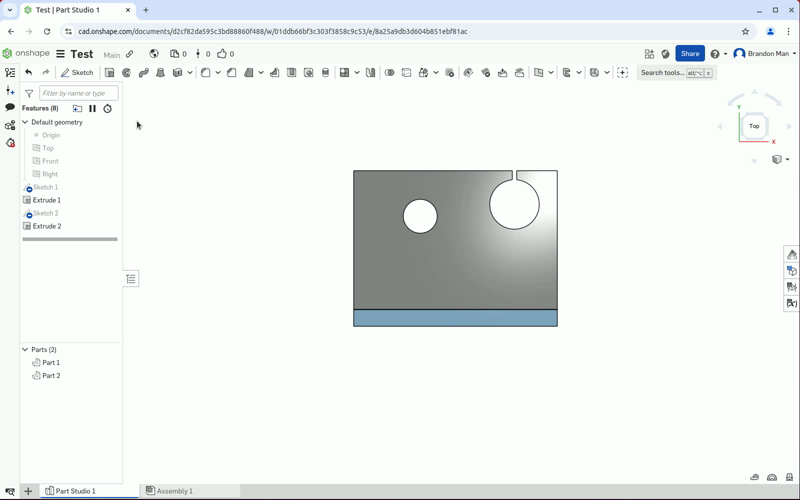
key(shift+h)
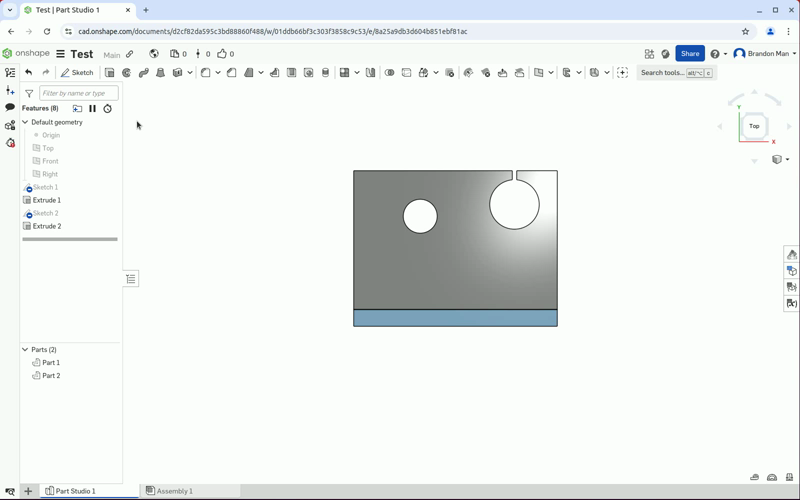
key(shift+h)
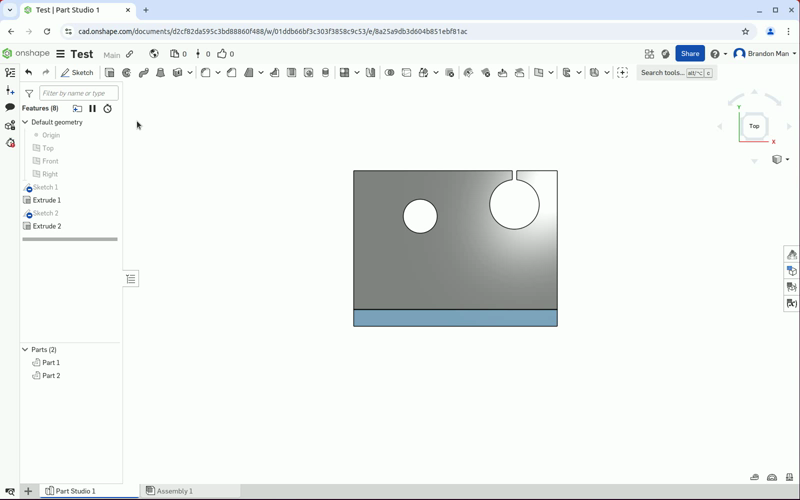
mouse_move(73, 189)
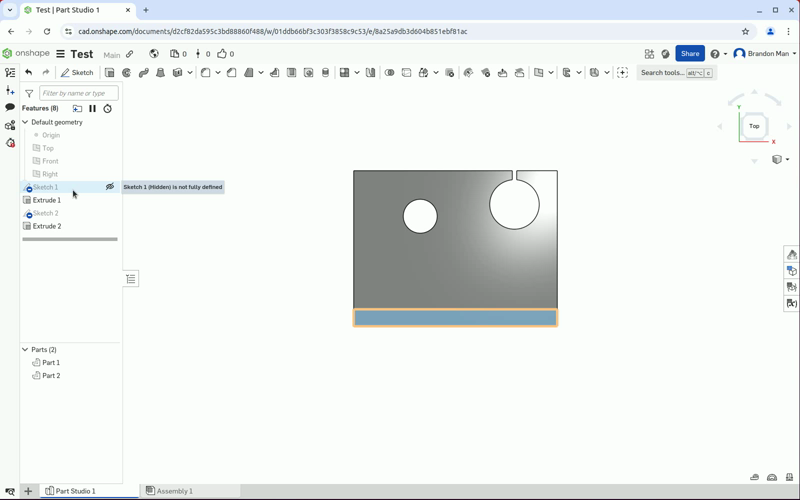
click(73, 189)
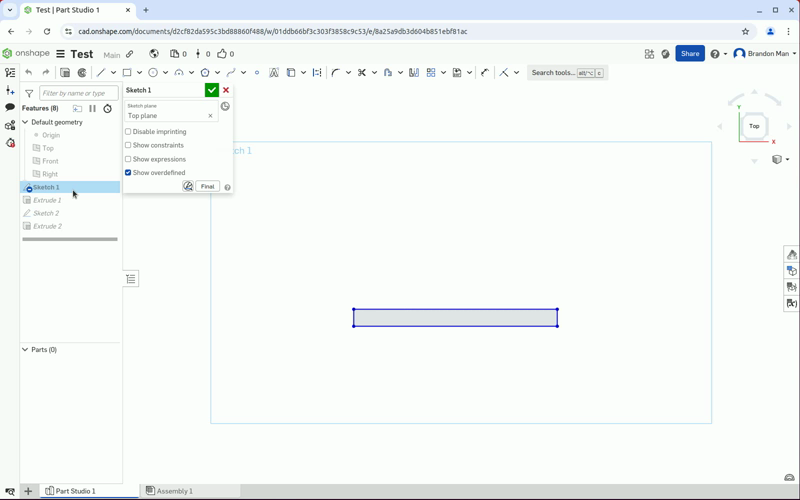
mouse_move(229, 92)
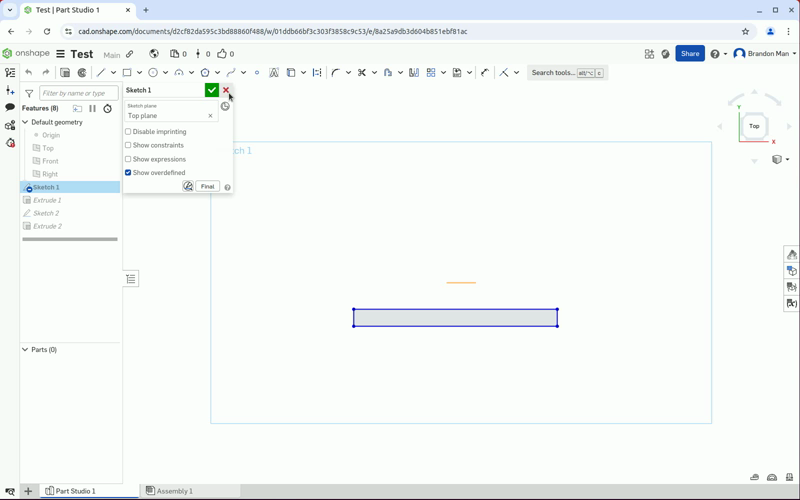
click(229, 92)
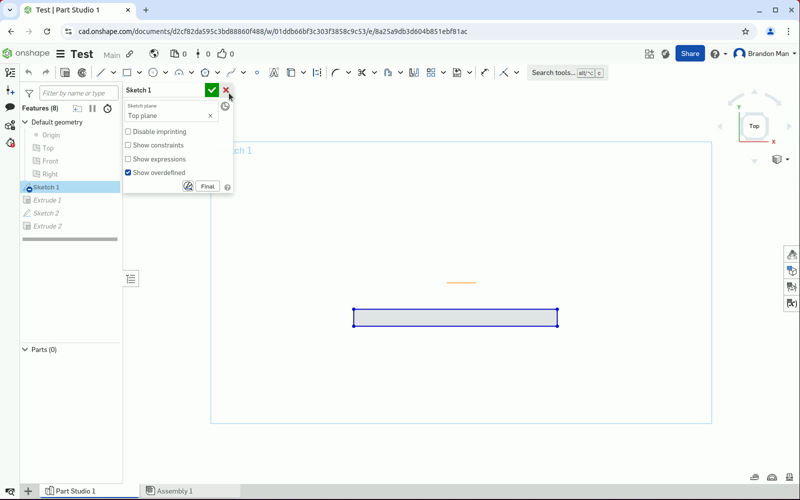
key(shift+s)
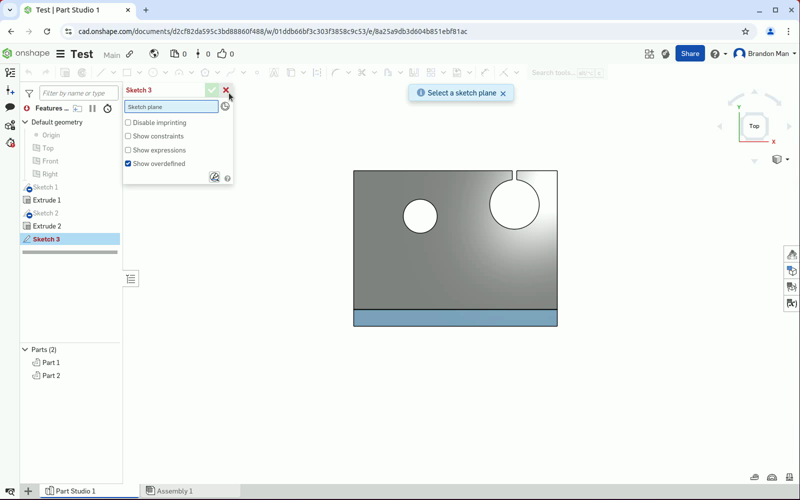
mouse_move(73, 150)
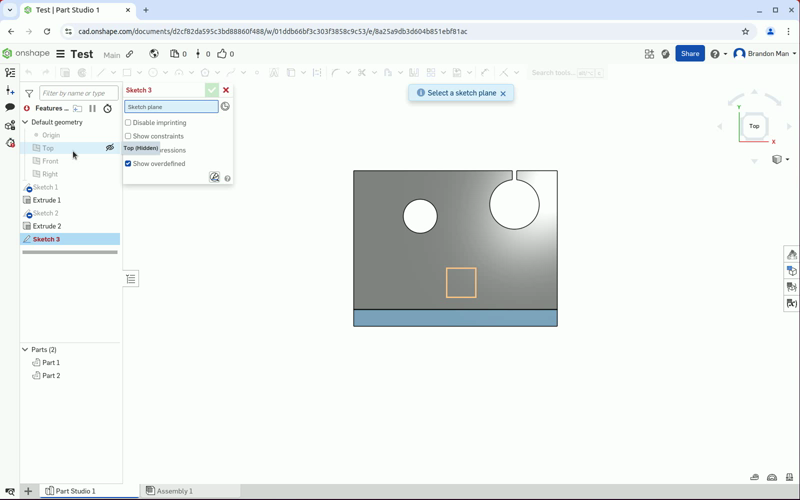
click(73, 150)
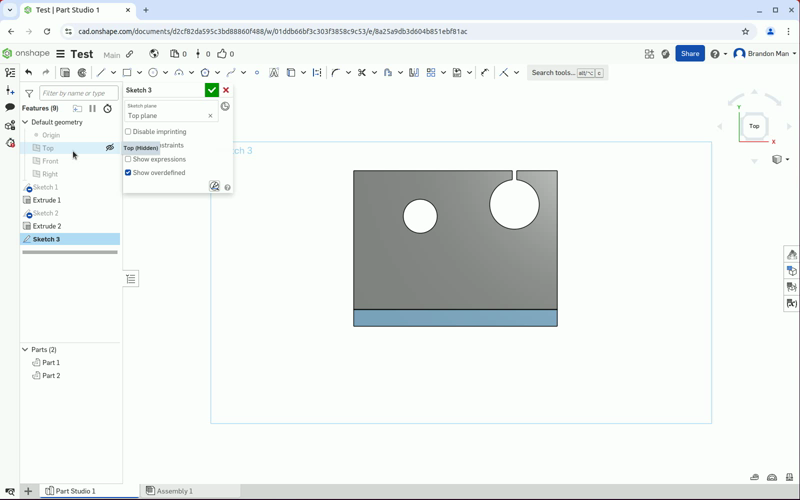
mouse_move(73, 352)
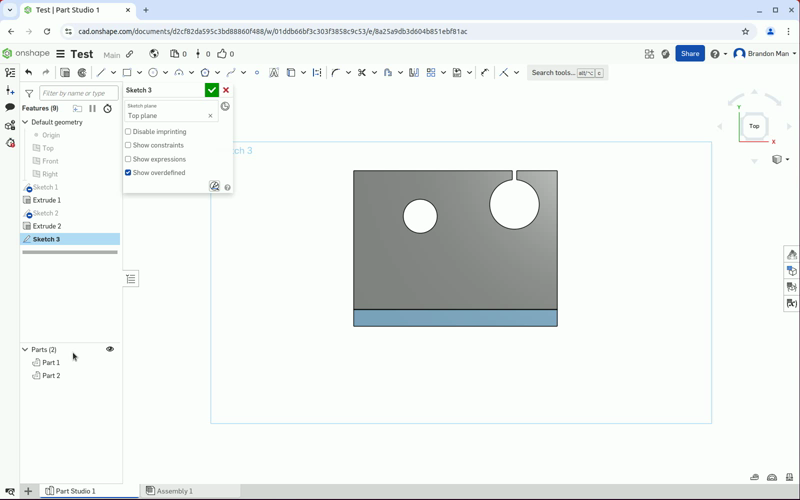
key(y)
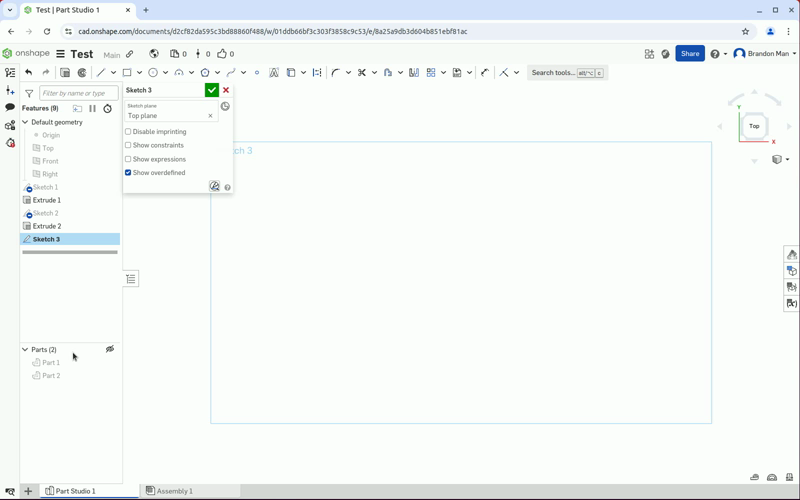
key(a)
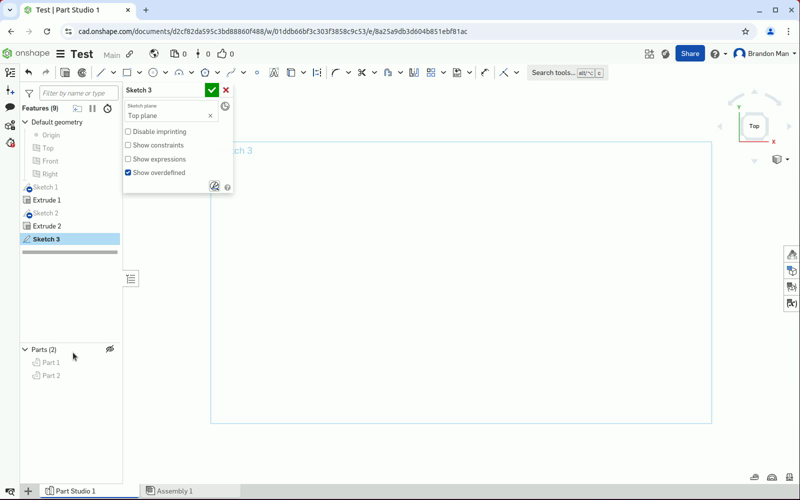
key_down(shift)
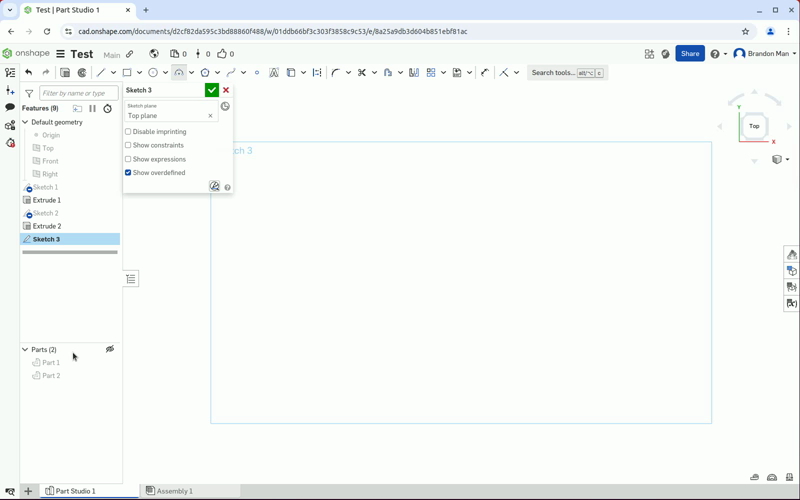
mouse_move(512, 184)
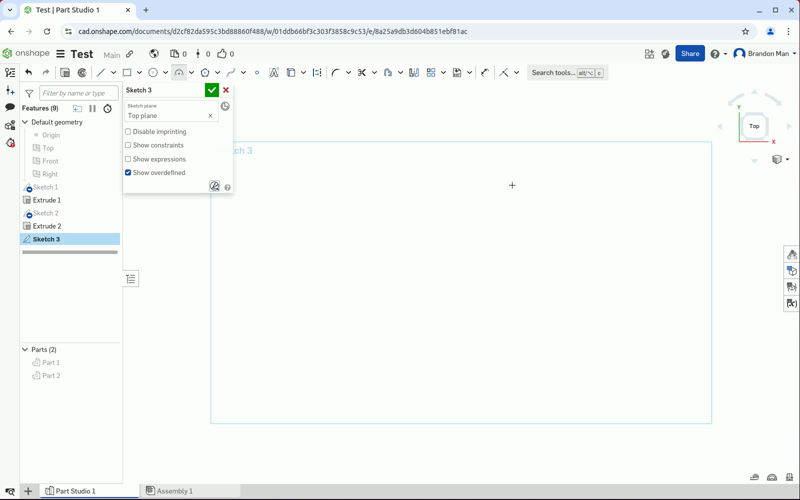
click(512, 184)
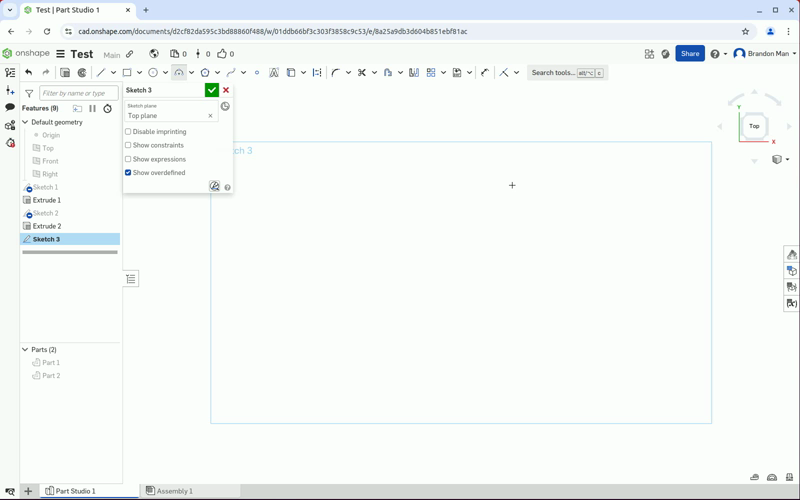
key_up(shift)
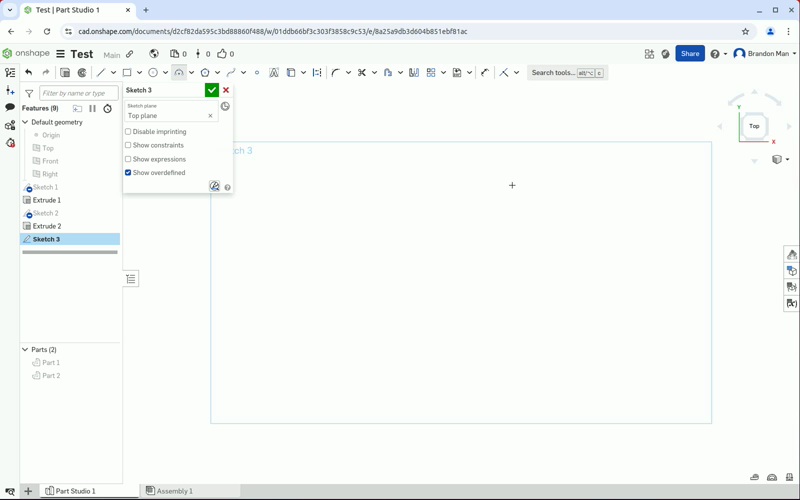
key_down(shift)
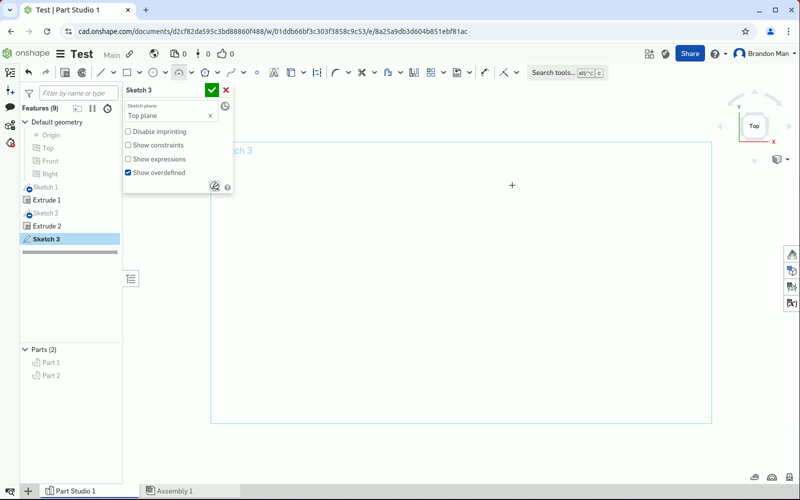
mouse_move(519, 184)
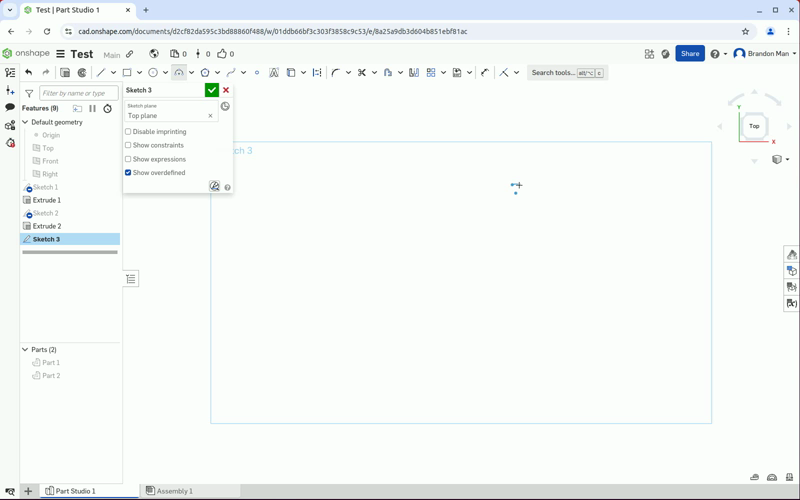
scroll(6)
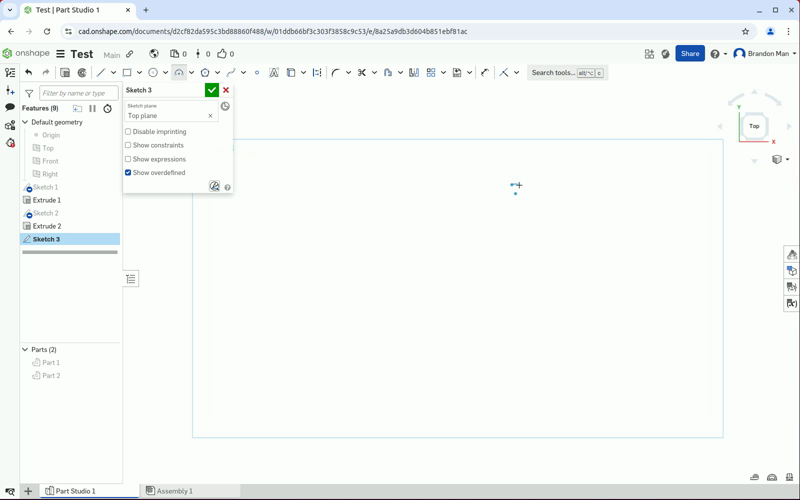
scroll(6)
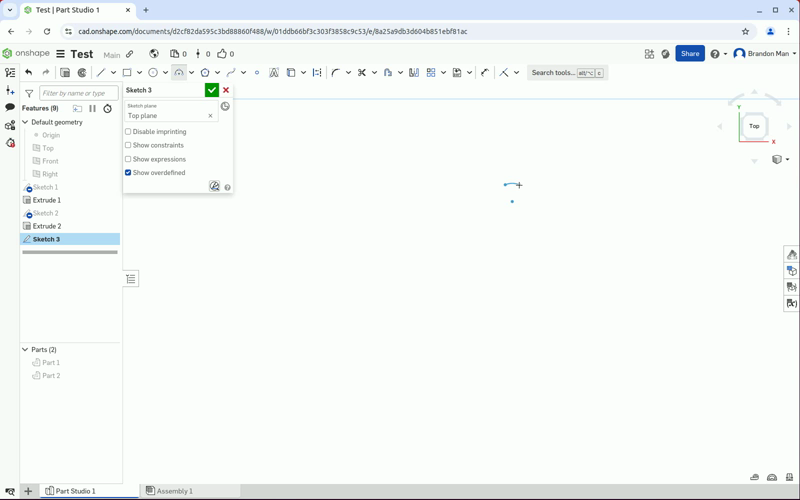
scroll(6)
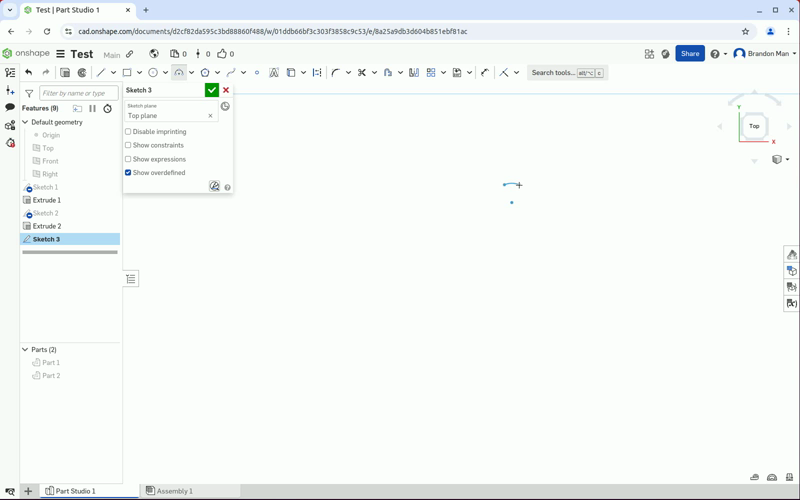
scroll(6)
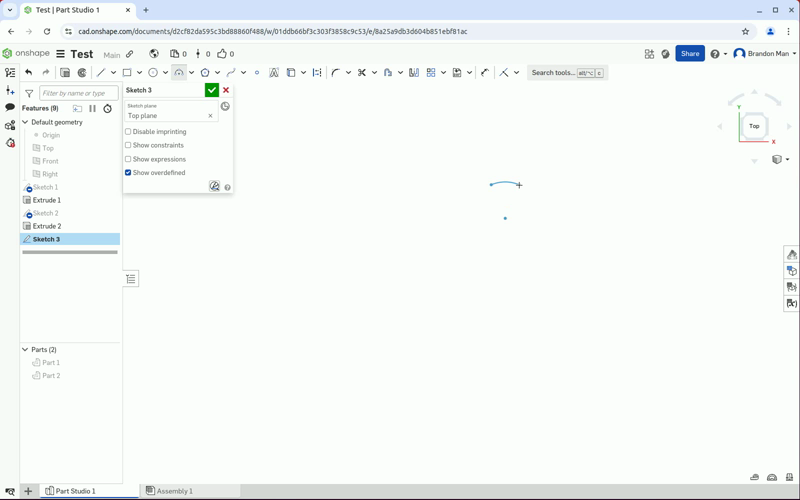
scroll(6)
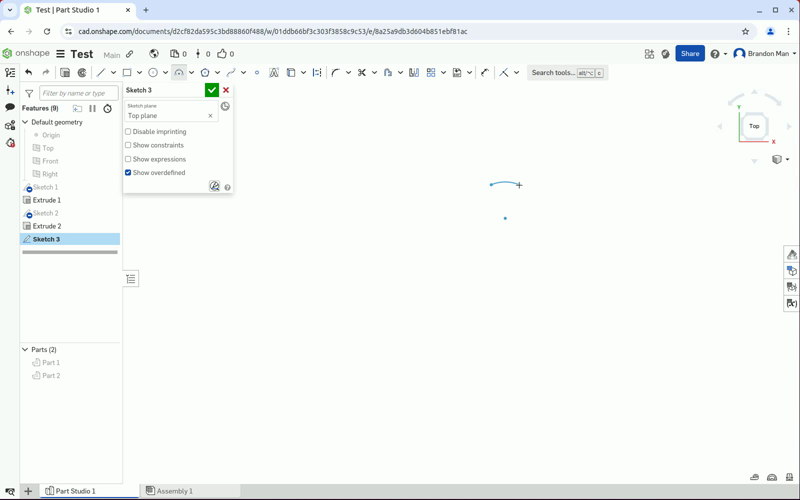
scroll(6)
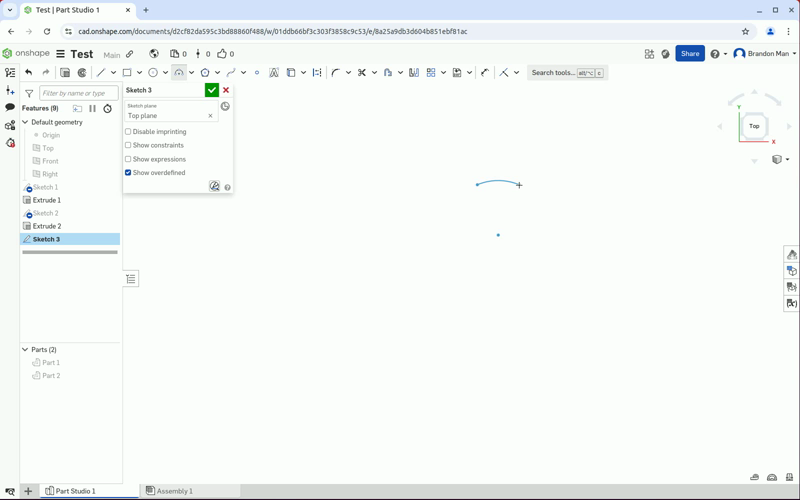
scroll(6)
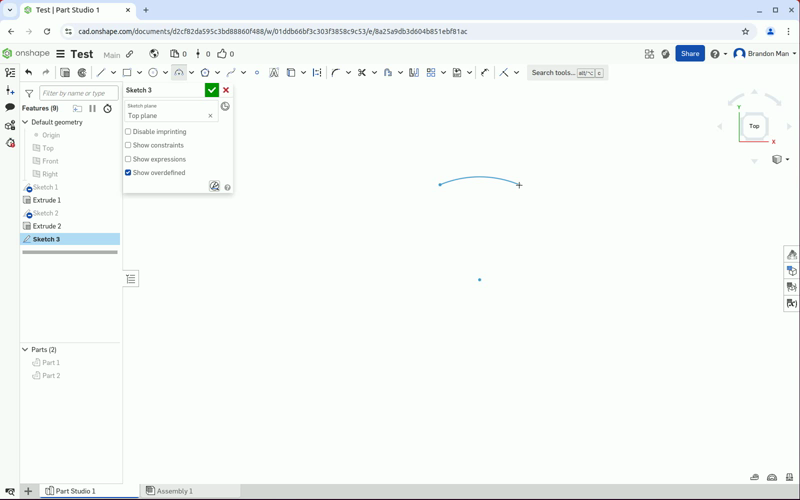
click(519, 184)
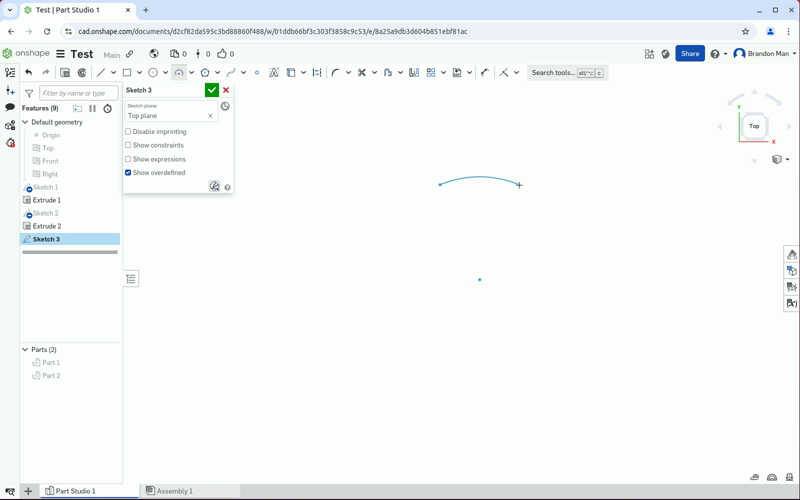
scroll(-6)
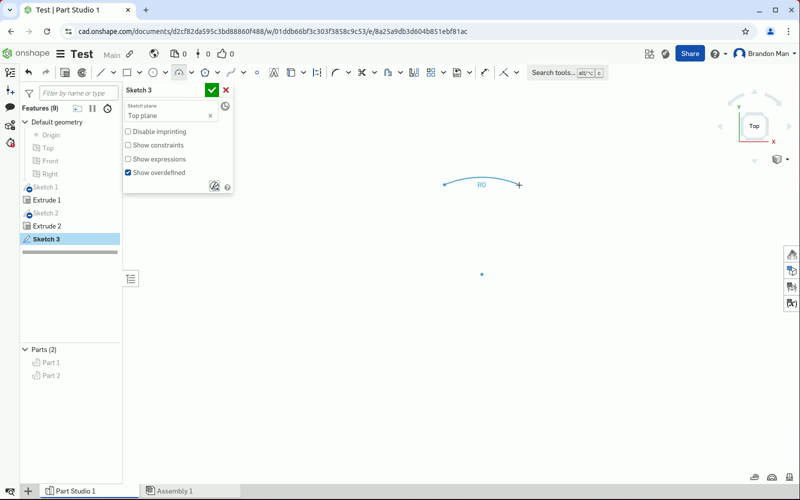
scroll(-6)
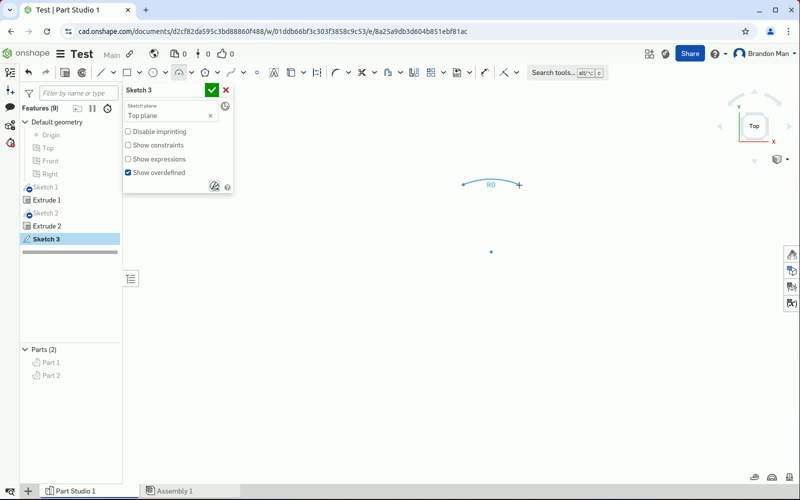
scroll(-6)
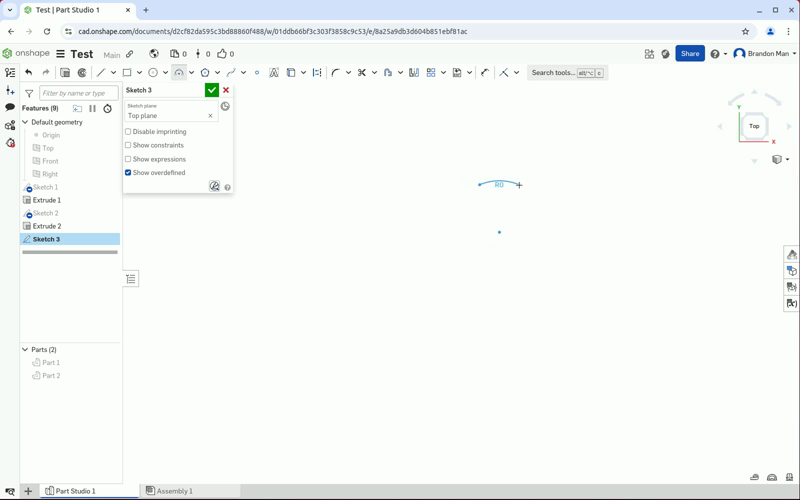
scroll(-6)
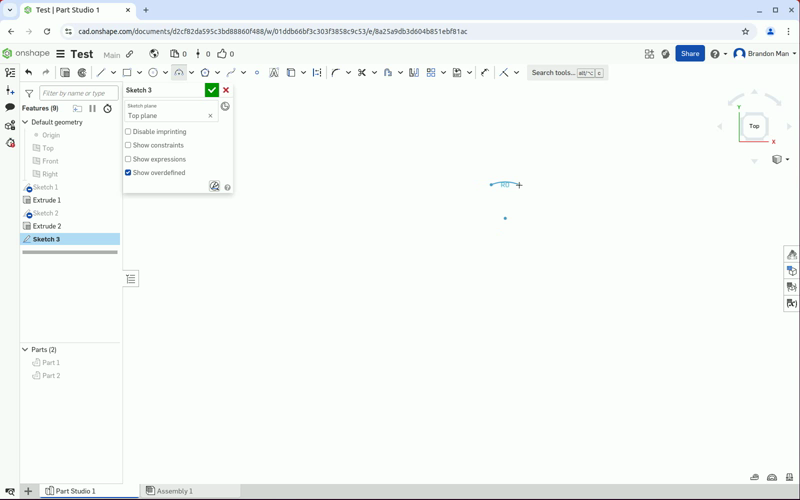
scroll(-6)
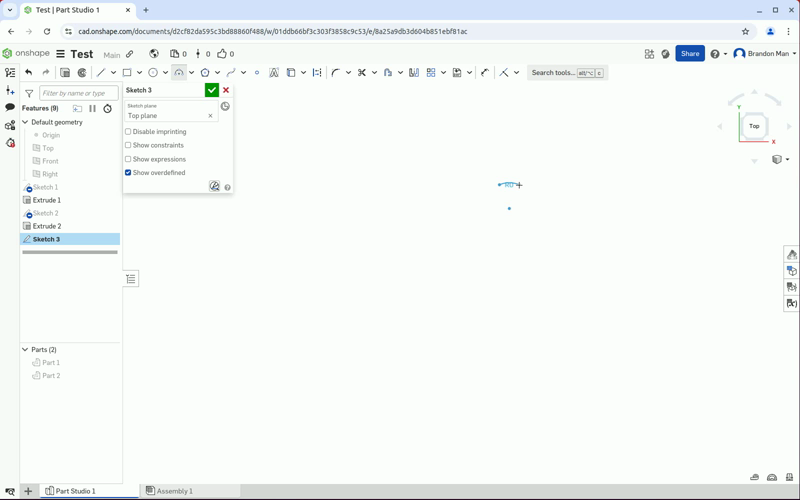
scroll(-6)
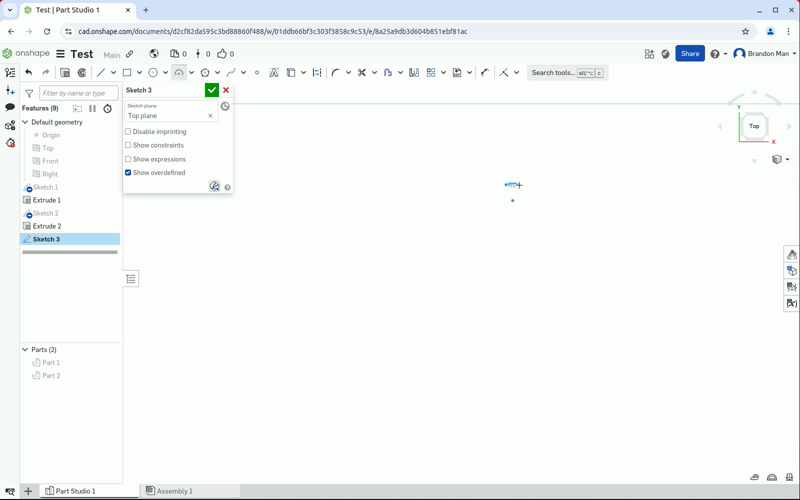
scroll(-6)
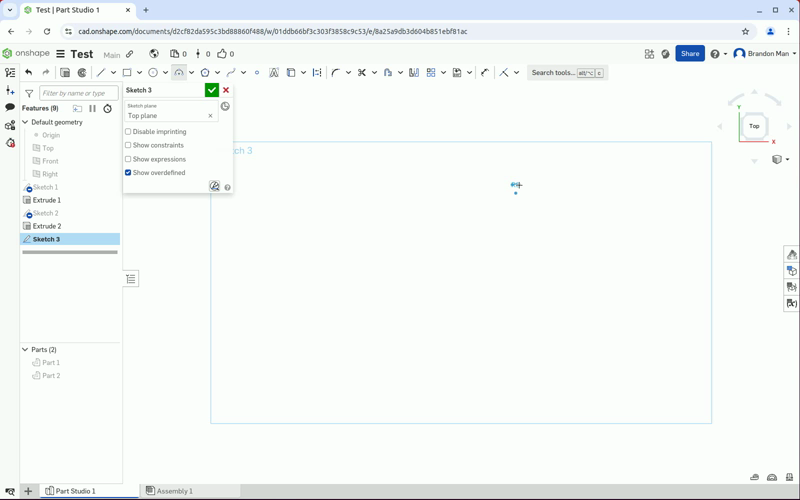
mouse_move(515, 250)
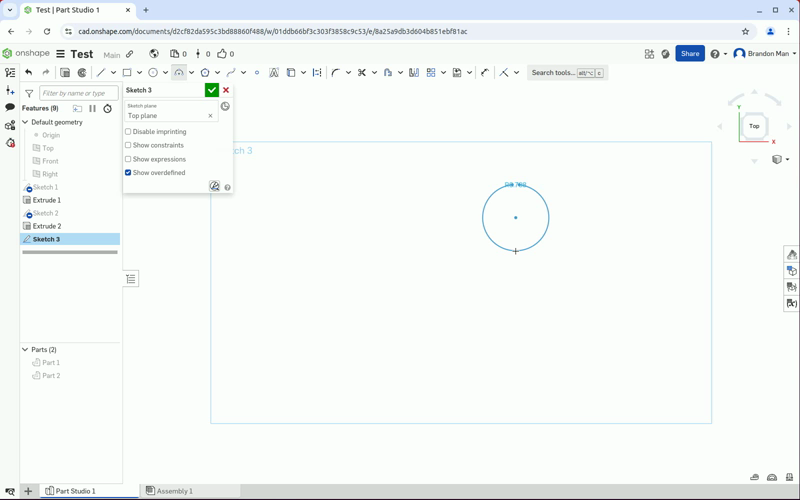
scroll(6)
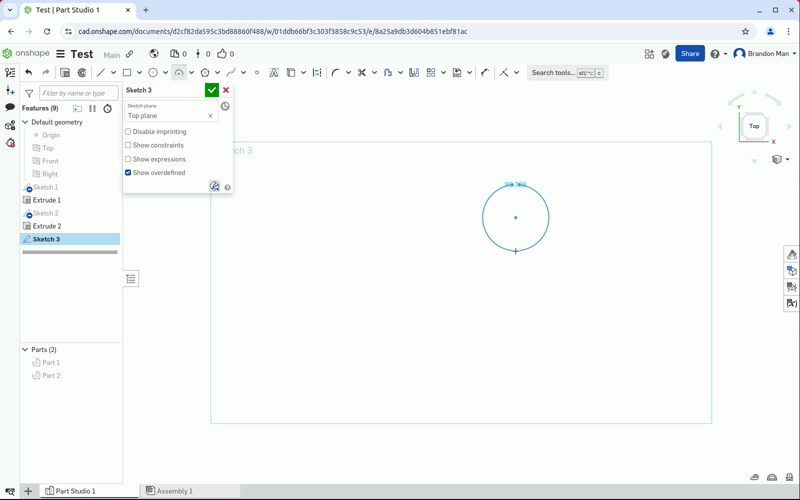
scroll(6)
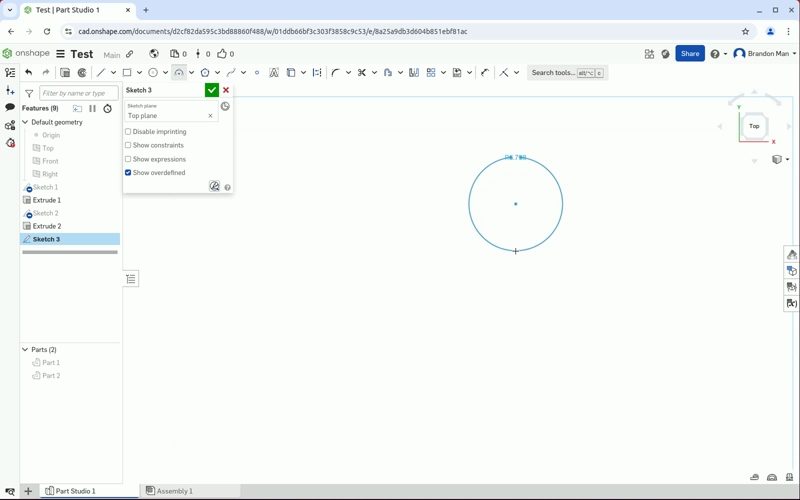
scroll(6)
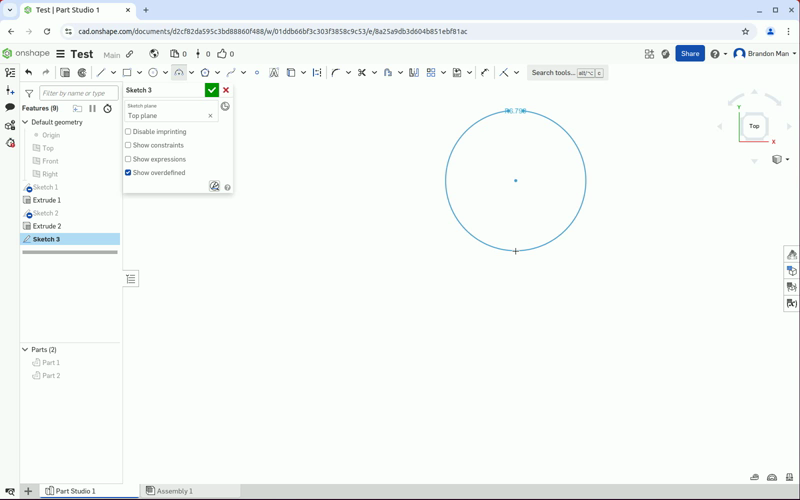
scroll(6)
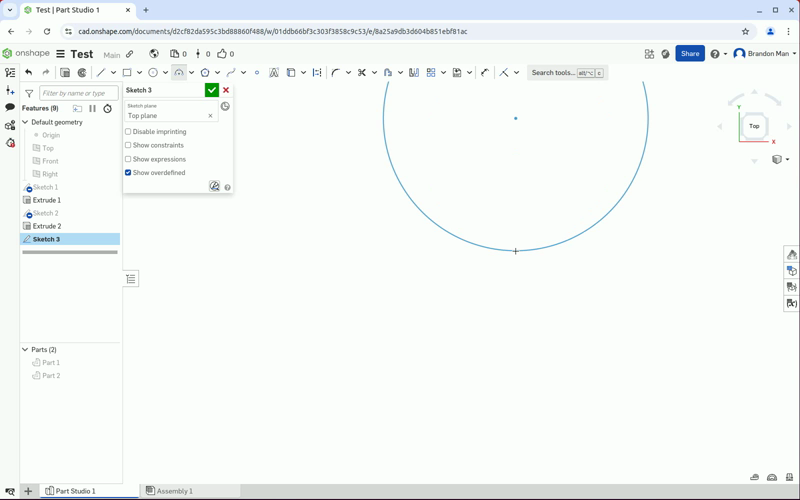
scroll(6)
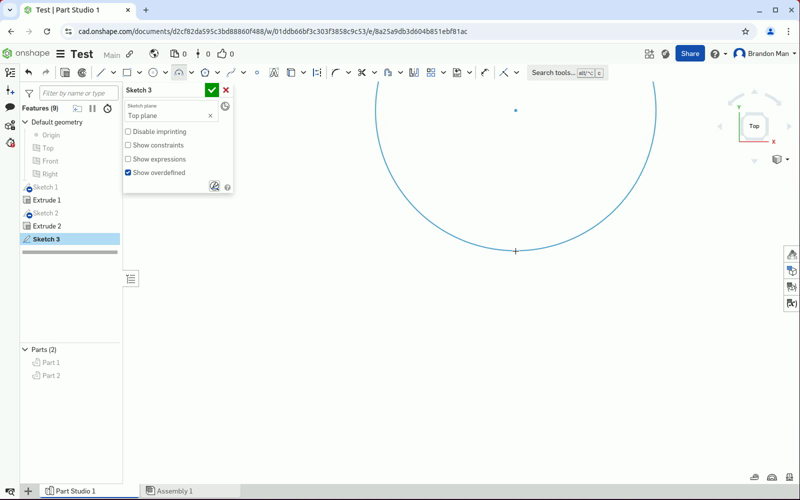
scroll(6)
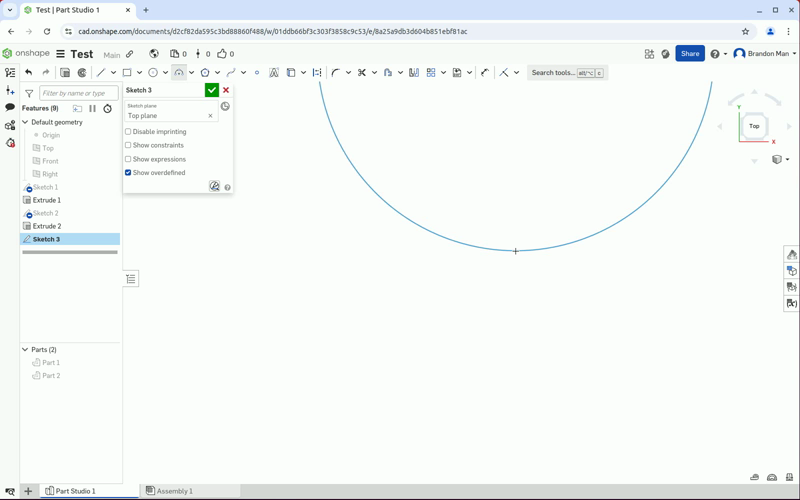
scroll(6)
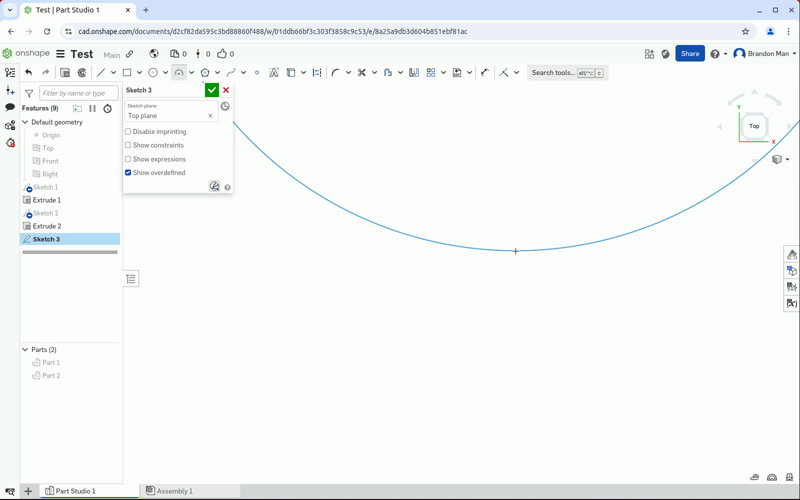
click(515, 250)
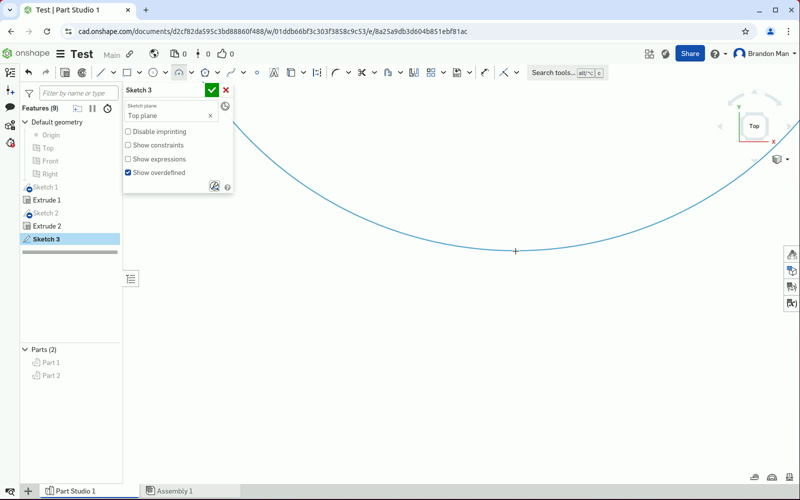
scroll(-6)
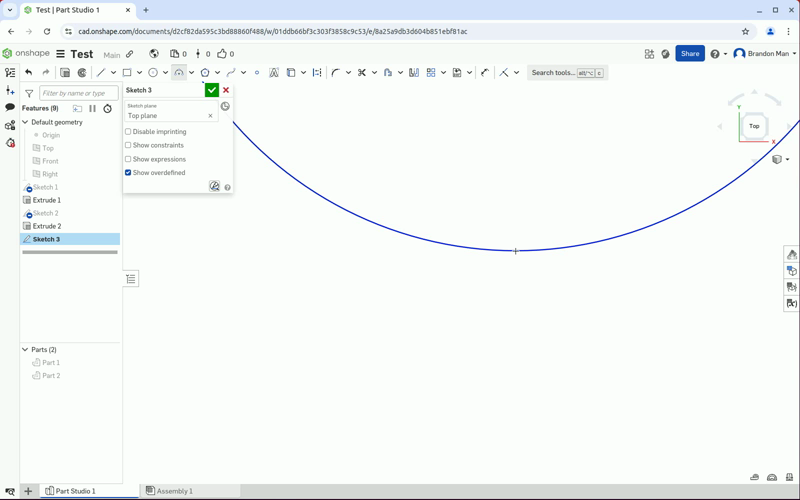
scroll(-6)
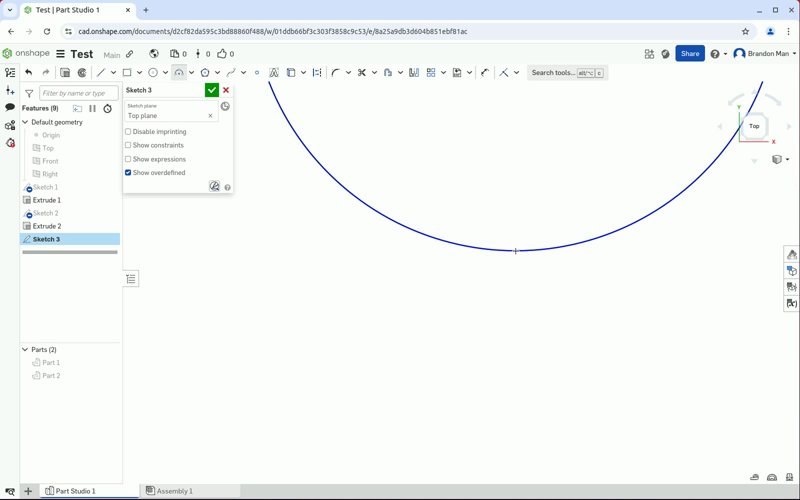
scroll(-6)
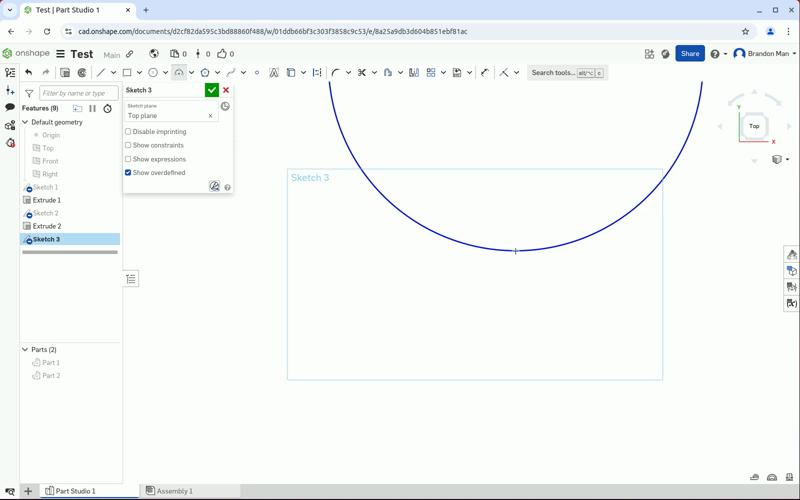
scroll(-6)
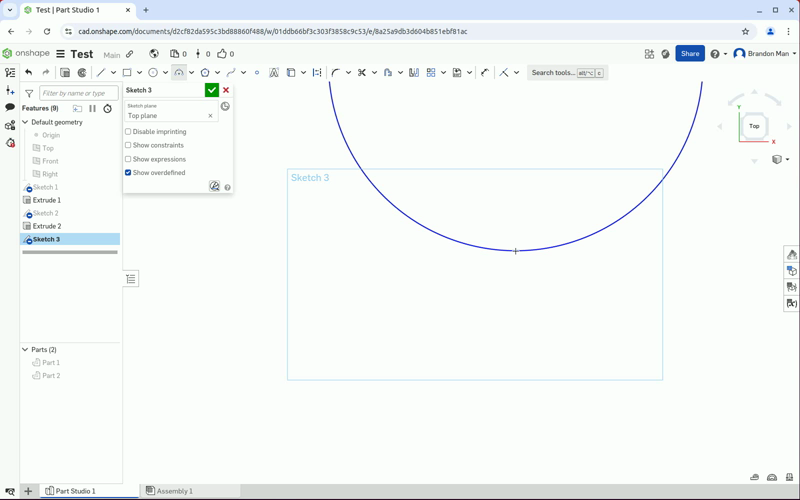
scroll(-6)
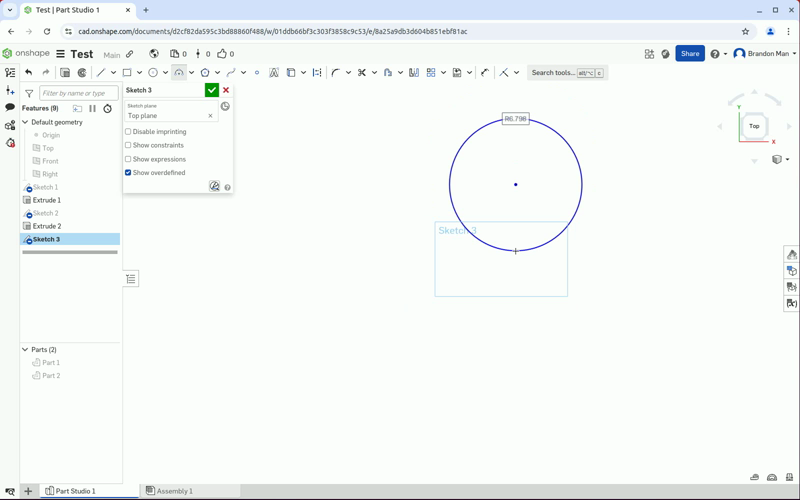
scroll(-6)
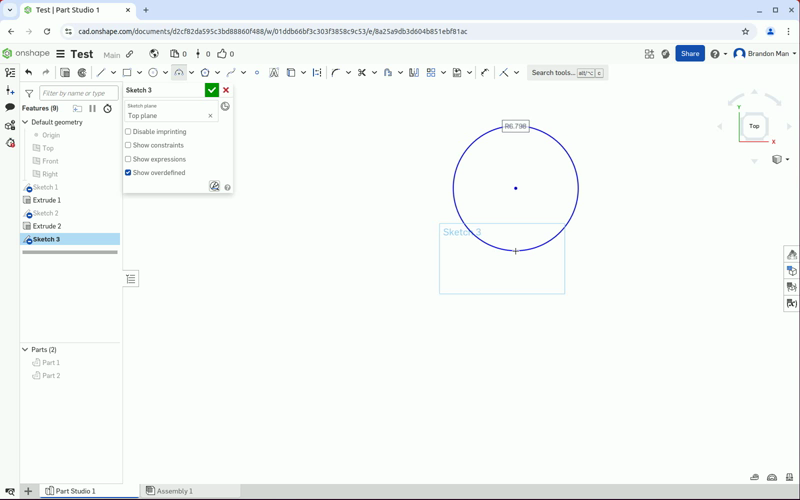
scroll(-6)
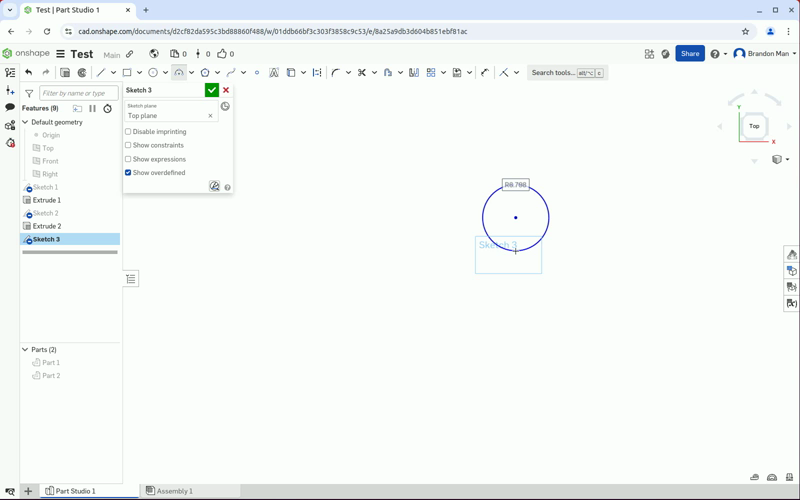
key_up(shift)
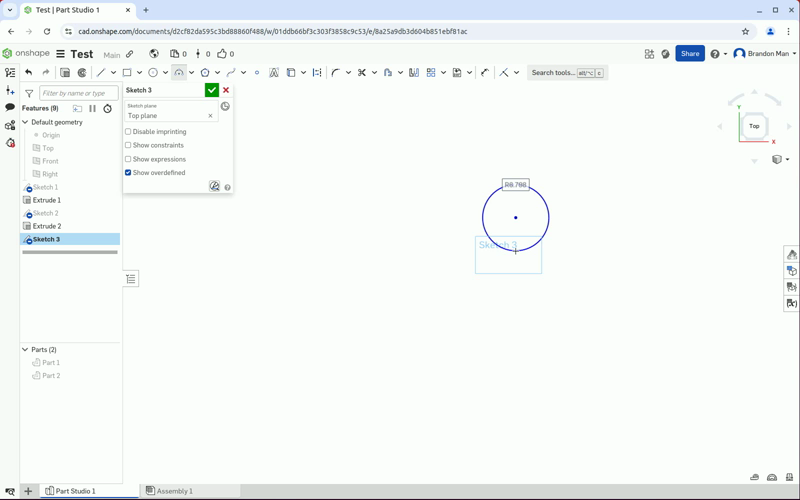
key(esc)
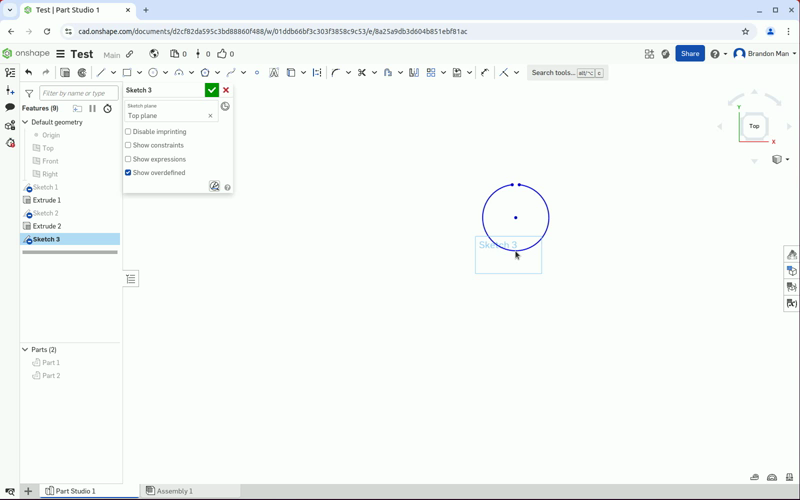
key(l)
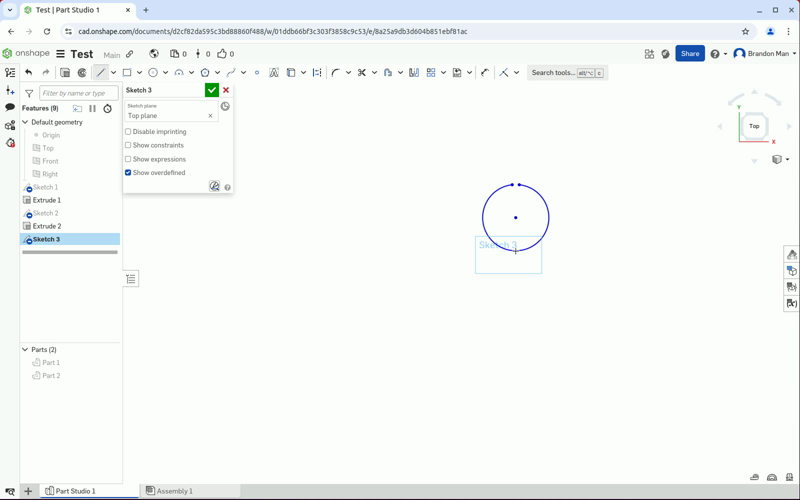
mouse_move(519, 184)
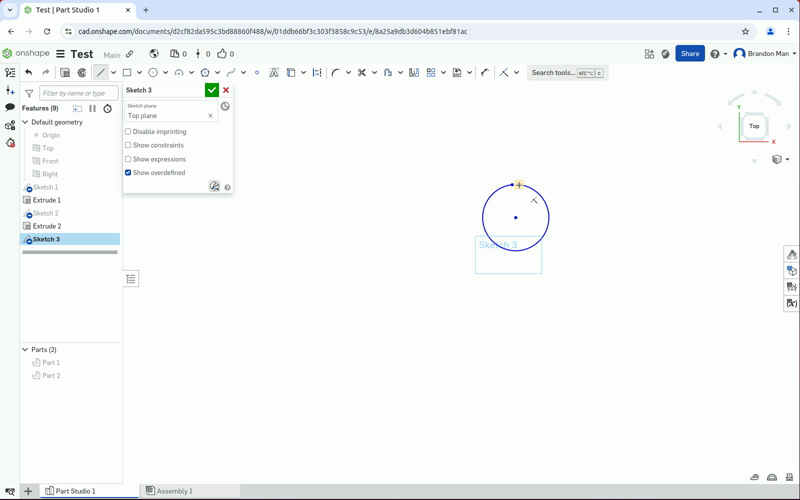
click(519, 184)
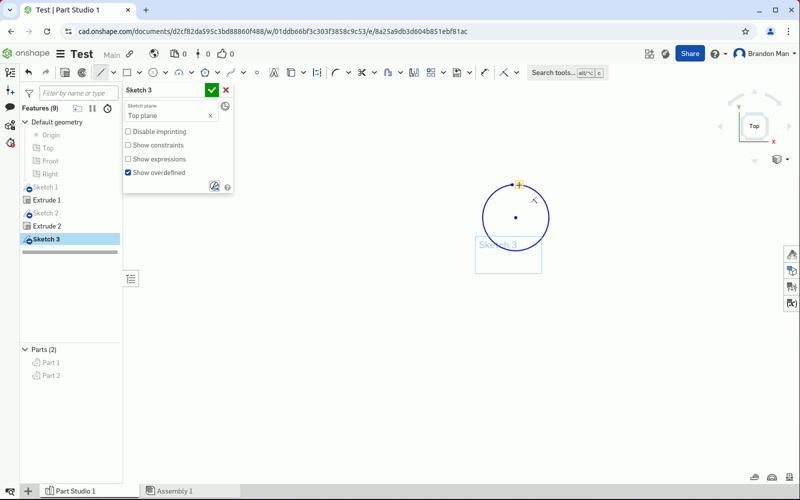
key_down(shift)
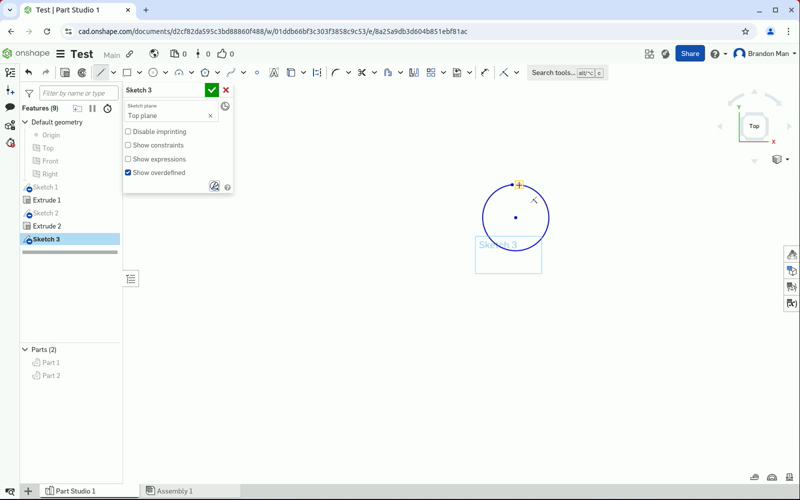
mouse_move(549, 184)
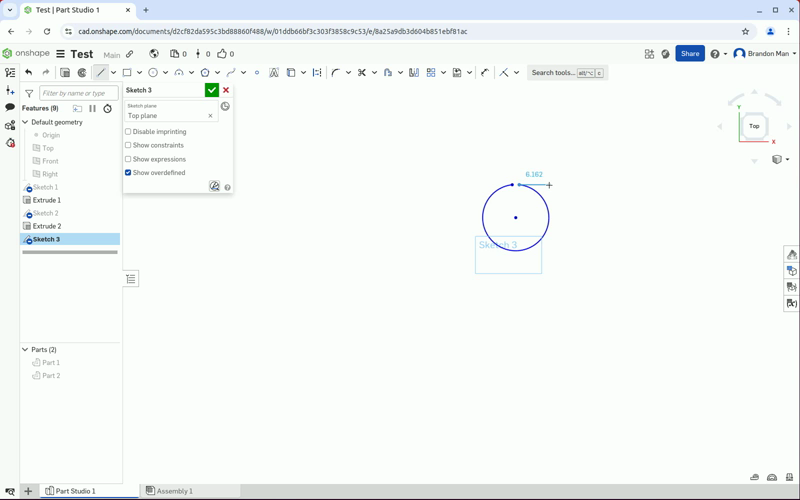
mouse_move(519, 177)
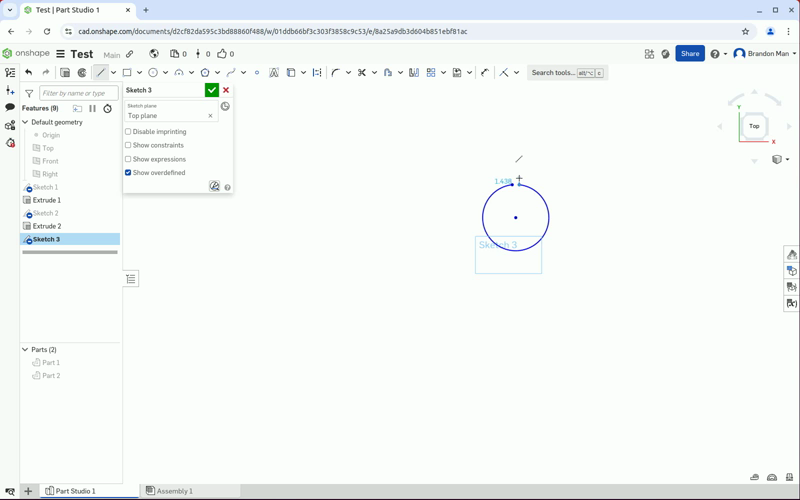
scroll(6)
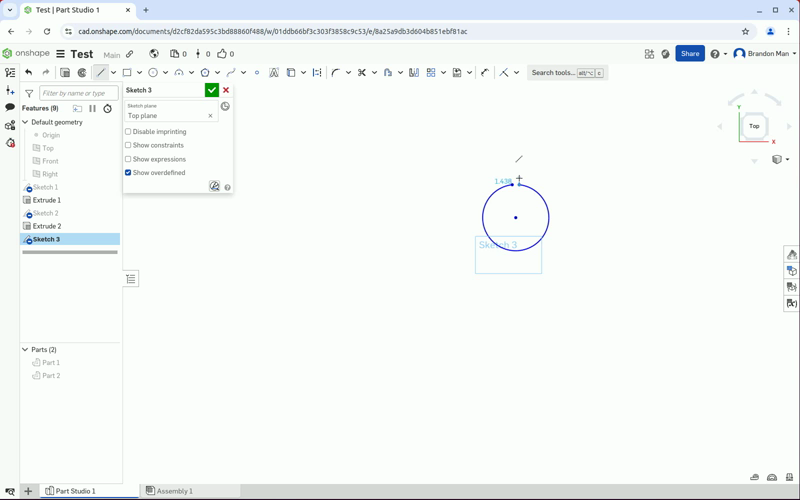
scroll(6)
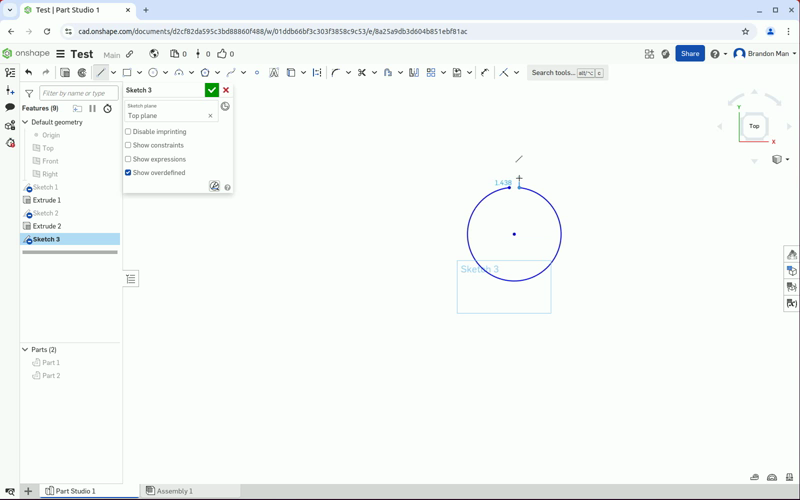
scroll(6)
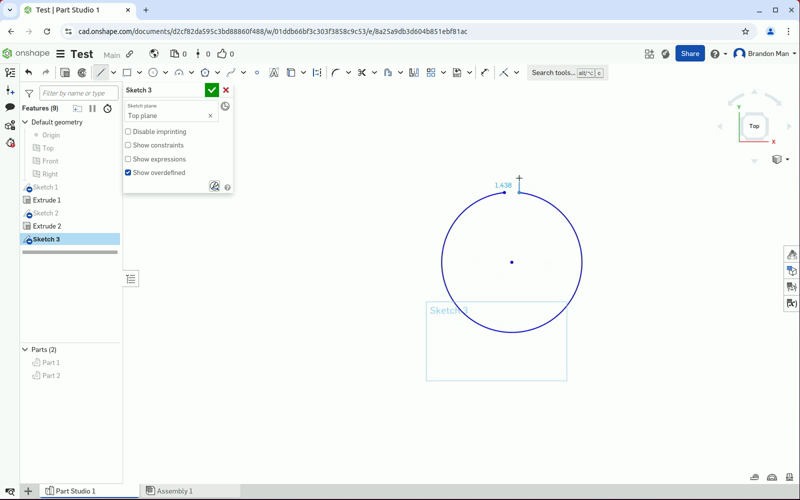
scroll(6)
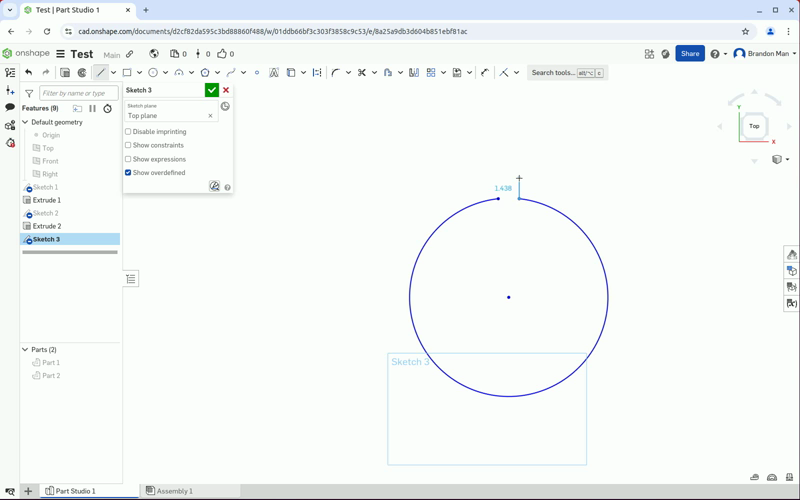
scroll(6)
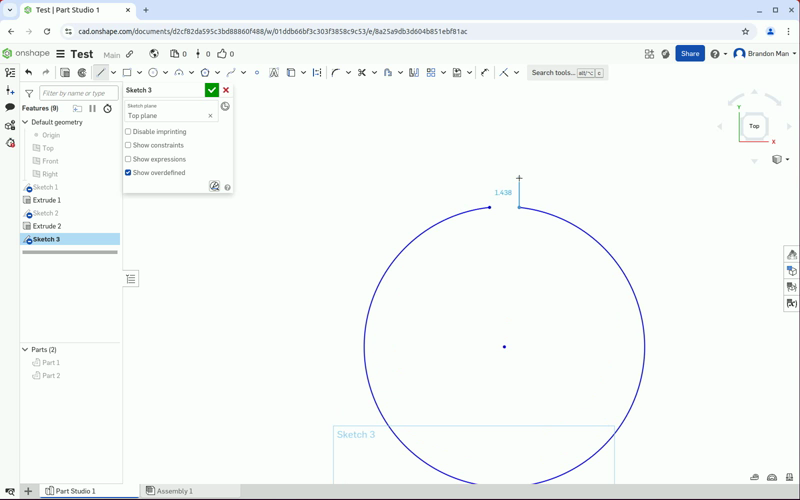
scroll(6)
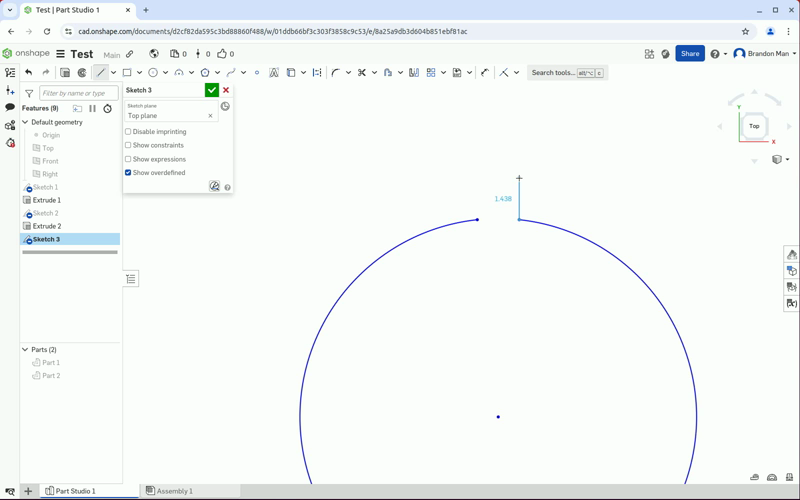
scroll(6)
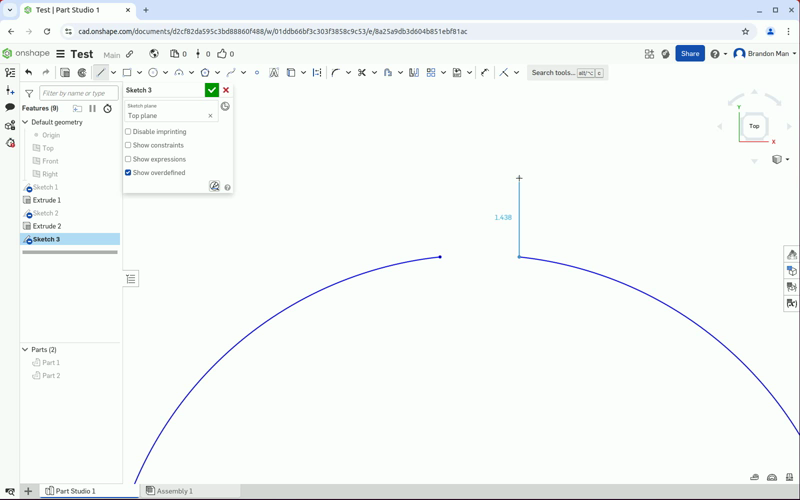
click(519, 177)
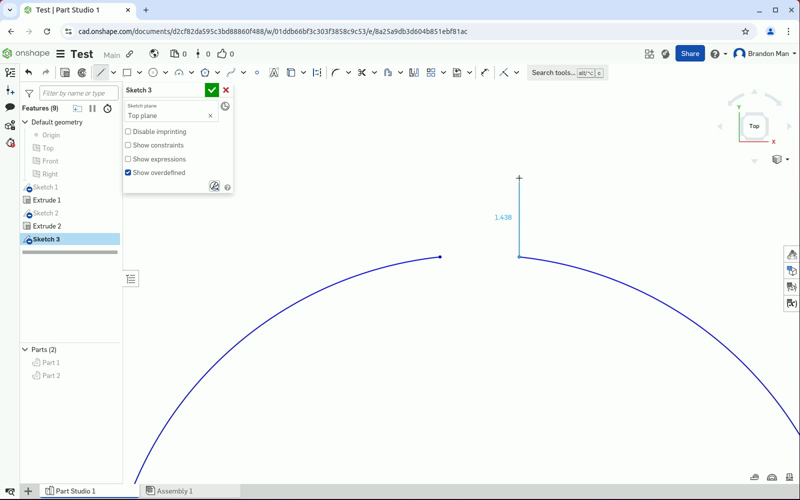
scroll(-6)
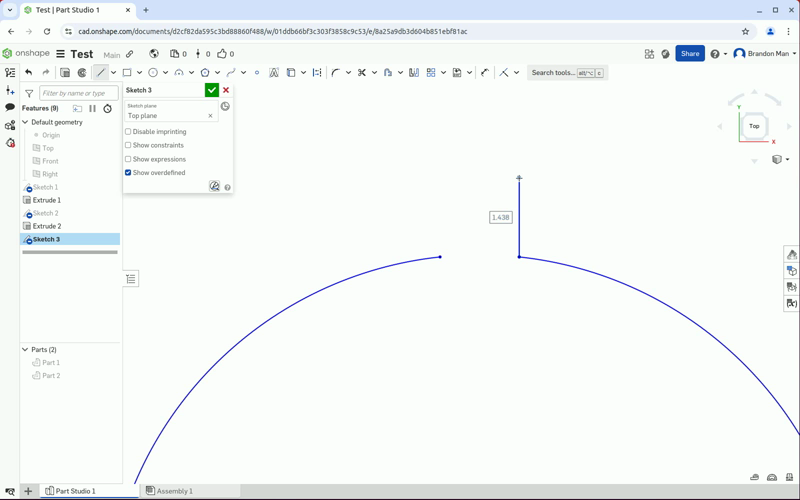
scroll(-6)
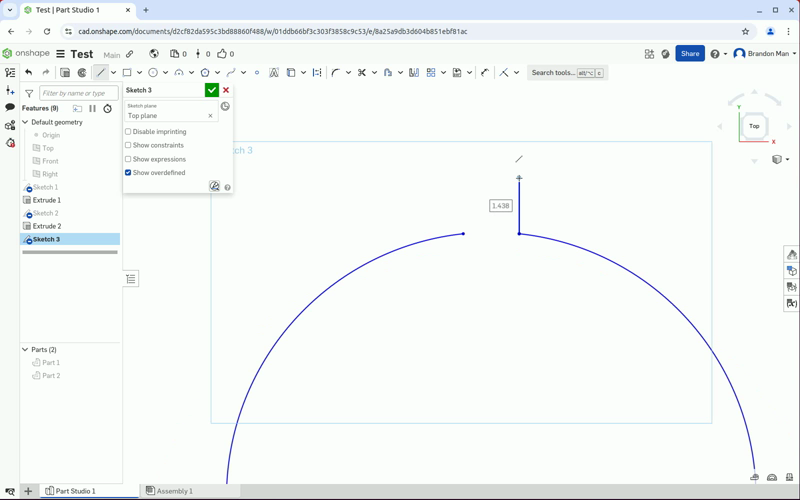
scroll(-6)
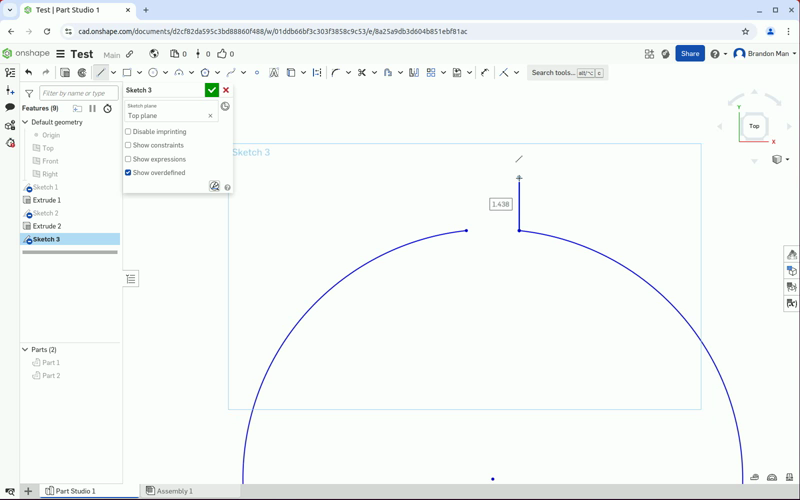
scroll(-6)
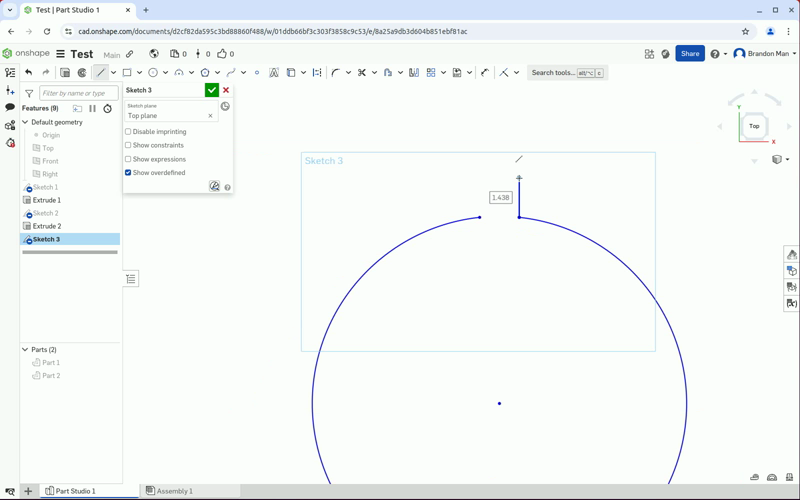
scroll(-6)
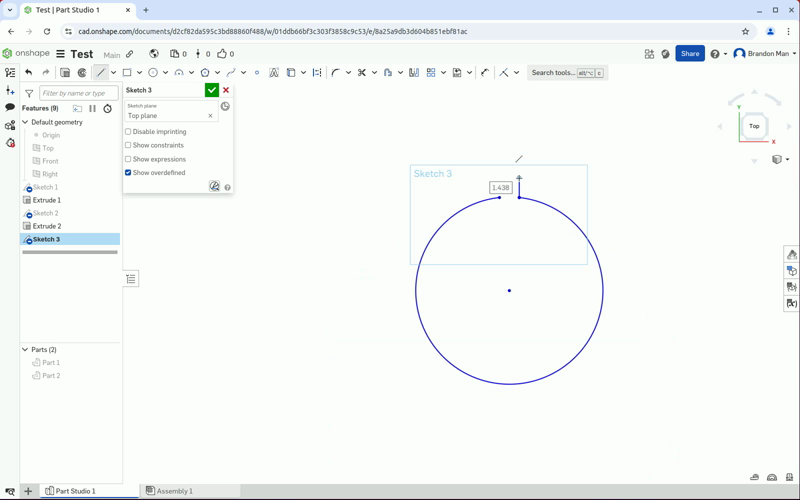
scroll(-6)
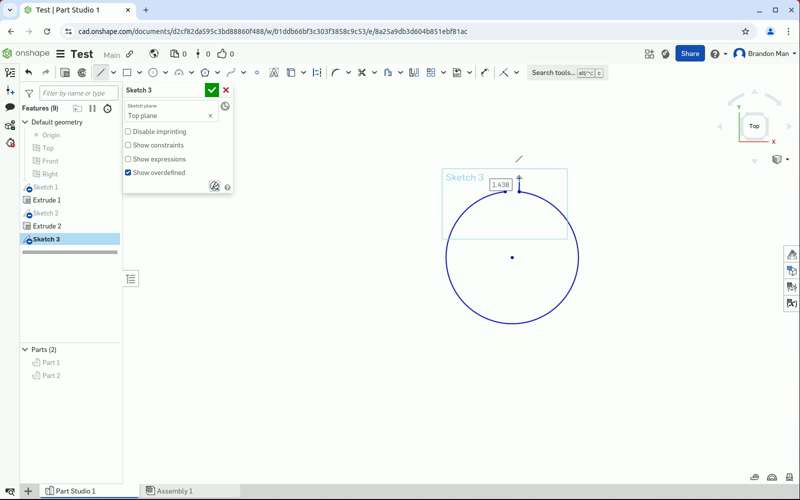
scroll(-6)
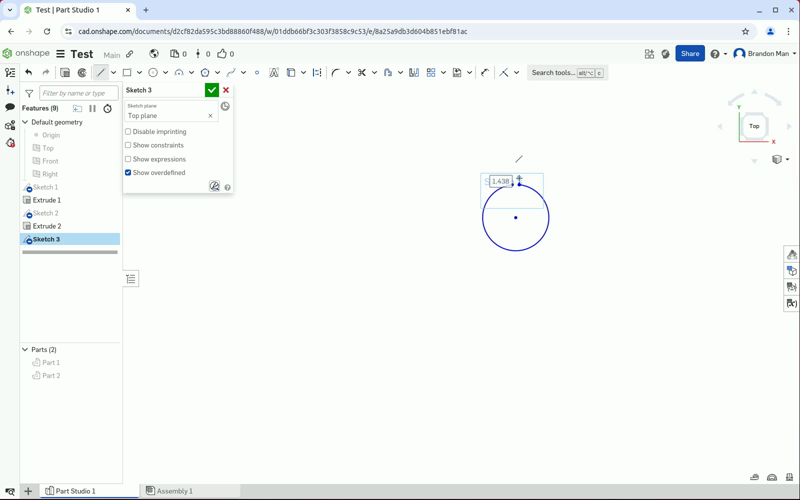
key_up(shift)
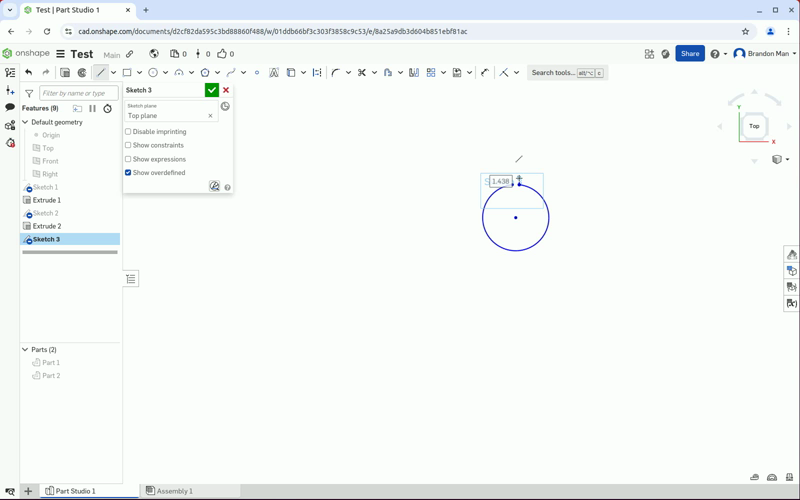
key(esc)
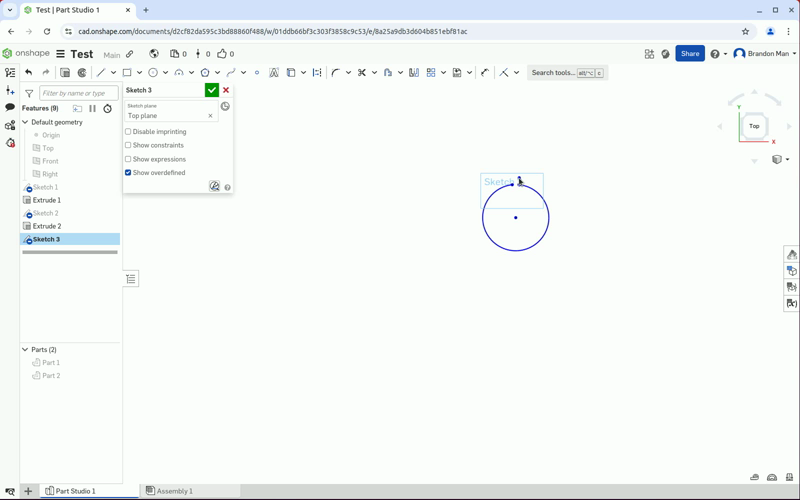
key(a)
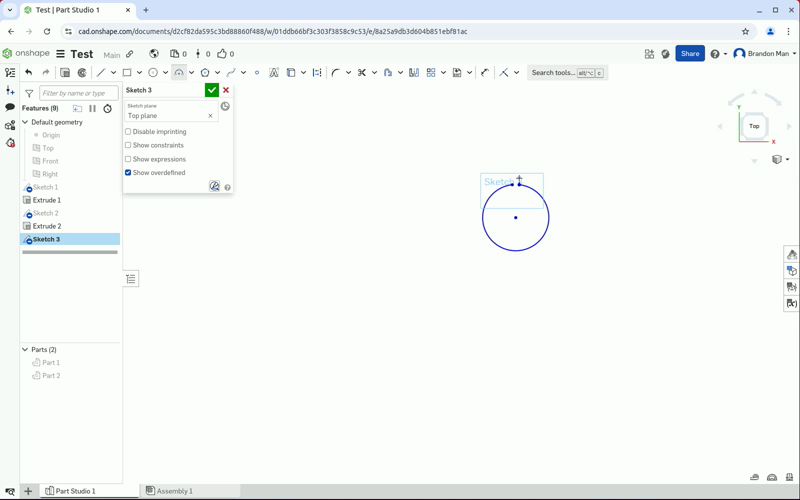
mouse_move(519, 177)
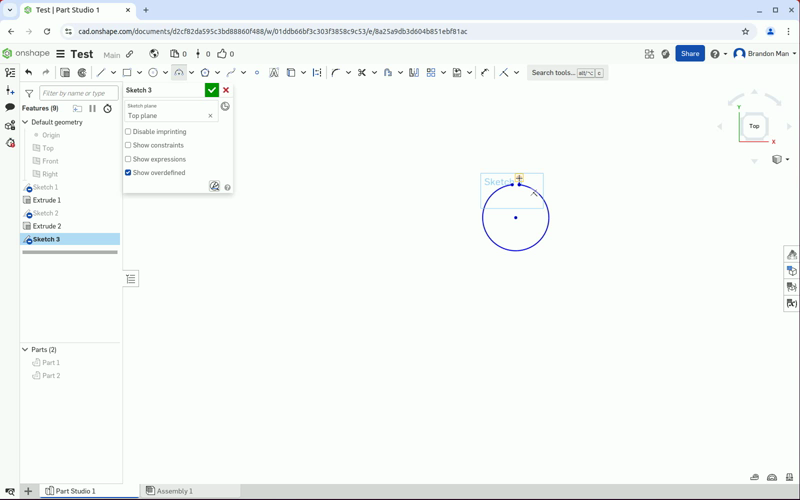
click(519, 177)
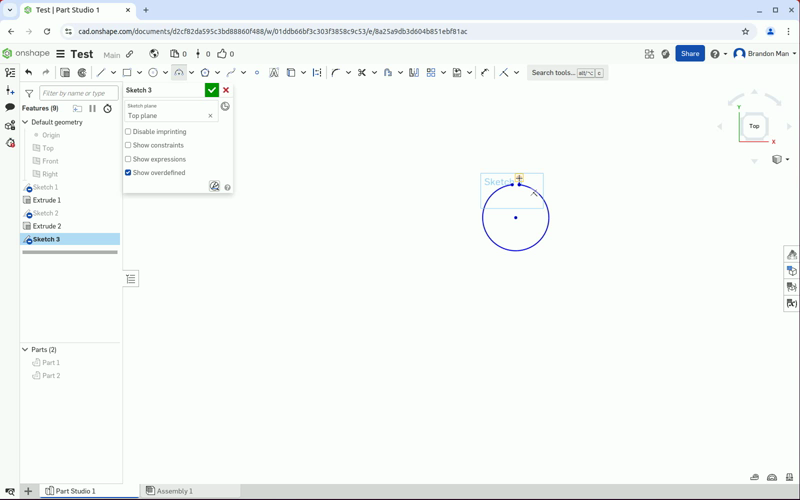
key_down(shift)
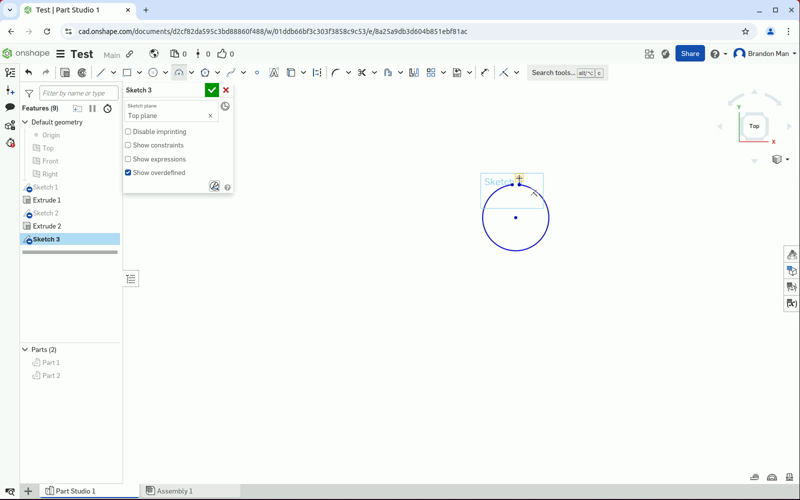
mouse_move(512, 177)
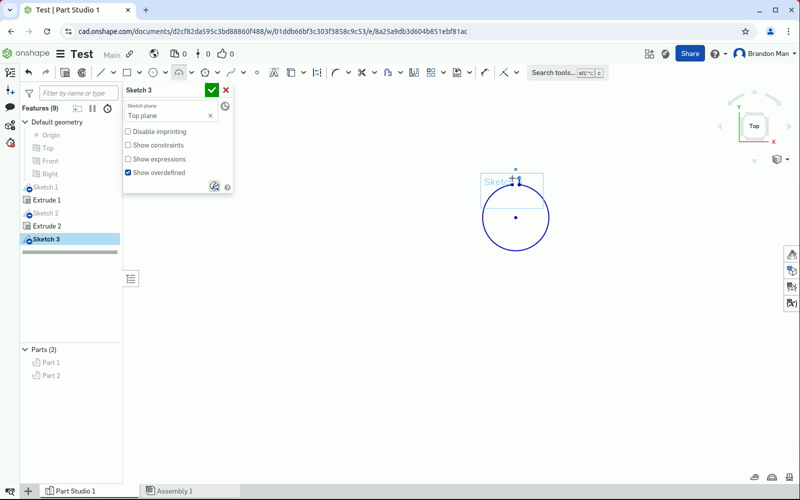
scroll(6)
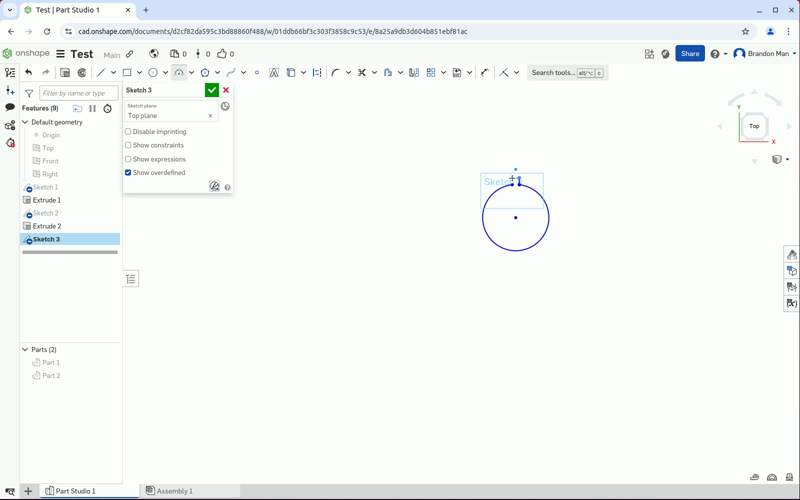
scroll(6)
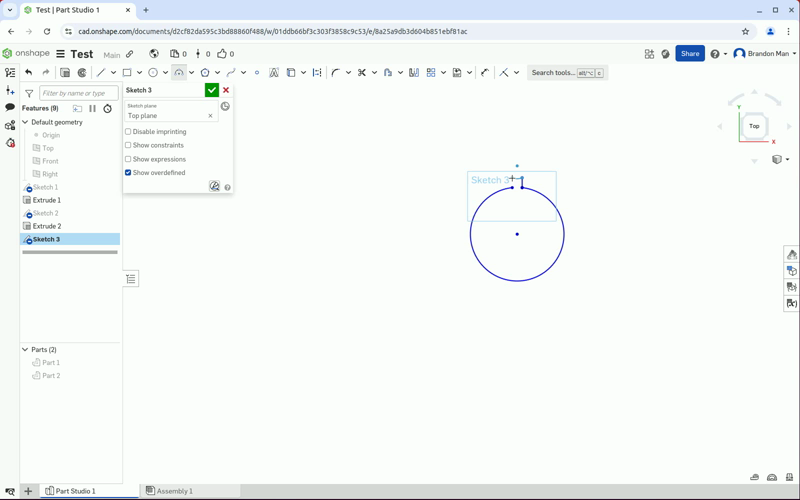
scroll(6)
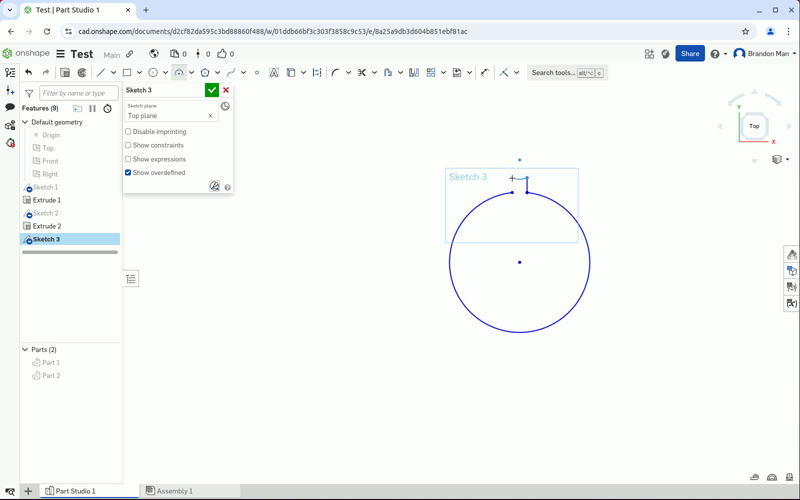
scroll(6)
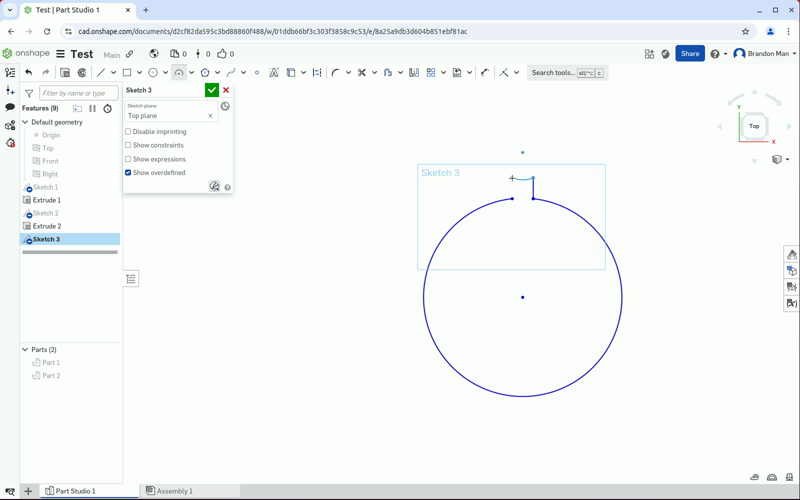
scroll(6)
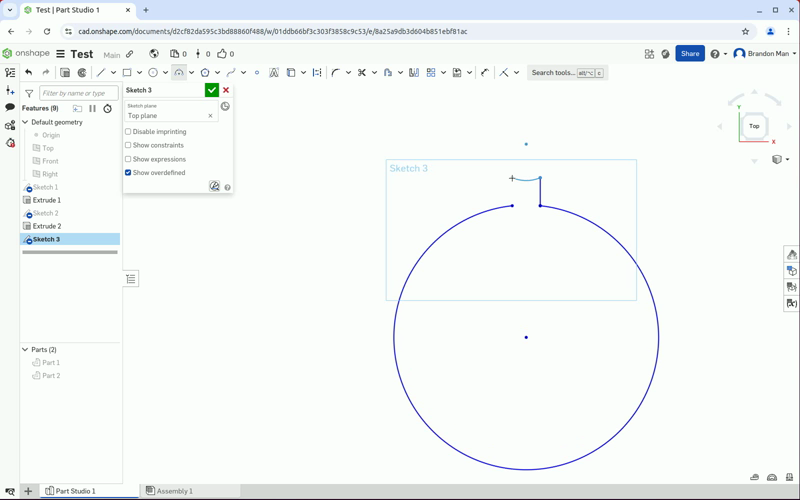
scroll(6)
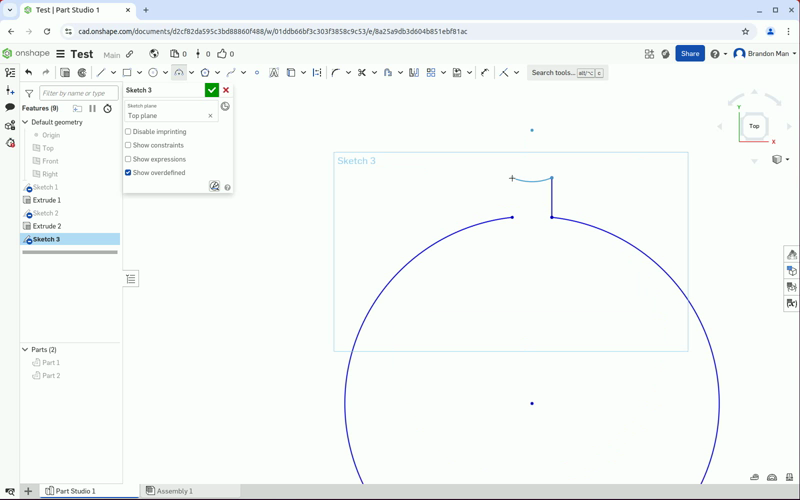
scroll(6)
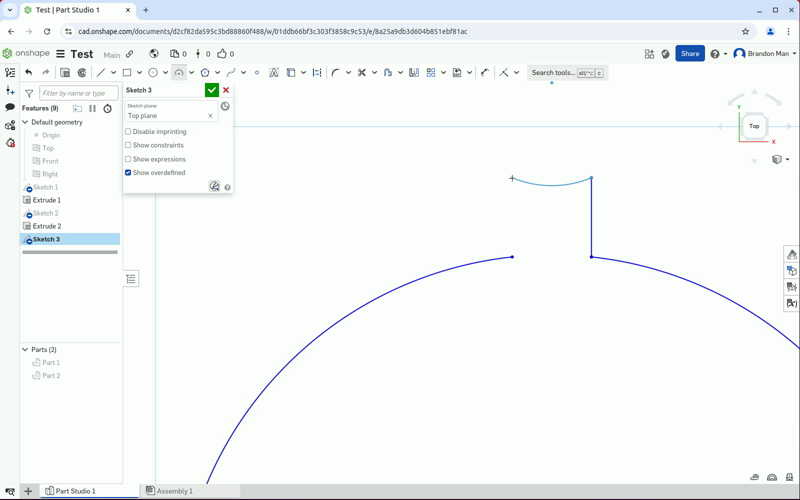
click(512, 177)
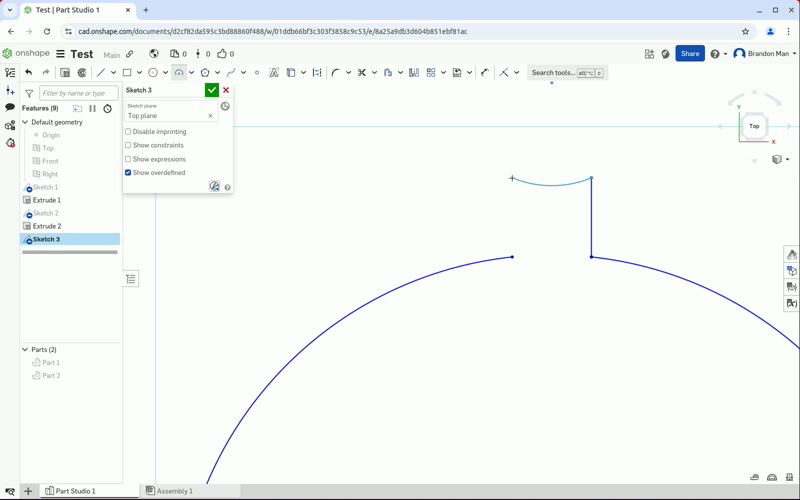
scroll(-6)
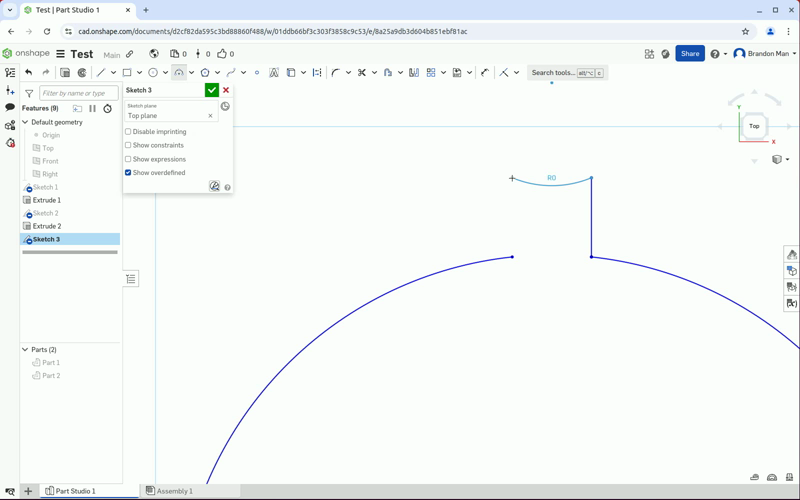
scroll(-6)
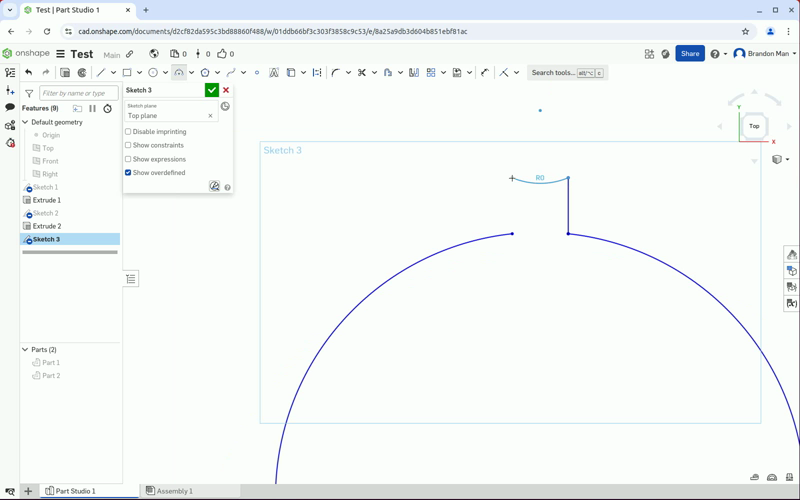
scroll(-6)
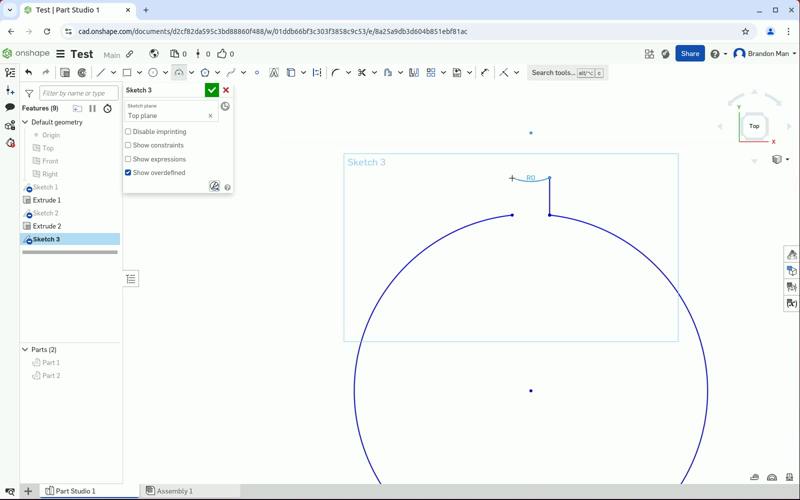
scroll(-6)
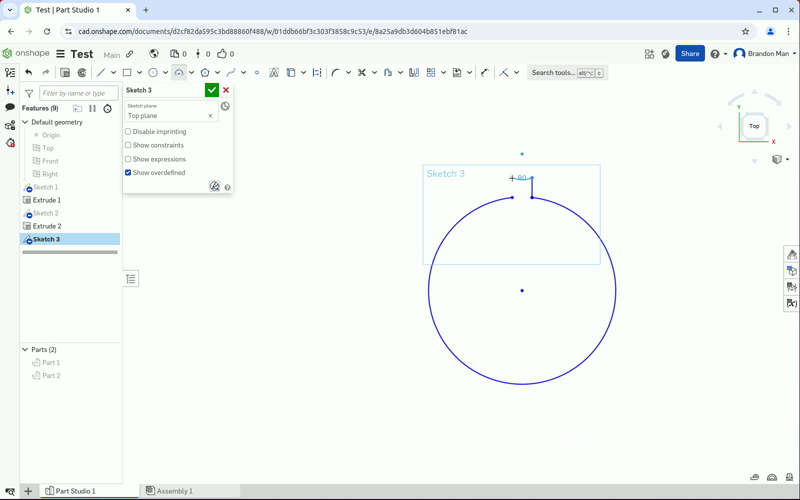
scroll(-6)
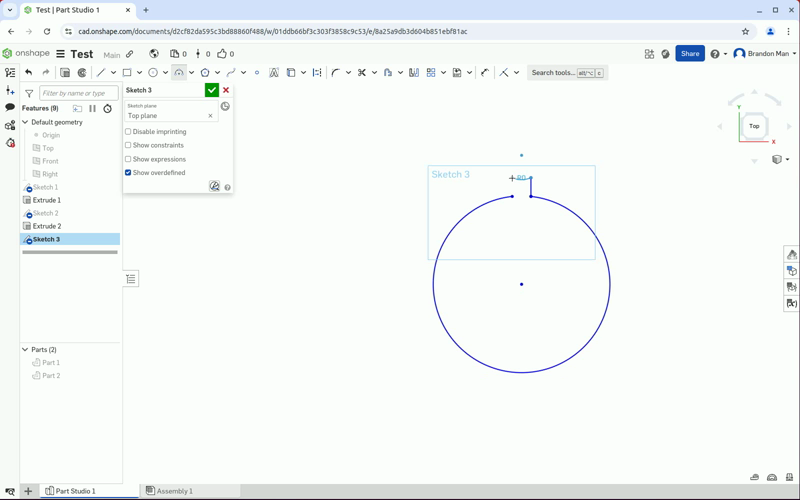
scroll(-6)
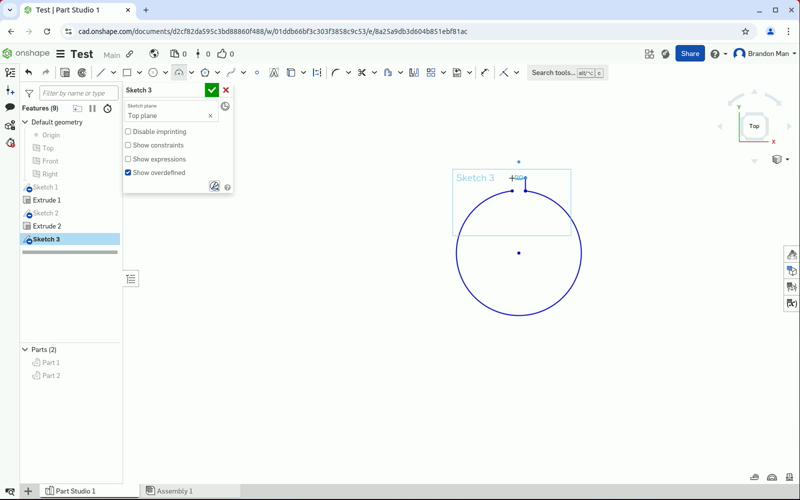
scroll(-6)
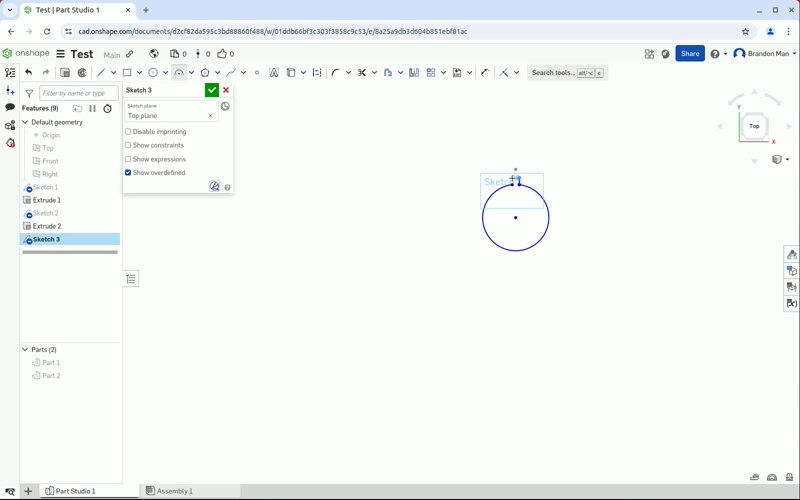
mouse_move(515, 253)
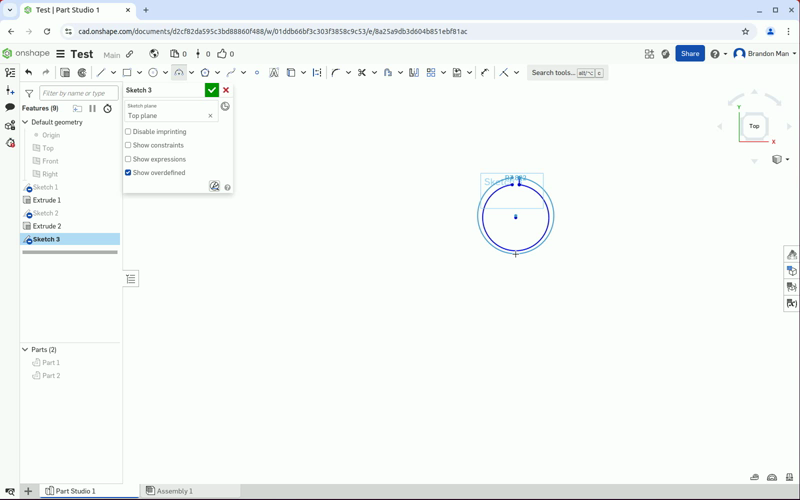
scroll(6)
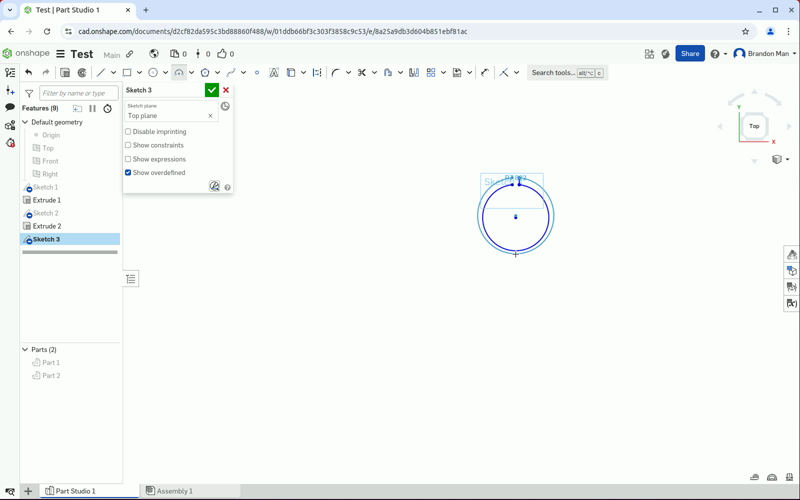
scroll(6)
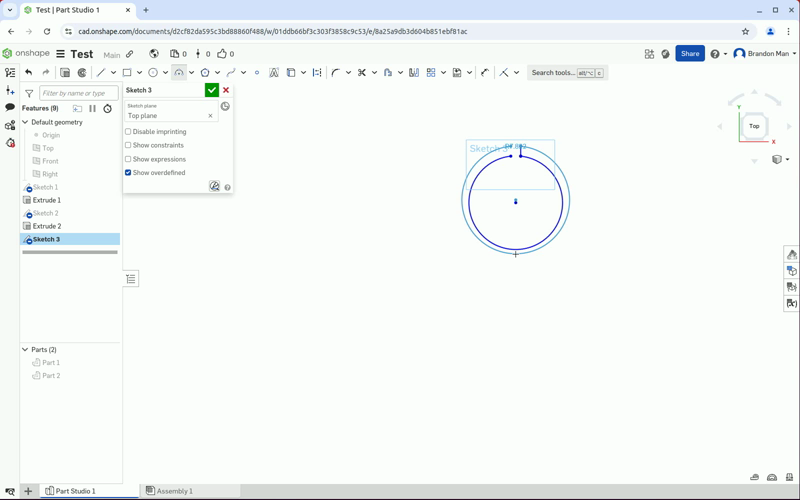
scroll(6)
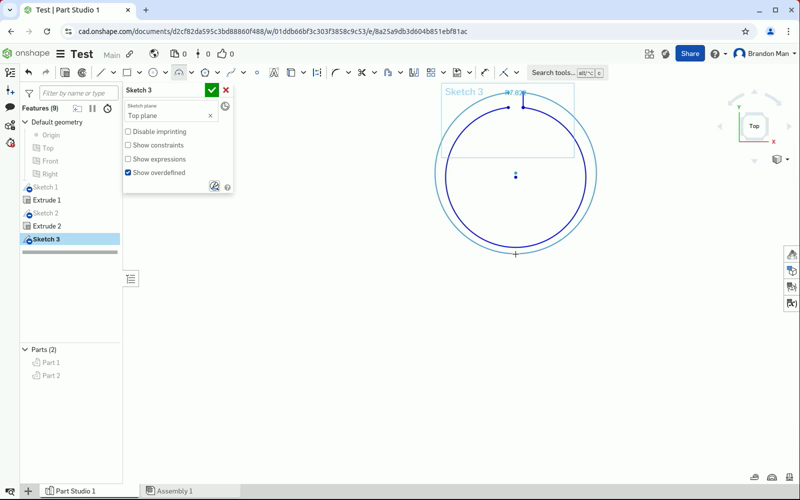
scroll(6)
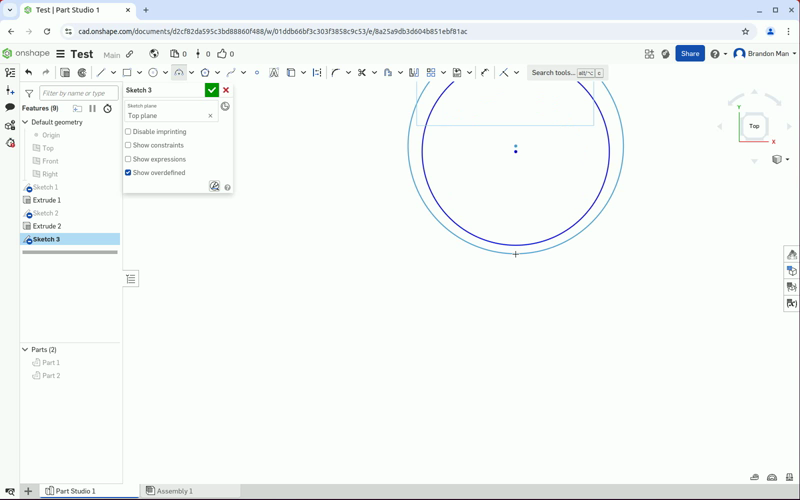
scroll(6)
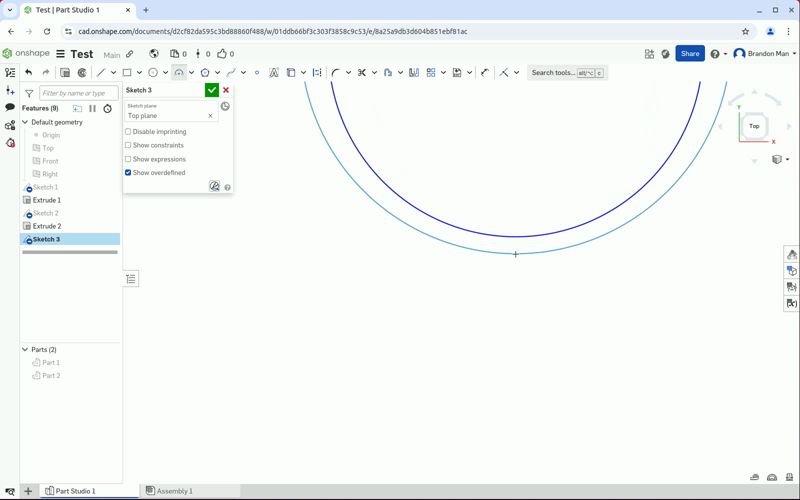
scroll(6)
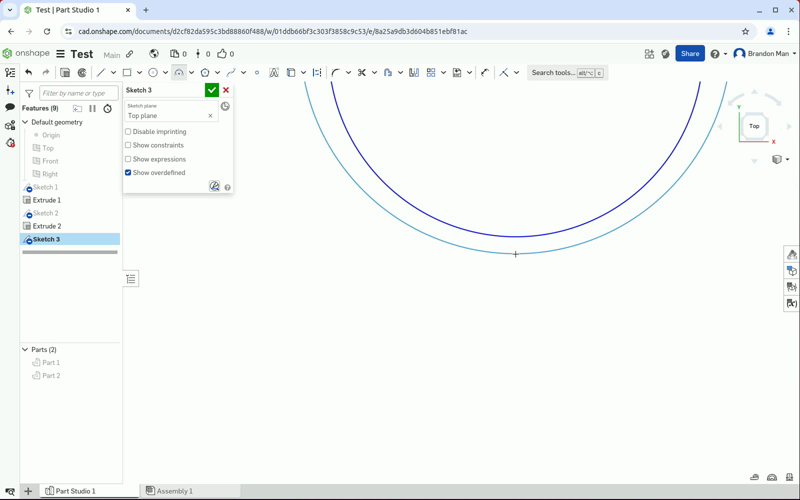
scroll(6)
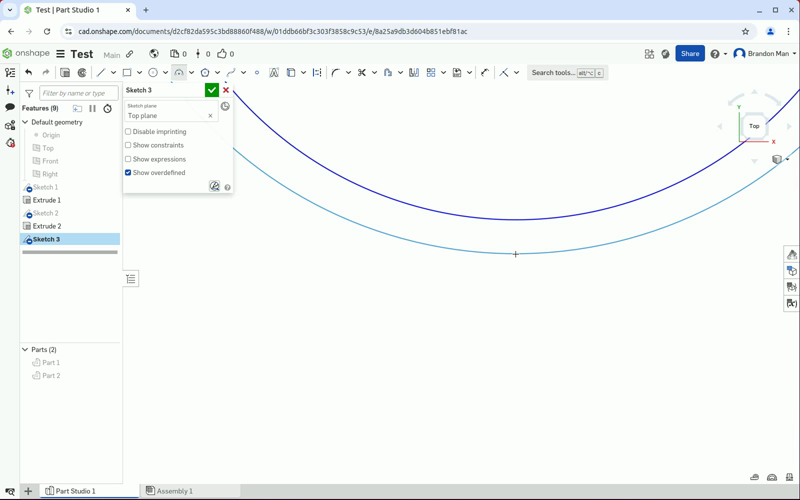
click(515, 253)
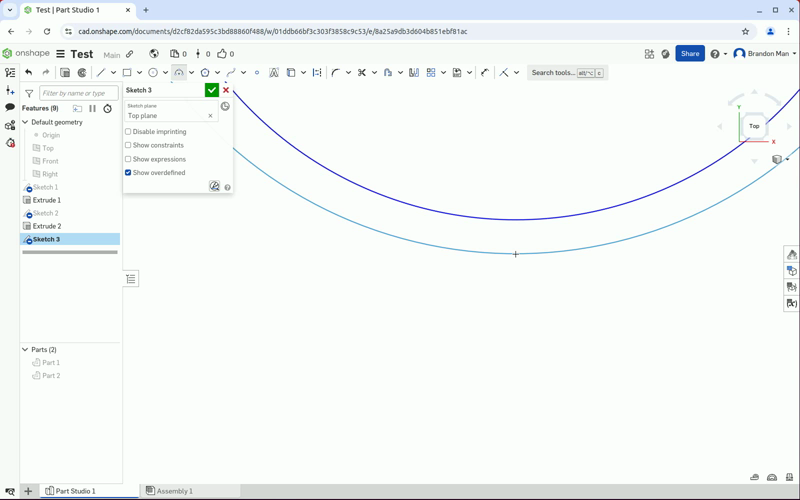
scroll(-6)
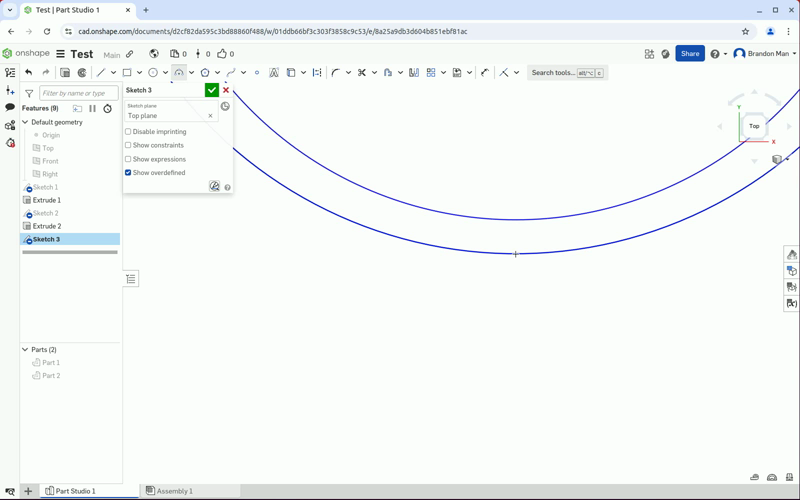
scroll(-6)
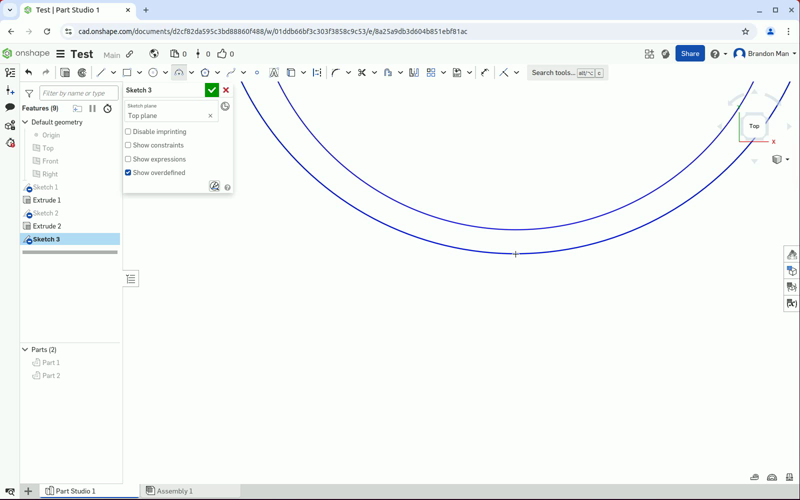
scroll(-6)
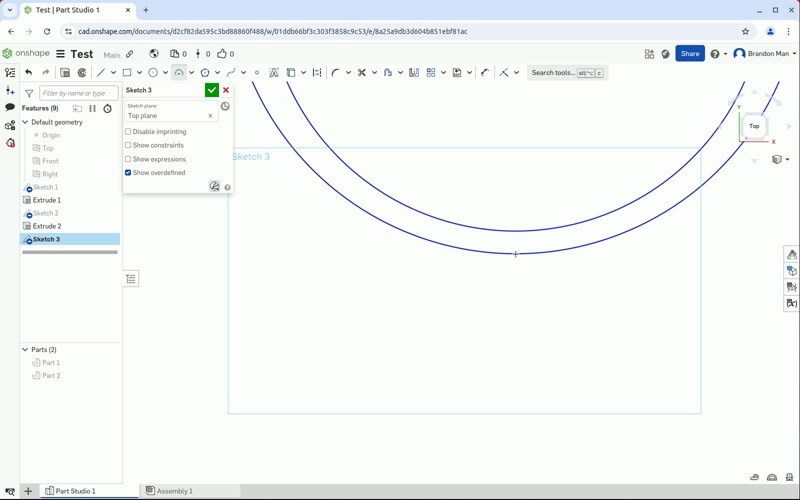
scroll(-6)
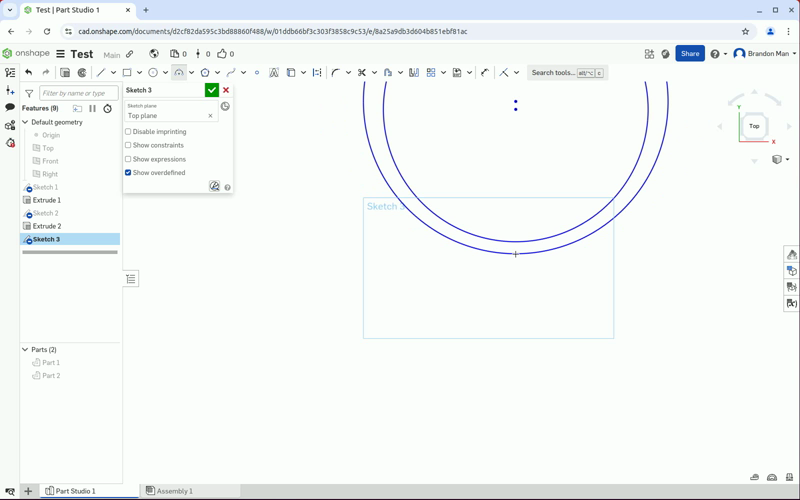
scroll(-6)
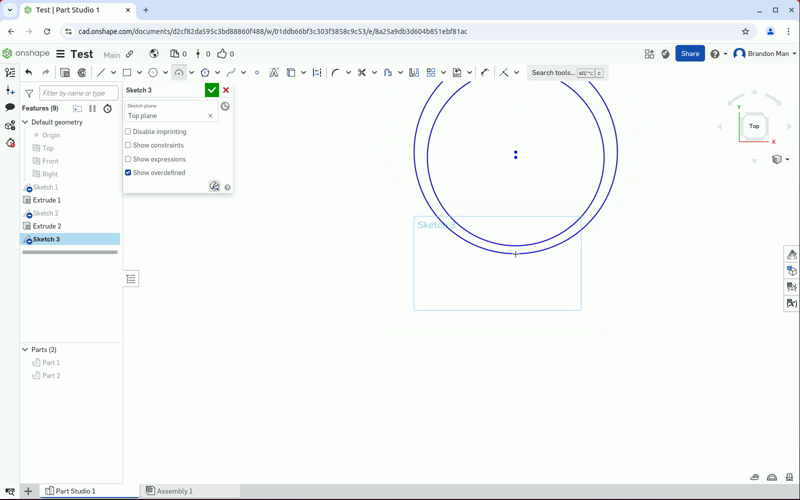
scroll(-6)
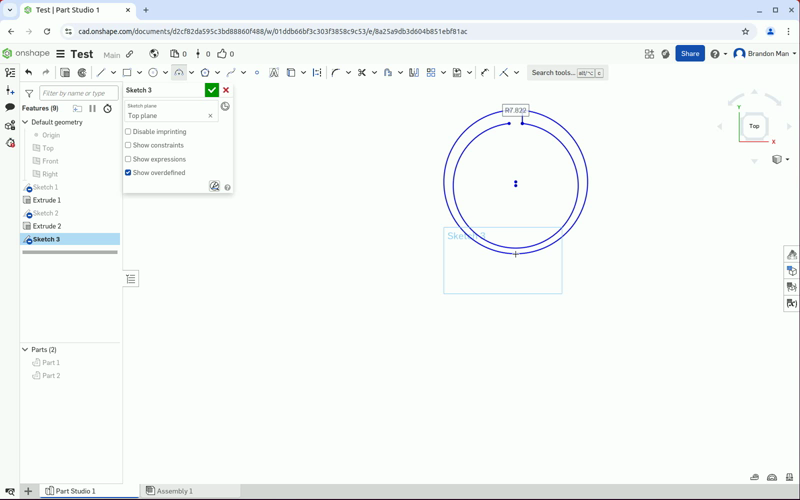
scroll(-6)
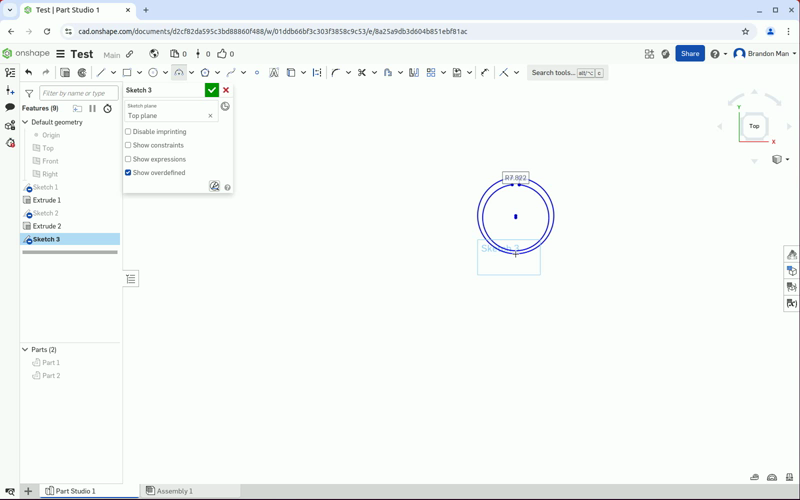
key_up(shift)
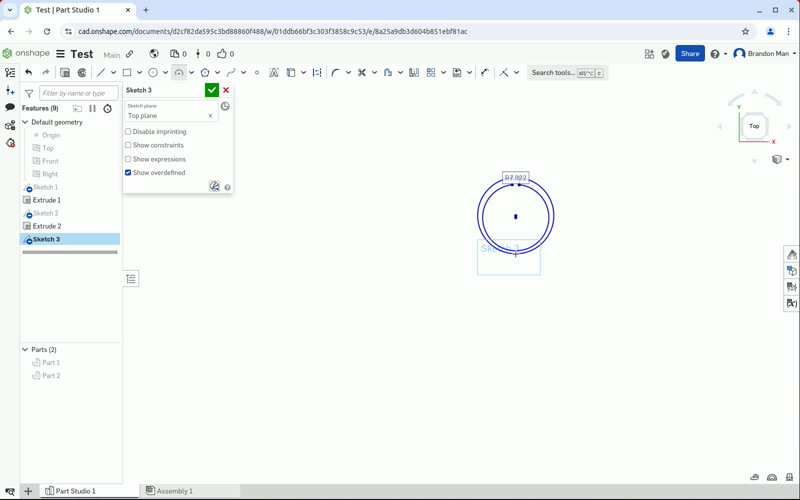
key(esc)
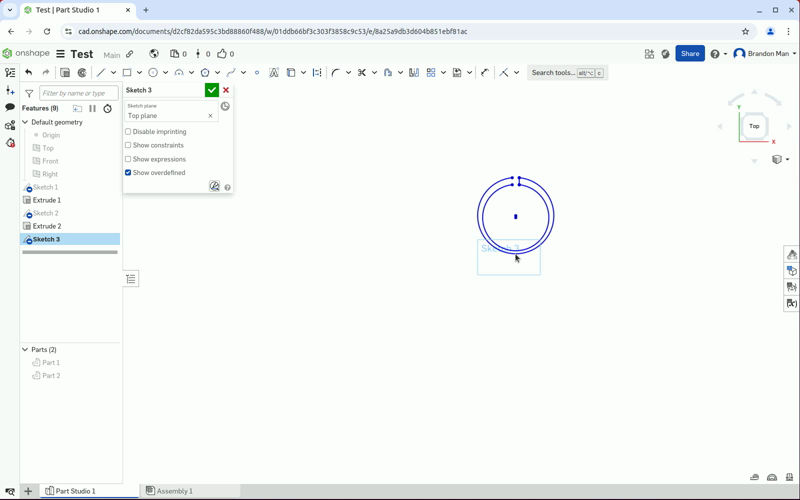
key(l)
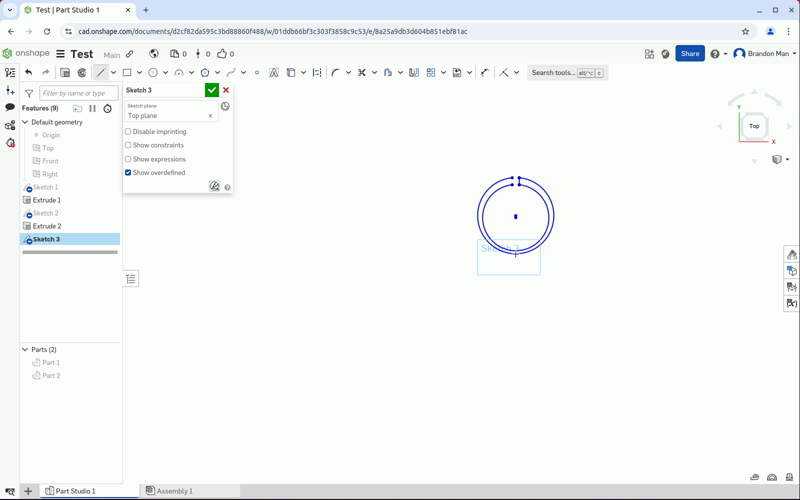
mouse_move(512, 177)
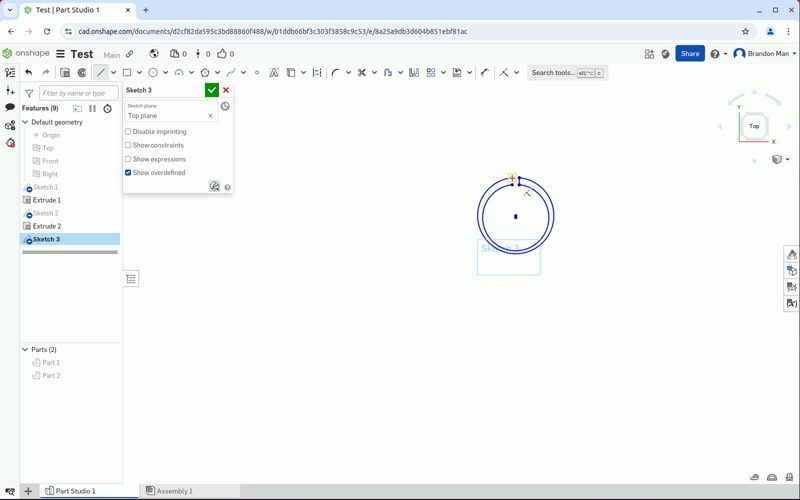
click(512, 177)
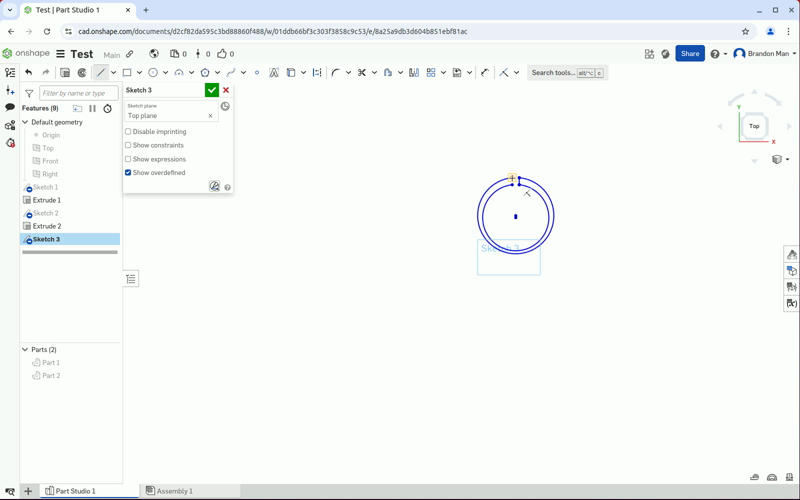
mouse_move(542, 177)
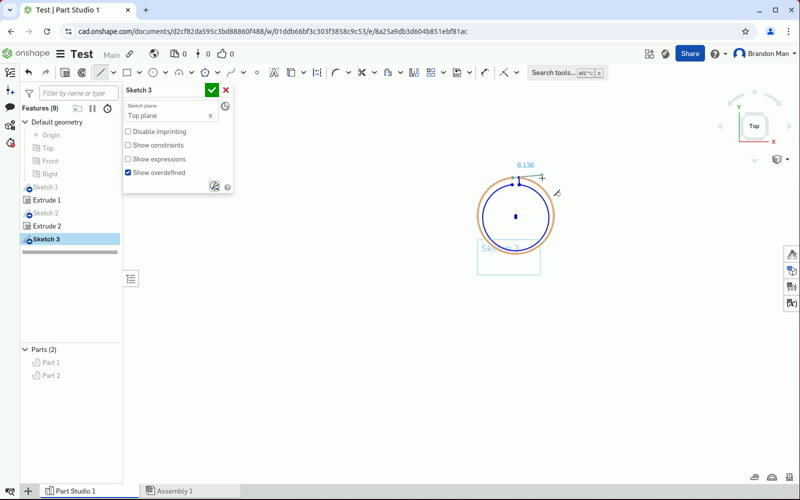
key_down(shift)
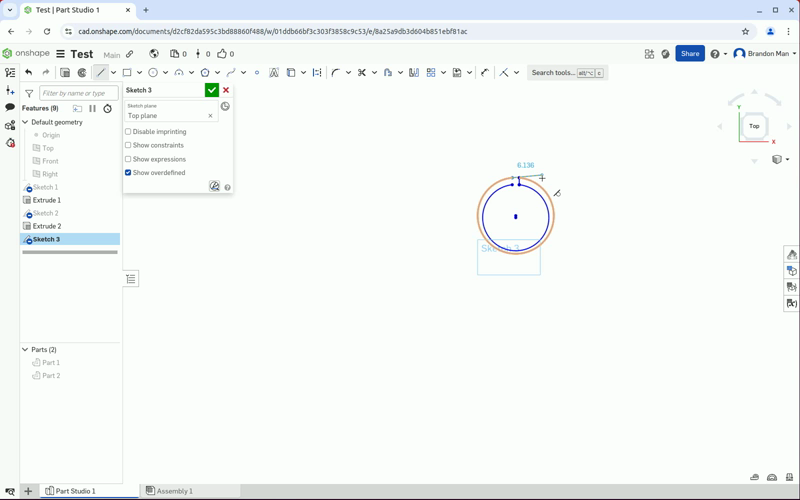
mouse_move(512, 184)
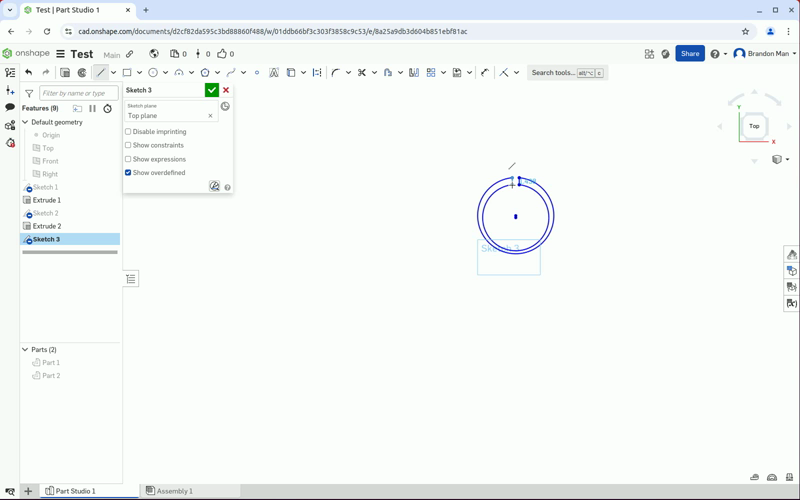
scroll(6)
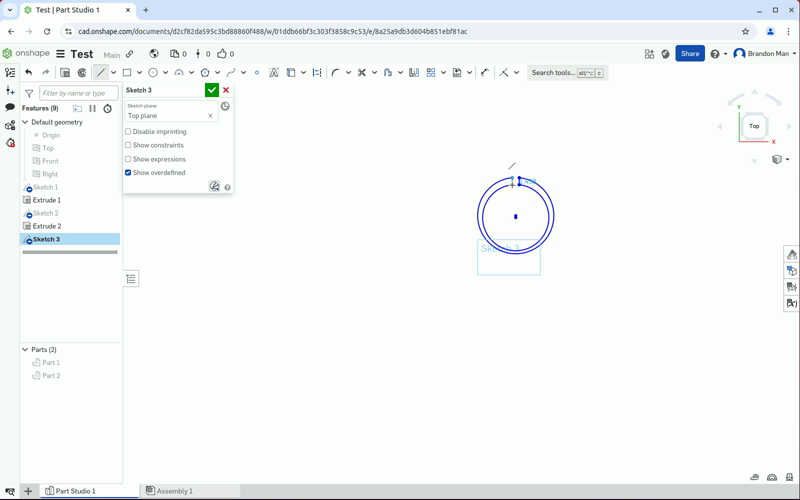
scroll(6)
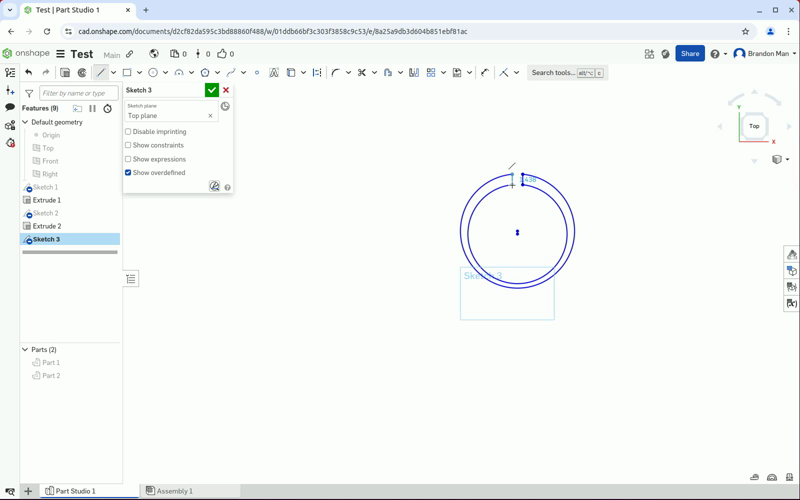
scroll(6)
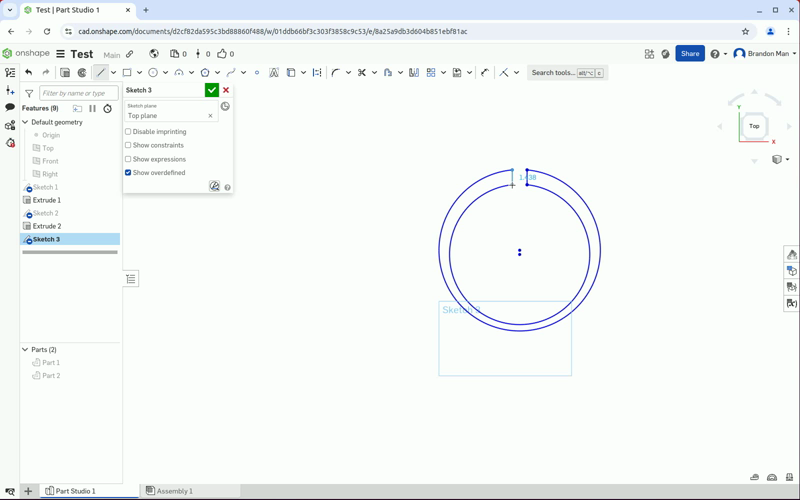
scroll(6)
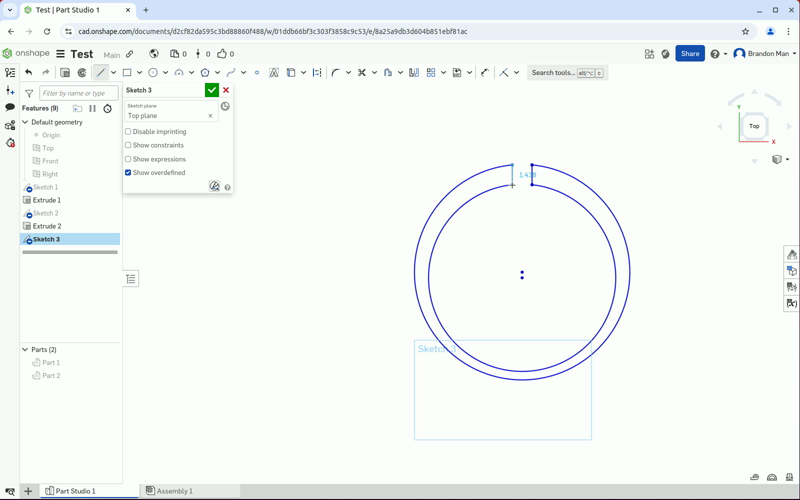
scroll(6)
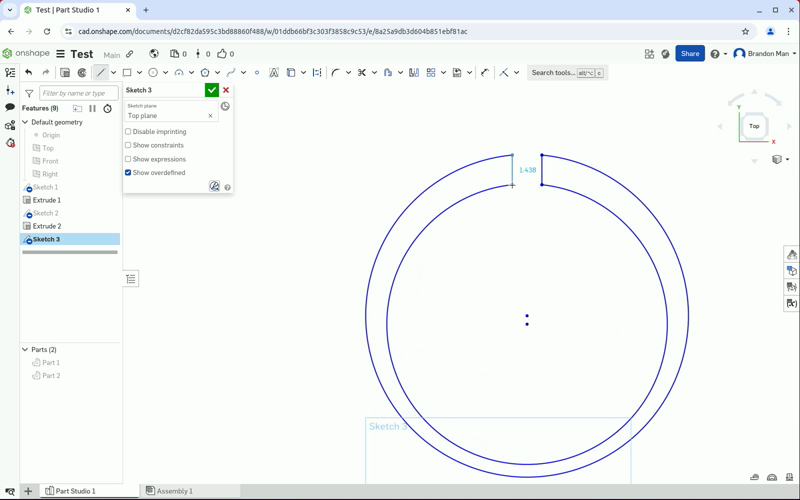
scroll(6)
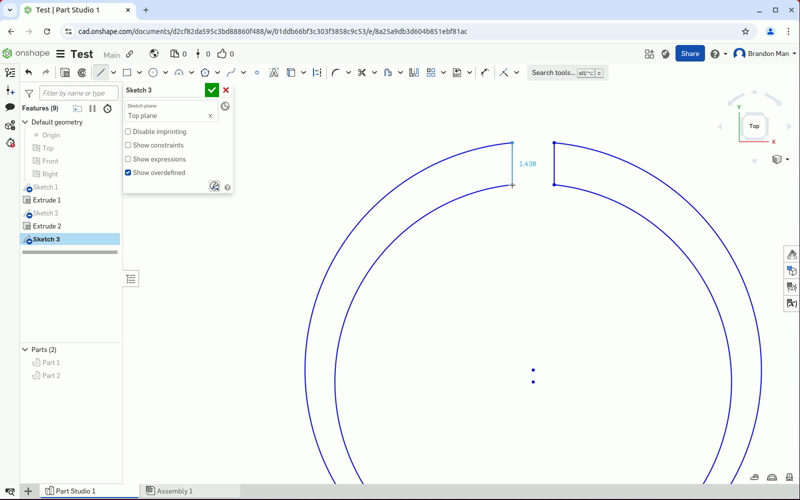
scroll(6)
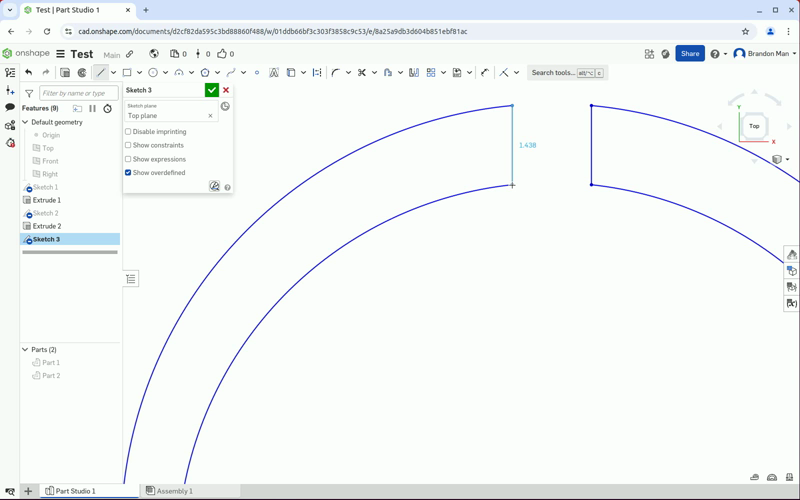
key_up(shift)
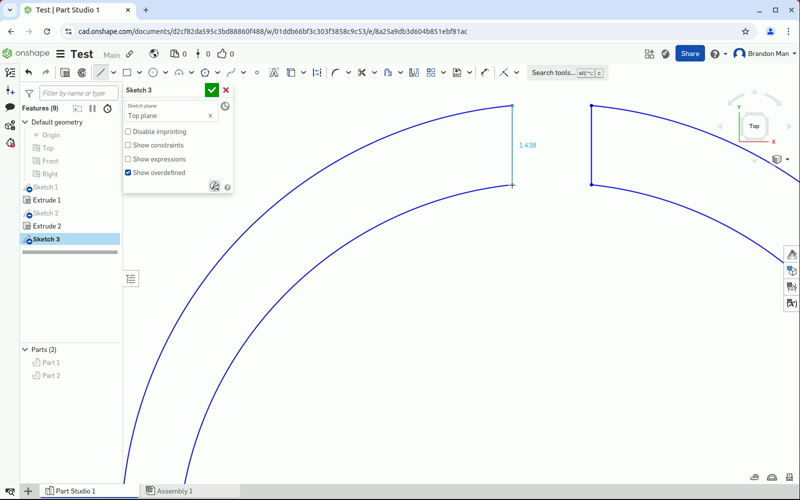
click(512, 184)
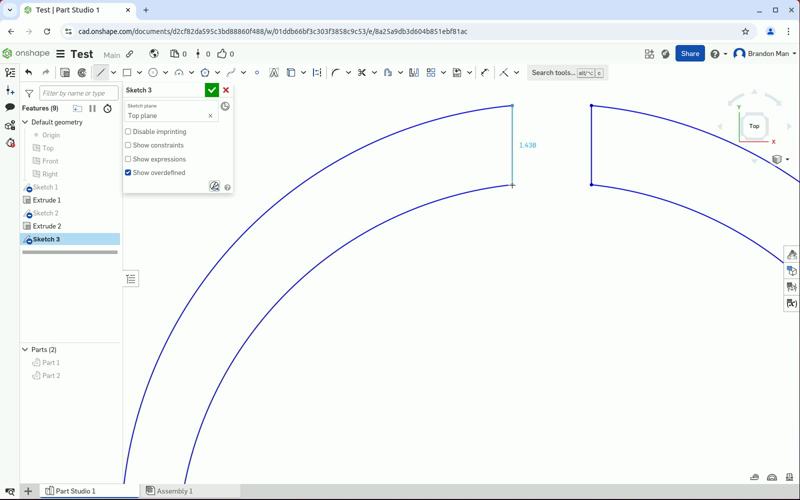
scroll(-6)
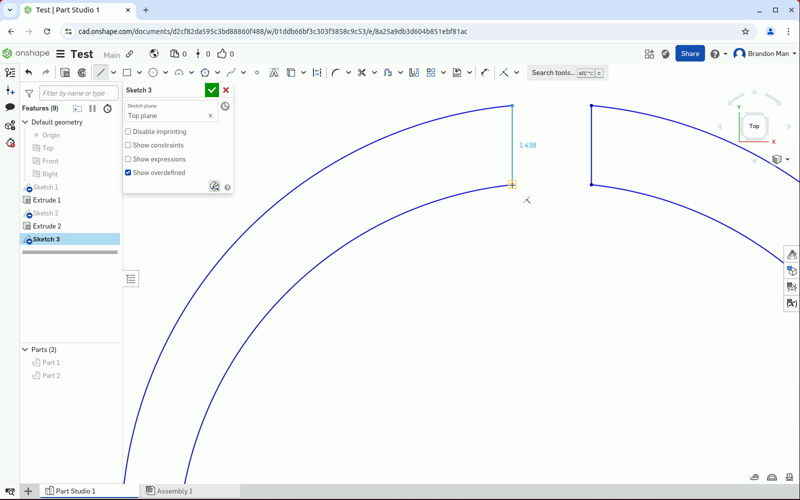
scroll(-6)
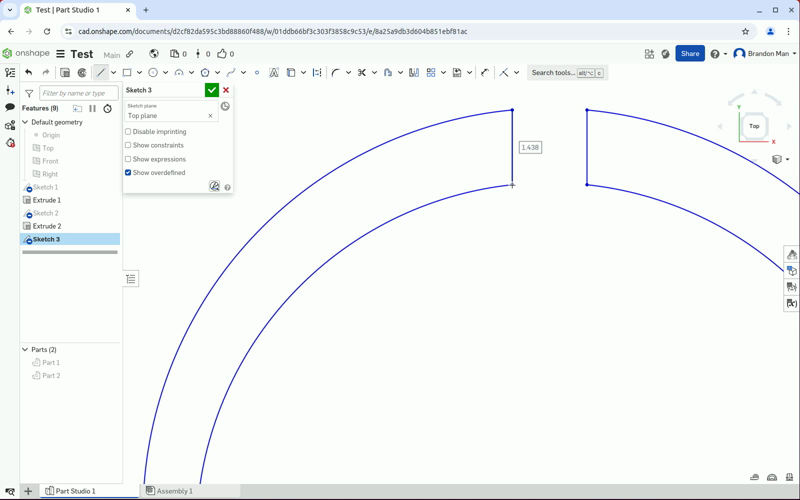
scroll(-6)
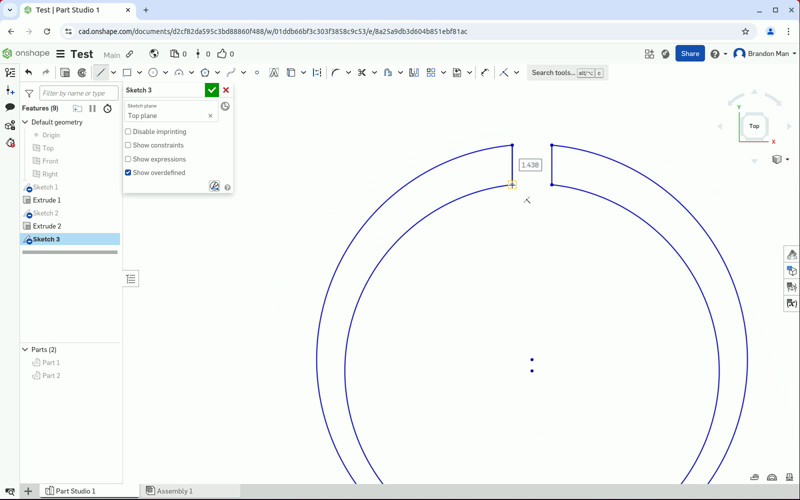
scroll(-6)
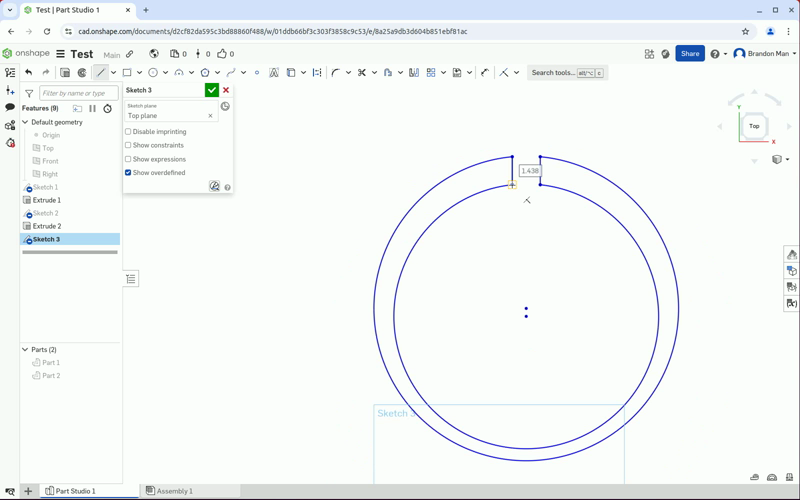
scroll(-6)
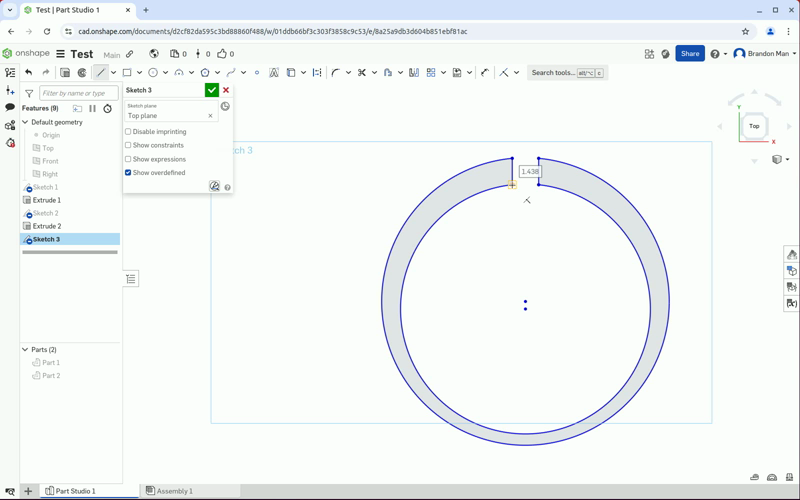
scroll(-6)
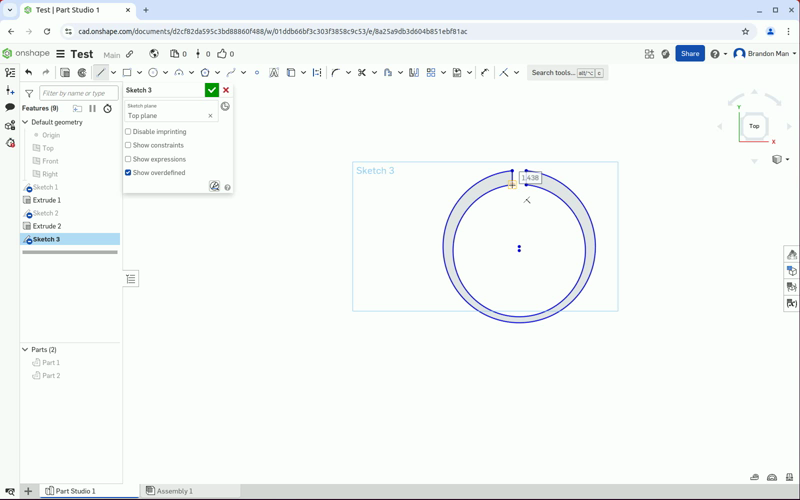
scroll(-6)
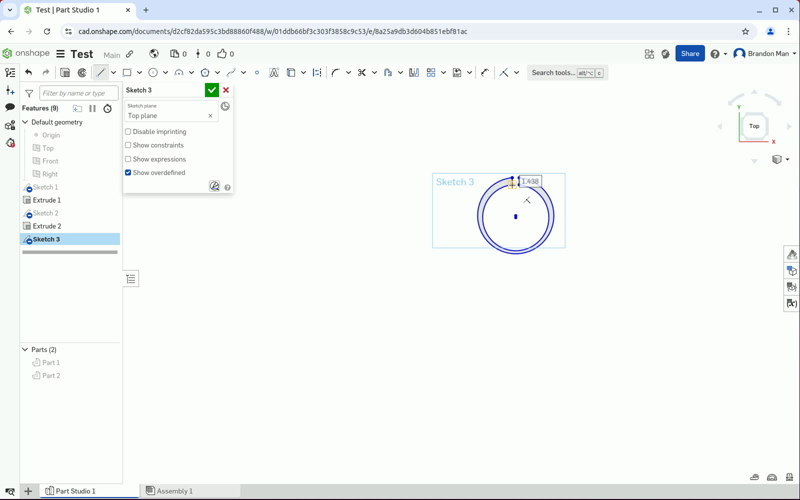
key(esc)
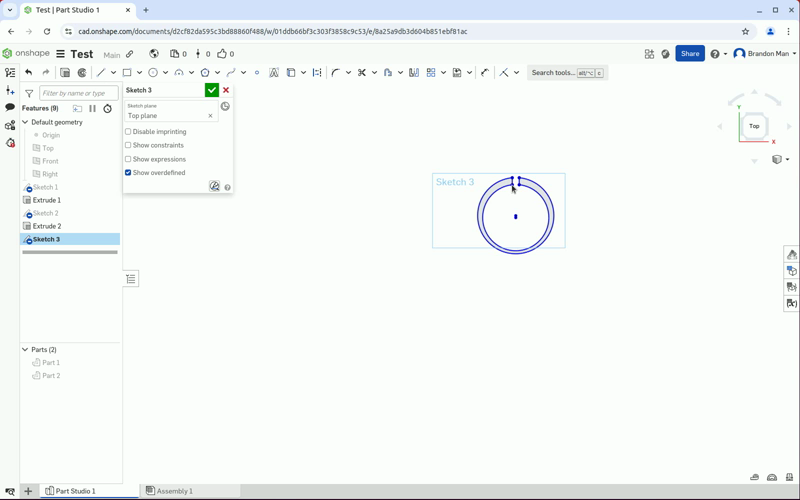
mouse_move(483, 229)
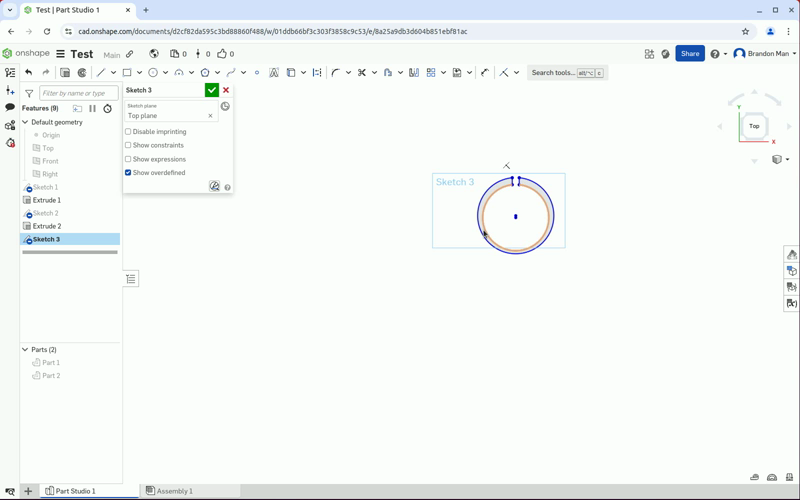
scroll(6)
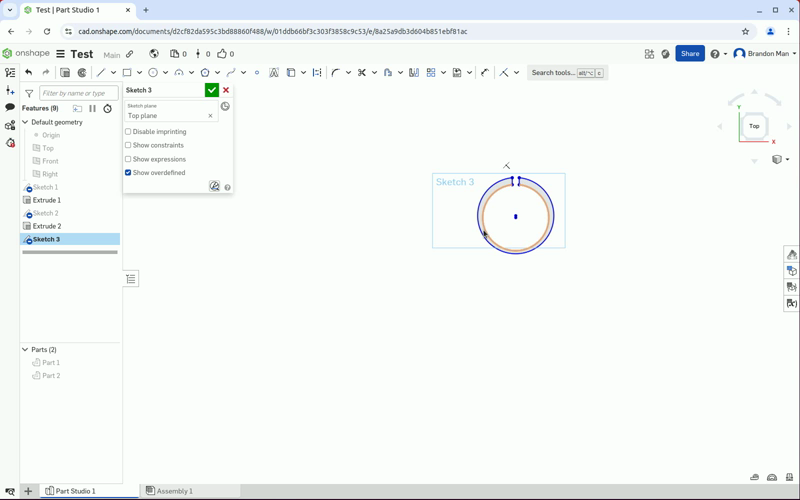
scroll(6)
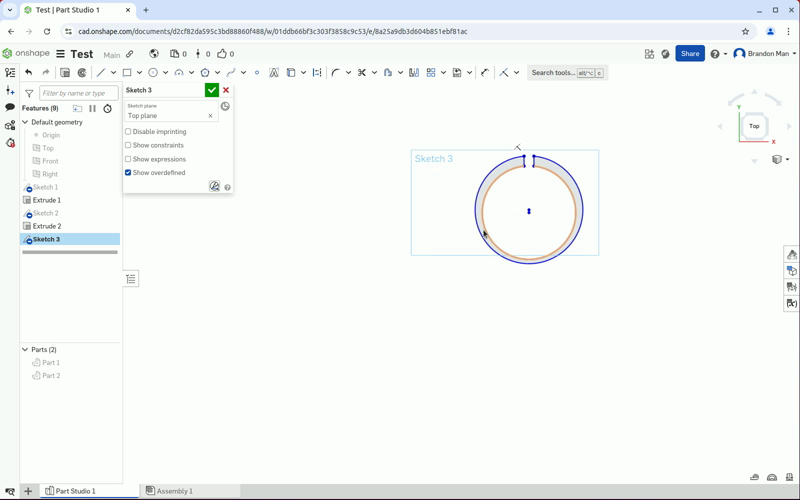
scroll(6)
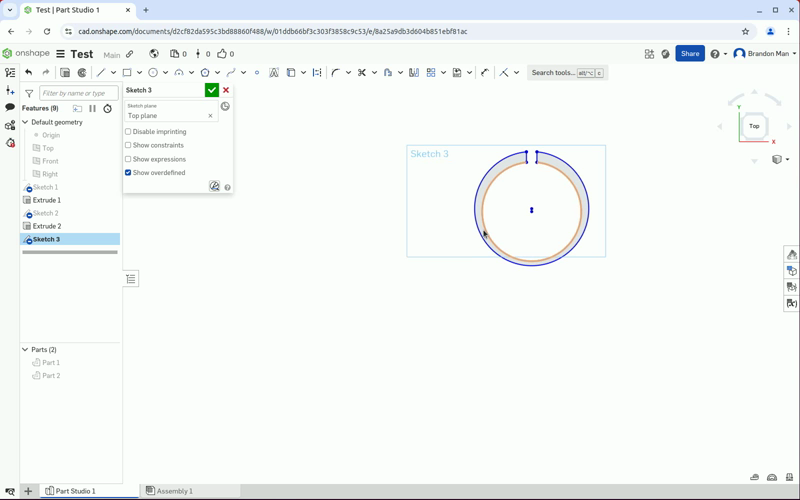
scroll(6)
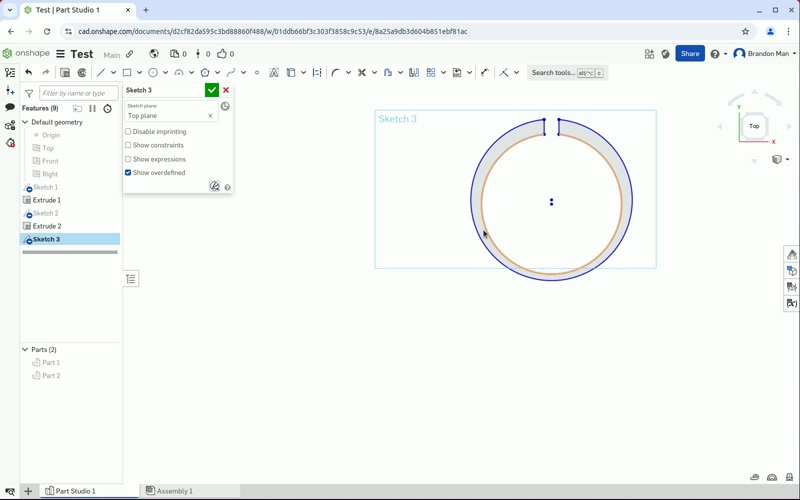
scroll(6)
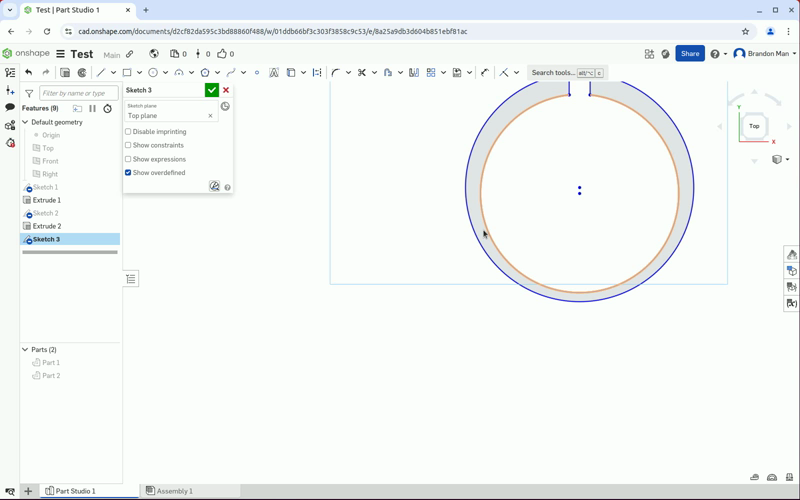
scroll(6)
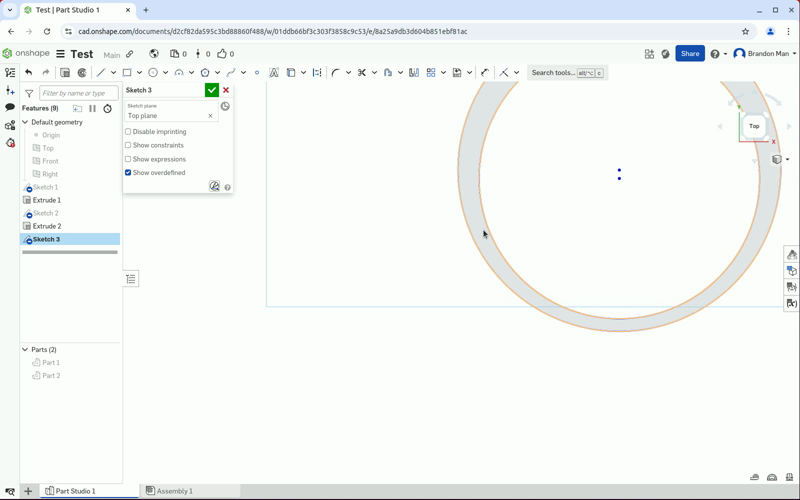
scroll(6)
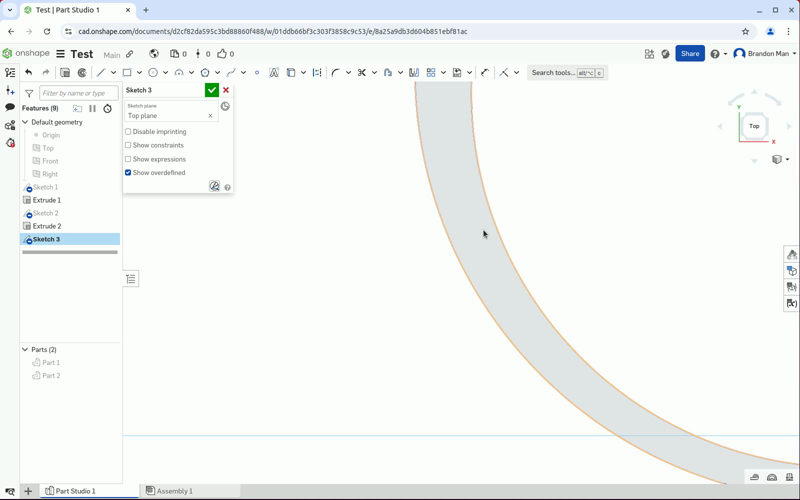
click(483, 229)
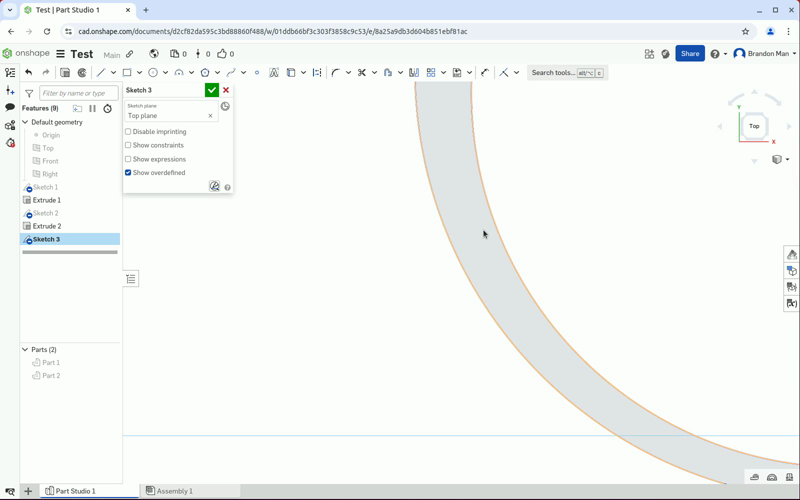
scroll(-6)
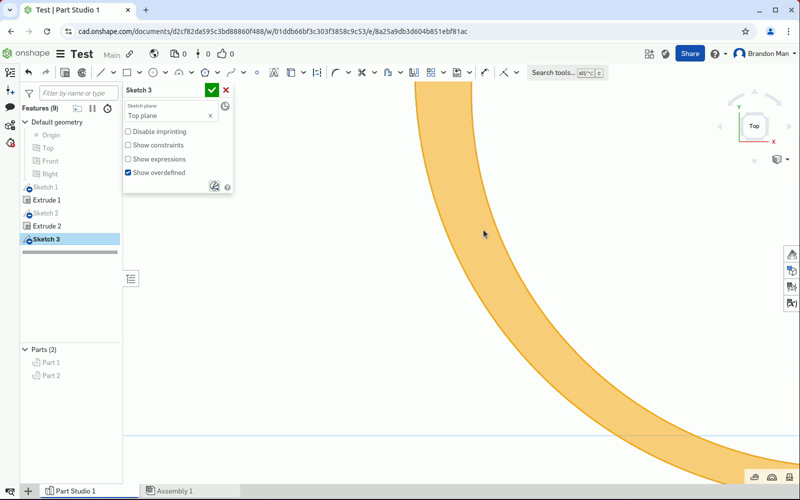
scroll(-6)
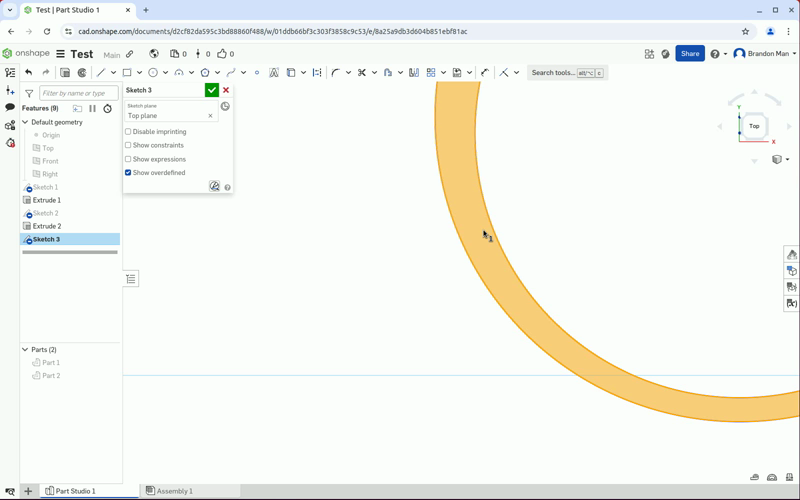
scroll(-6)
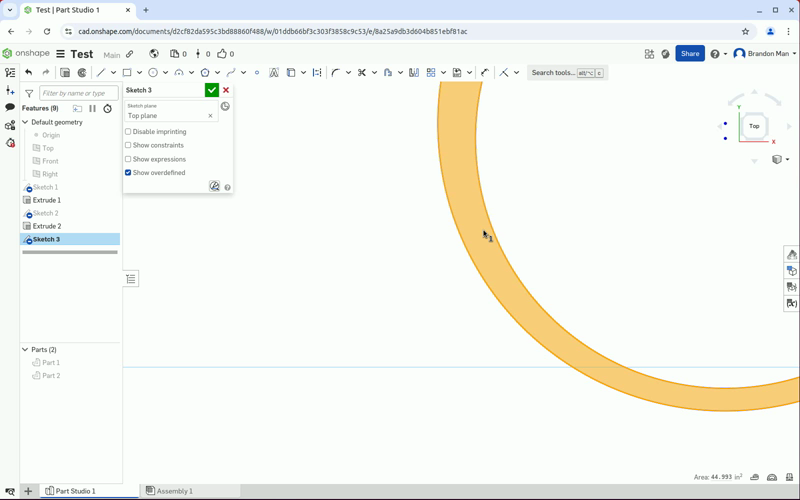
scroll(-6)
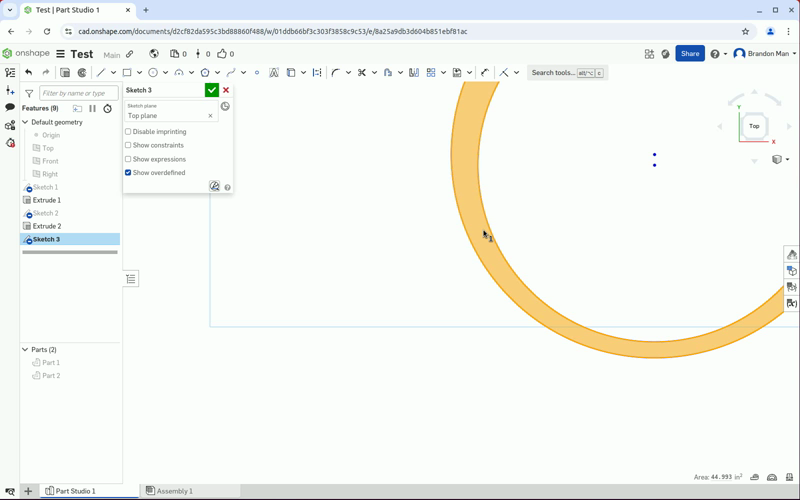
scroll(-6)
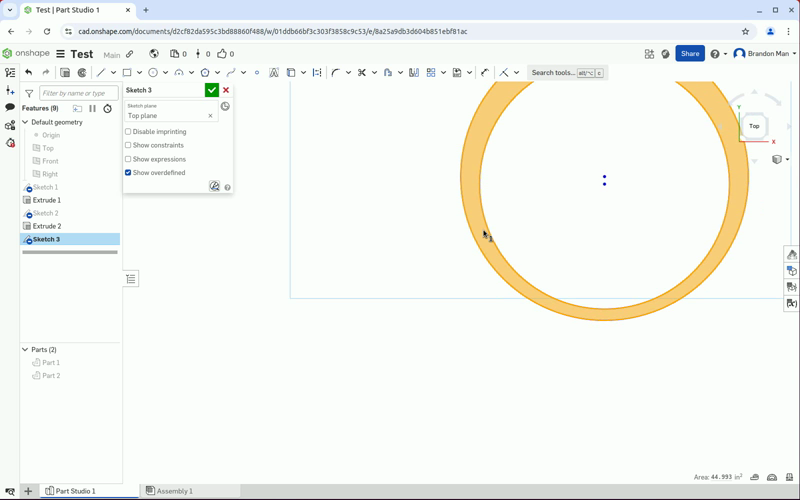
scroll(-6)
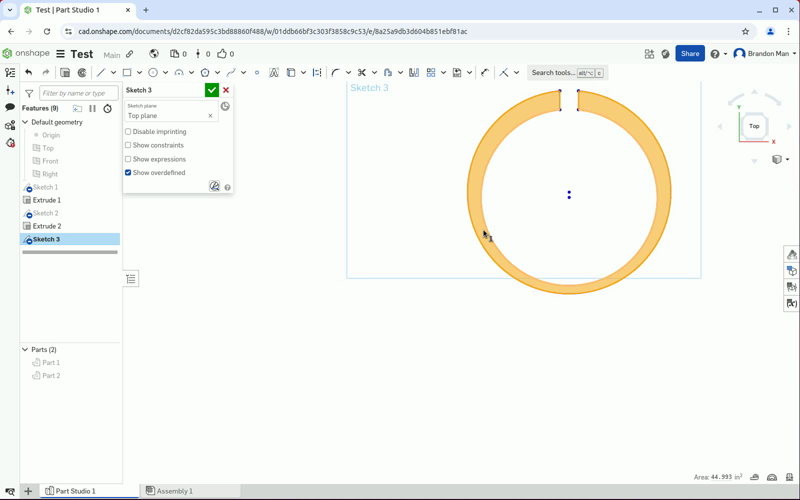
scroll(-6)
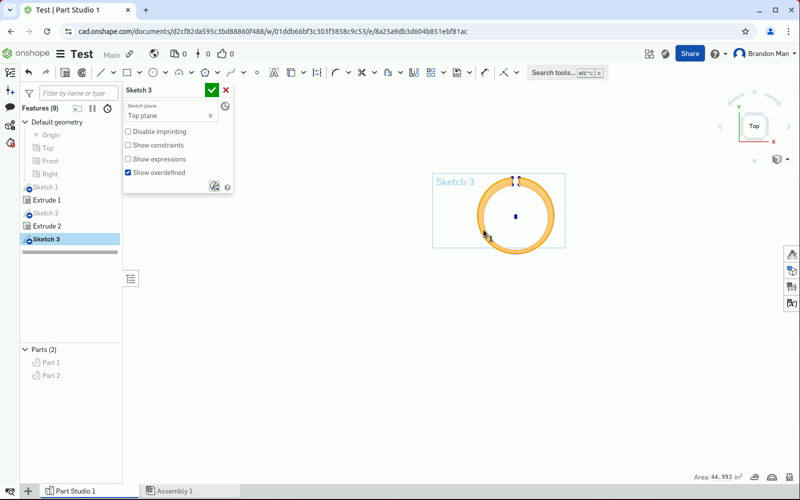
mouse_move(73, 352)
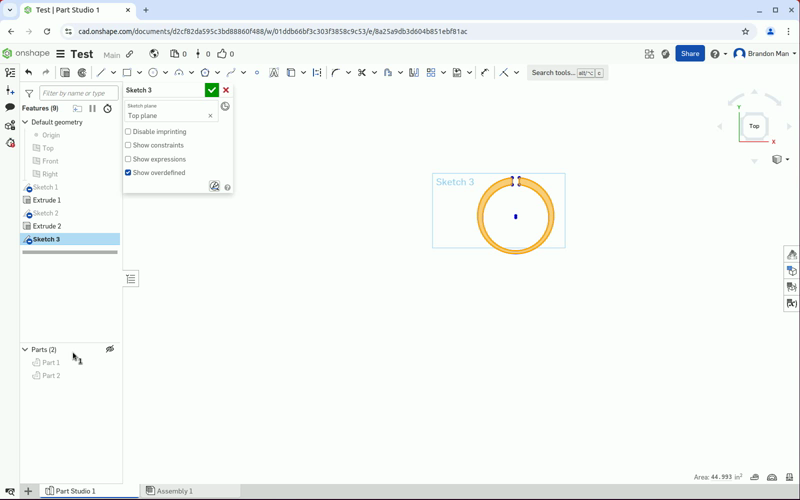
key(shift+y)
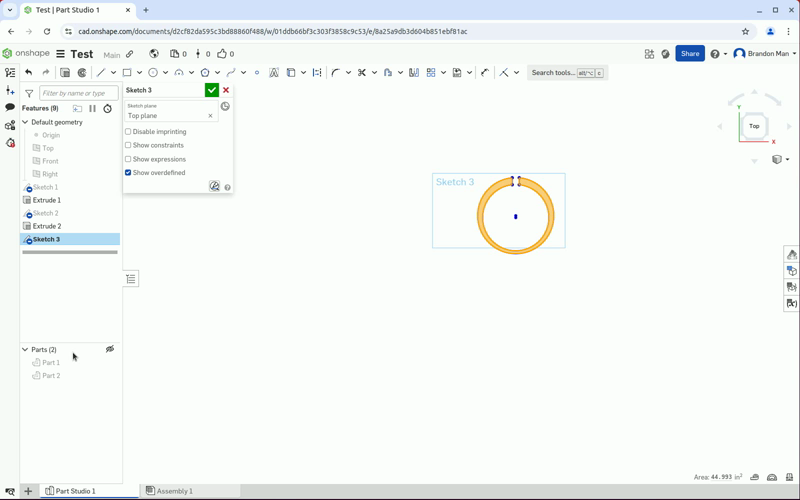
key(shift+e)
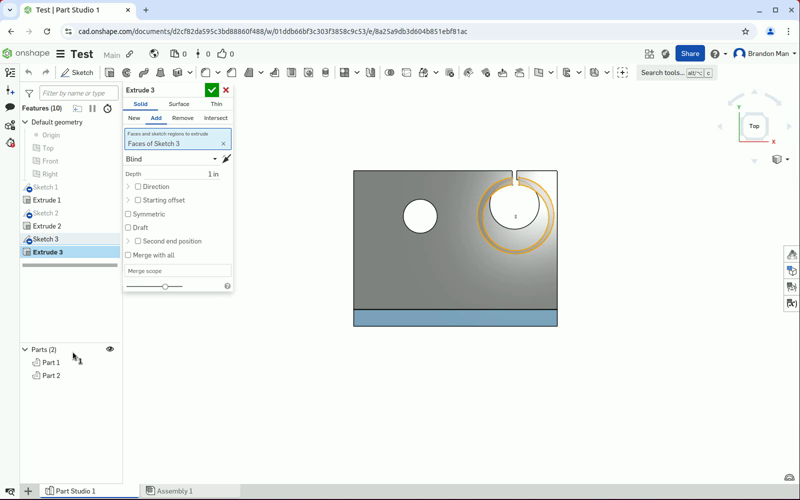
mouse_move(143, 106)
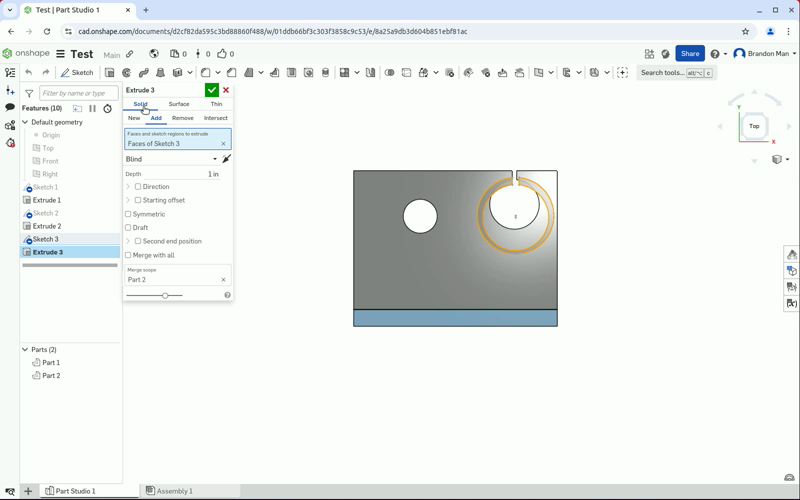
click(143, 106)
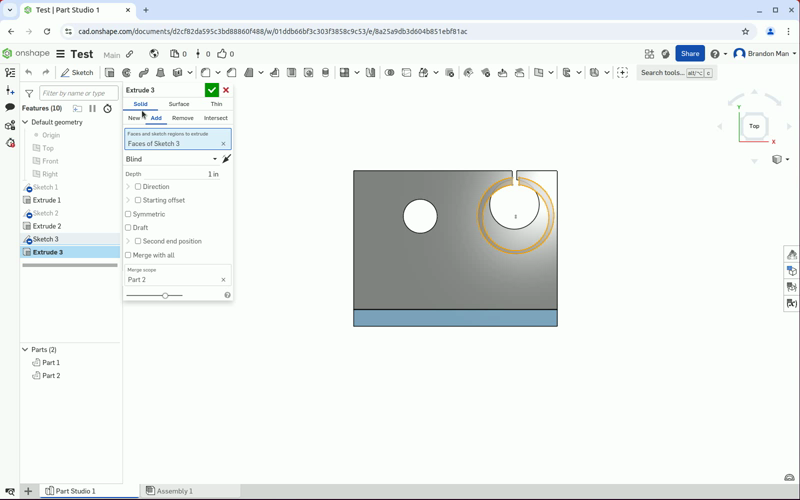
mouse_move(137, 120)
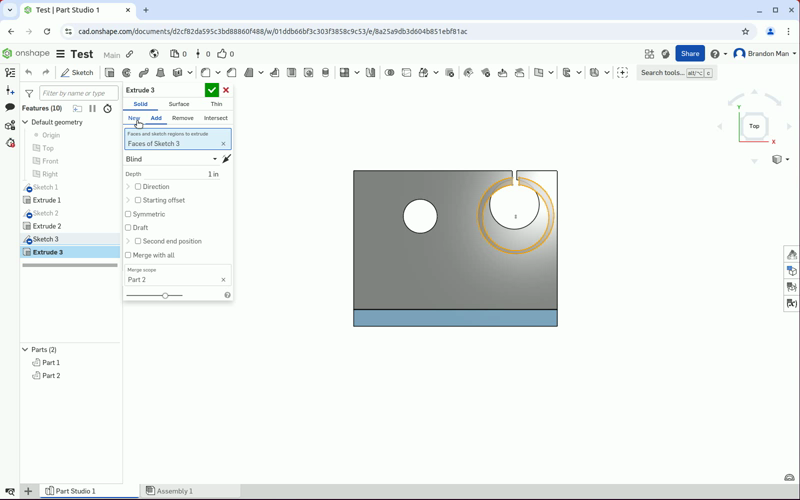
click(137, 120)
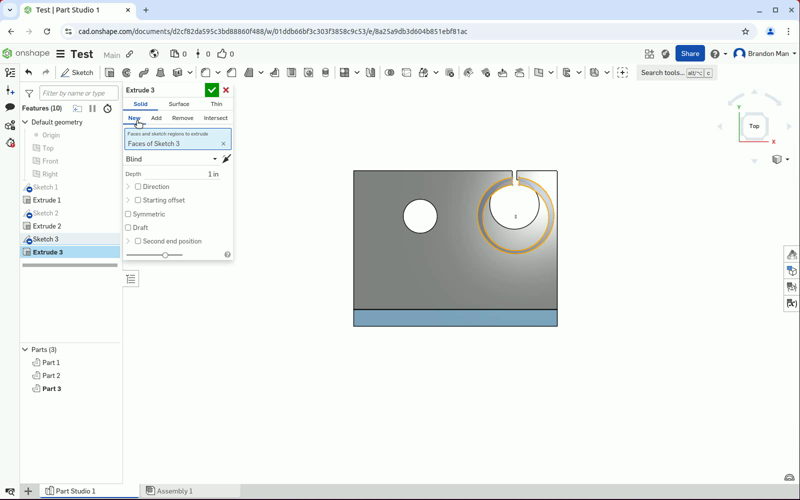
key(tab, 4)
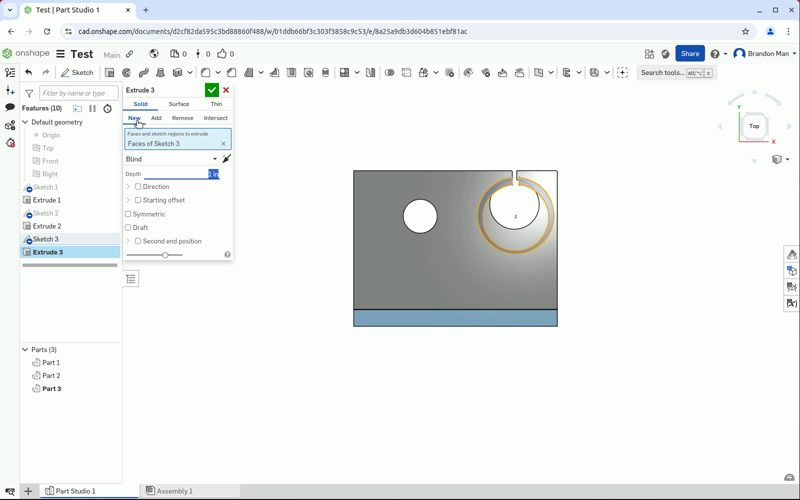
text(-3.37)
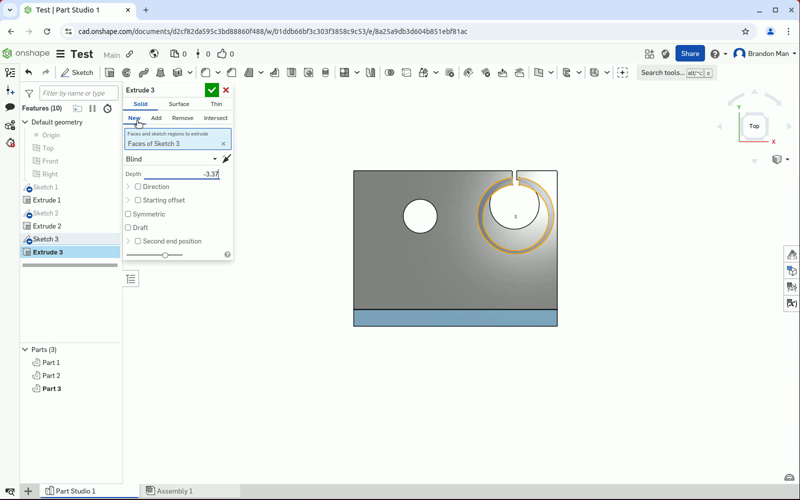
key(enter)
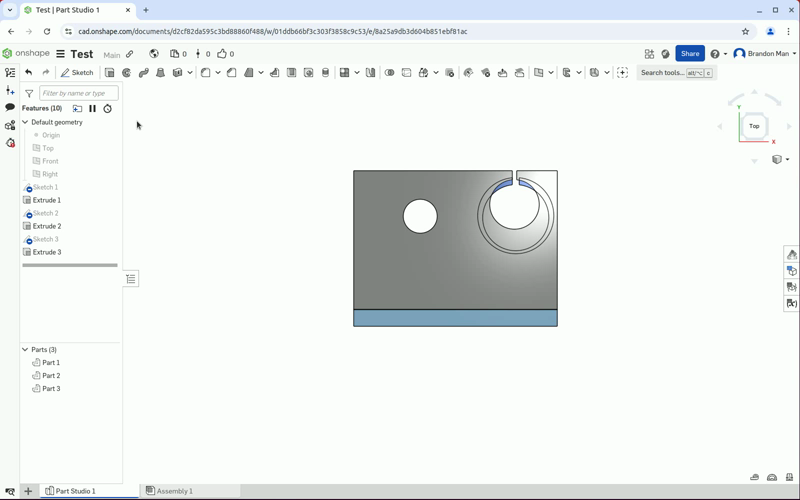
key(shift+h)
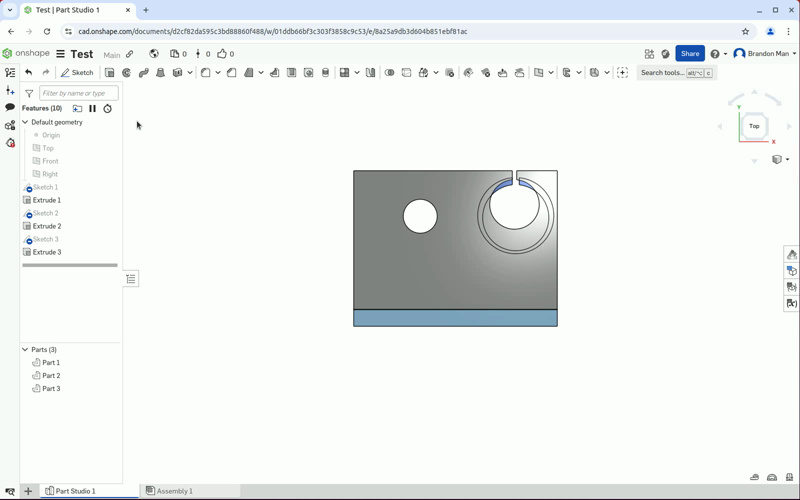
key(shift+h)
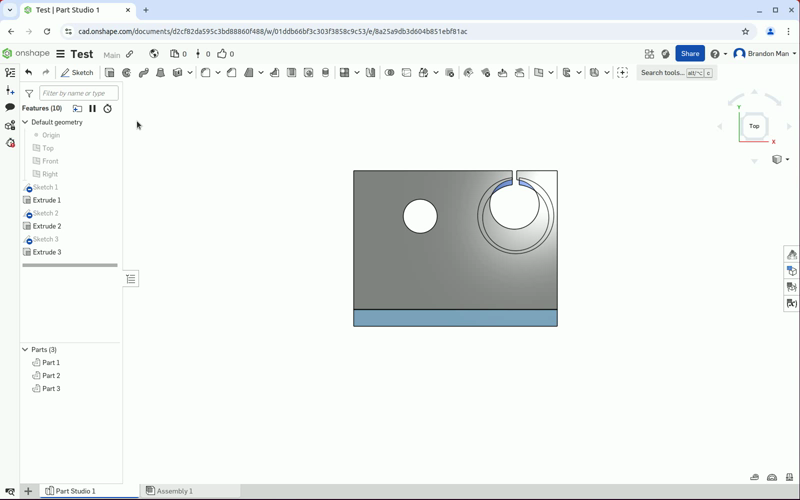
mouse_move(73, 189)
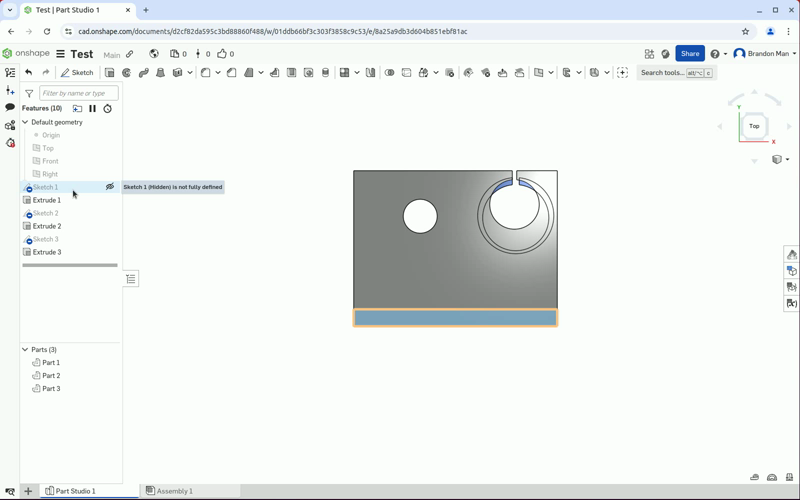
click(73, 189)
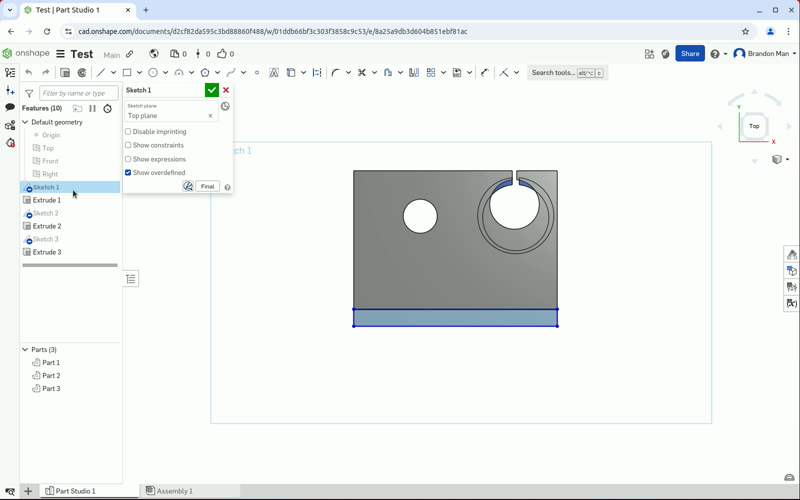
mouse_move(229, 92)
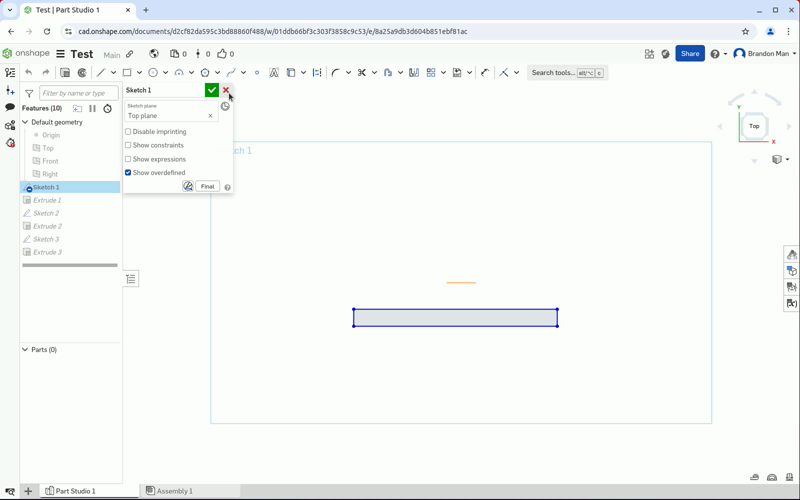
click(229, 92)
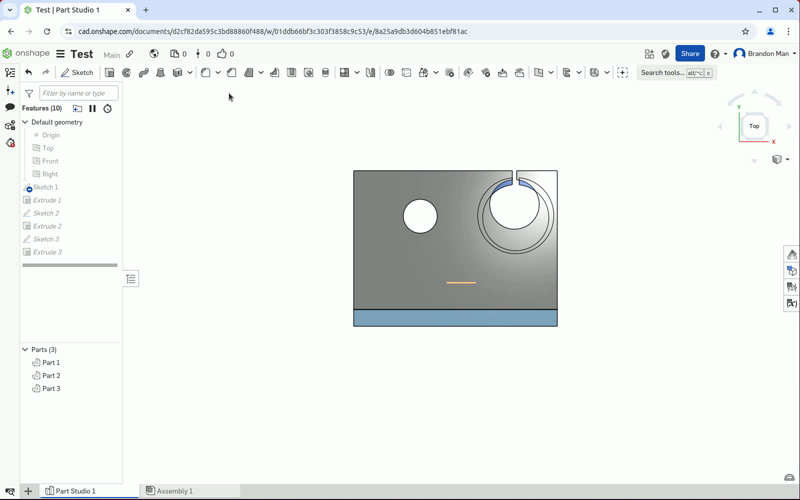
mouse_move(73, 352)
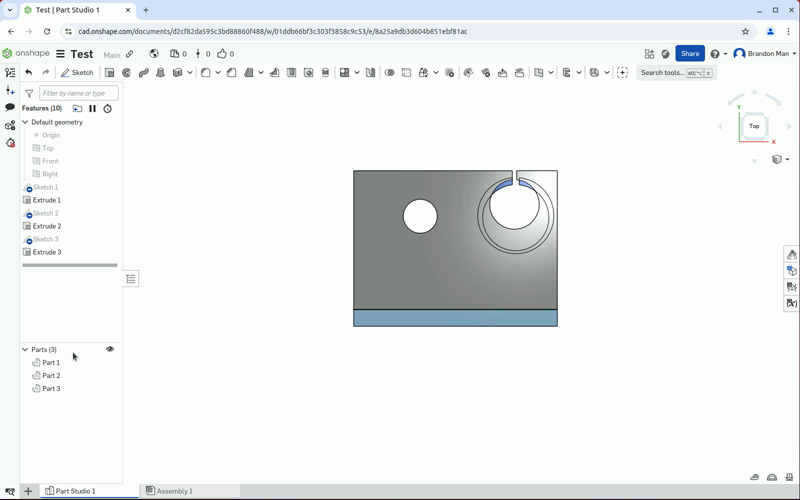
key(y)
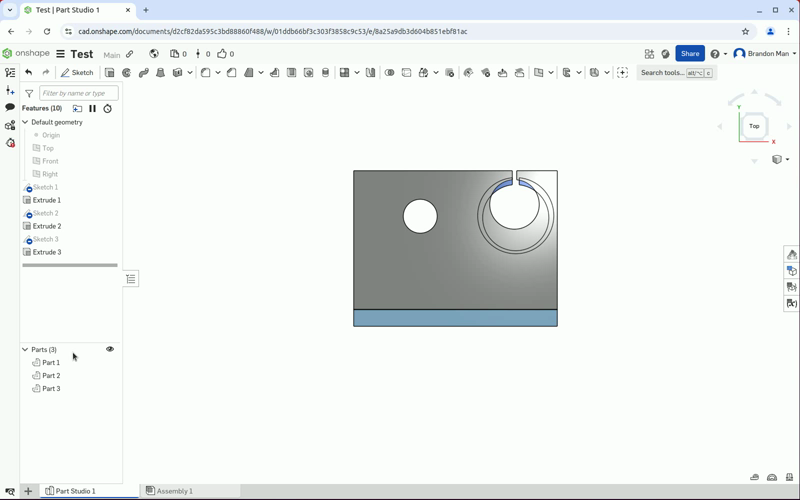
key(shift+p)
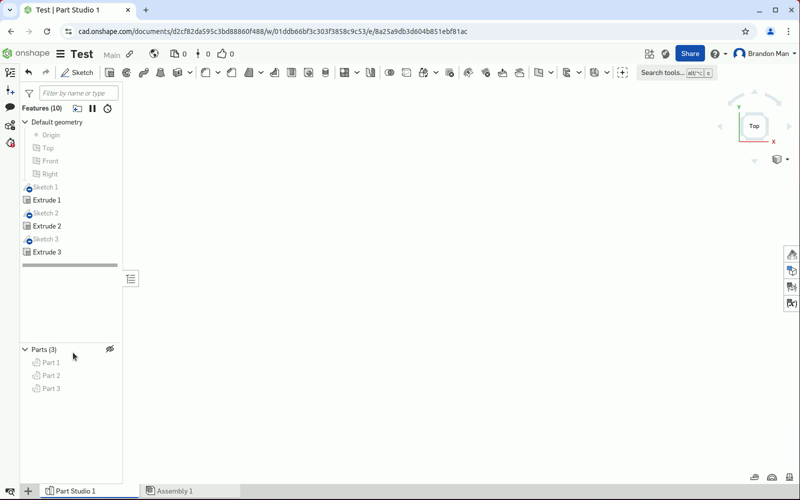
key(space)
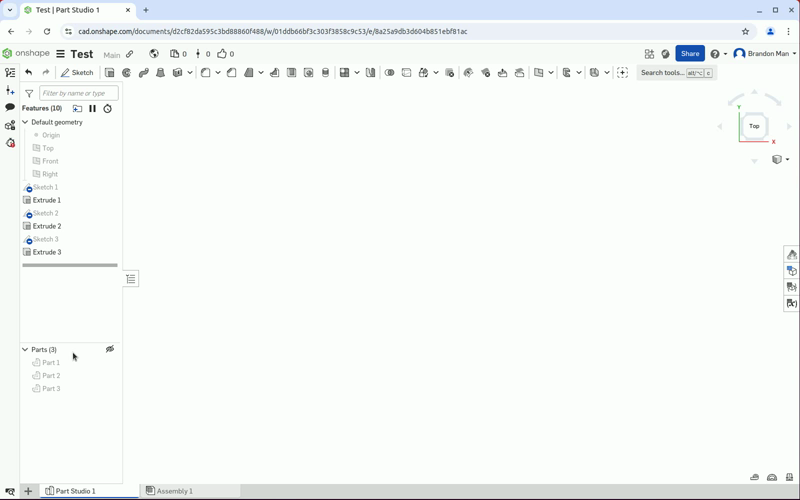
key_down(shift)
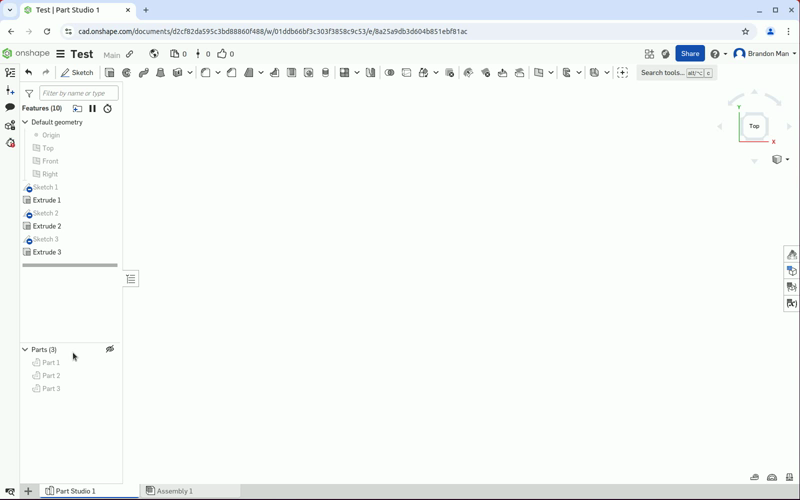
key(up)
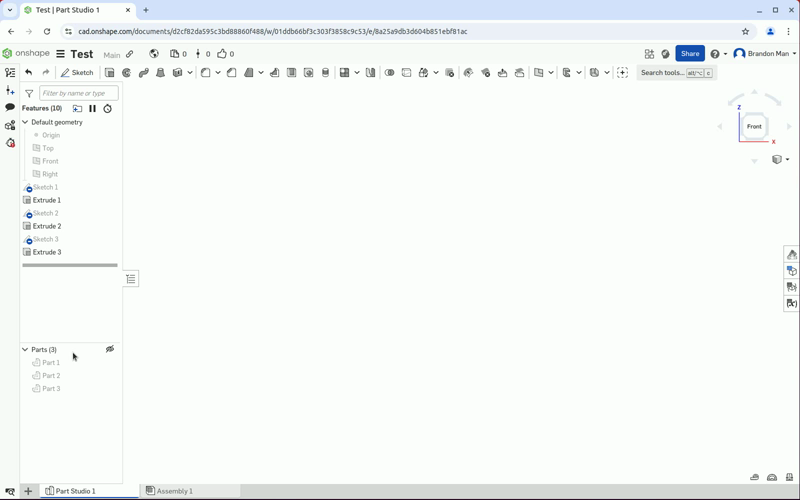
key_up(shift)
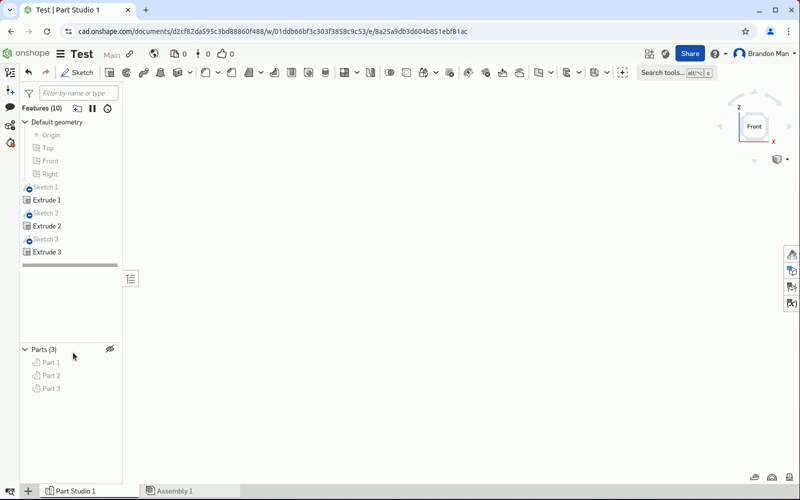
mouse_move(73, 352)
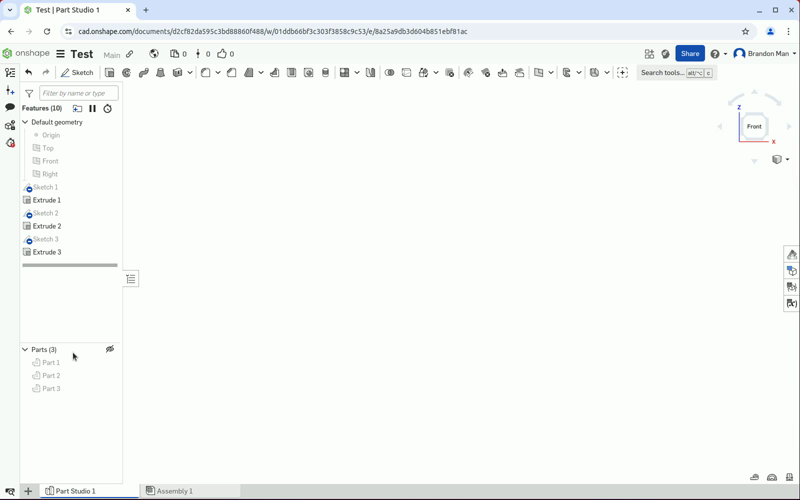
key(shift+y)
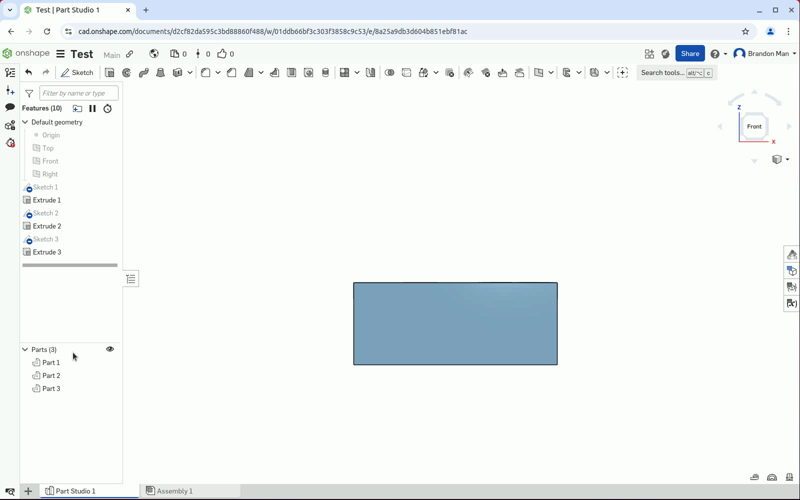
mouse_move(541, 75)
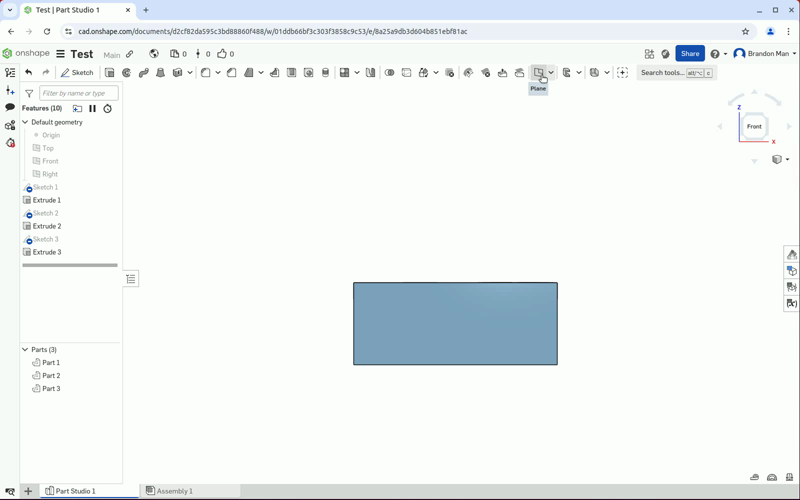
click(541, 75)
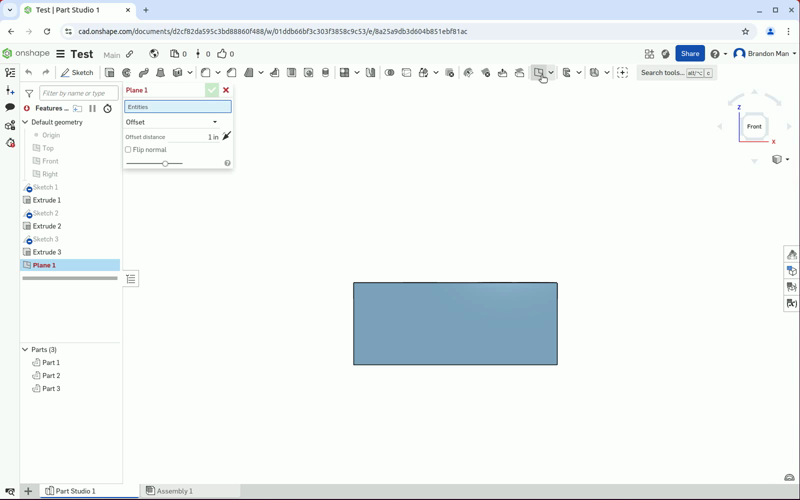
mouse_move(73, 163)
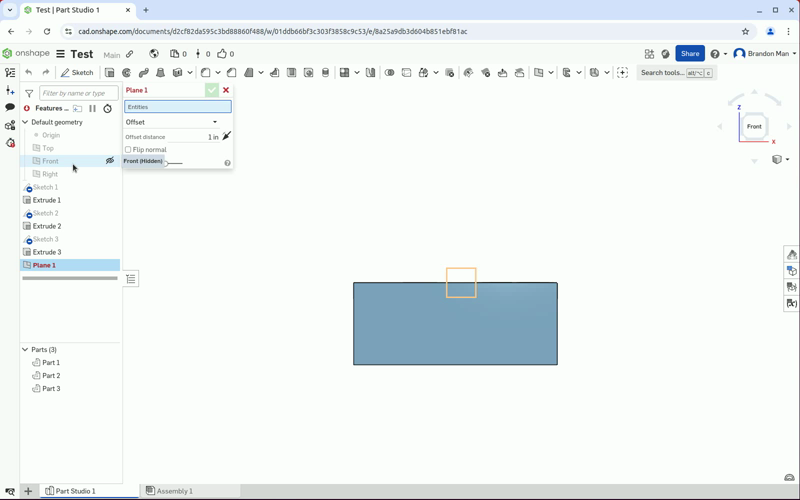
click(73, 163)
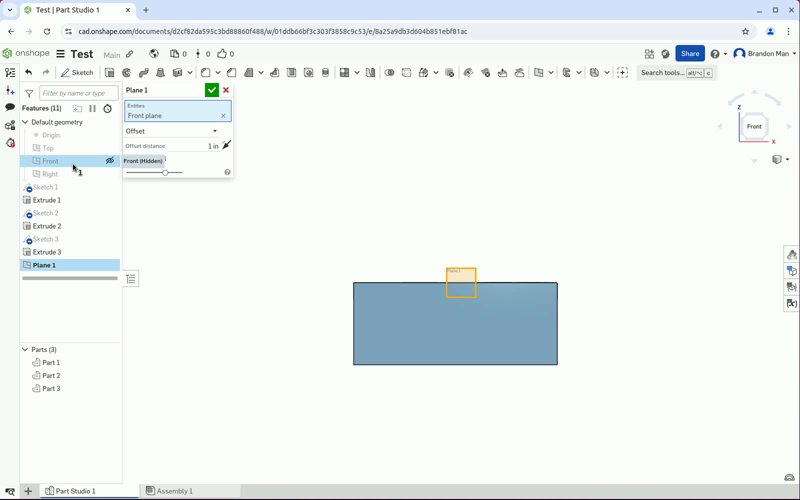
key(tab, 2)
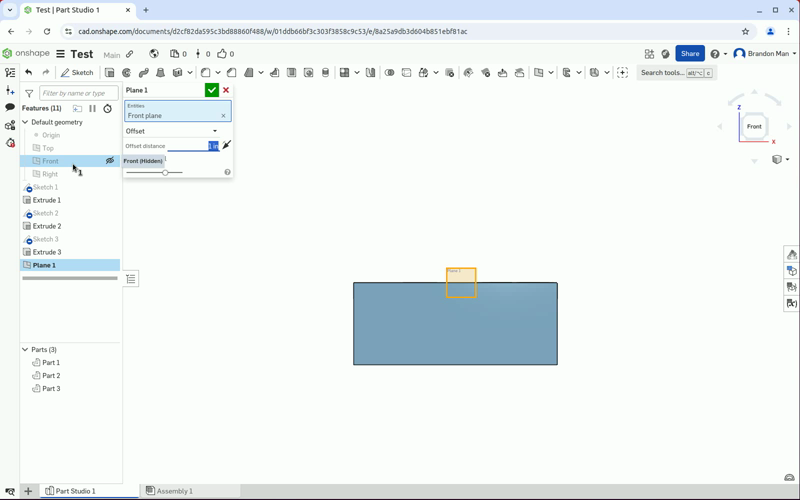
text(8.904)
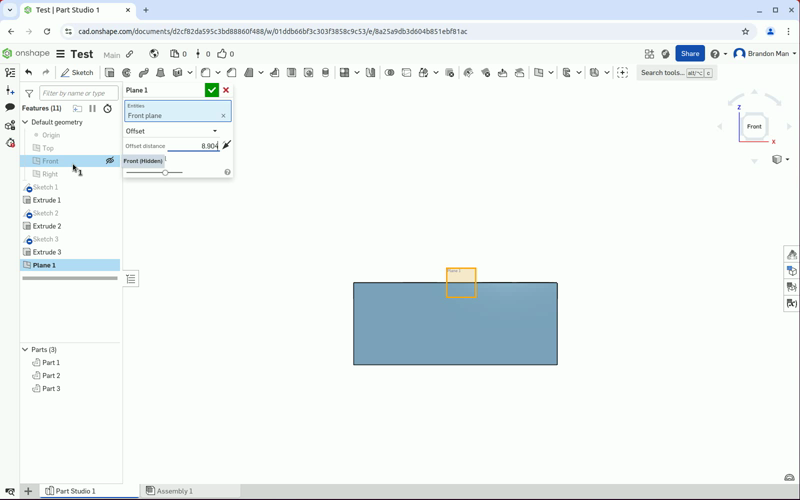
key(enter, 2)
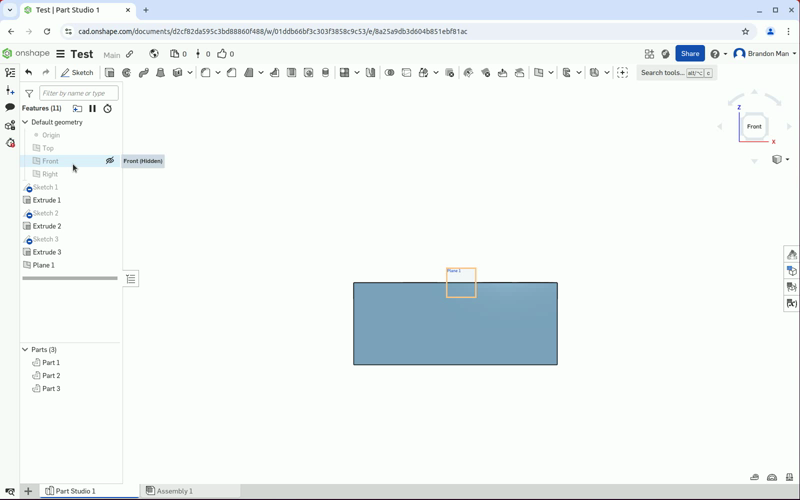
key(shift+s)
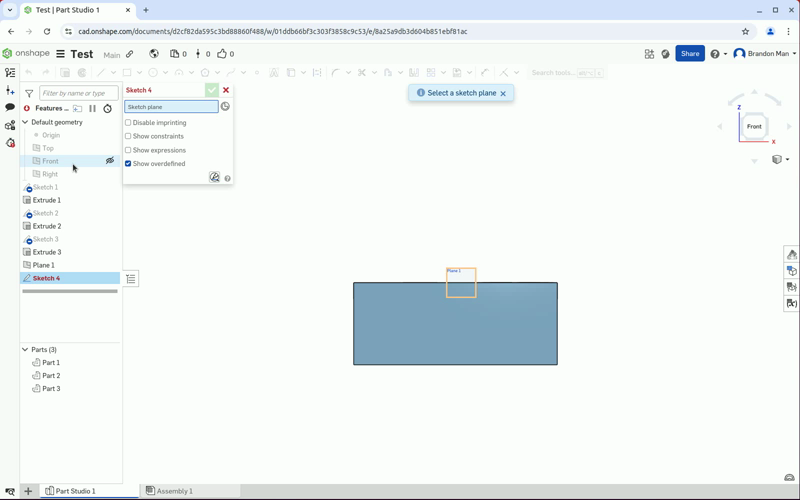
mouse_move(73, 267)
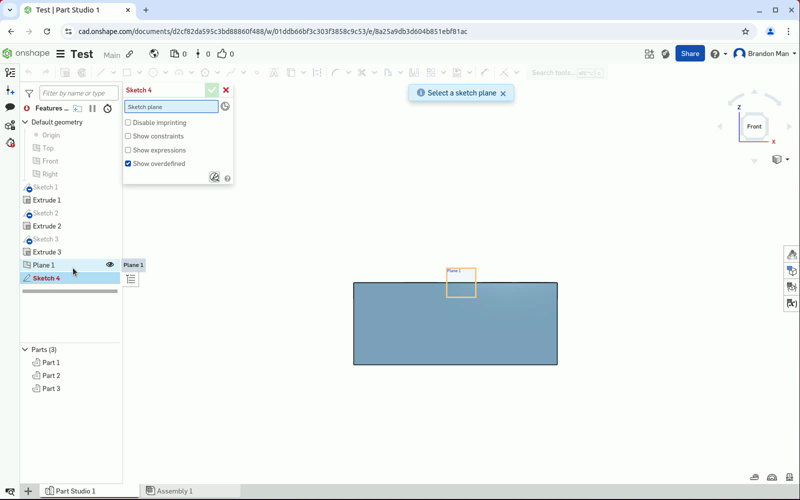
click(73, 267)
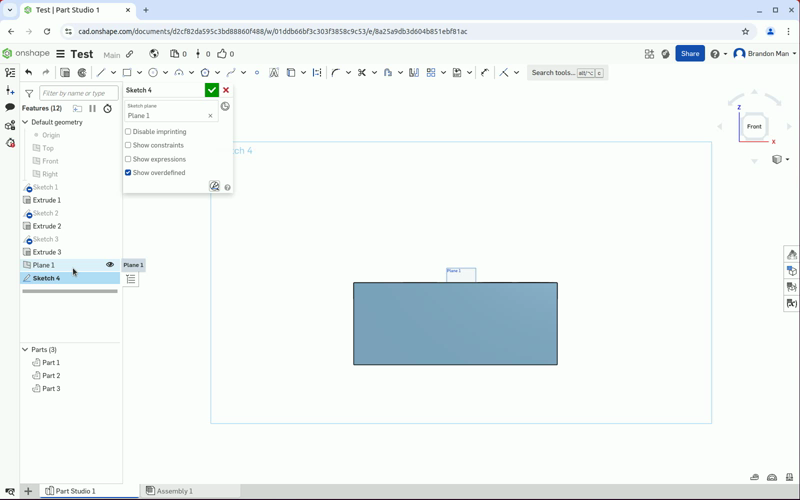
mouse_move(73, 352)
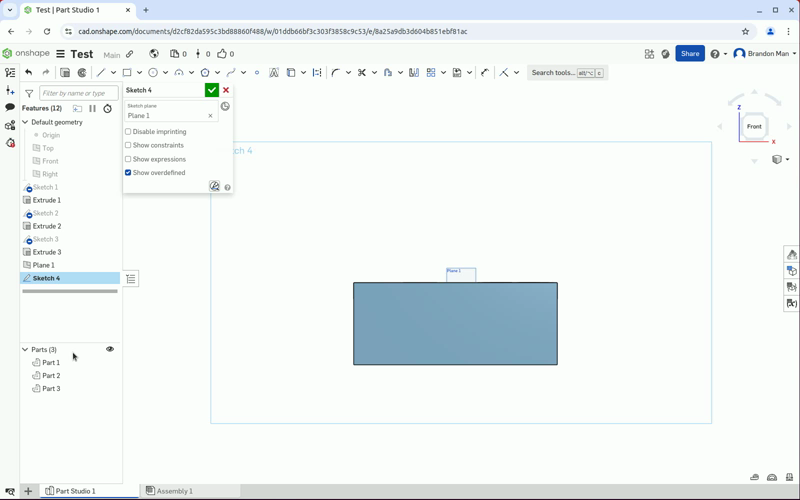
key(y)
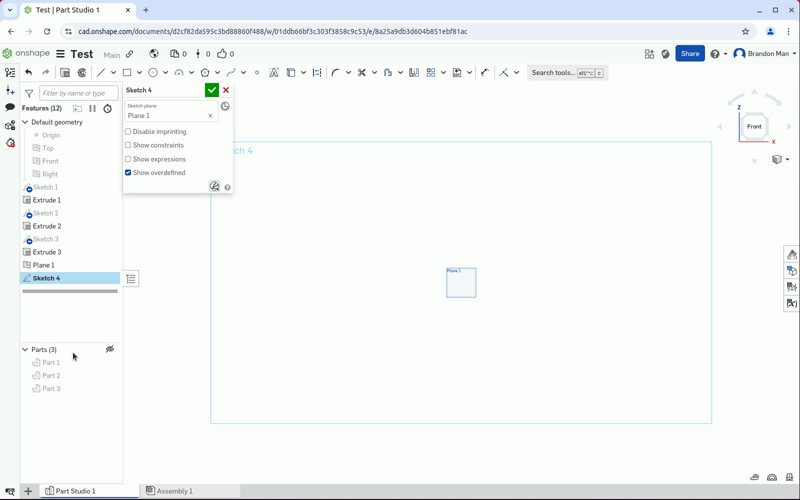
key(c)
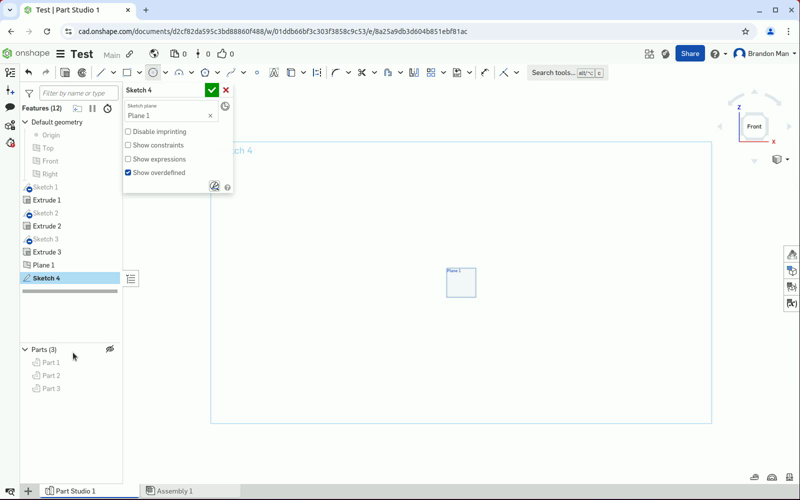
key_down(shift)
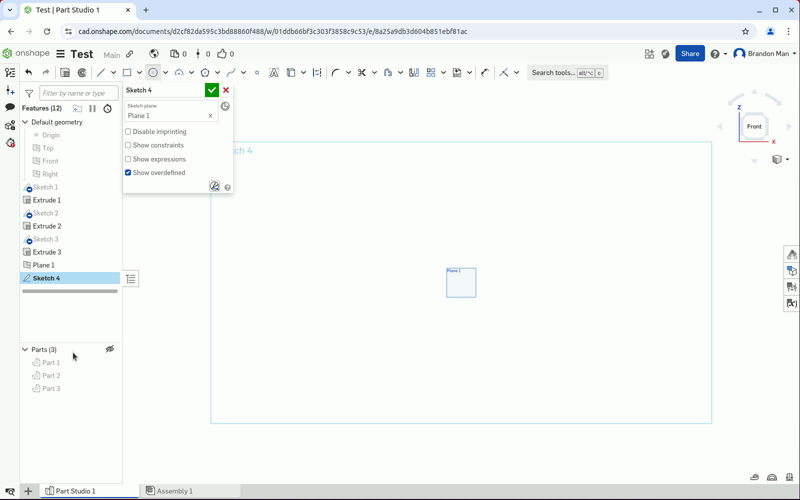
mouse_move(389, 336)
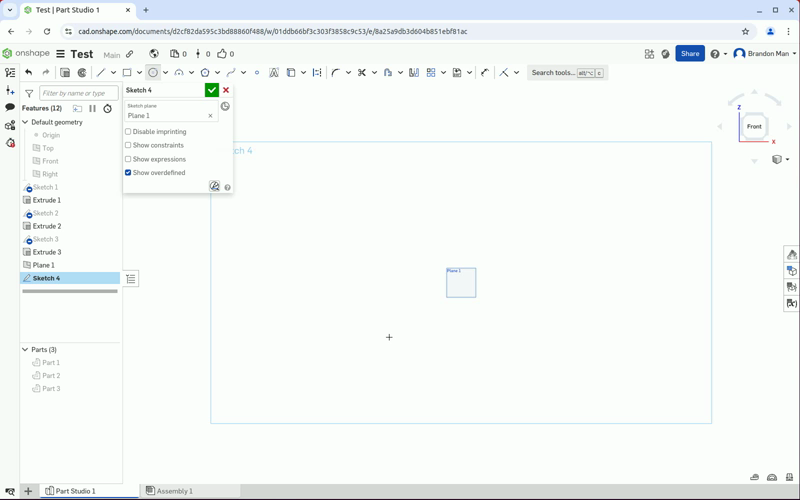
click(389, 336)
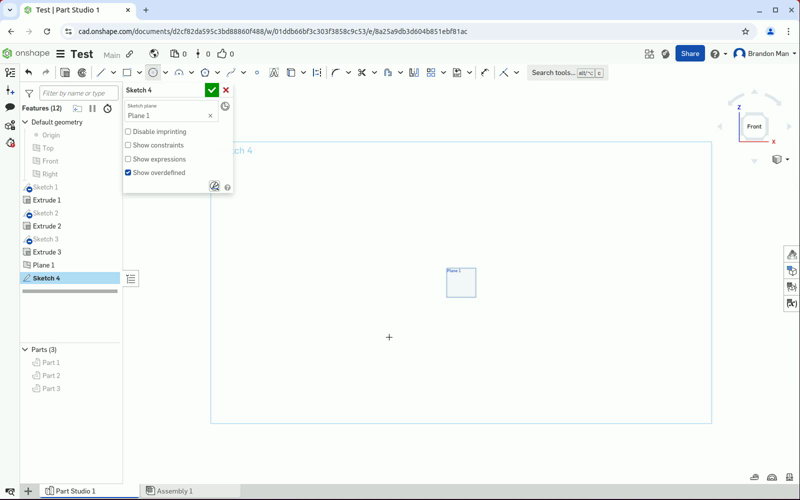
key_up(shift)
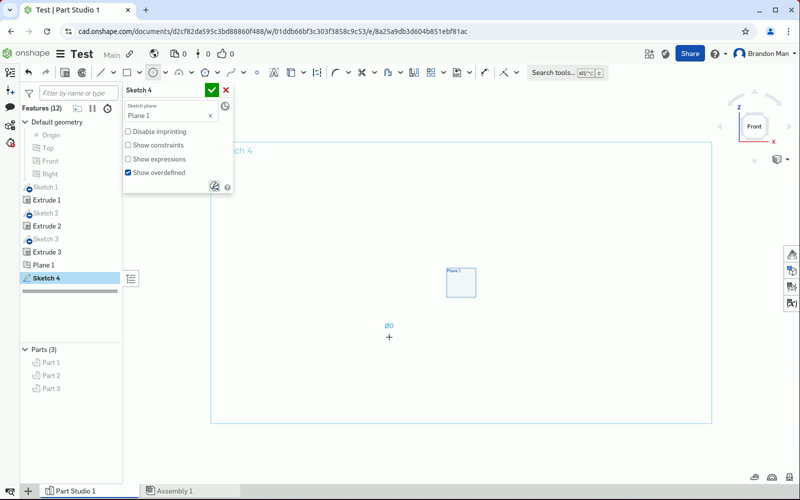
mouse_move(396, 336)
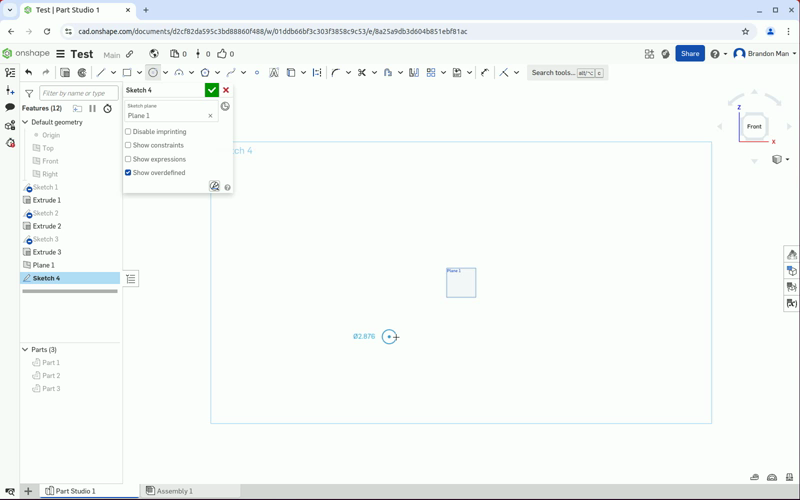
click(396, 336)
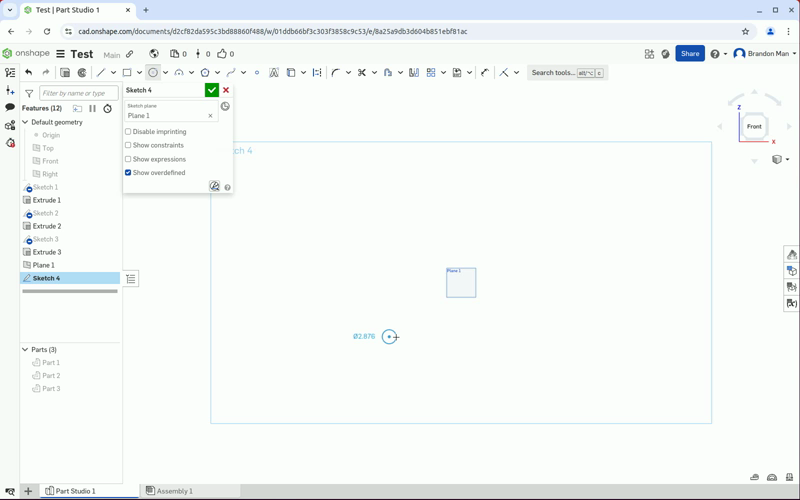
key(esc)
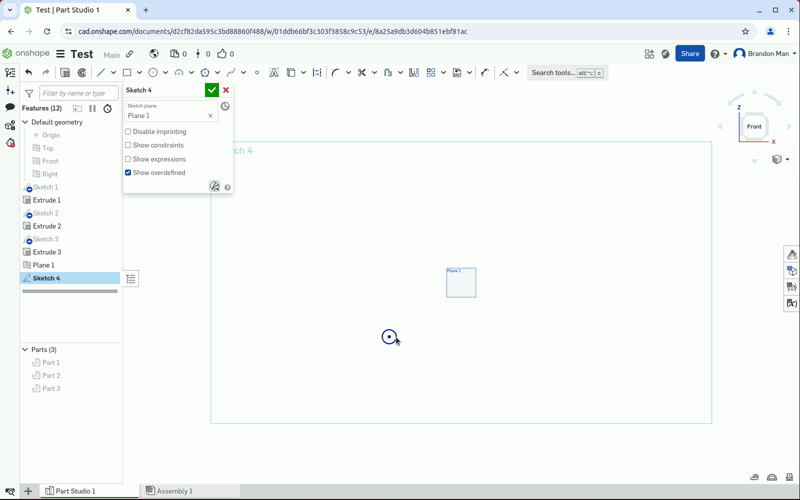
mouse_move(387, 330)
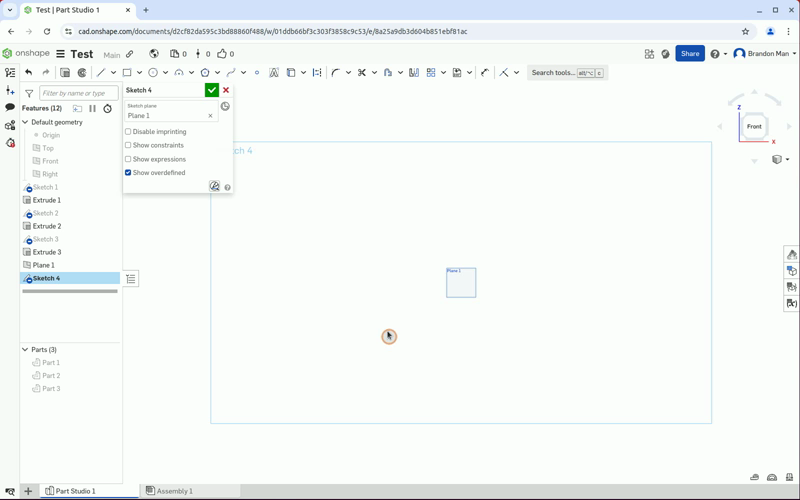
scroll(6)
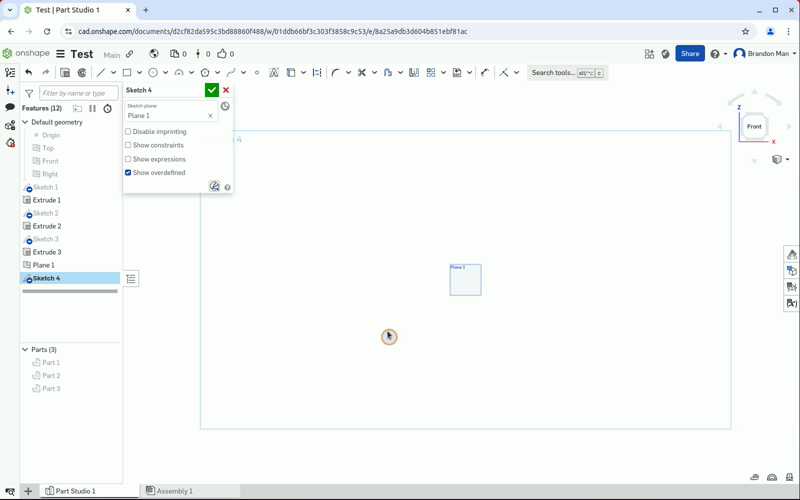
scroll(6)
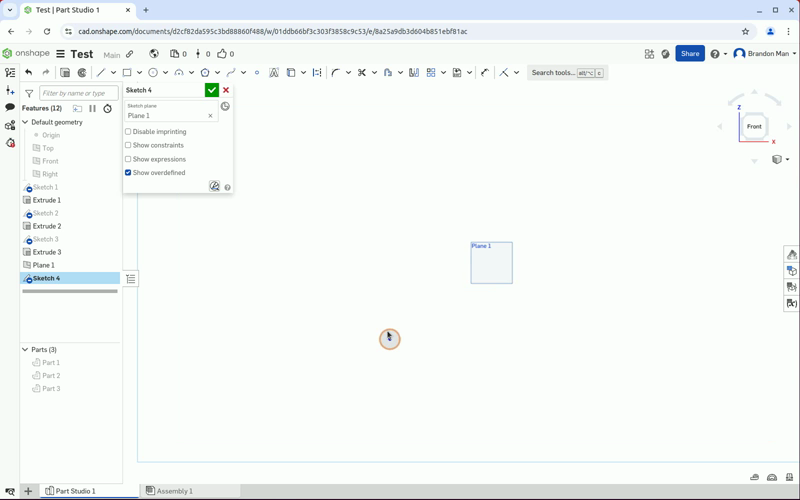
scroll(6)
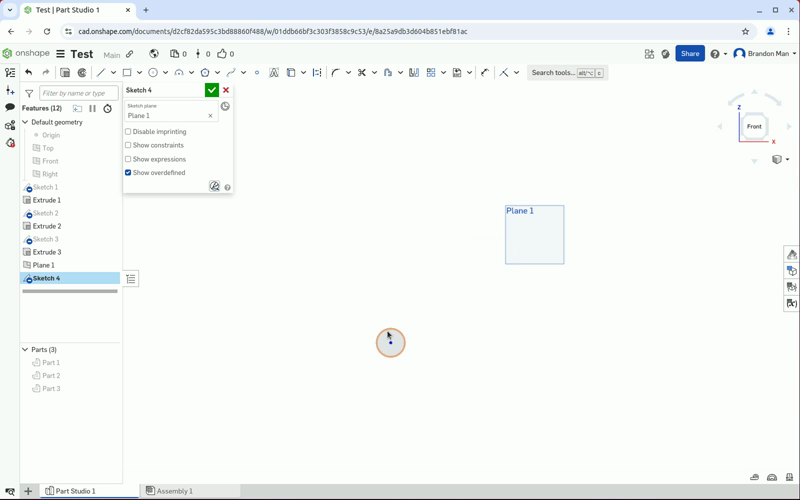
scroll(6)
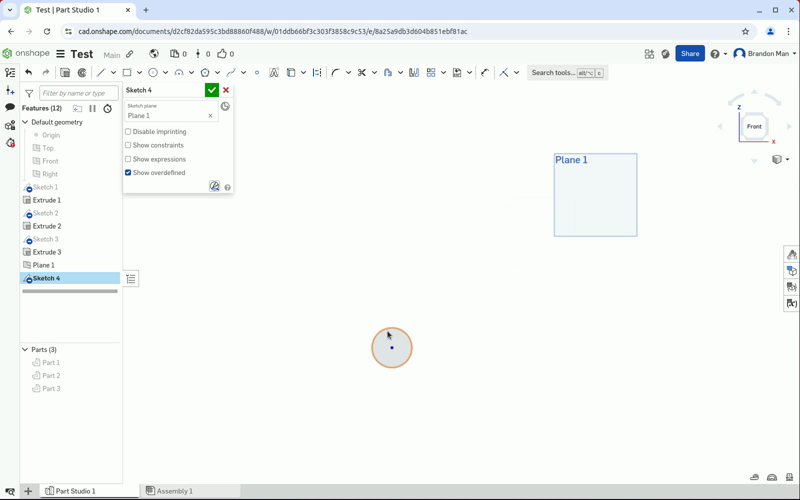
scroll(6)
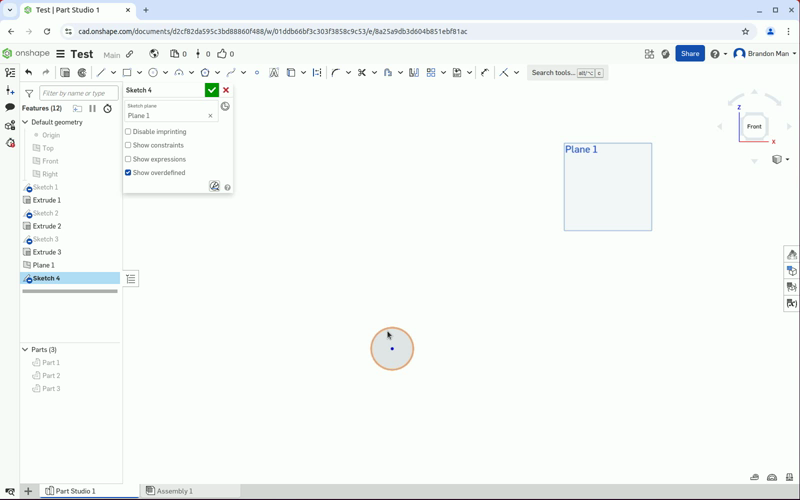
scroll(6)
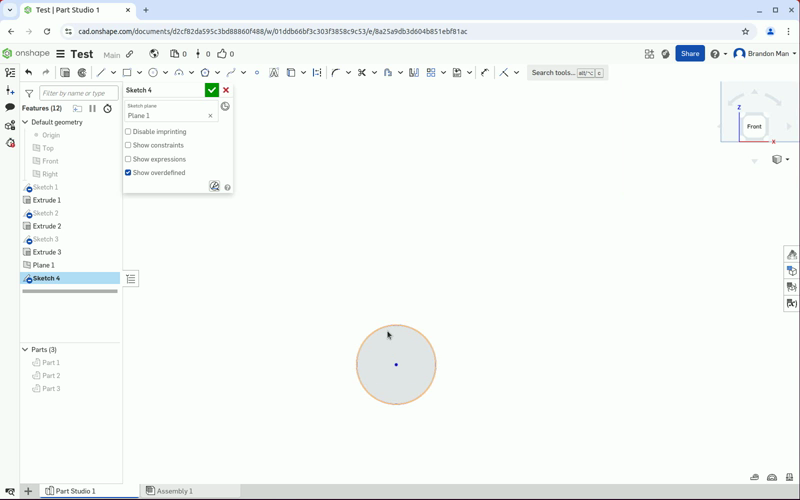
scroll(6)
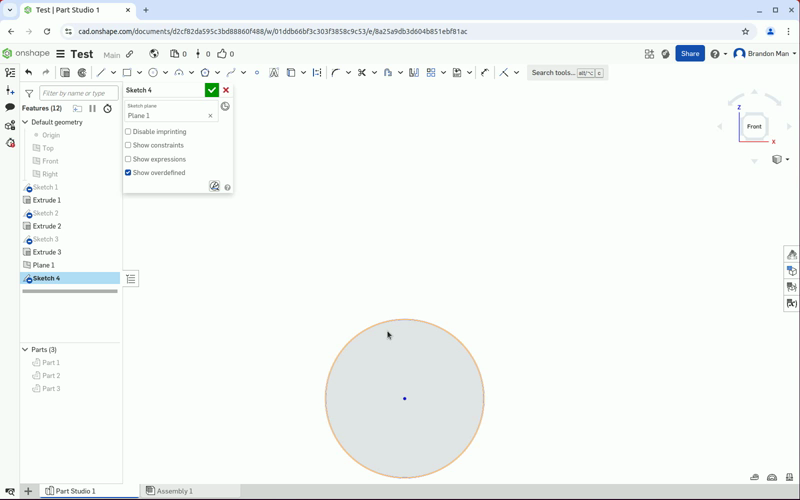
click(387, 330)
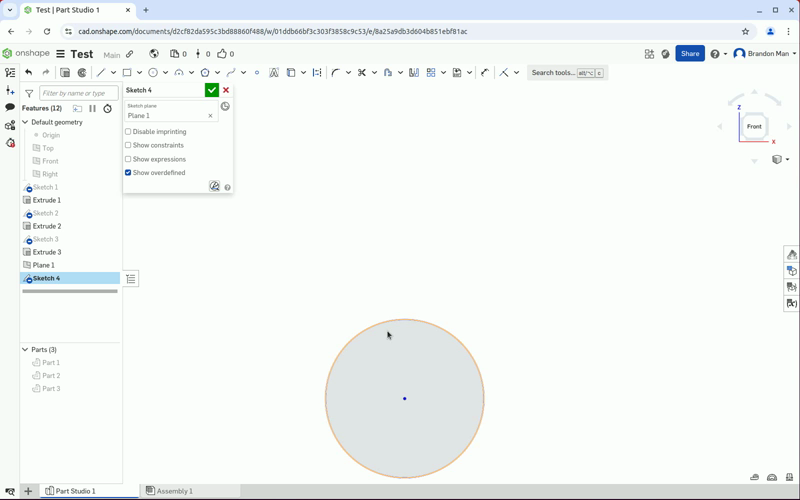
scroll(-6)
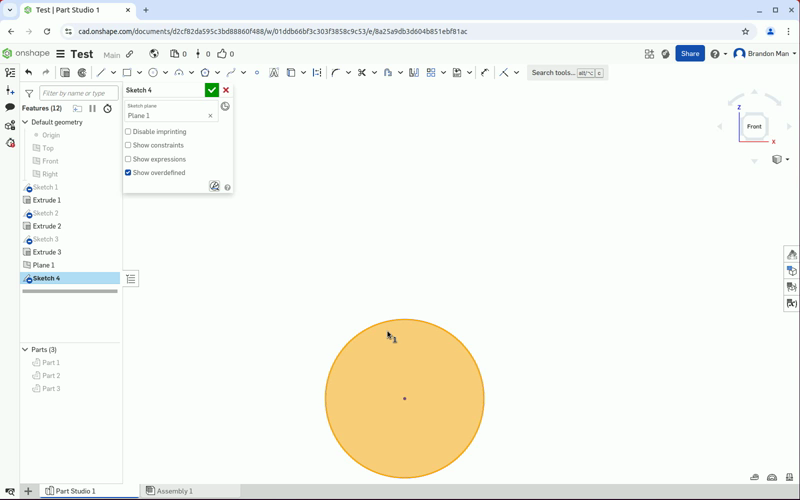
scroll(-6)
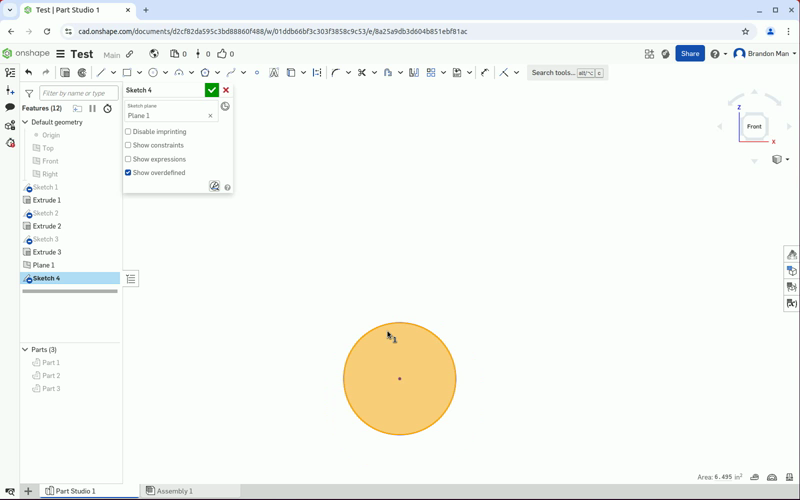
scroll(-6)
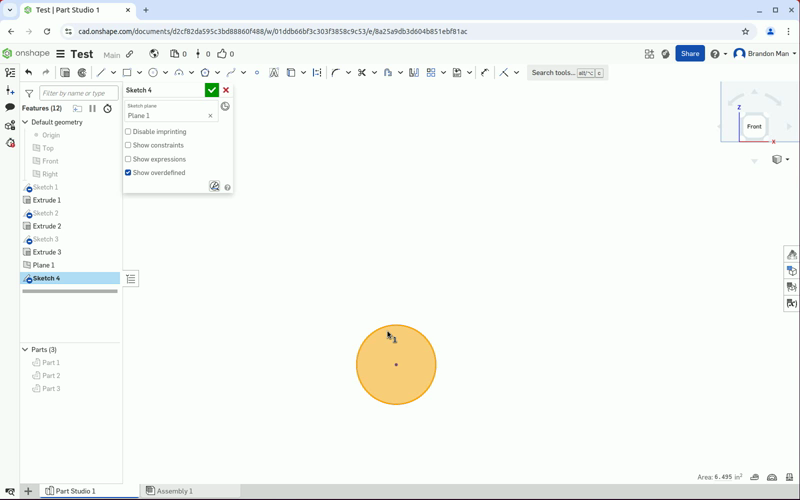
scroll(-6)
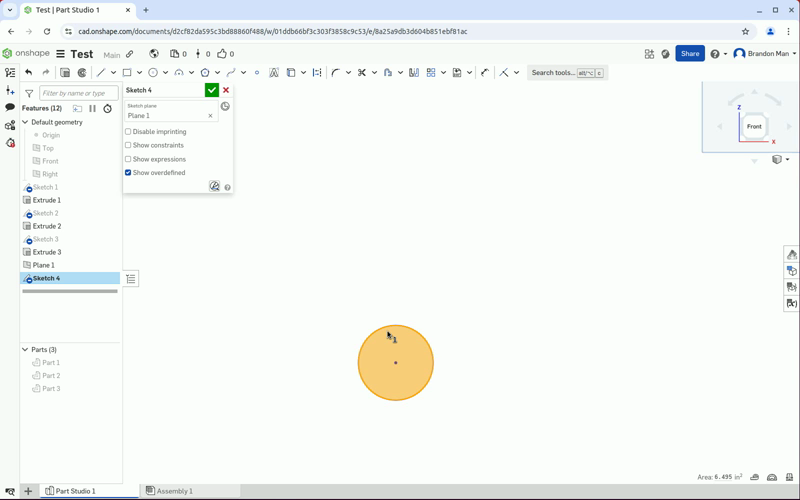
scroll(-6)
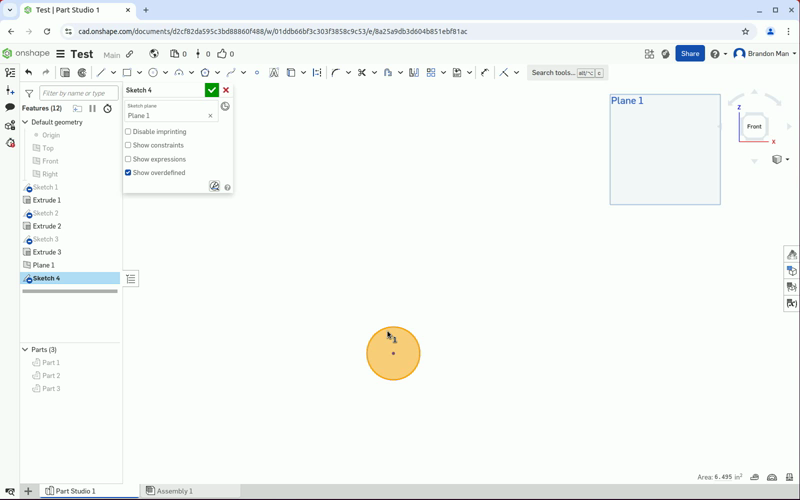
scroll(-6)
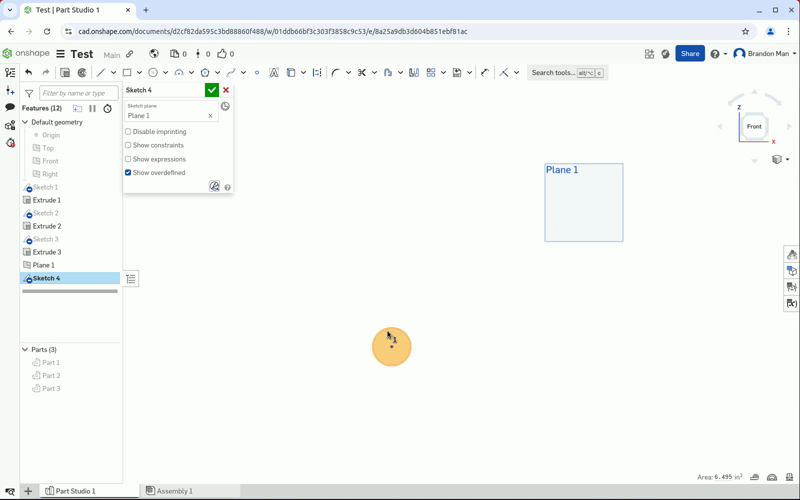
scroll(-6)
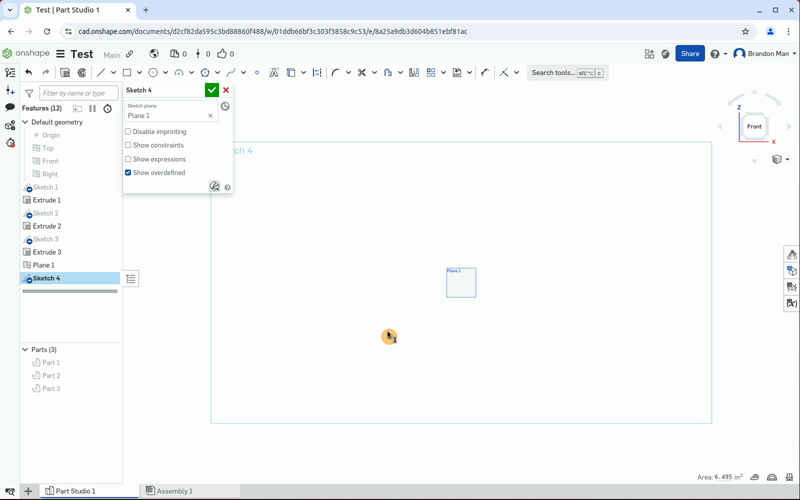
mouse_move(73, 352)
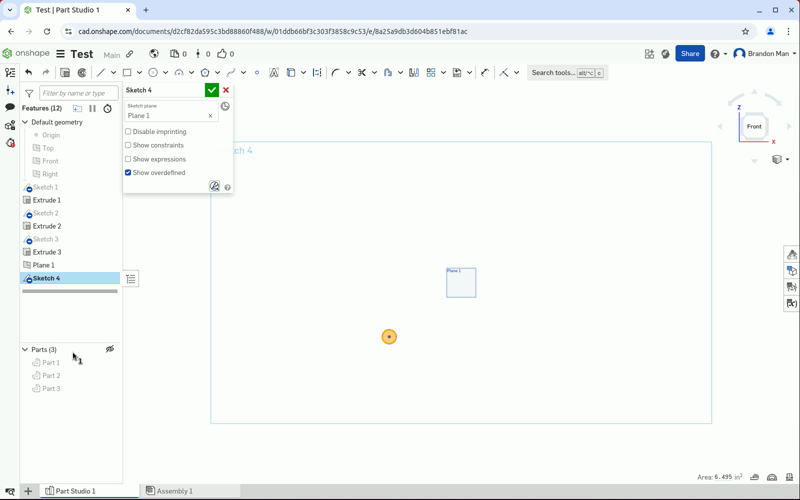
key(shift+y)
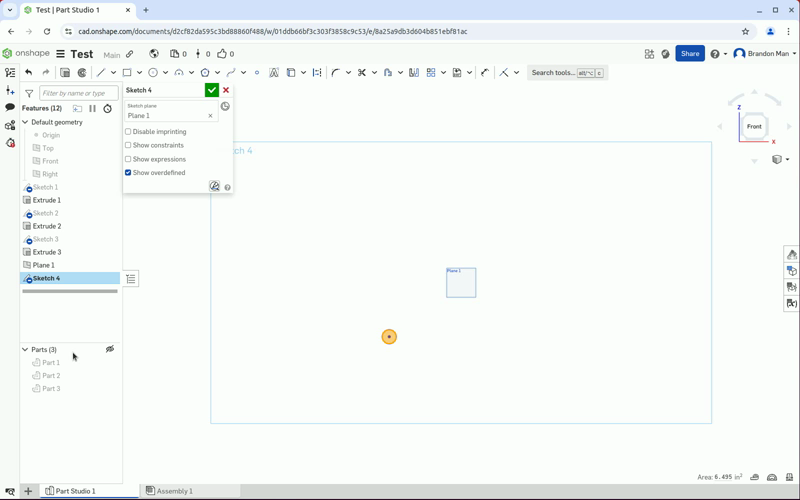
key(shift+e)
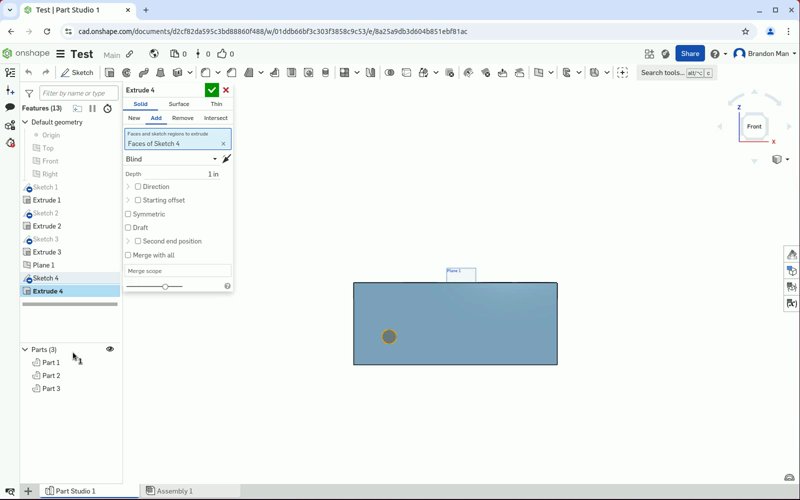
mouse_move(143, 106)
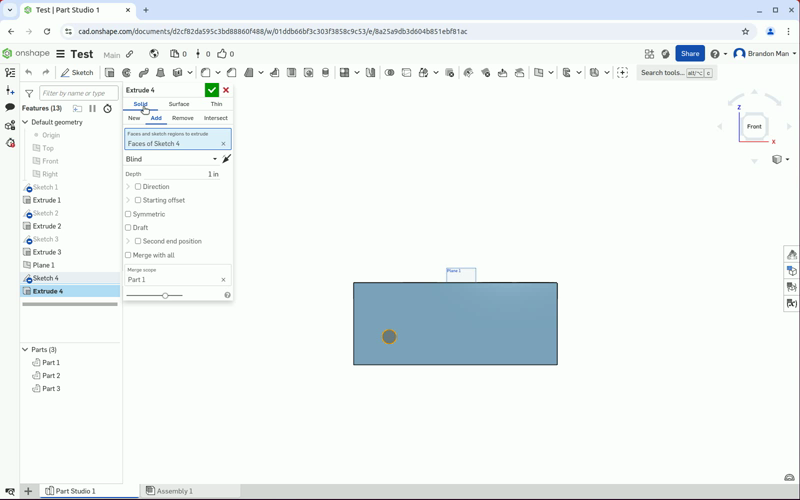
click(143, 106)
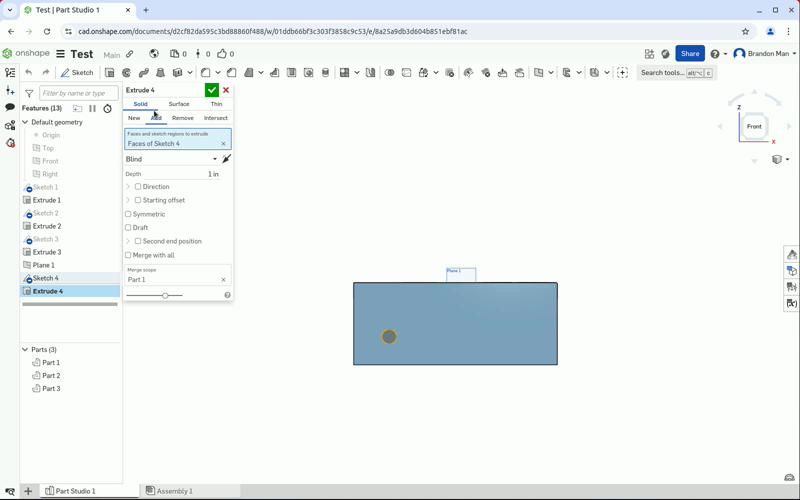
mouse_move(186, 120)
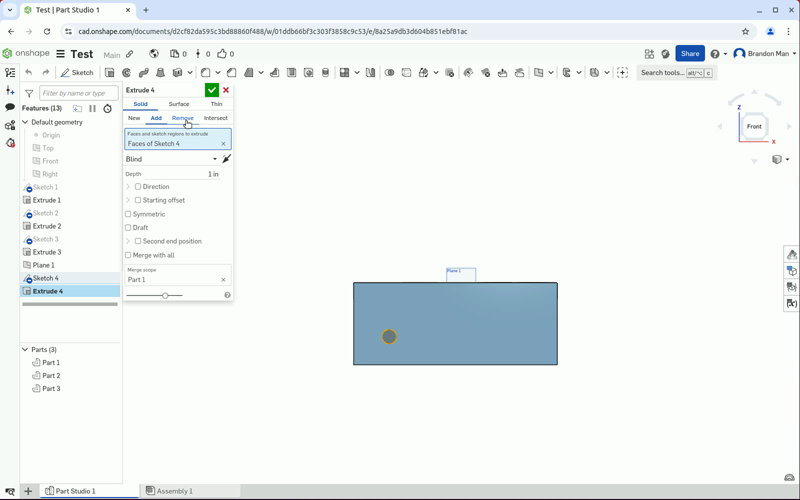
click(186, 120)
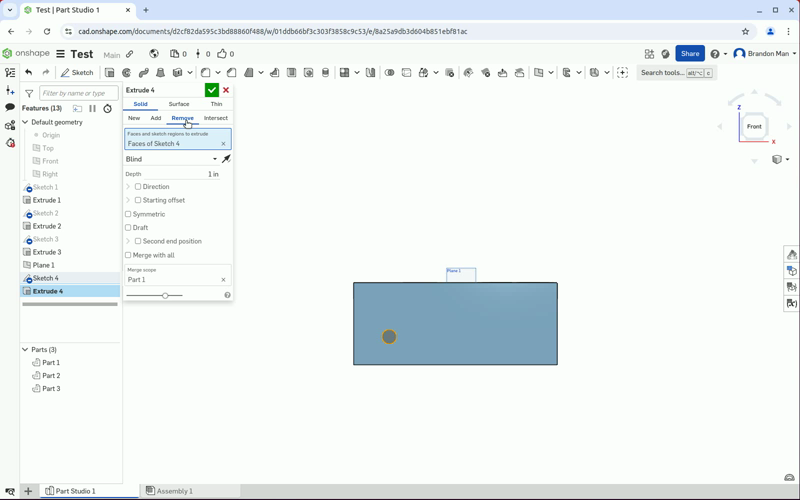
key(tab, 4)
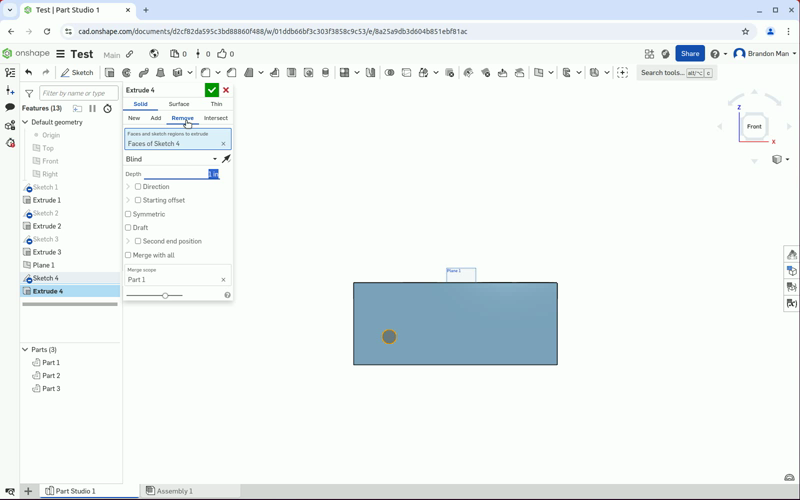
text(3.37)
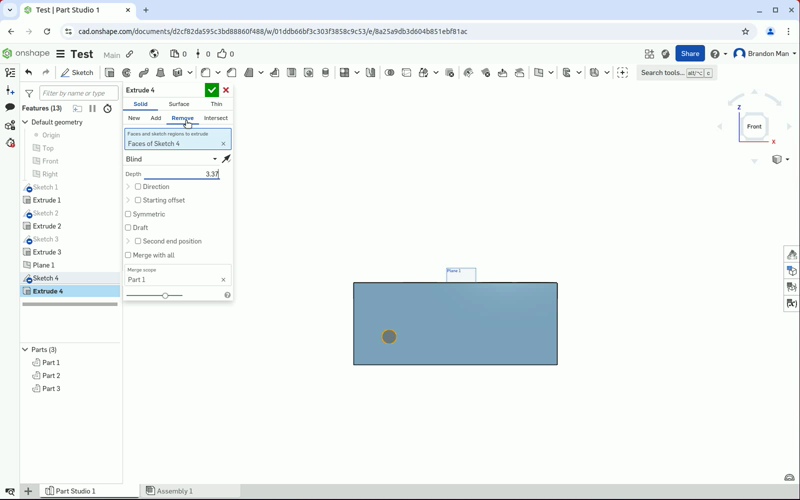
key(tab, 6)
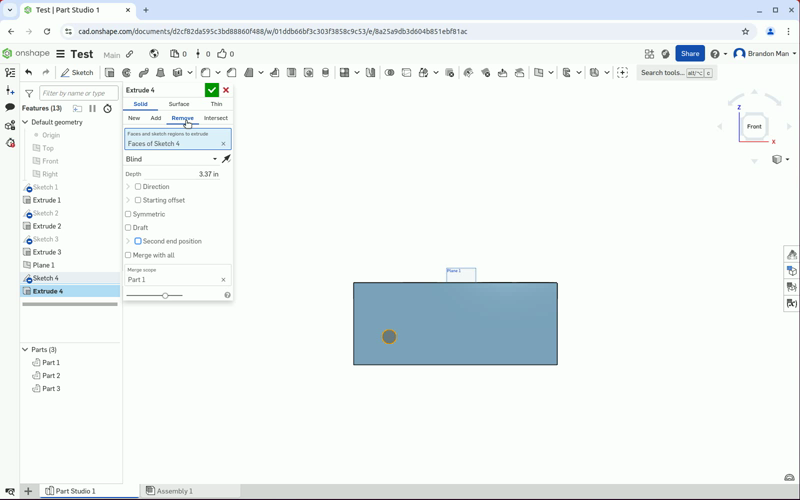
key(space)
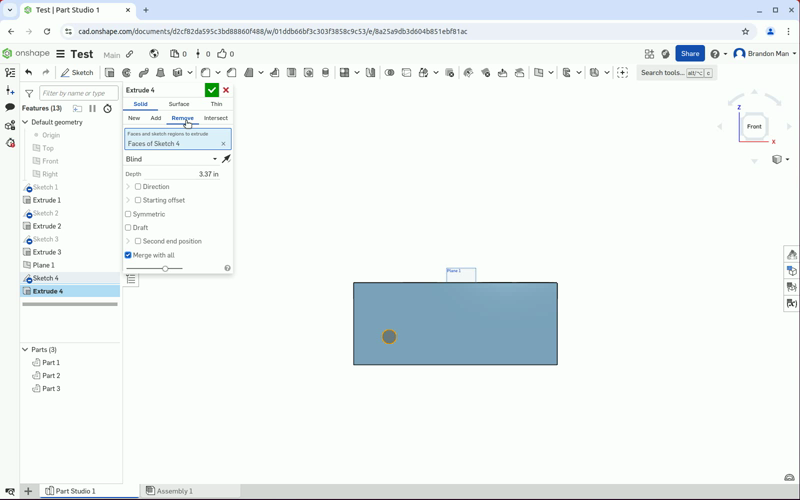
key(enter)
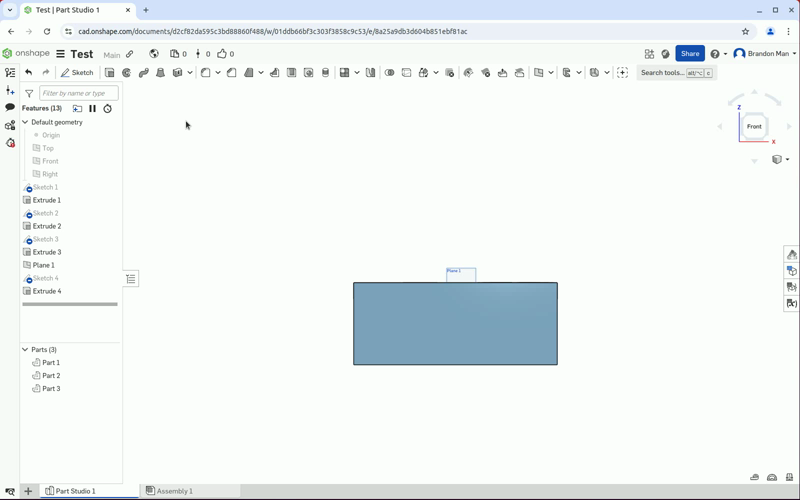
key(shift+h)
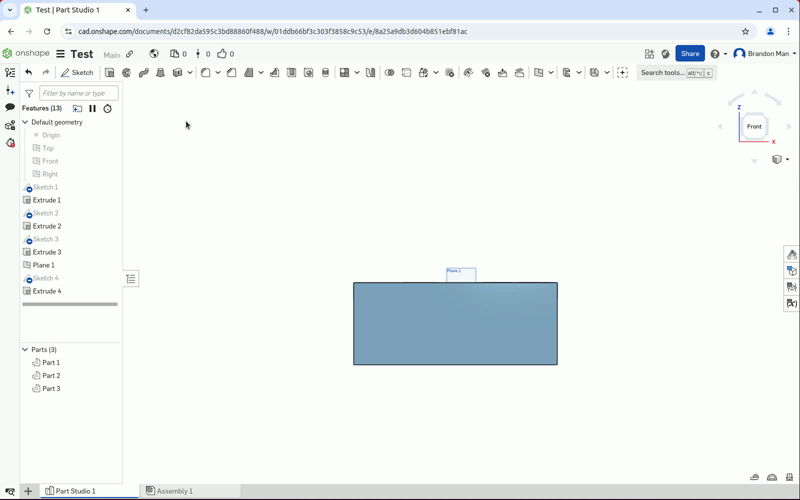
key(shift+h)
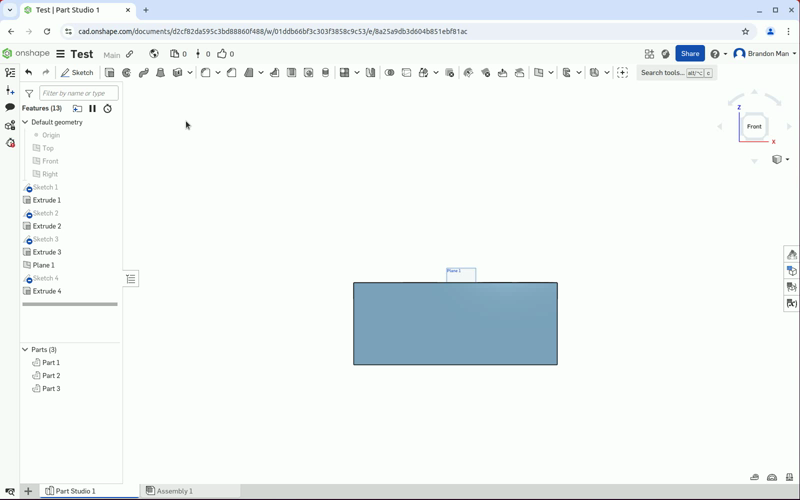
mouse_move(73, 189)
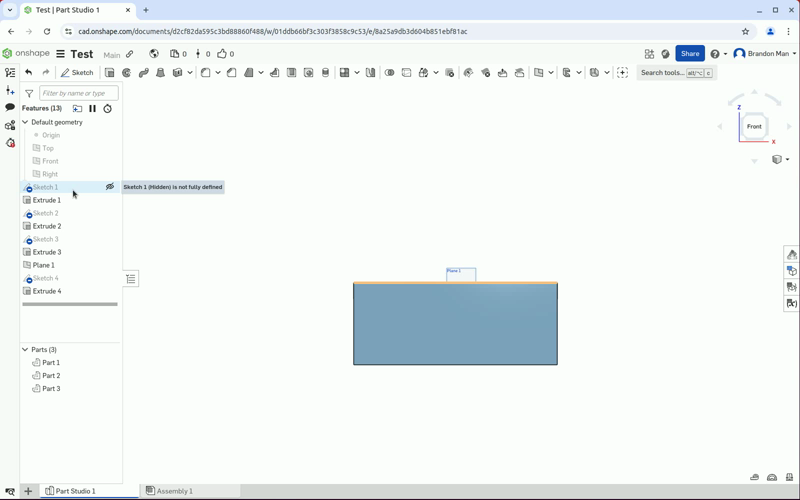
click(73, 189)
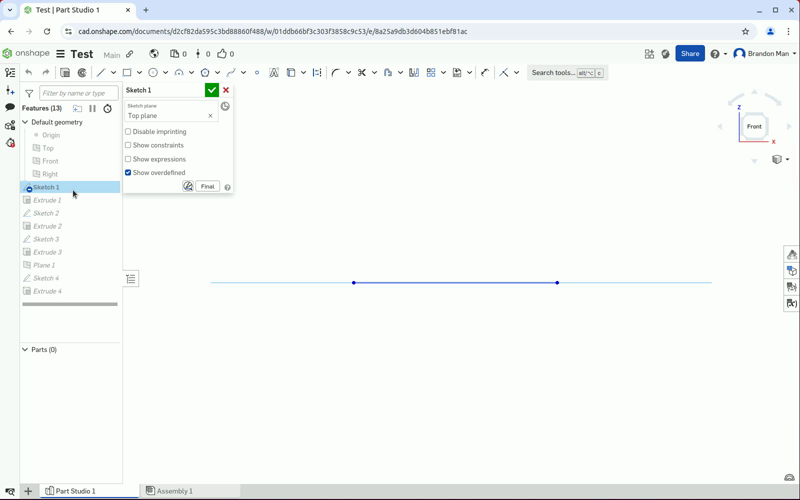
mouse_move(229, 92)
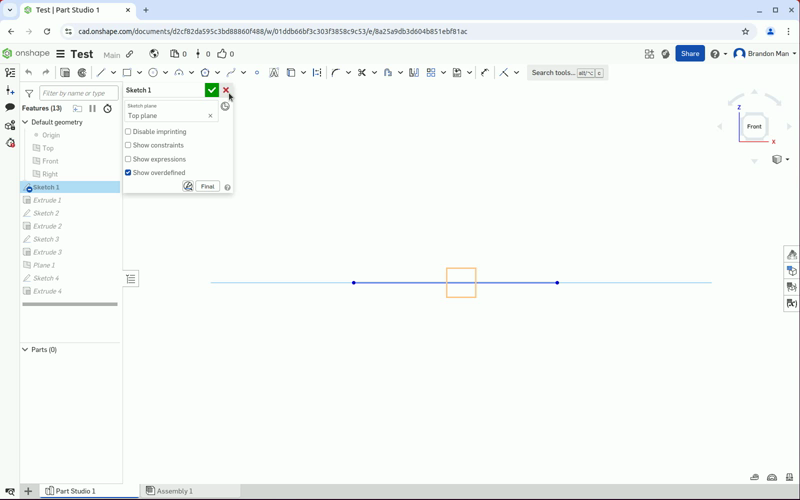
click(229, 92)
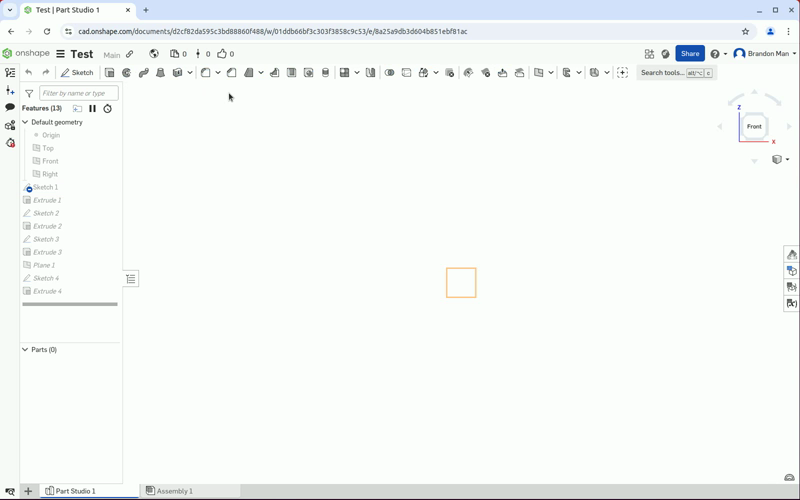
key(shift+s)
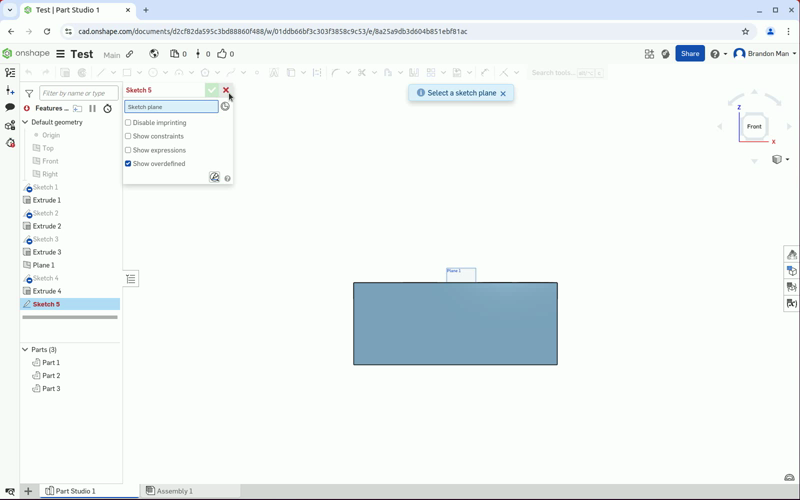
mouse_move(73, 267)
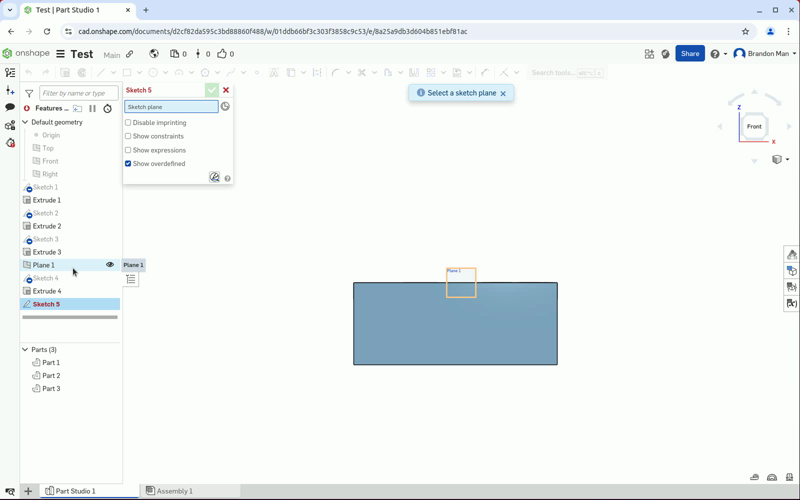
click(73, 267)
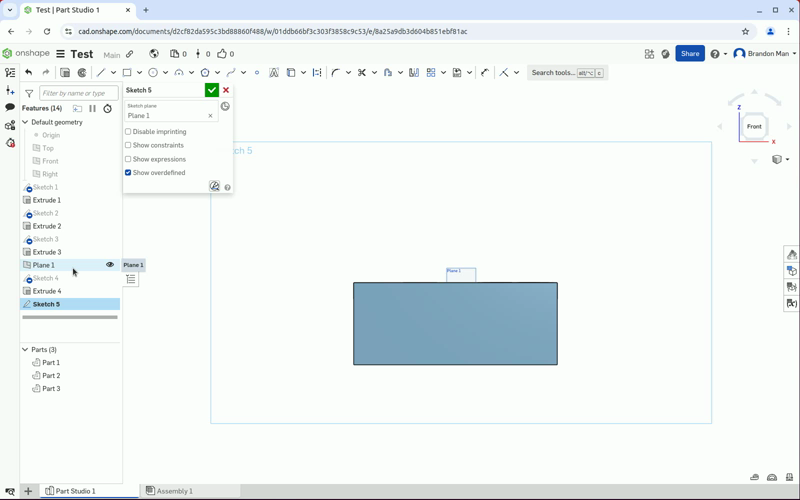
mouse_move(73, 352)
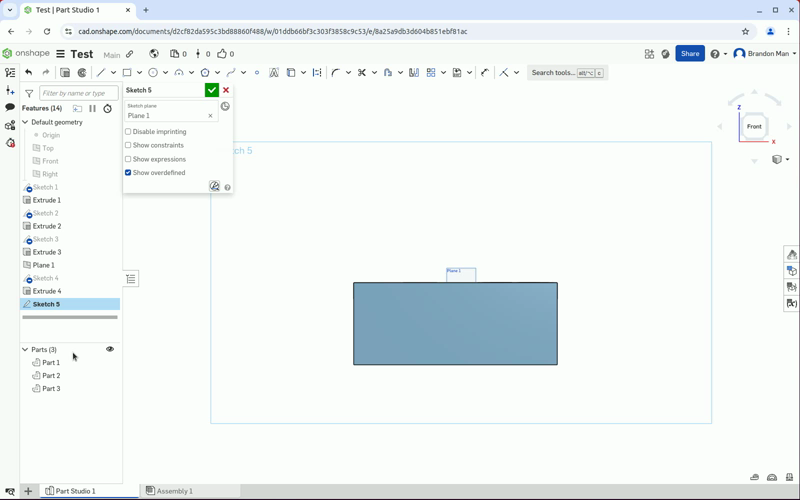
key(y)
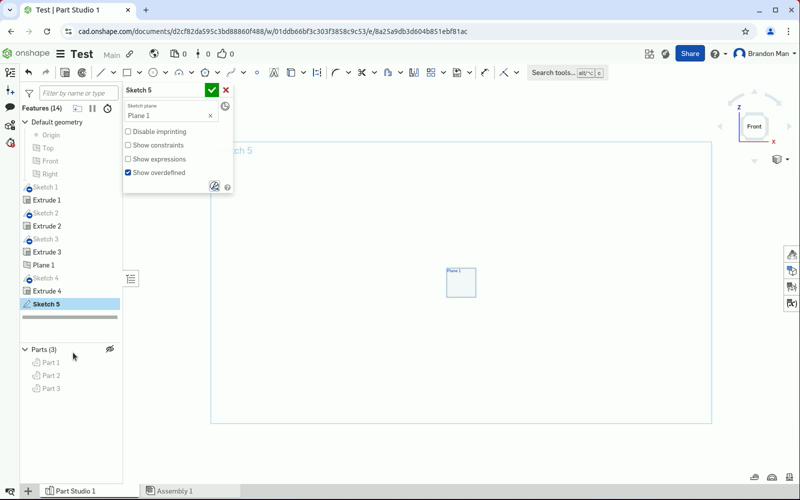
key(c)
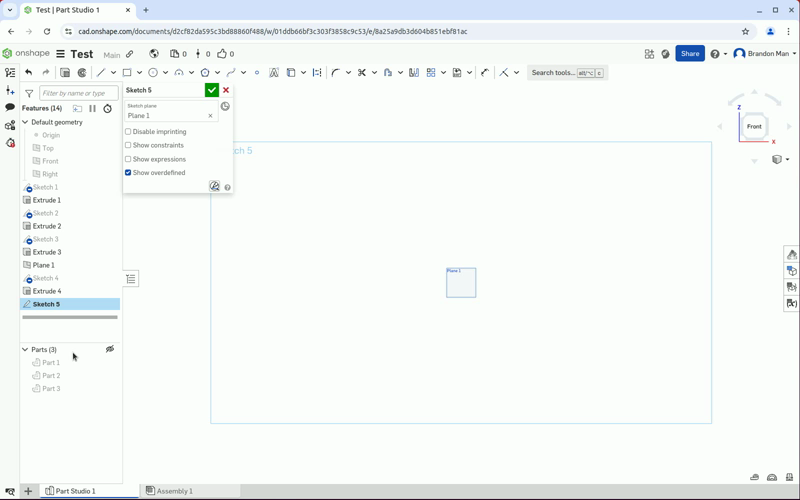
key_down(shift)
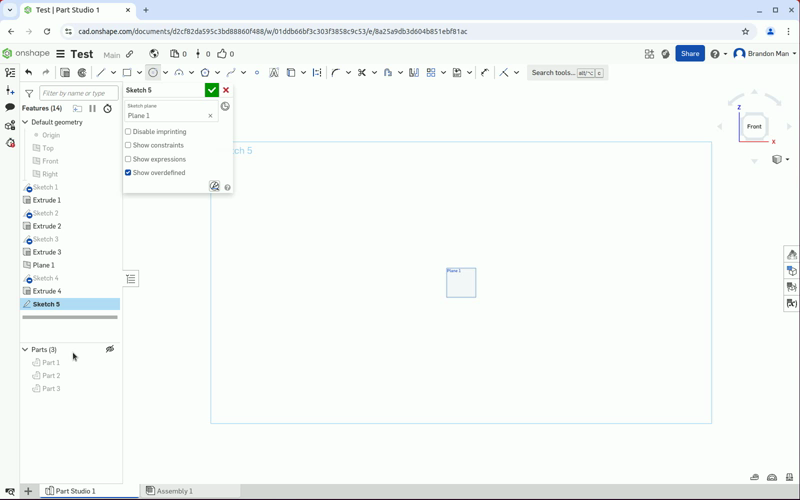
mouse_move(513, 336)
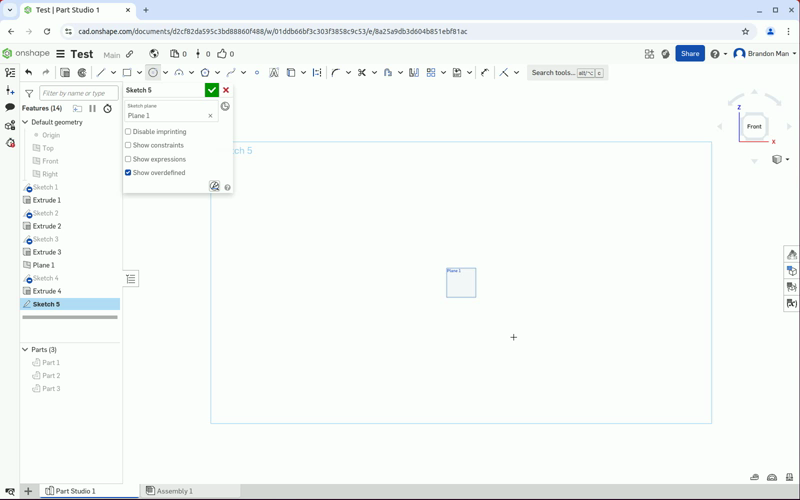
click(513, 336)
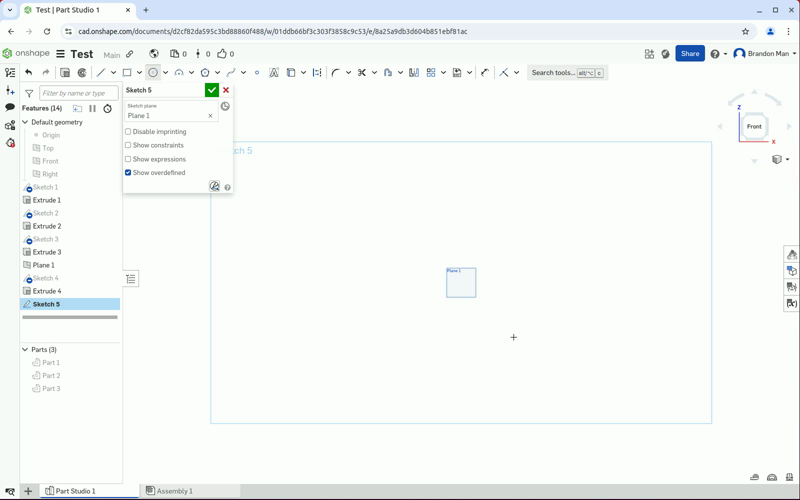
key_up(shift)
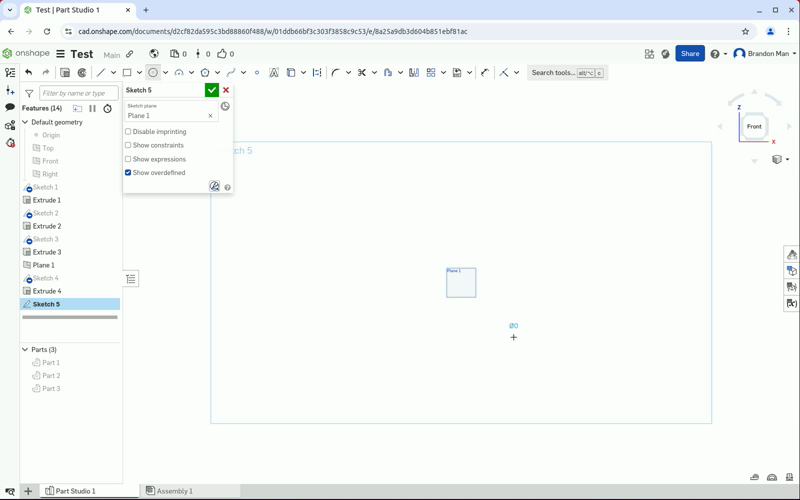
mouse_move(520, 336)
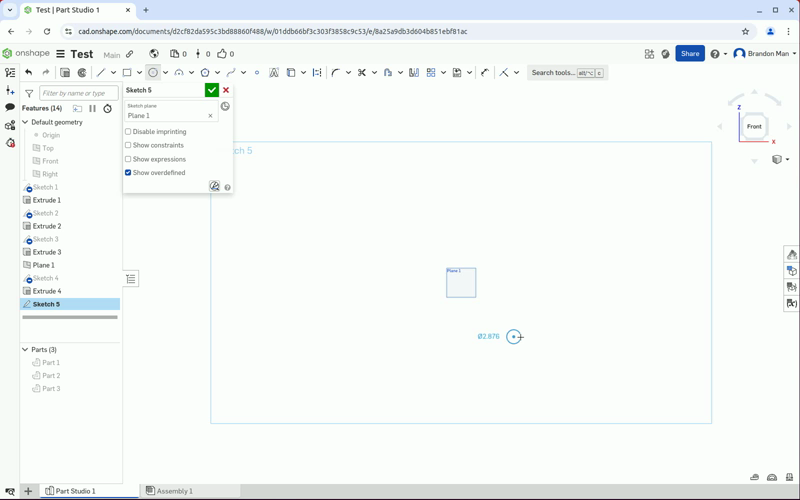
click(520, 336)
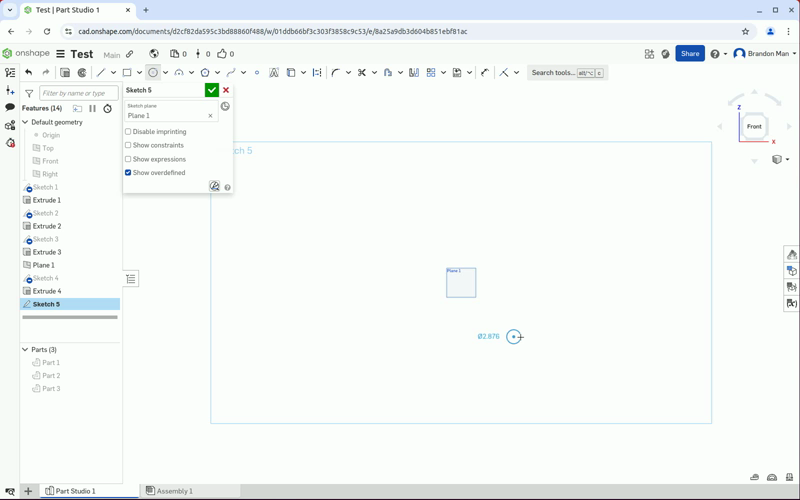
key(esc)
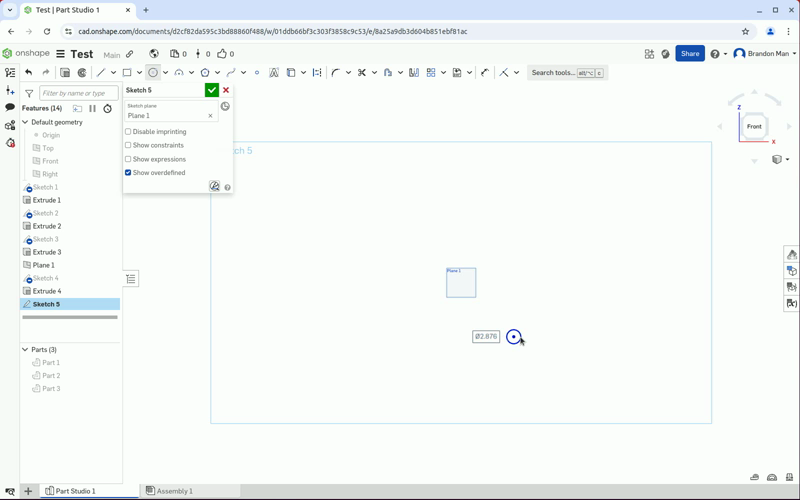
mouse_move(517, 332)
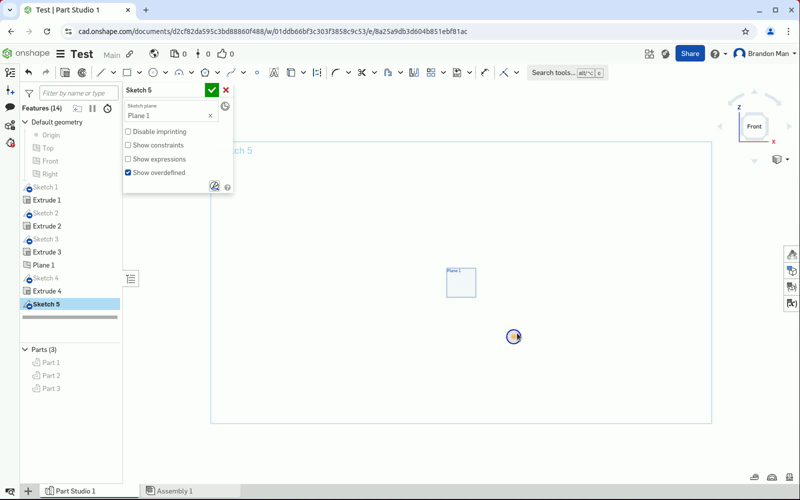
scroll(6)
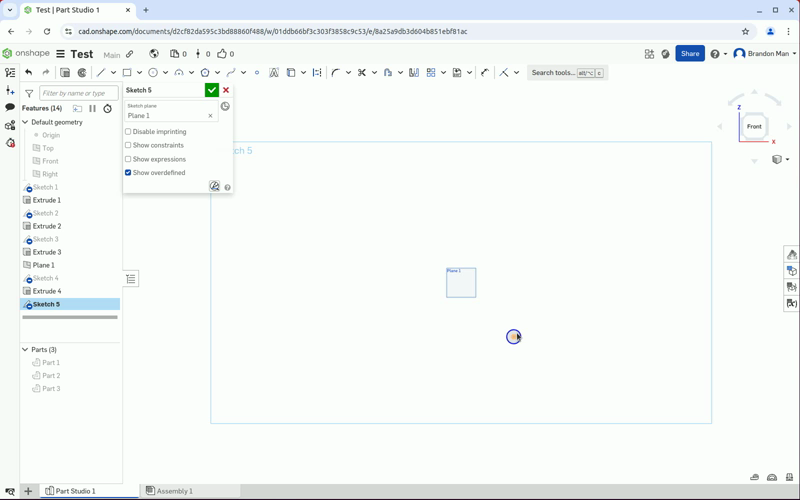
scroll(6)
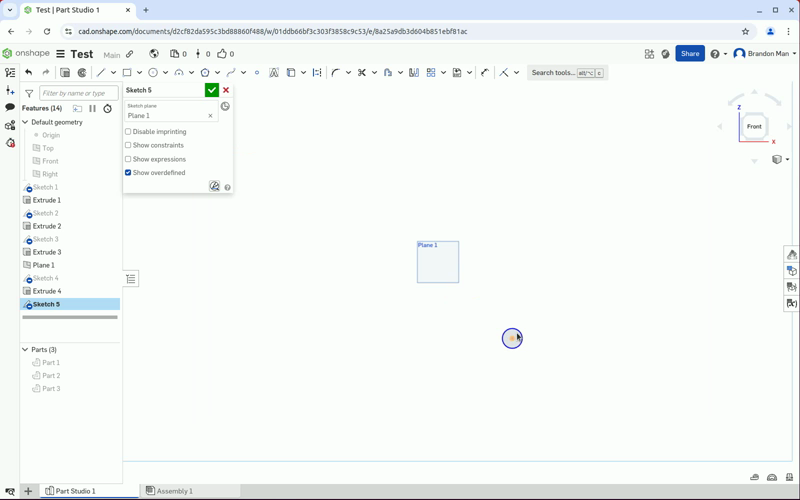
scroll(6)
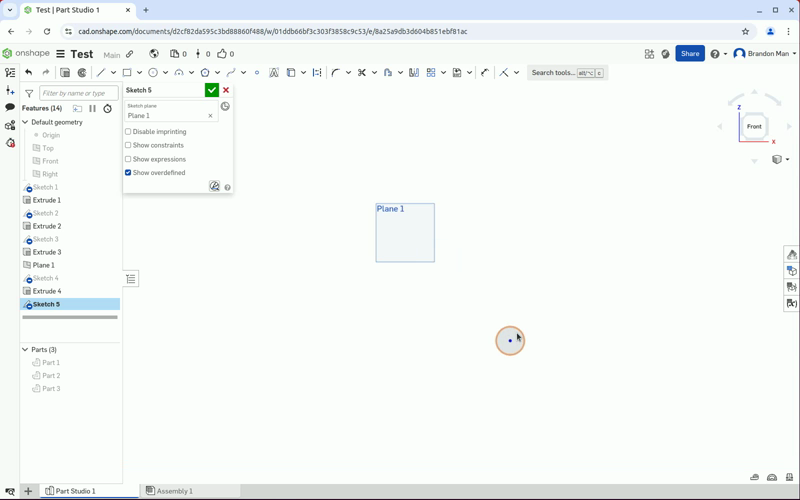
scroll(6)
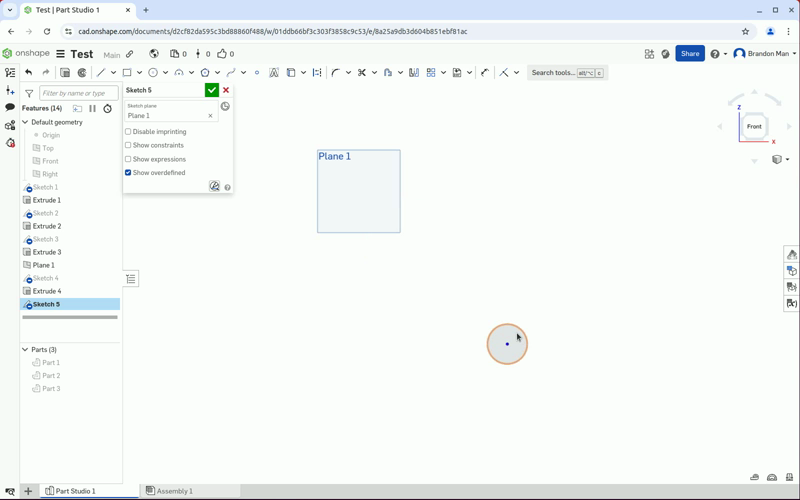
scroll(6)
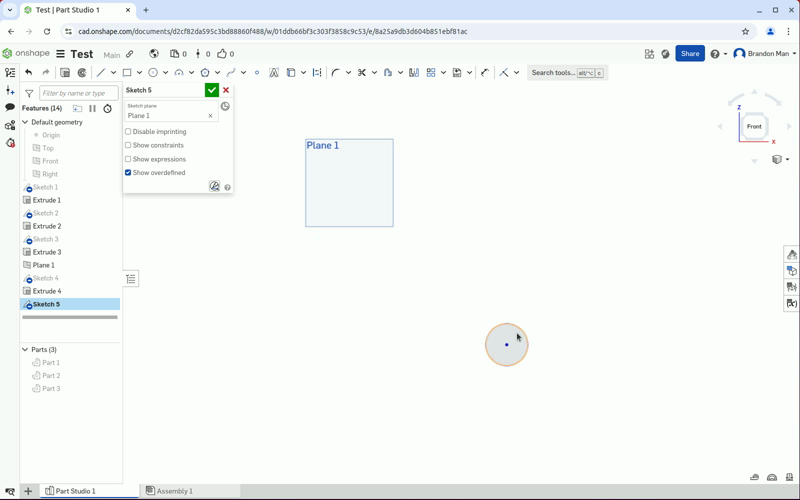
scroll(6)
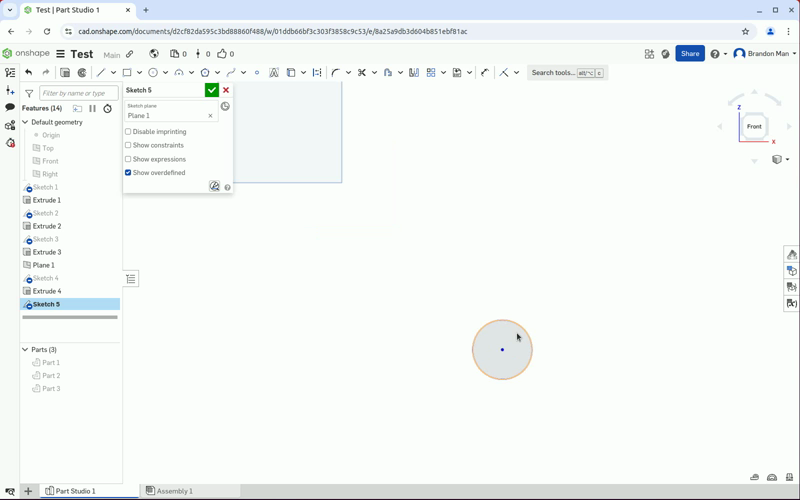
scroll(6)
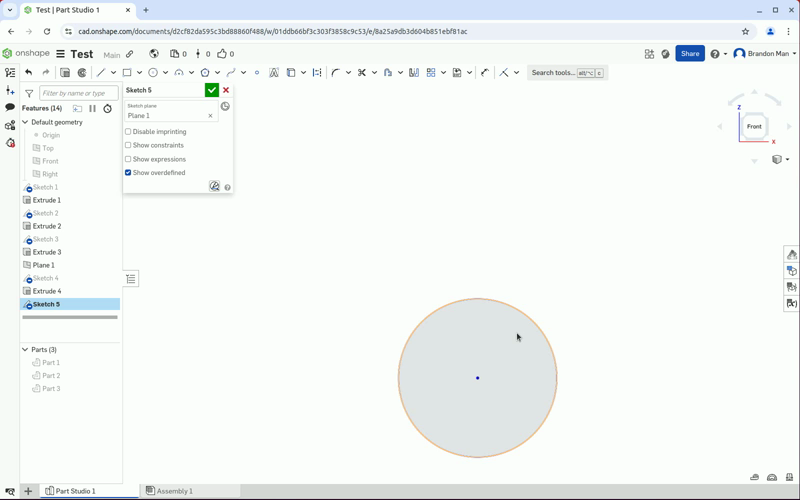
click(517, 332)
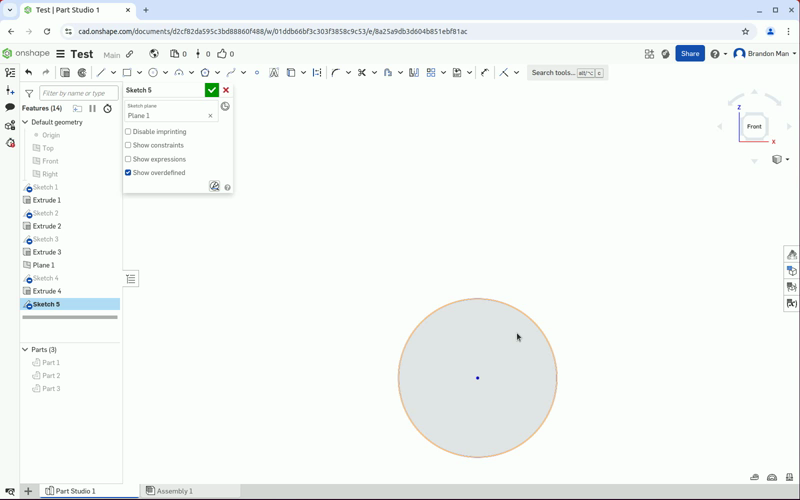
scroll(-6)
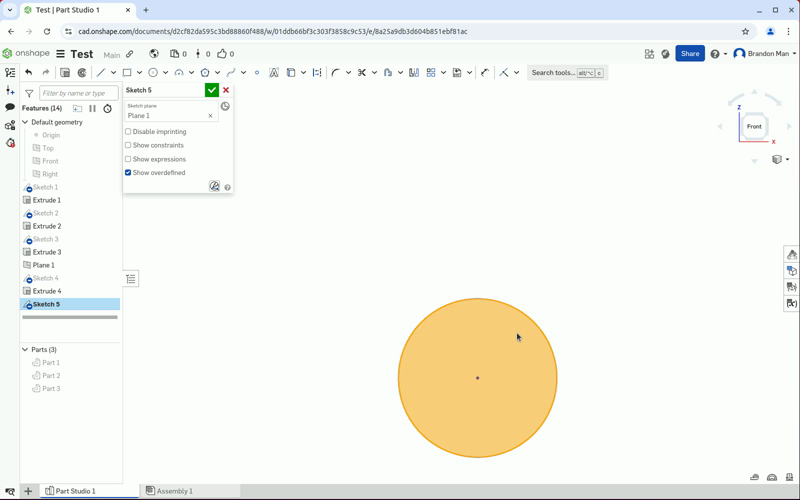
scroll(-6)
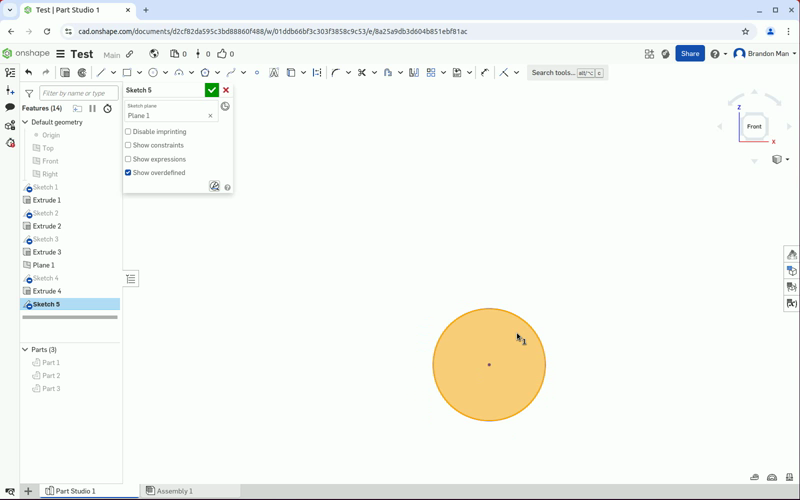
scroll(-6)
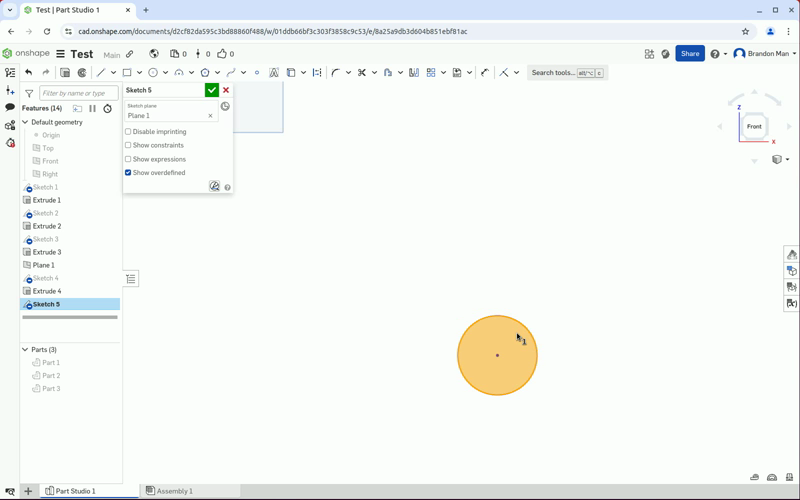
scroll(-6)
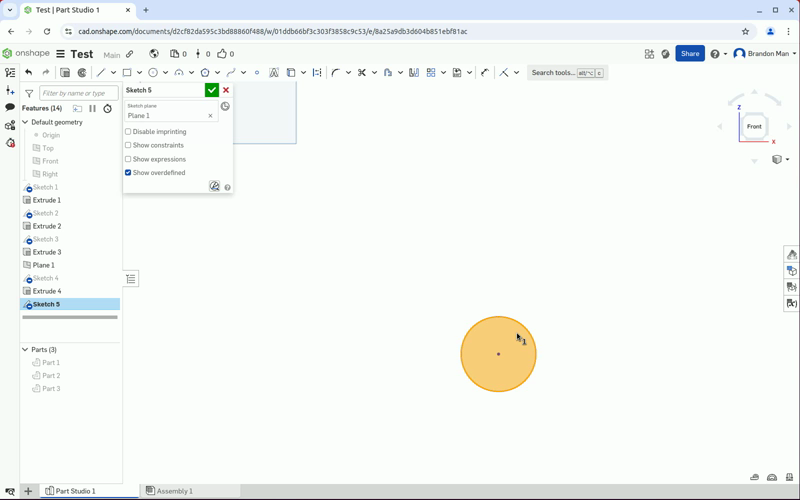
scroll(-6)
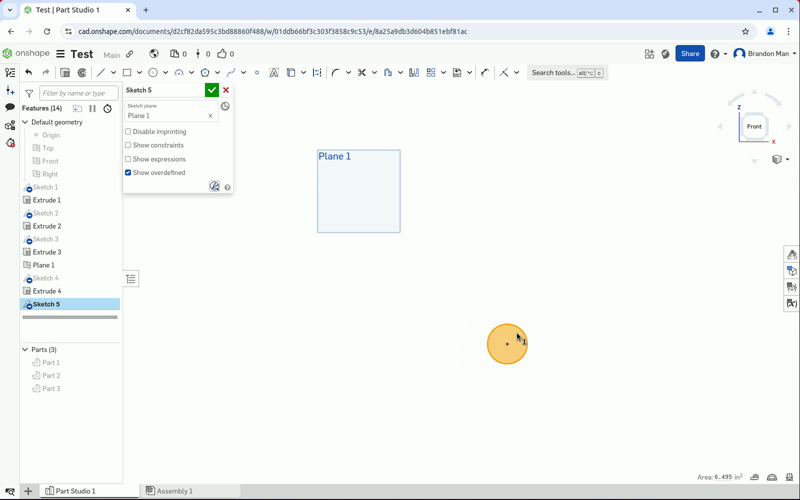
scroll(-6)
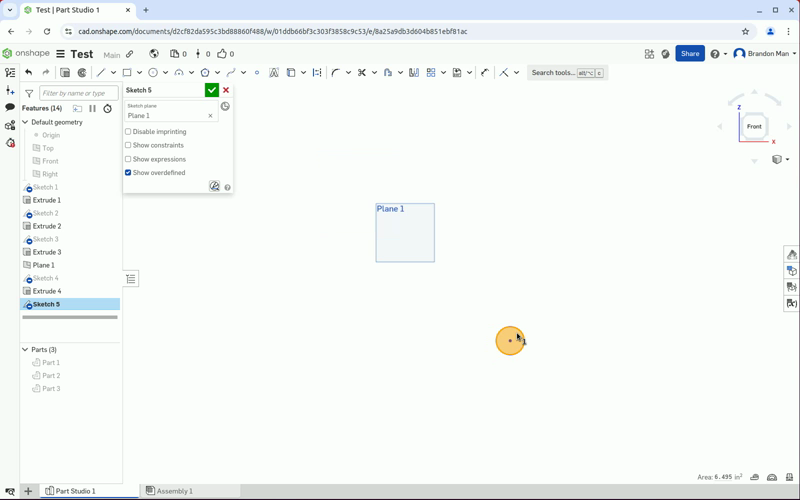
scroll(-6)
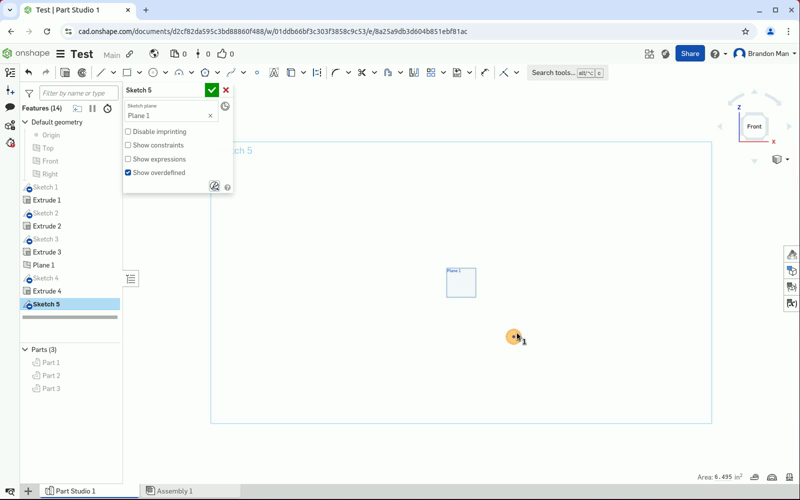
mouse_move(73, 352)
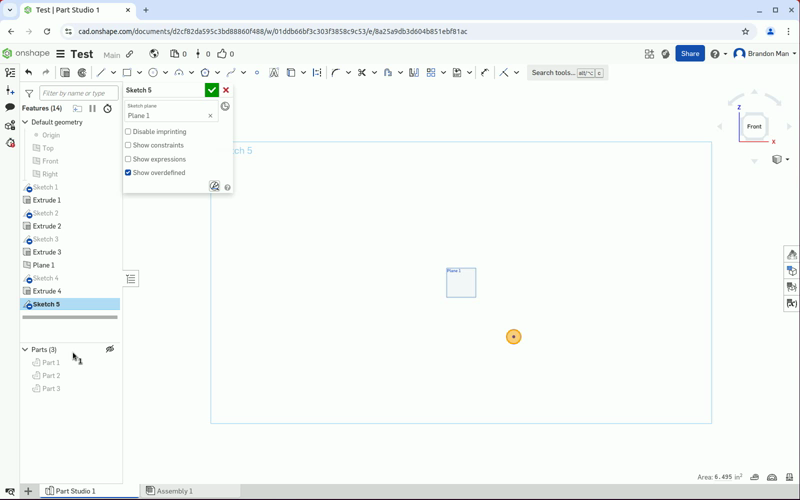
key(shift+y)
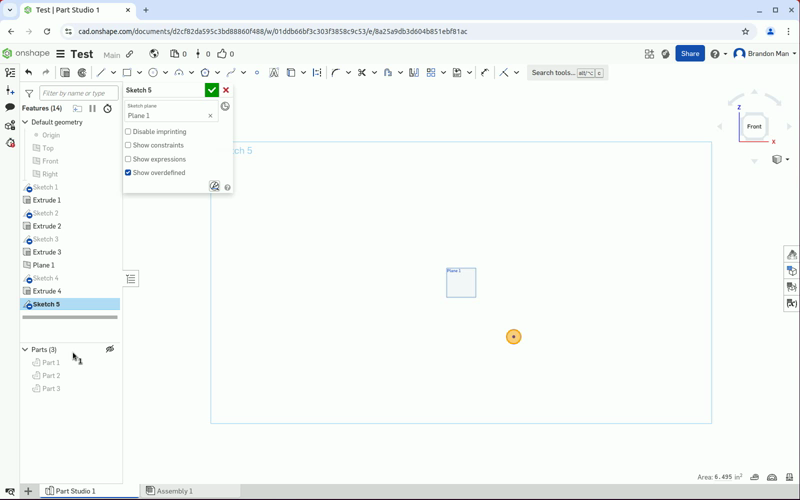
key(shift+e)
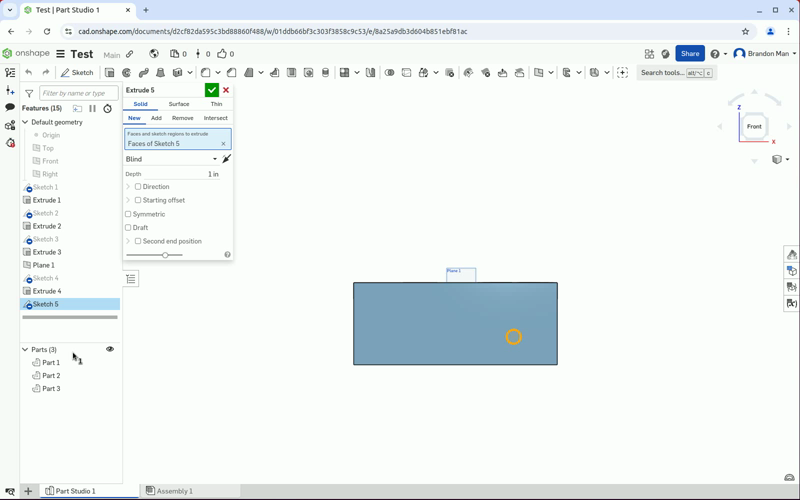
mouse_move(143, 106)
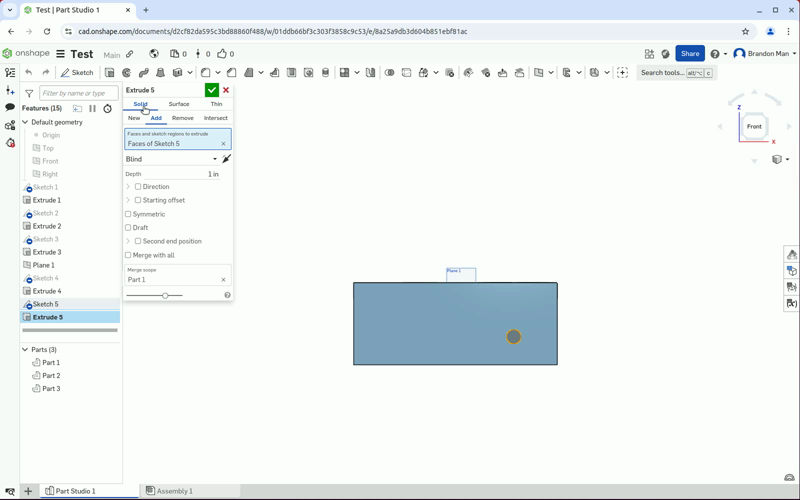
click(143, 106)
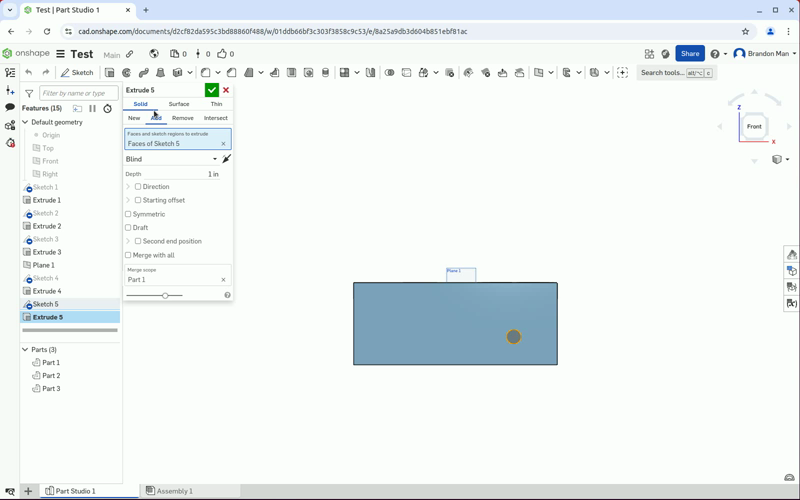
mouse_move(186, 120)
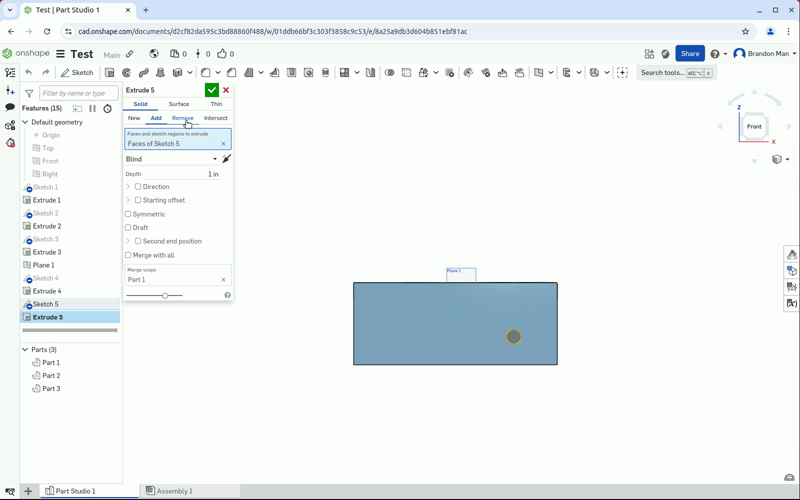
click(186, 120)
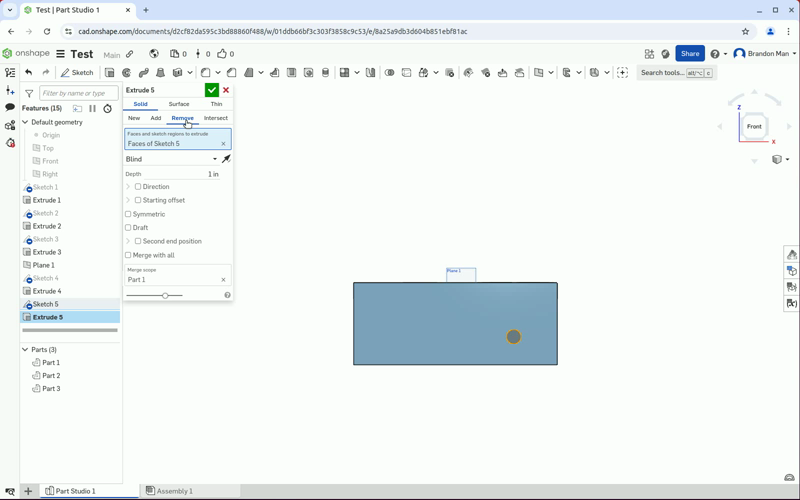
key(tab, 4)
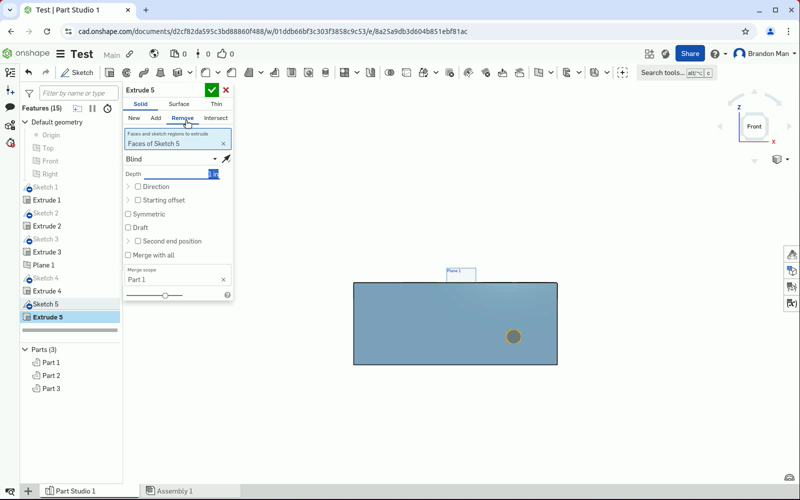
text(3.37)
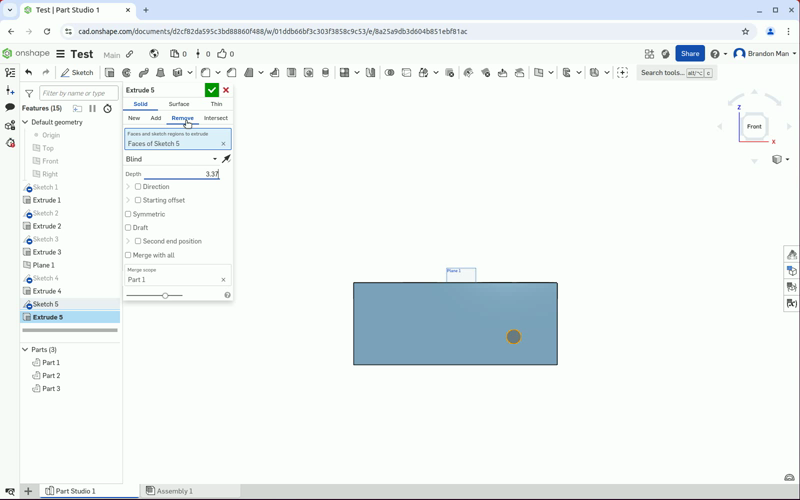
key(tab, 6)
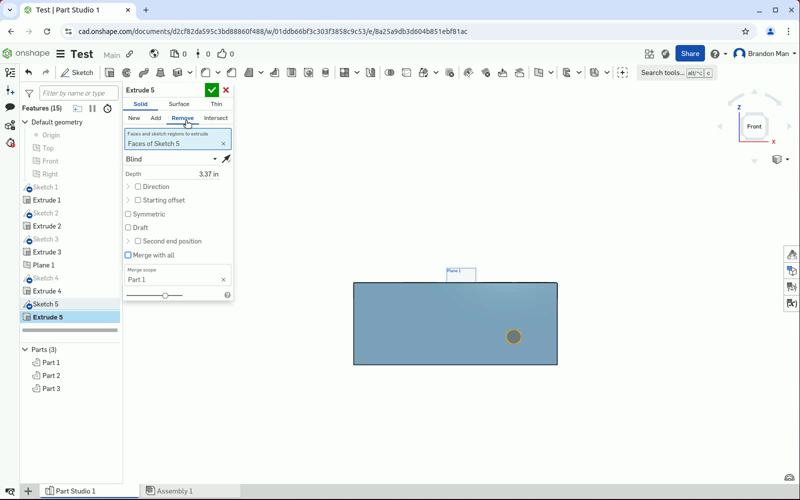
key(space)
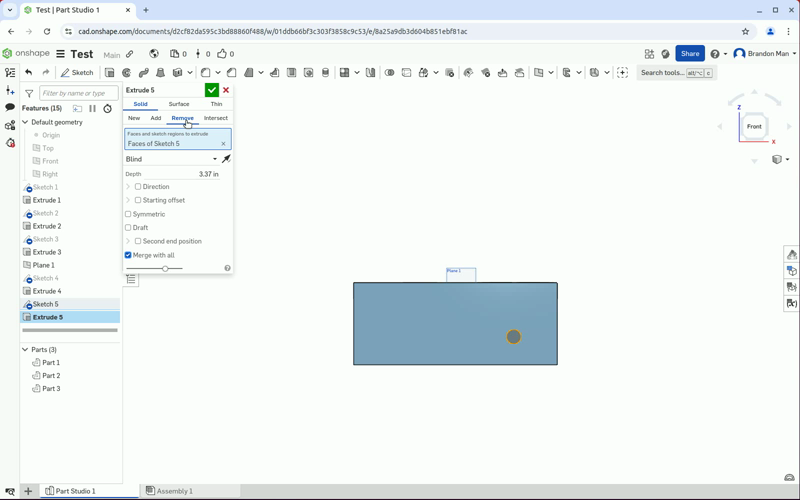
key(enter)
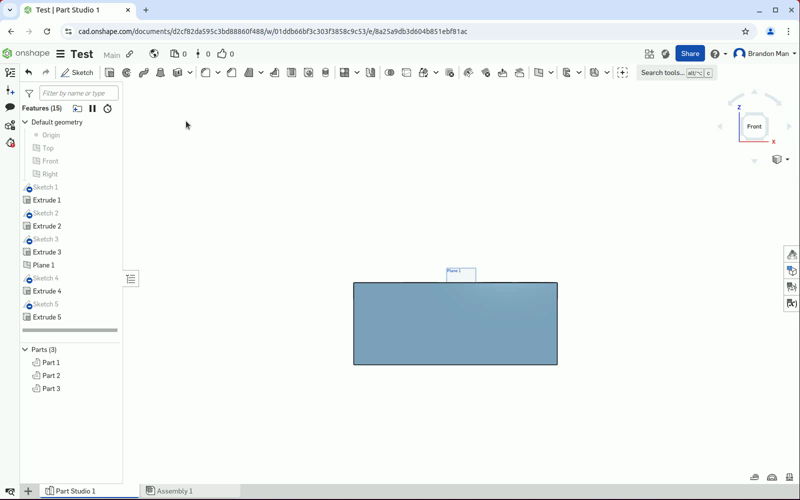
key(shift+h)
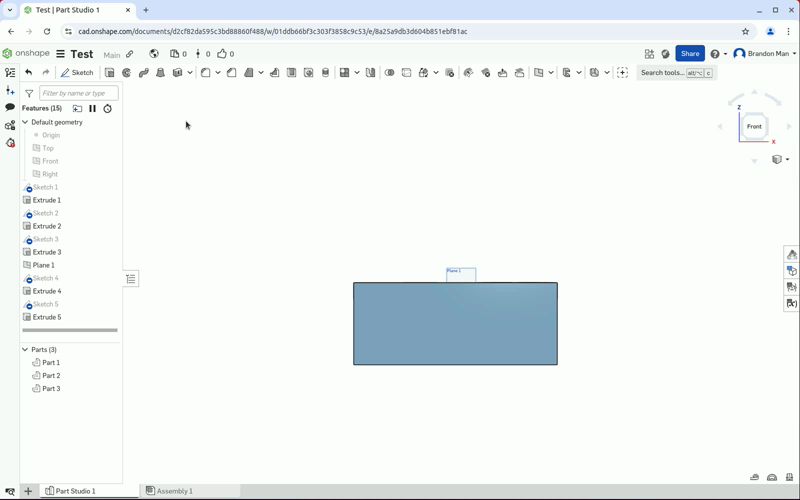
key(shift+h)
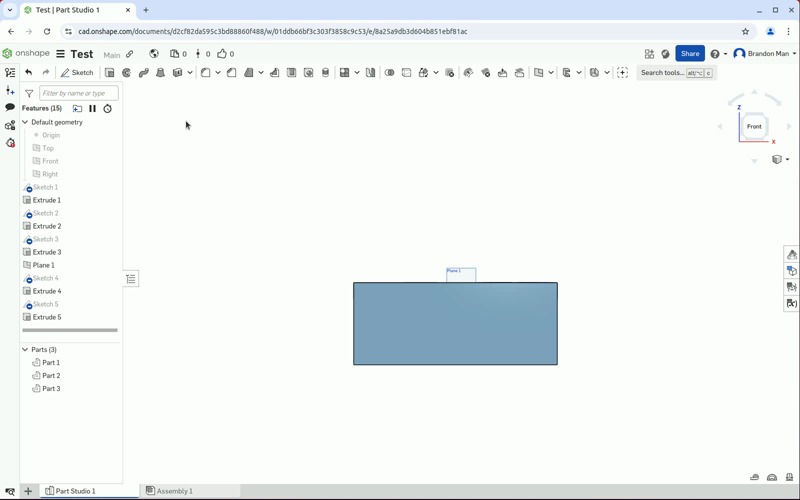
mouse_move(73, 189)
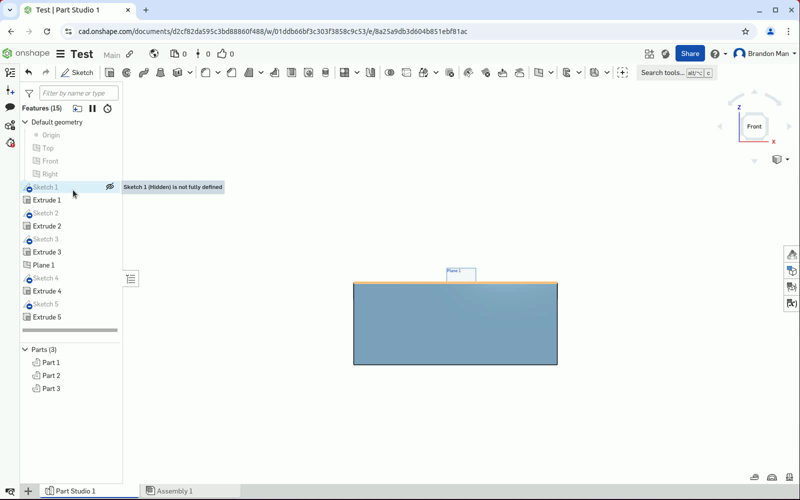
click(73, 189)
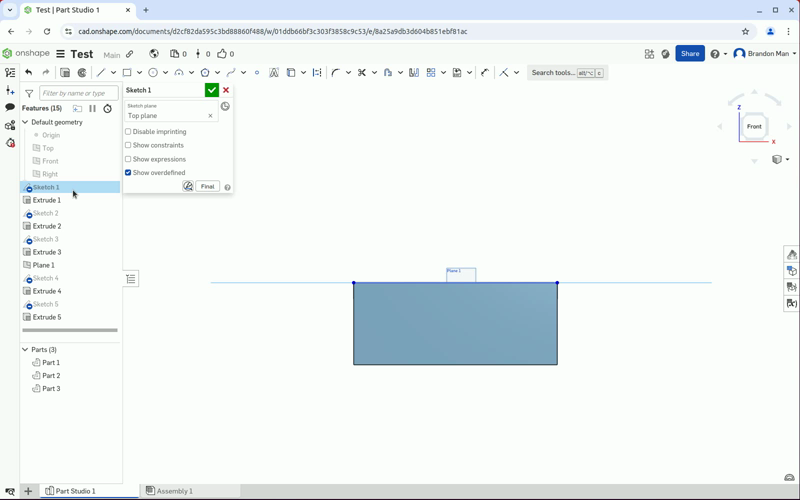
mouse_move(229, 92)
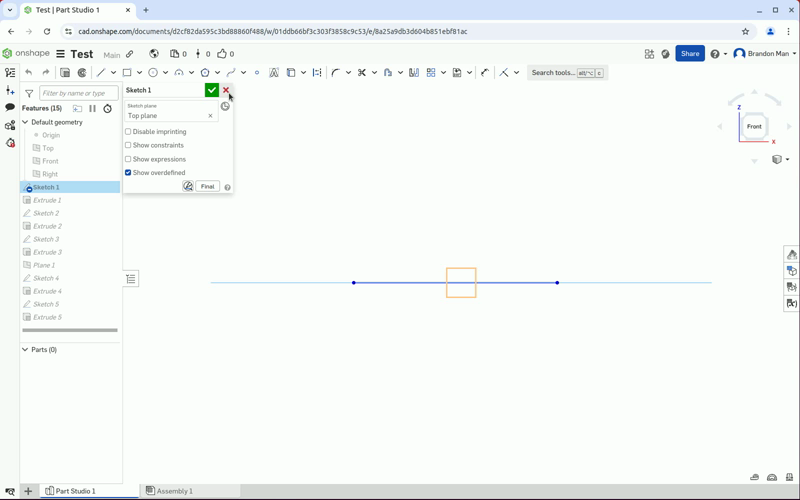
click(229, 92)
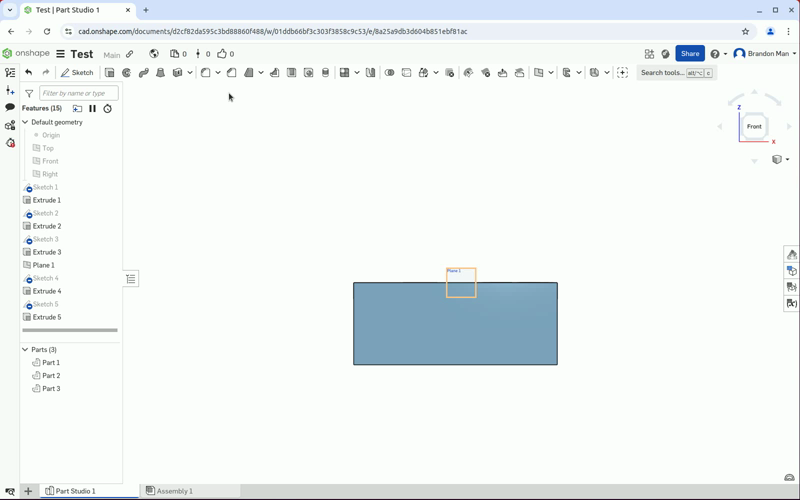
mouse_move(73, 352)
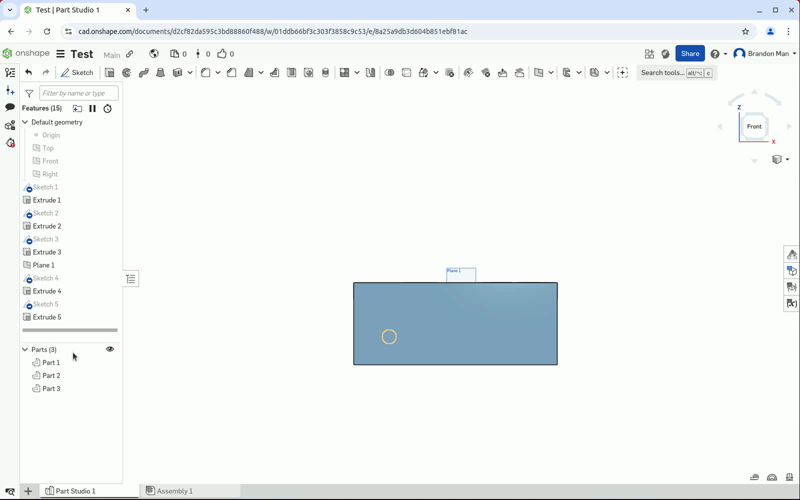
key(y)
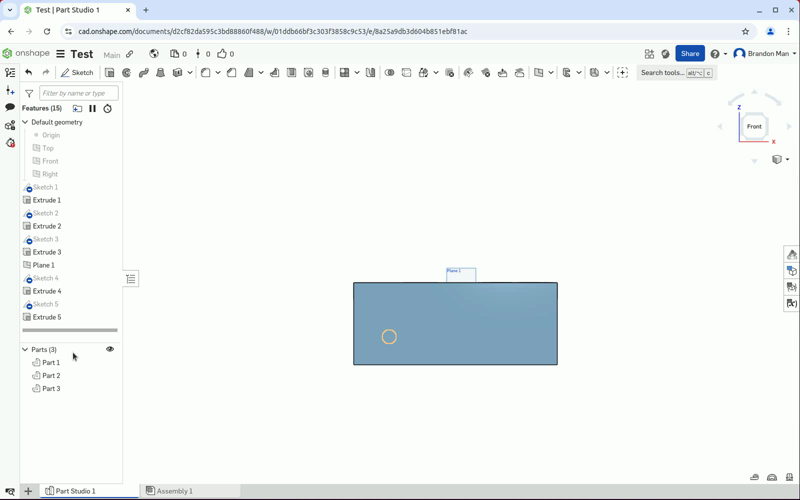
key(shift+p)
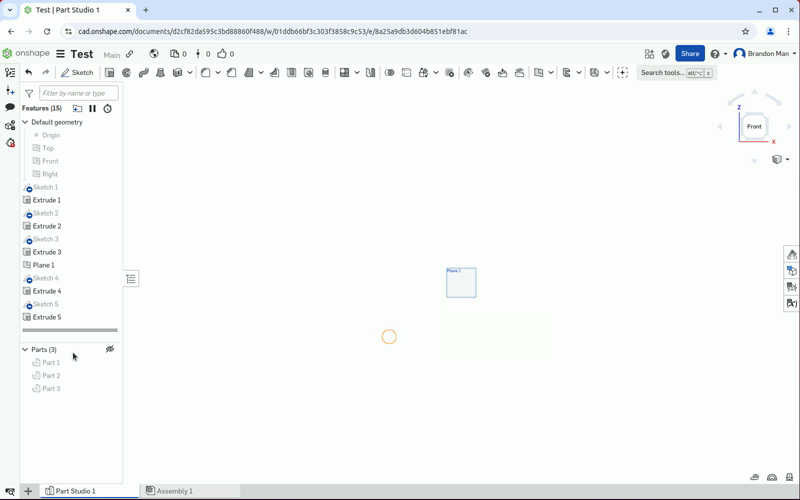
key(space)
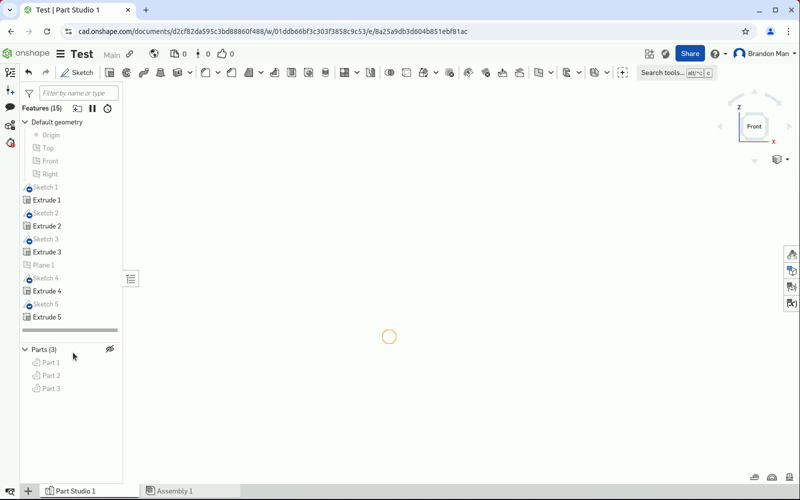
key_down(shift)
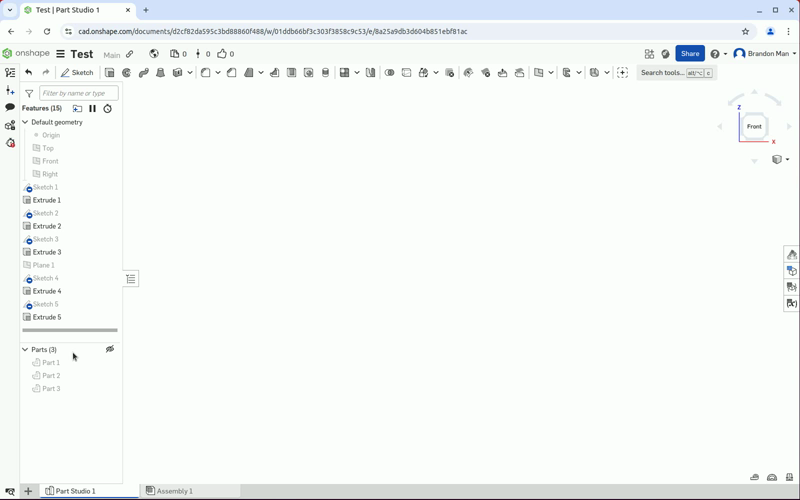
key(down)
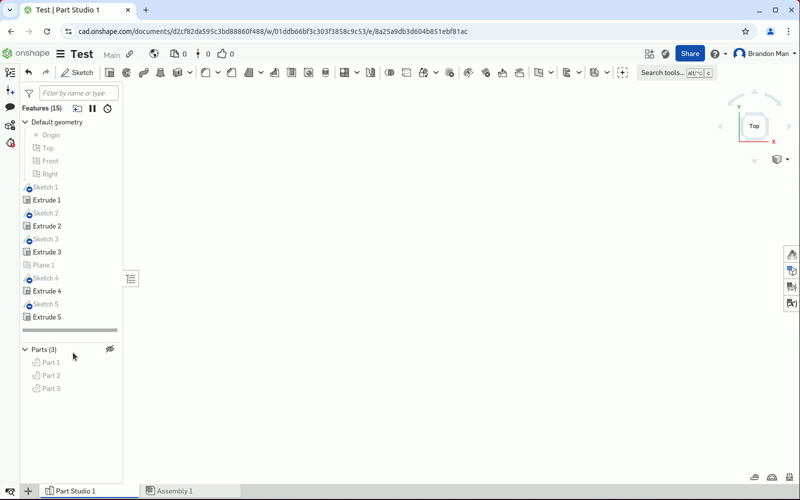
key_up(shift)
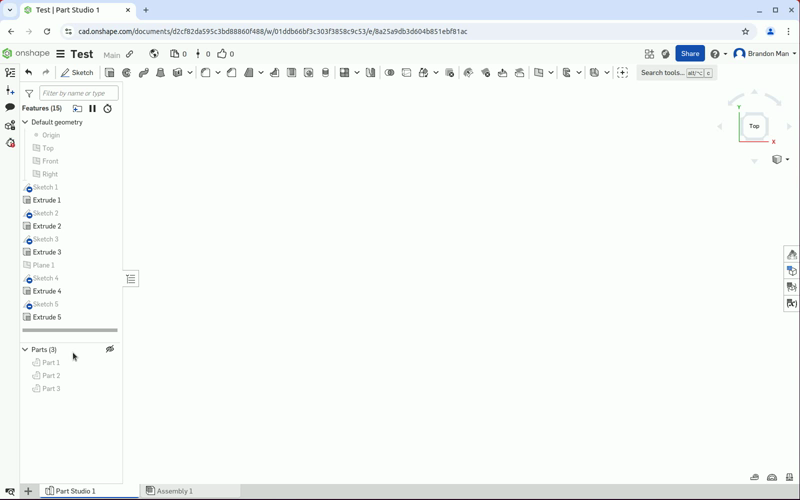
mouse_move(73, 352)
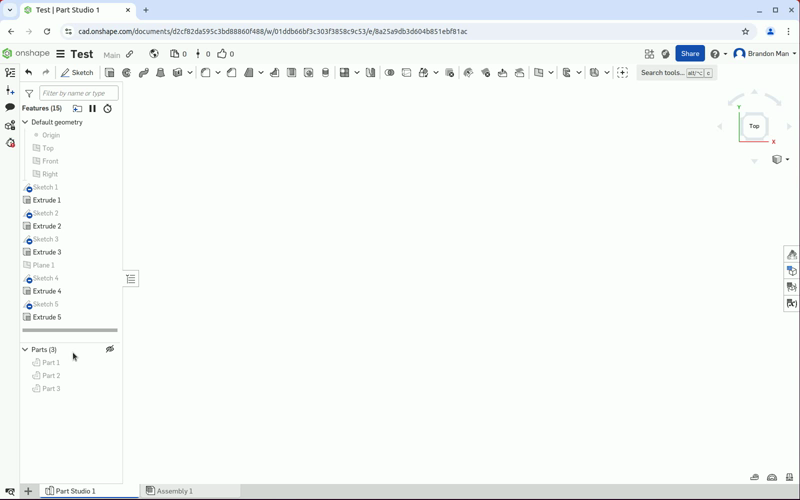
key(shift+y)
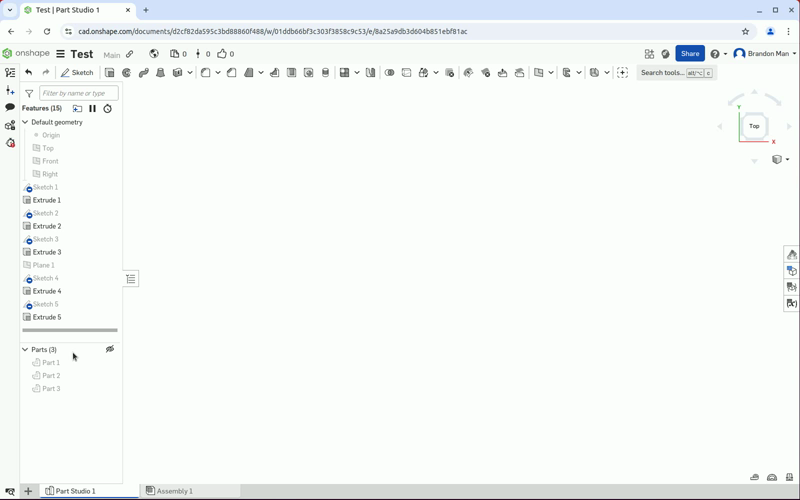
key(shift+s)
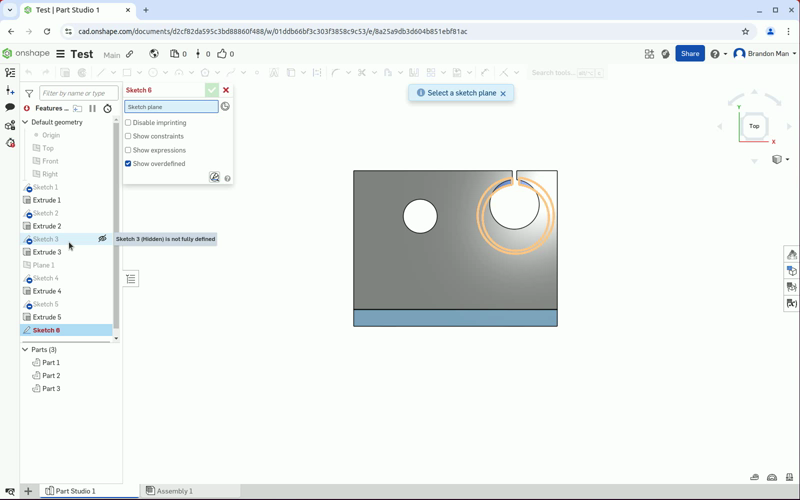
scroll(3)
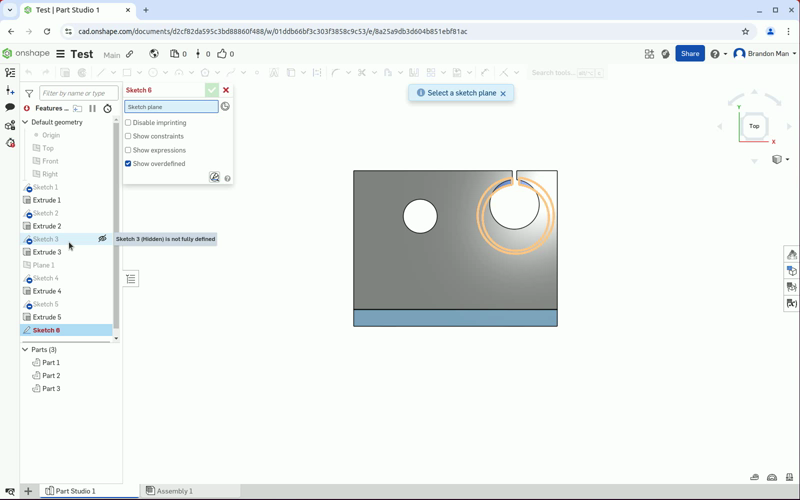
mouse_move(69, 150)
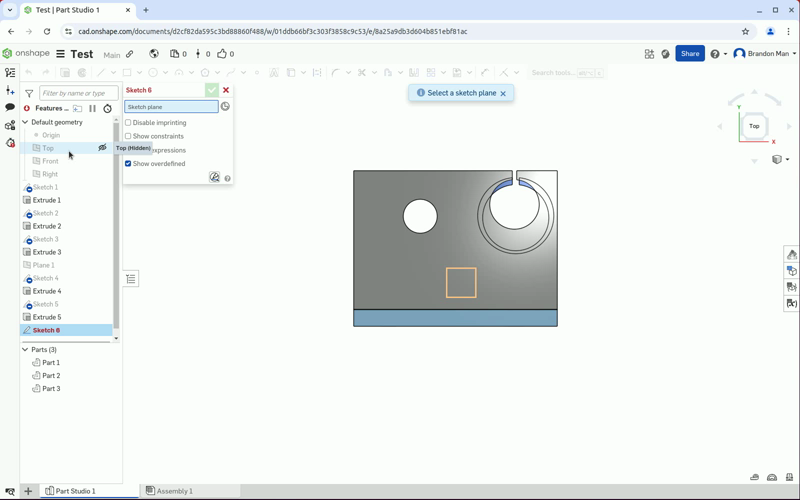
click(69, 150)
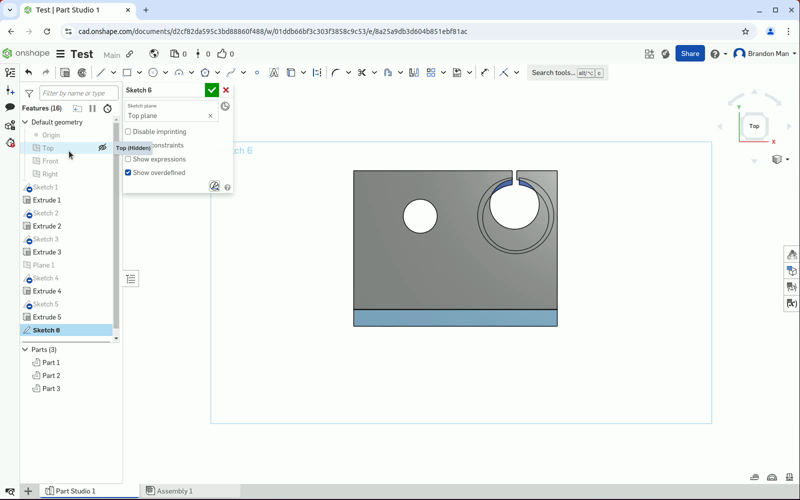
mouse_move(73, 352)
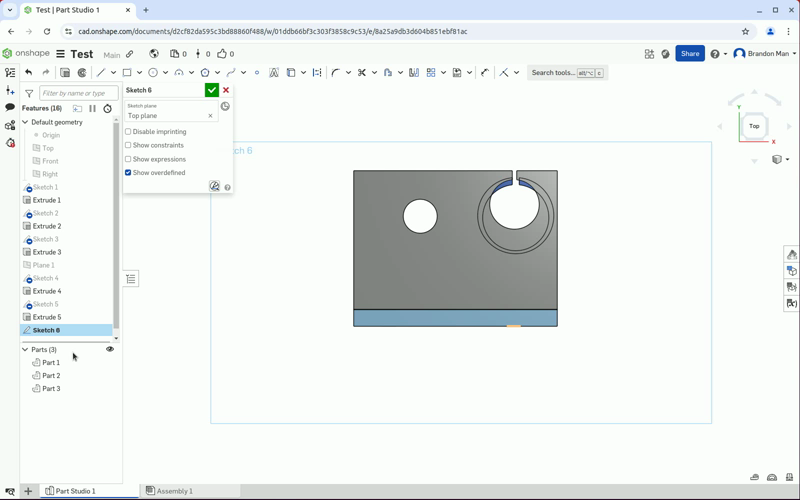
key(y)
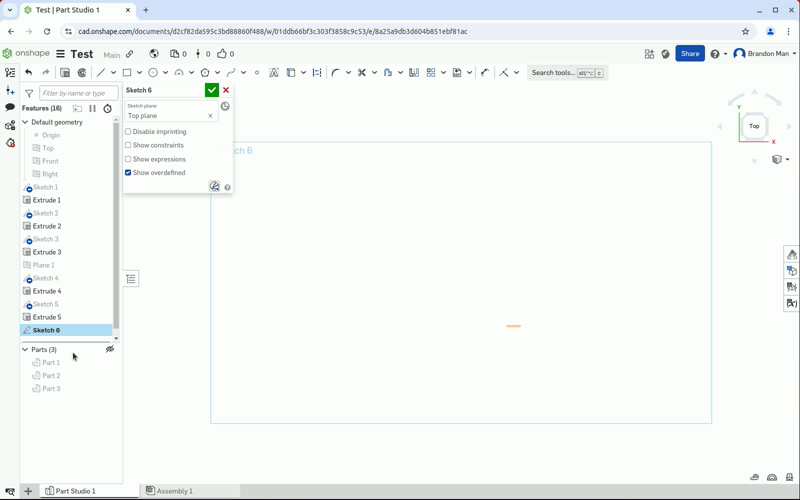
key(a)
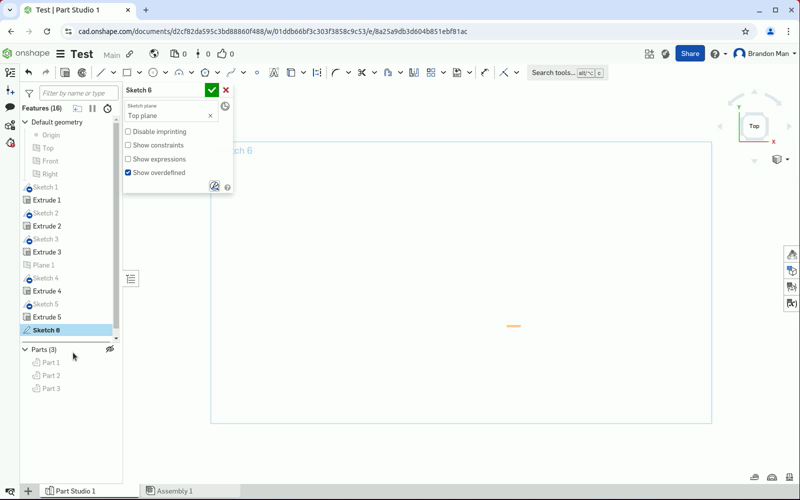
key_down(shift)
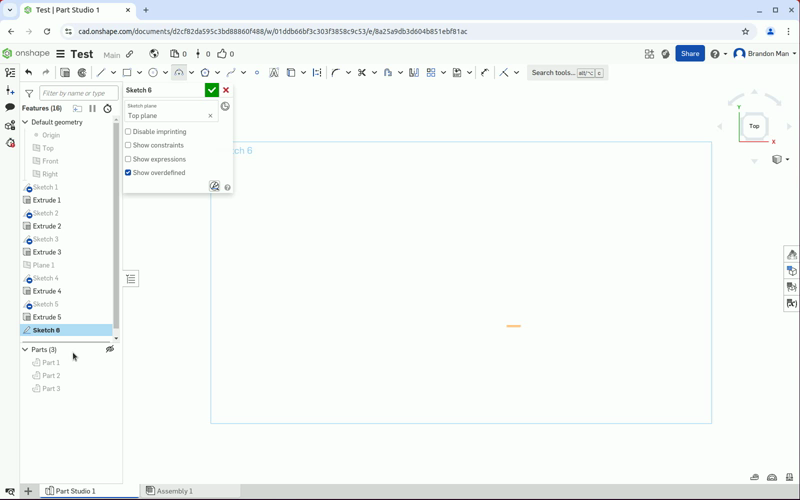
mouse_move(512, 184)
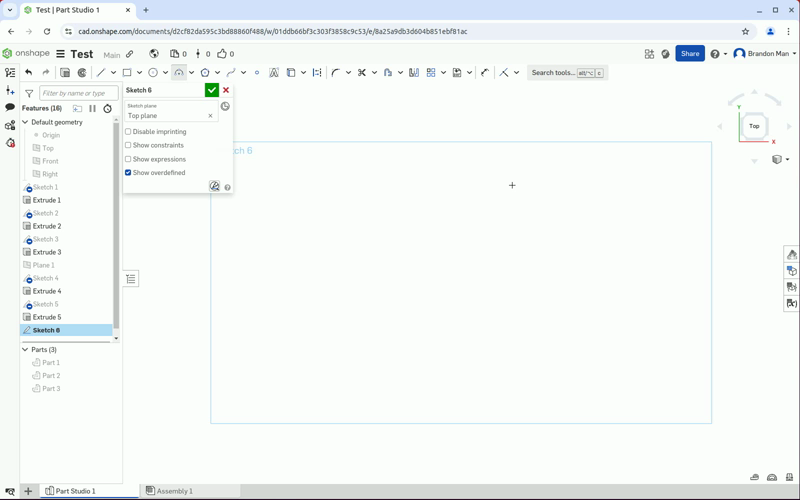
click(512, 184)
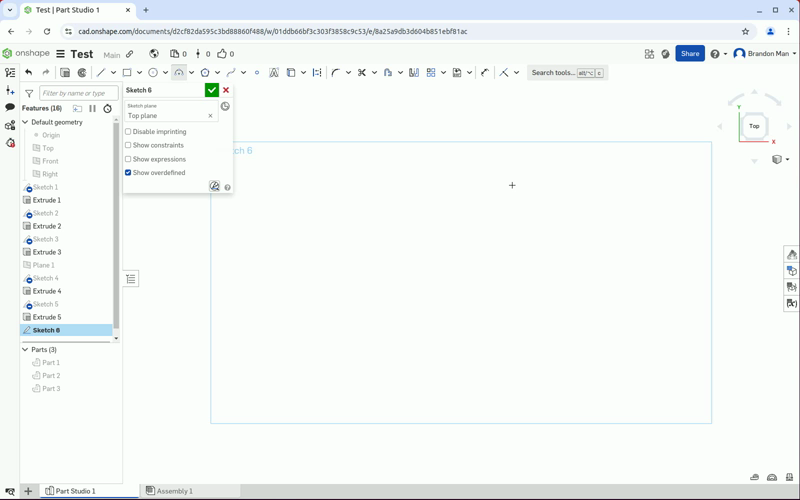
key_up(shift)
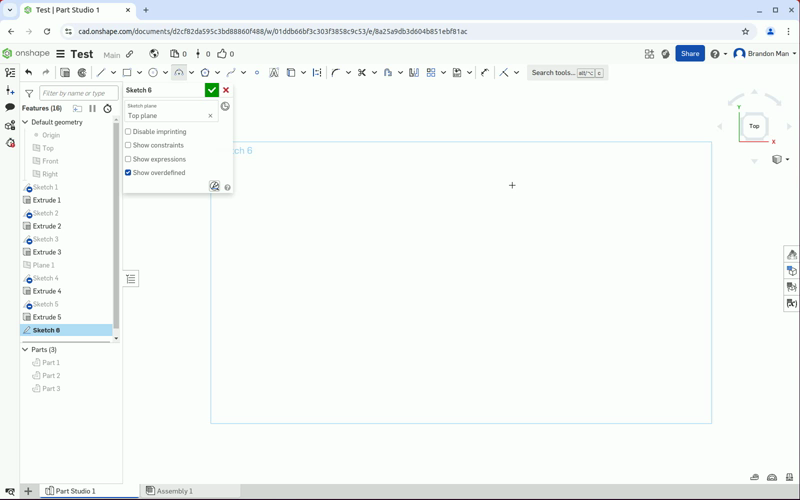
key_down(shift)
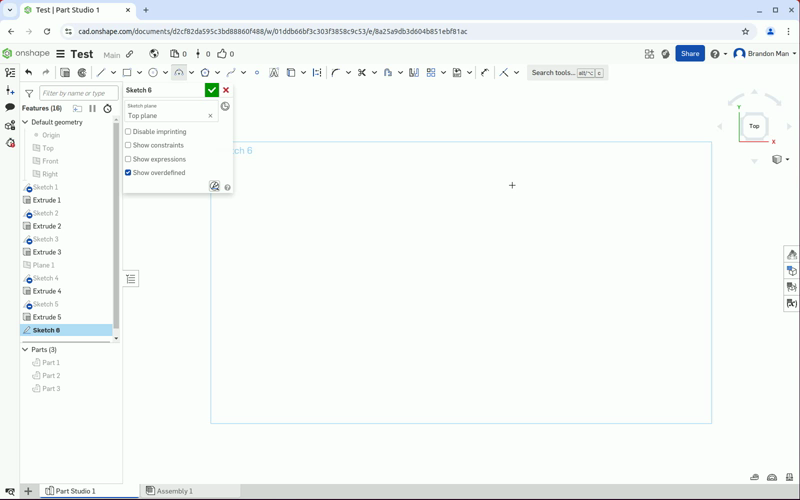
mouse_move(519, 184)
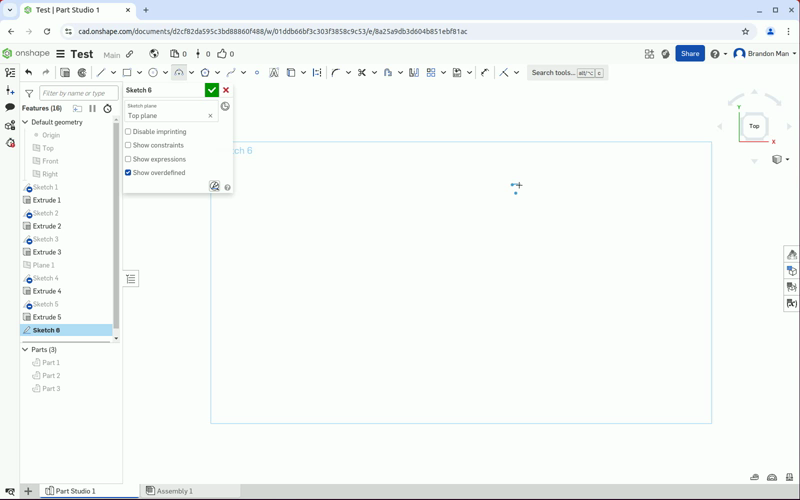
scroll(6)
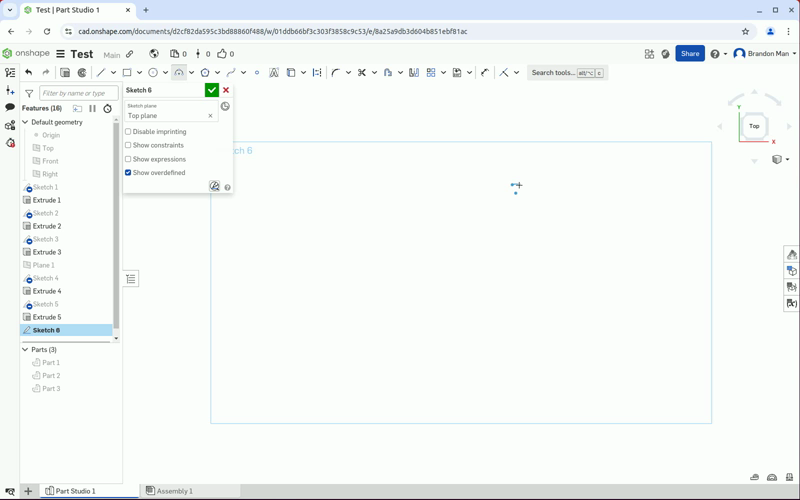
scroll(6)
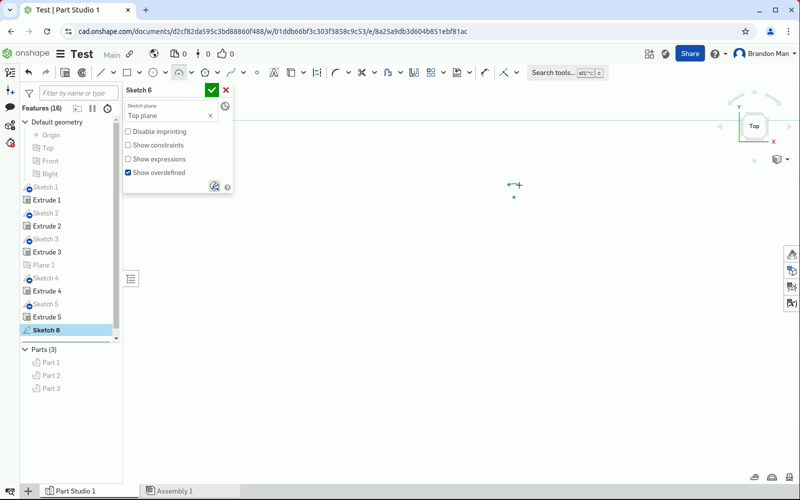
scroll(6)
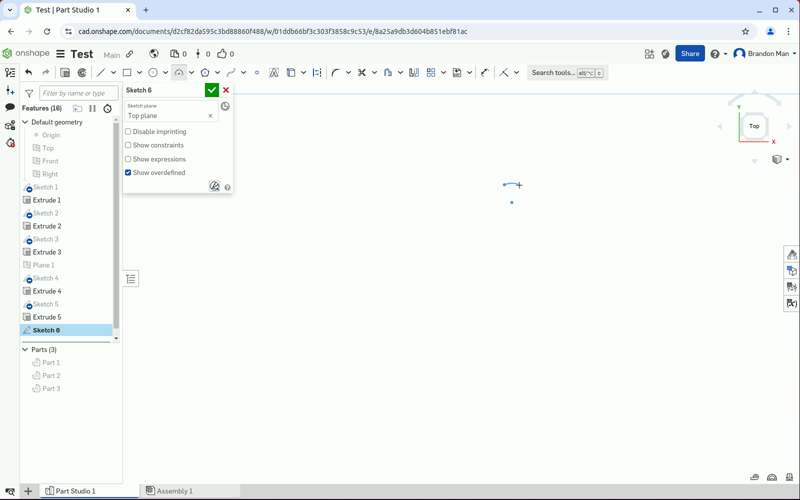
scroll(6)
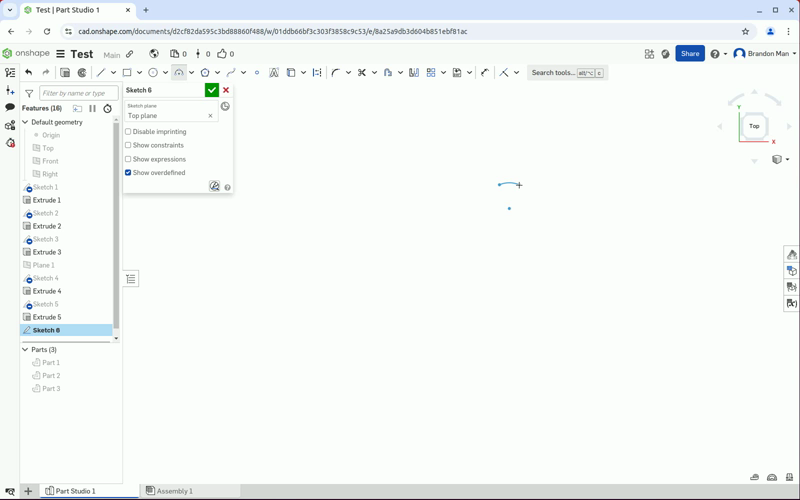
scroll(6)
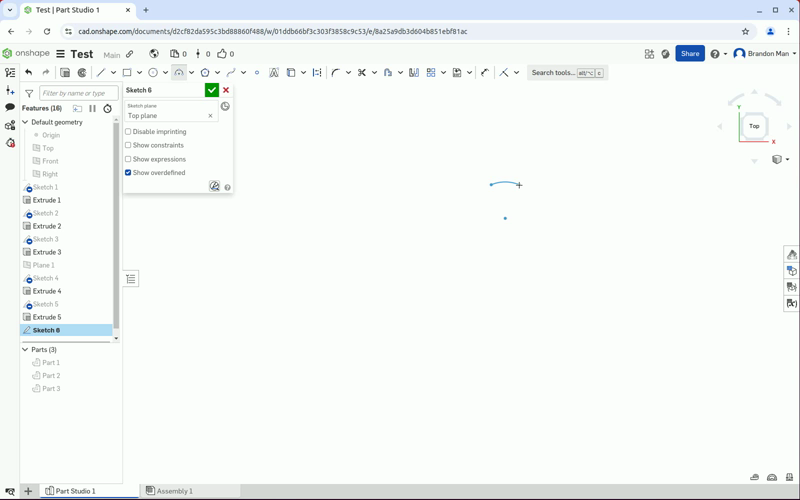
scroll(6)
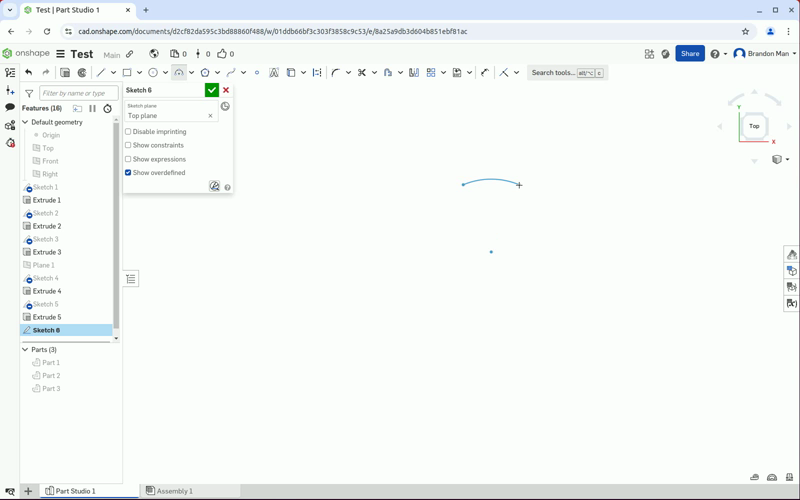
scroll(6)
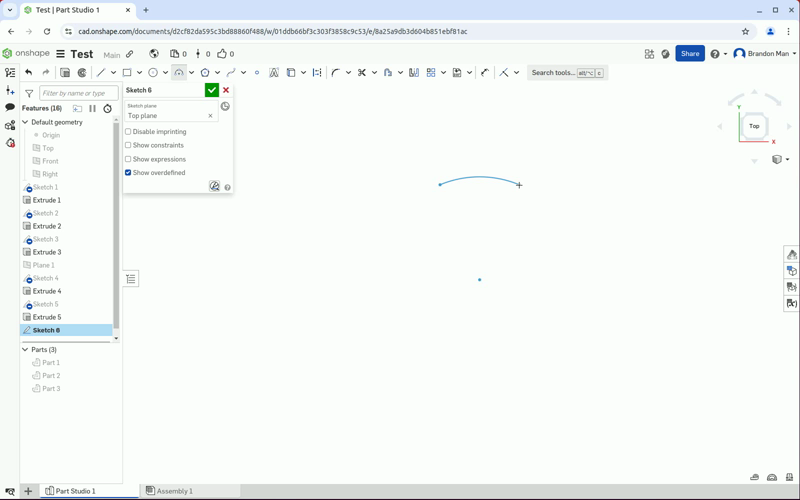
click(519, 184)
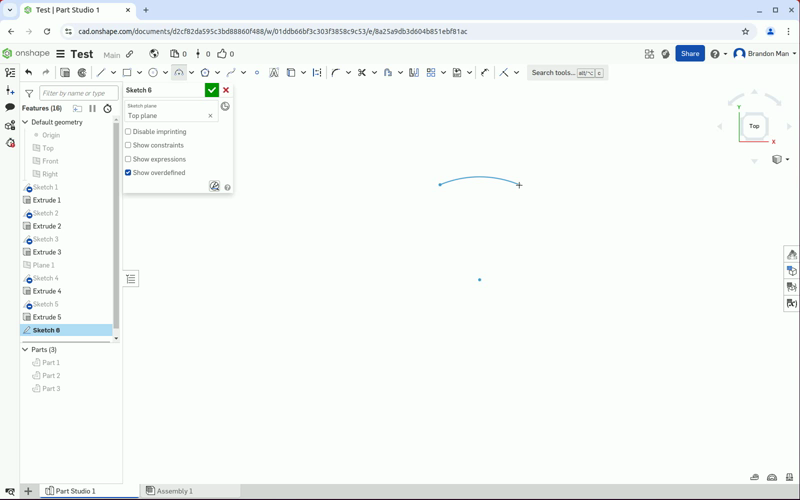
scroll(-6)
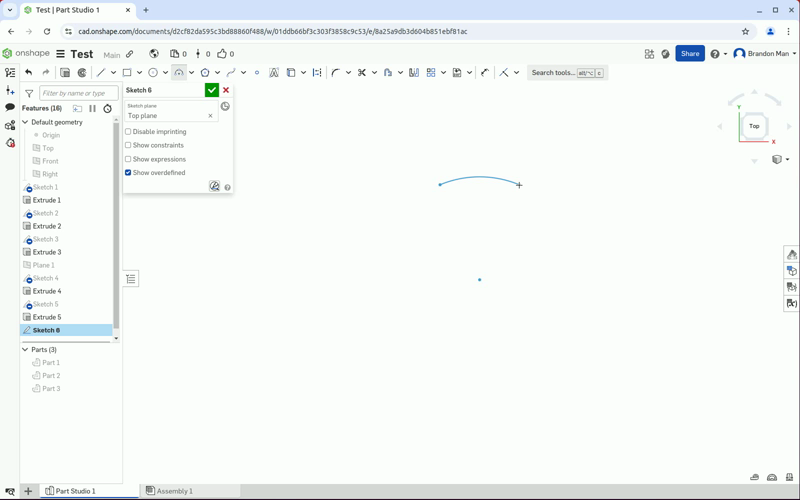
scroll(-6)
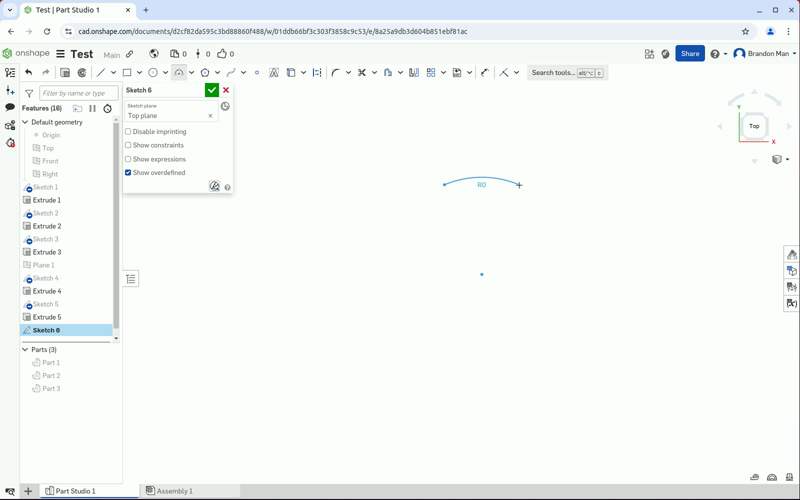
scroll(-6)
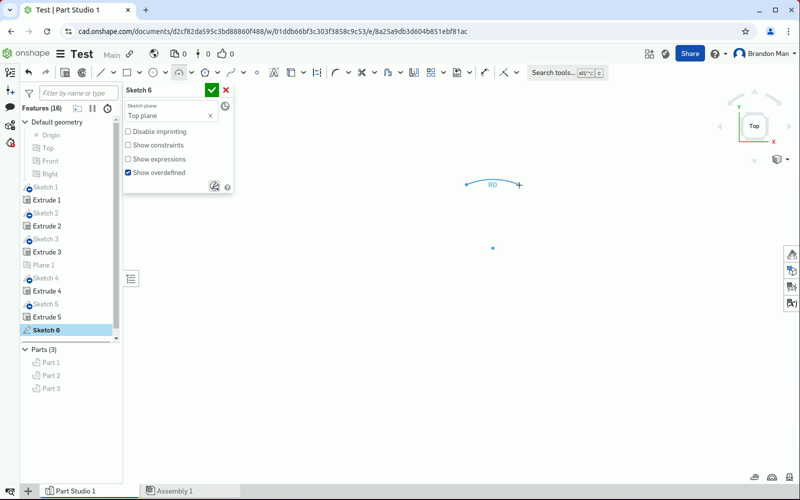
scroll(-6)
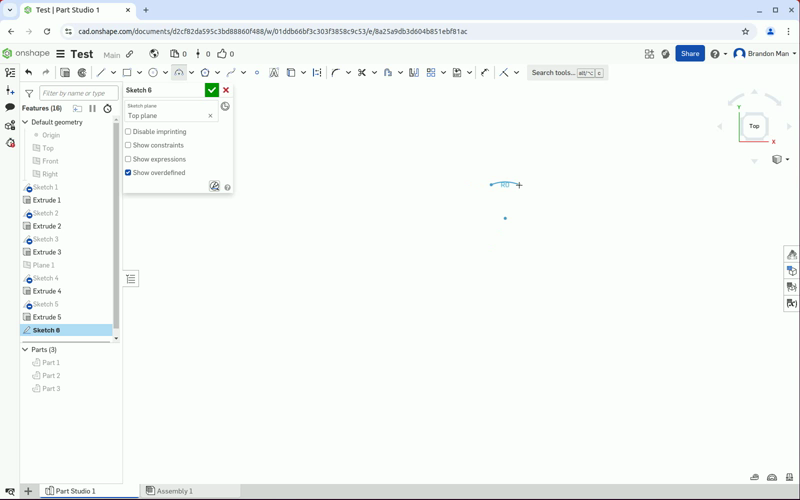
scroll(-6)
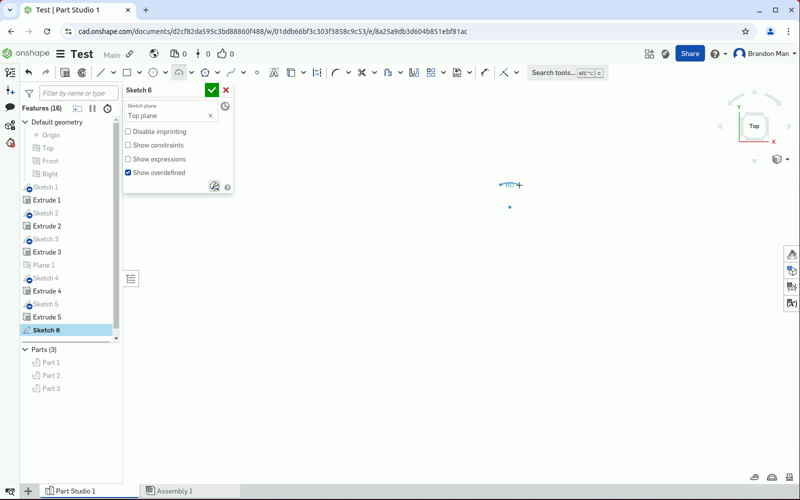
scroll(-6)
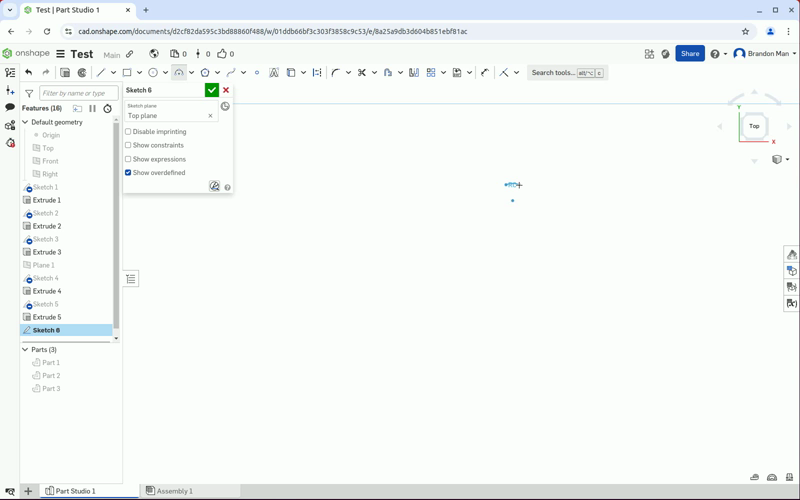
scroll(-6)
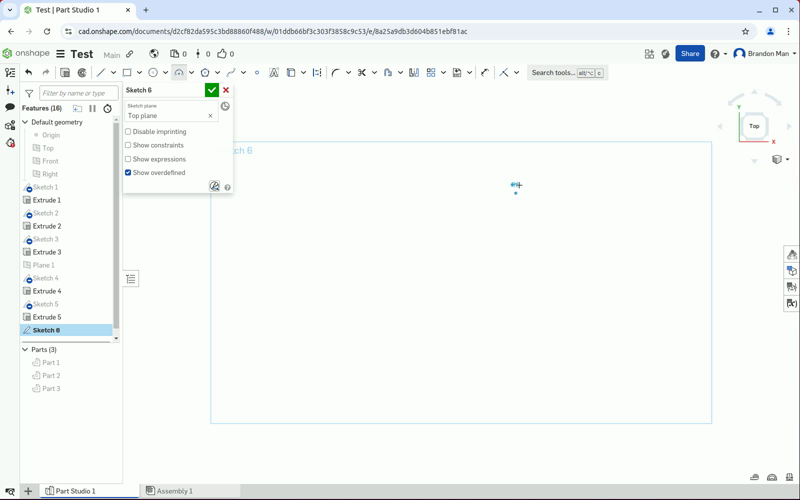
mouse_move(515, 250)
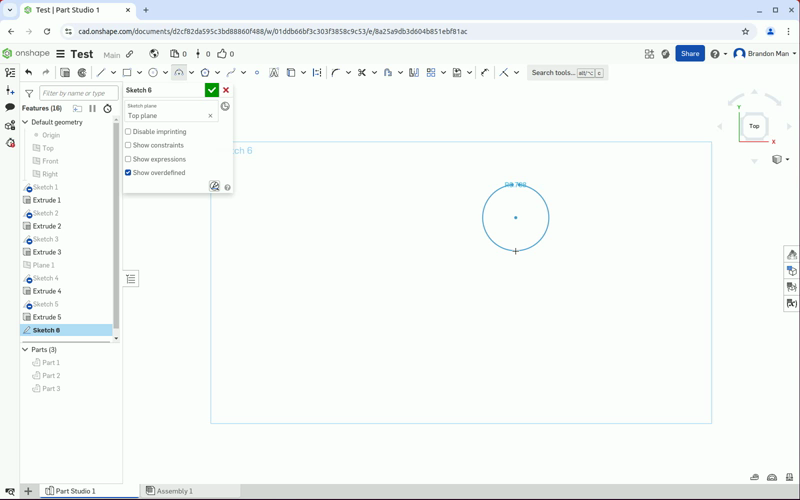
scroll(6)
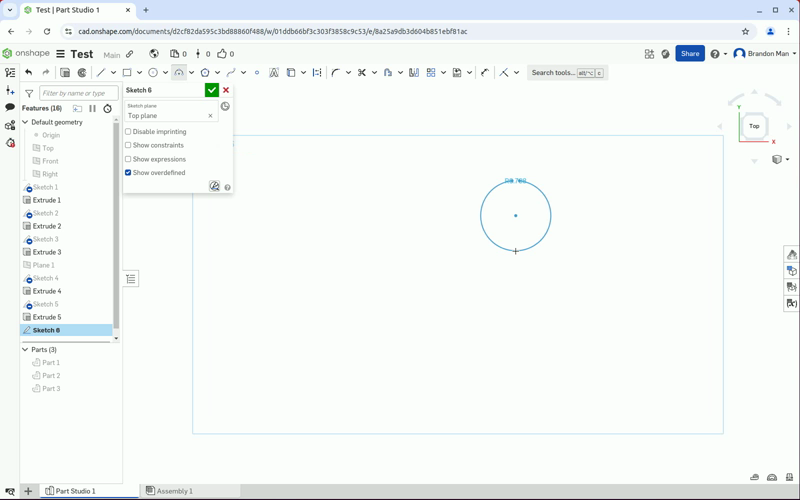
scroll(6)
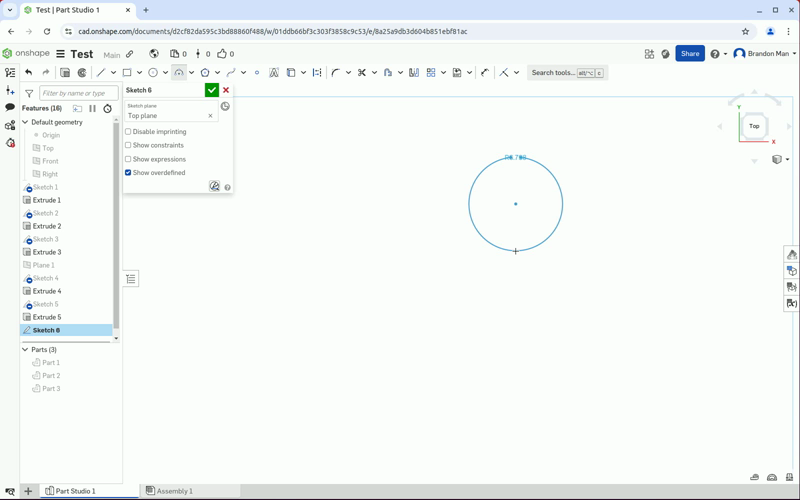
scroll(6)
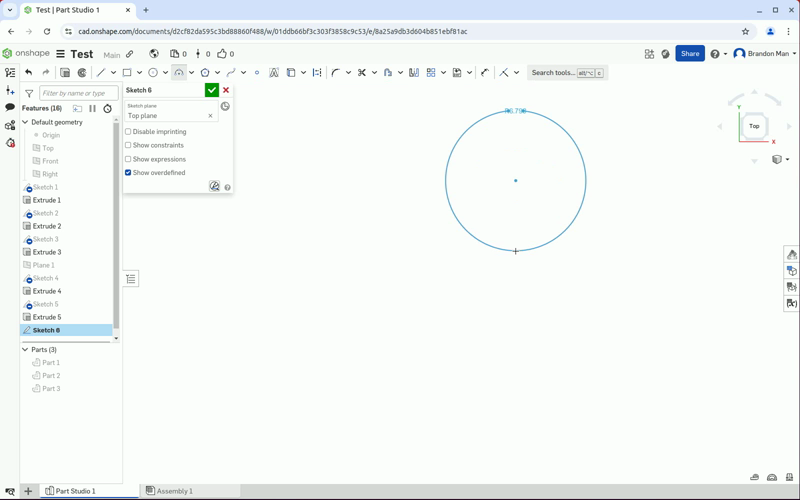
scroll(6)
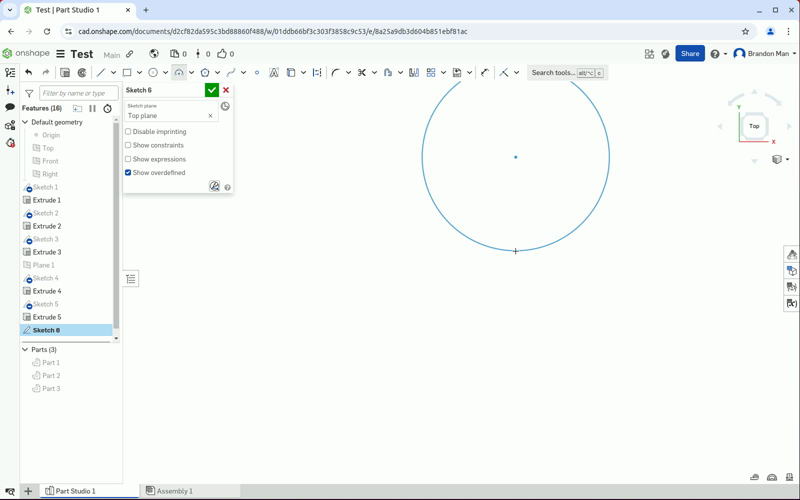
scroll(6)
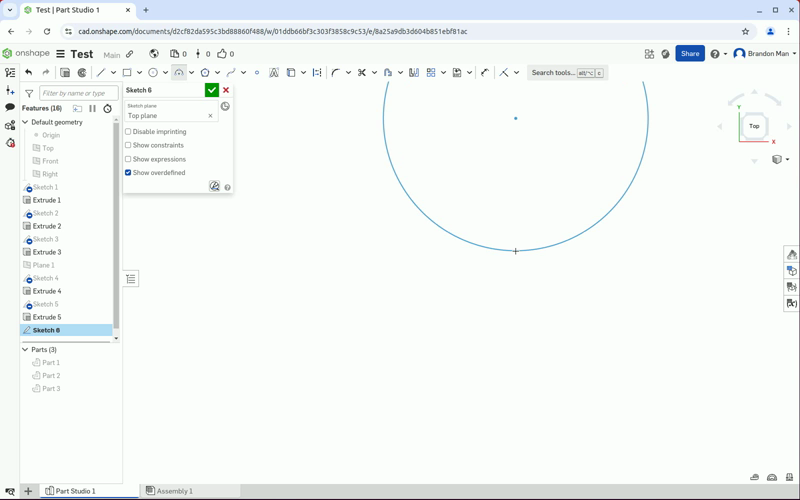
scroll(6)
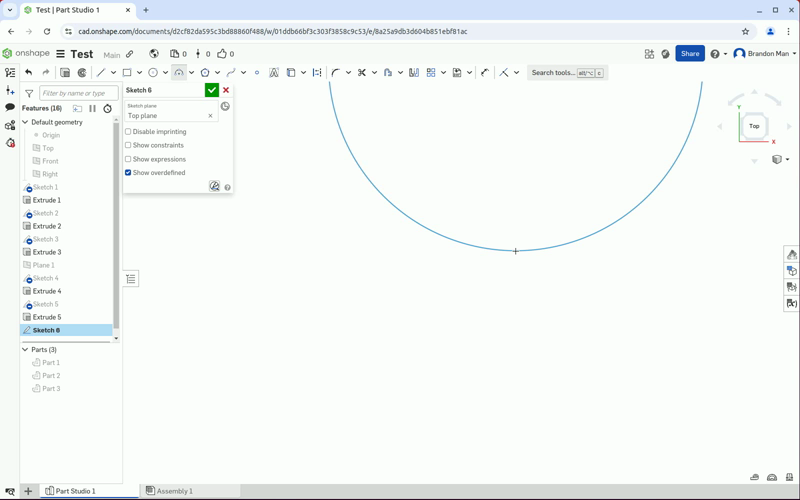
scroll(6)
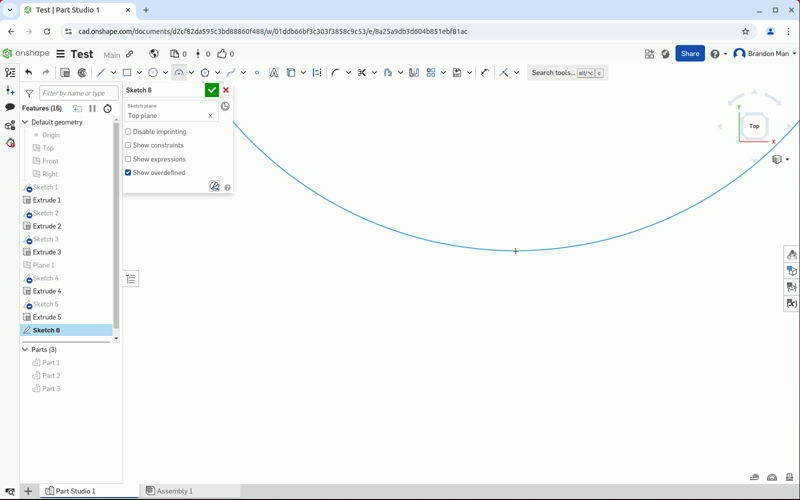
click(515, 250)
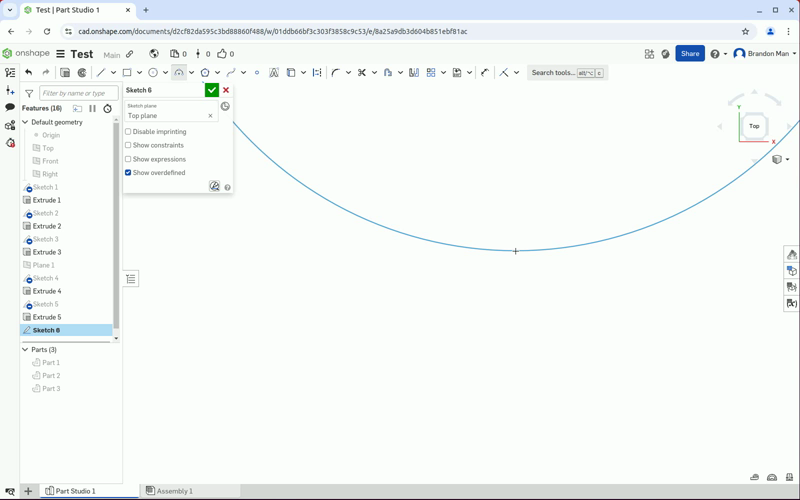
scroll(-6)
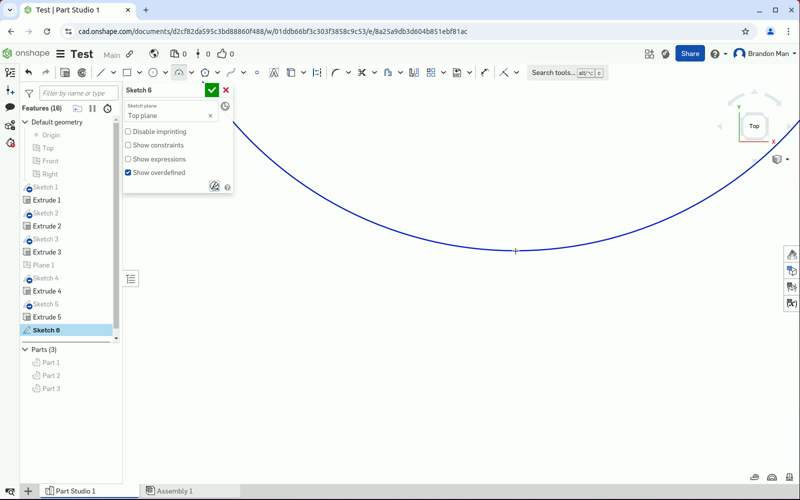
scroll(-6)
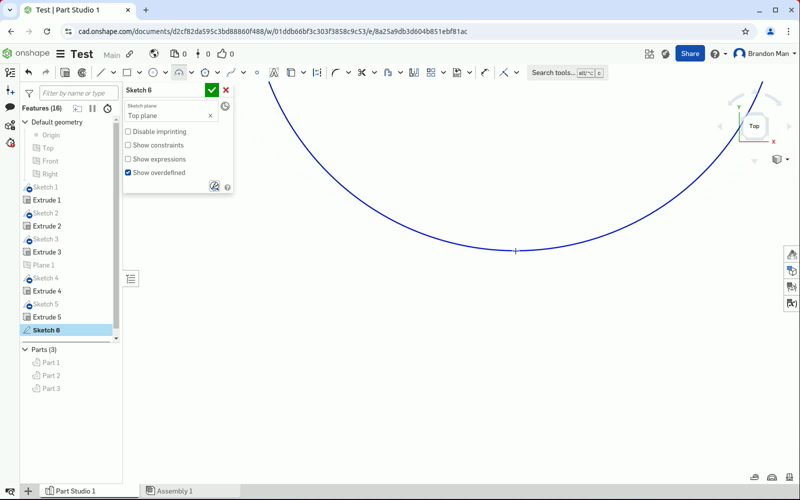
scroll(-6)
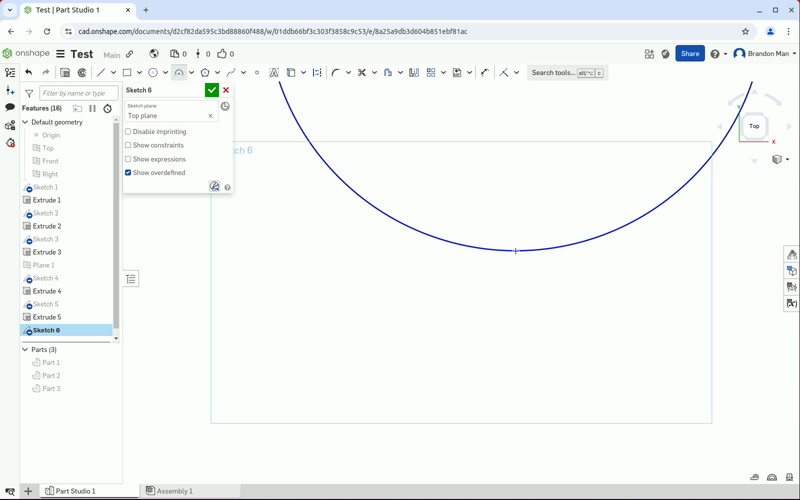
scroll(-6)
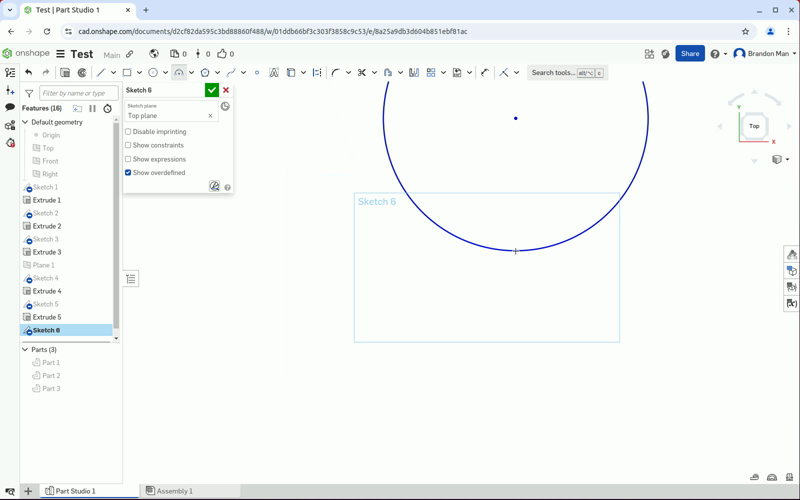
scroll(-6)
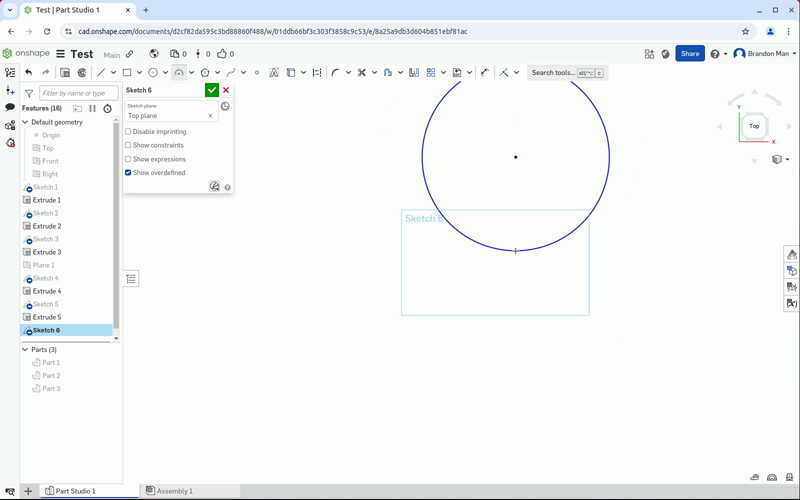
scroll(-6)
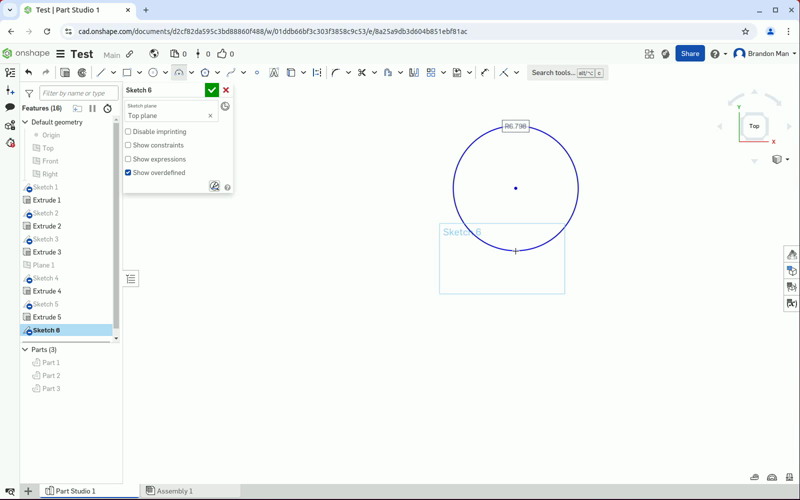
scroll(-6)
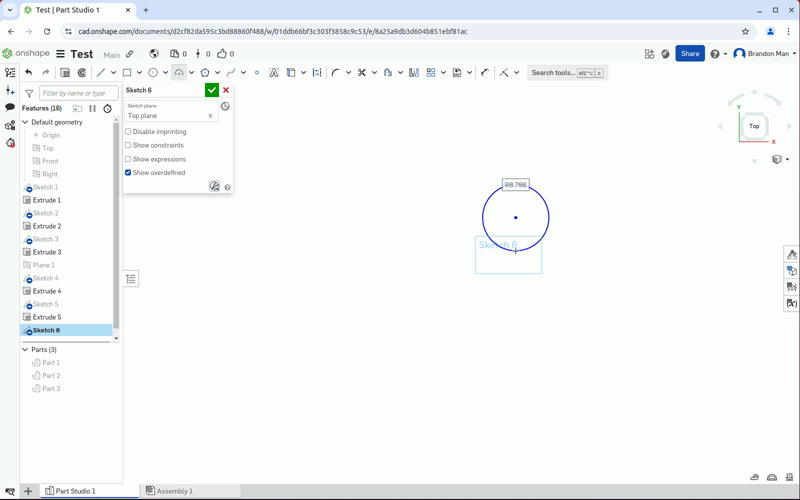
key_up(shift)
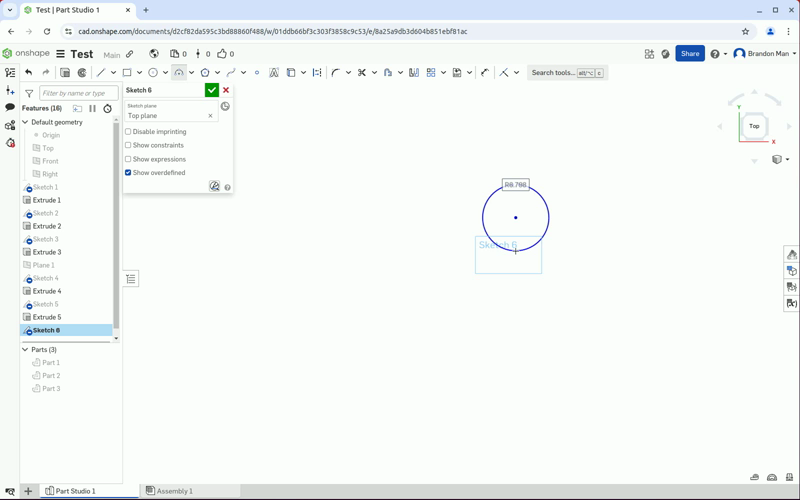
key(esc)
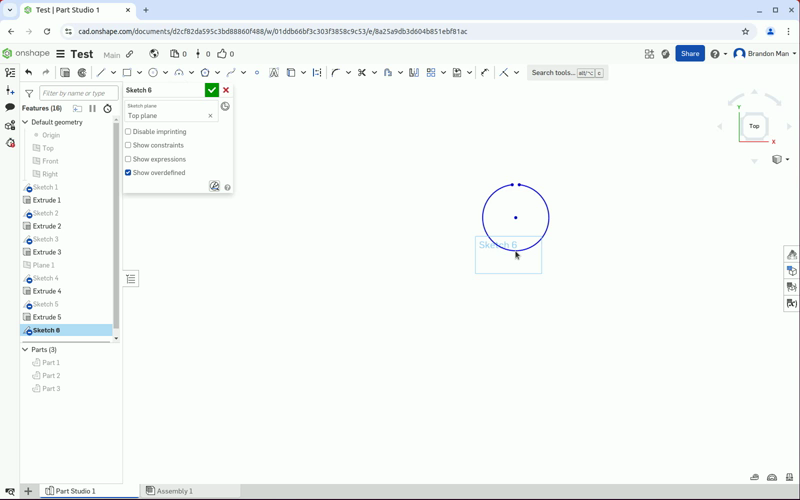
key(l)
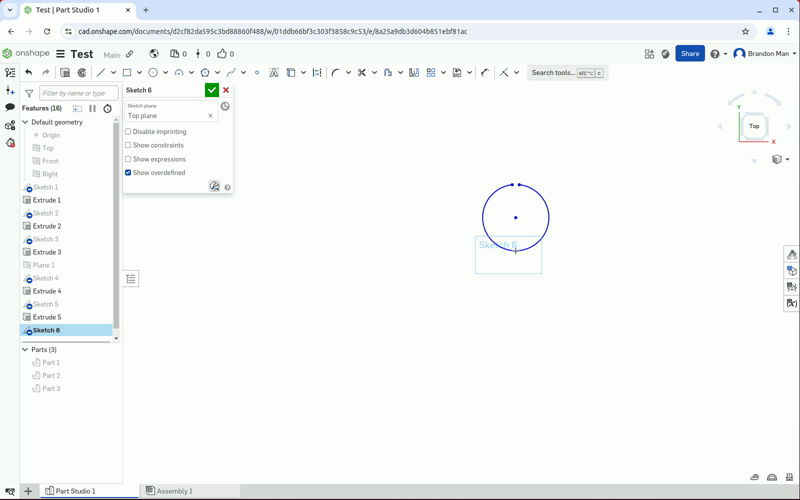
mouse_move(519, 184)
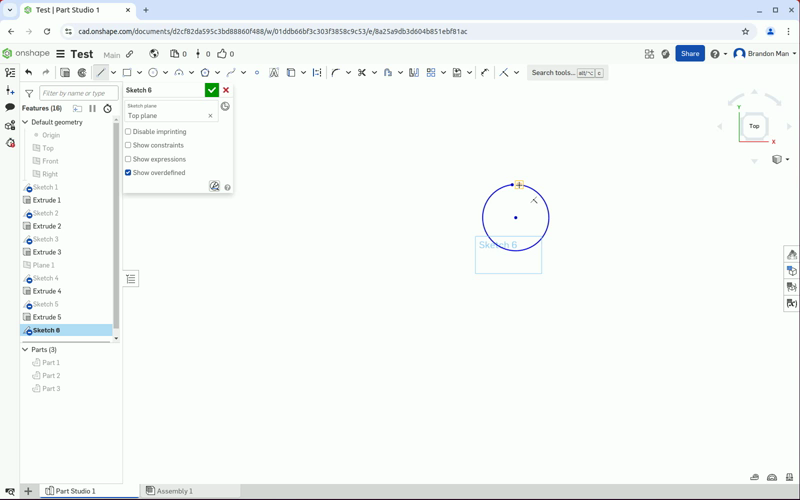
click(519, 184)
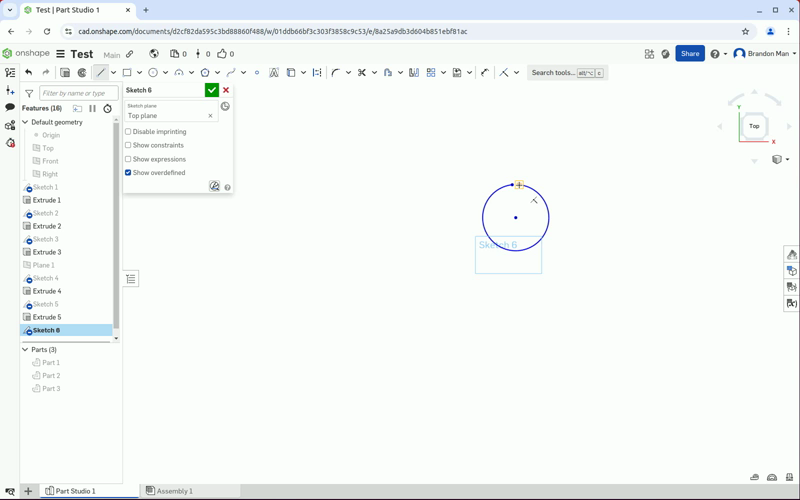
key_down(shift)
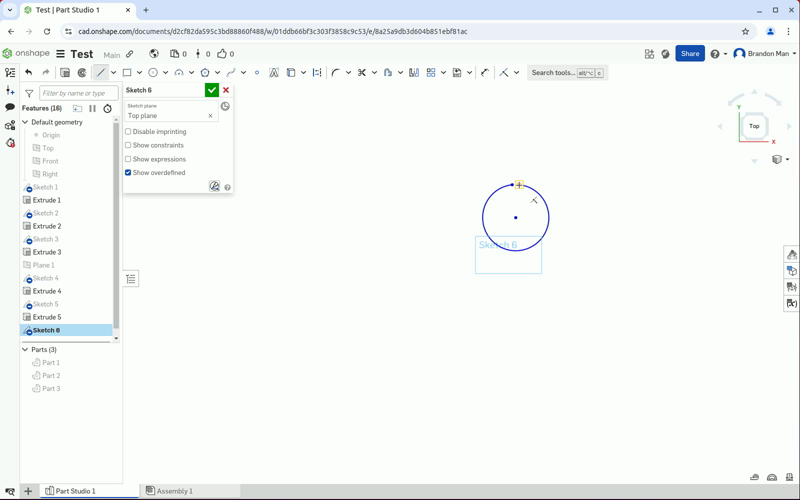
mouse_move(549, 184)
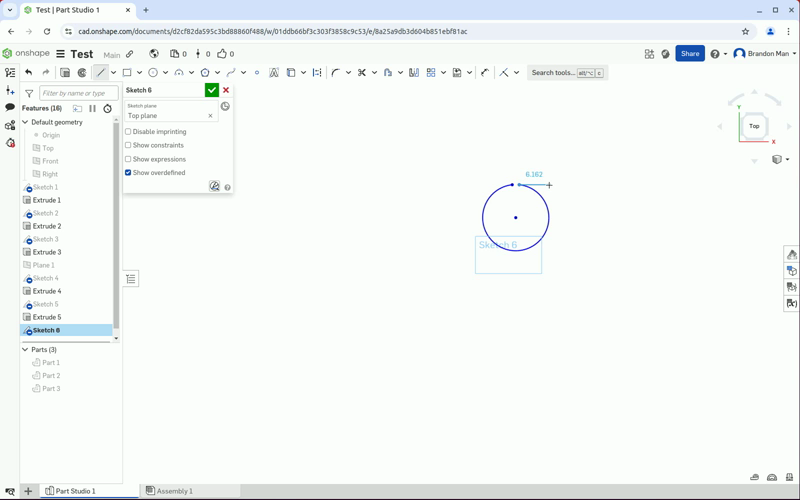
mouse_move(519, 177)
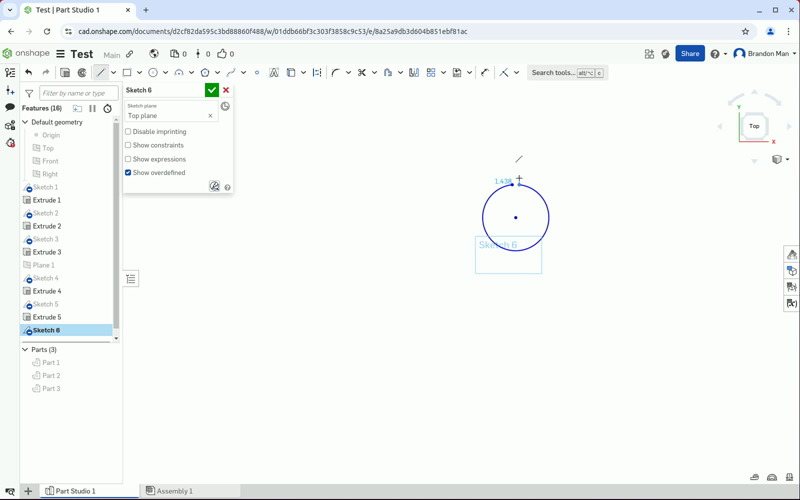
scroll(6)
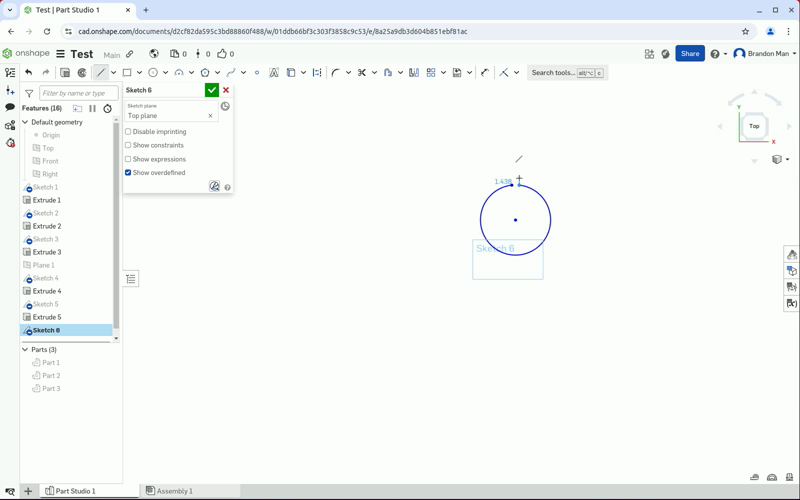
scroll(6)
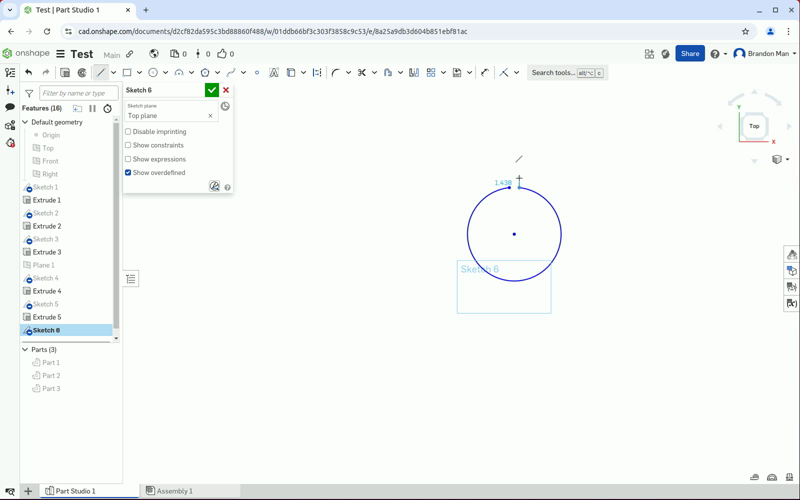
scroll(6)
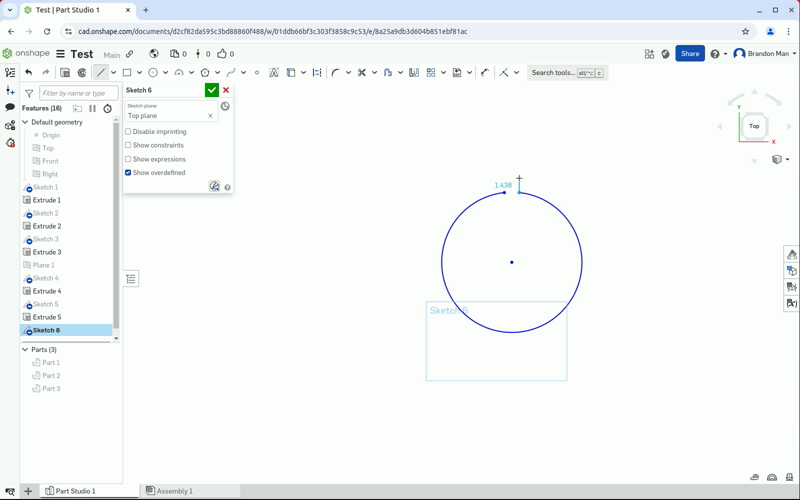
scroll(6)
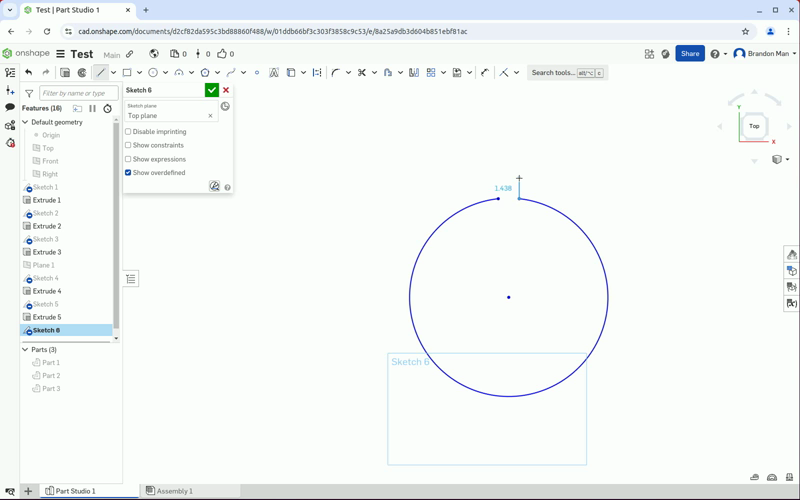
scroll(6)
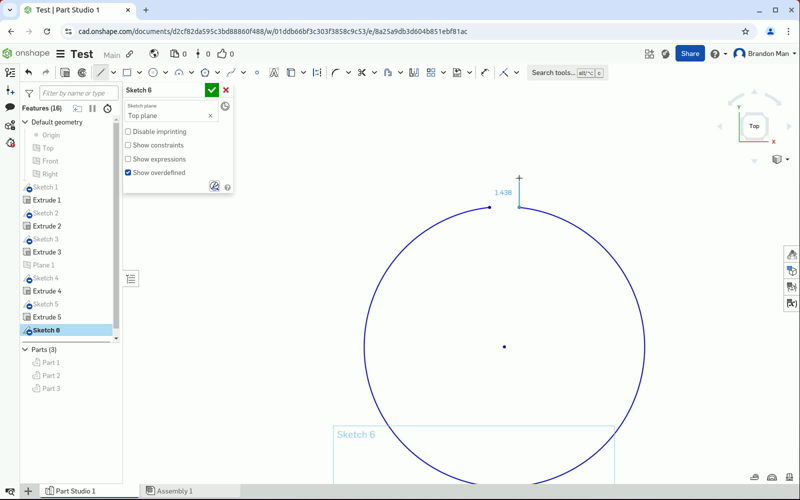
scroll(6)
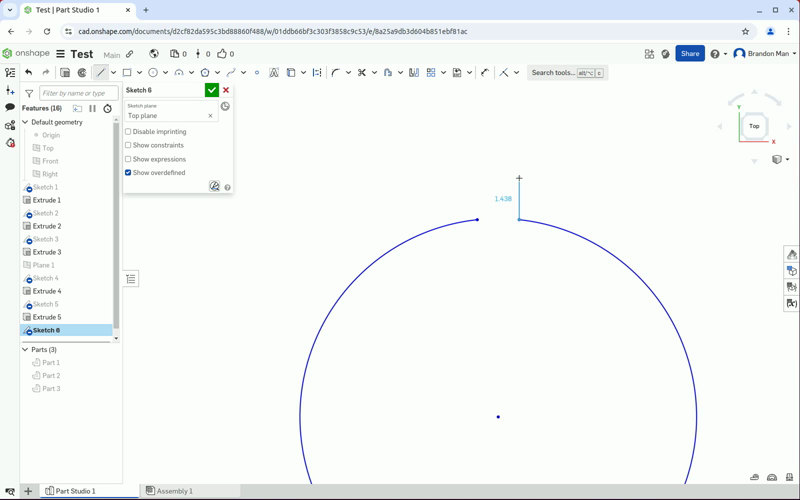
scroll(6)
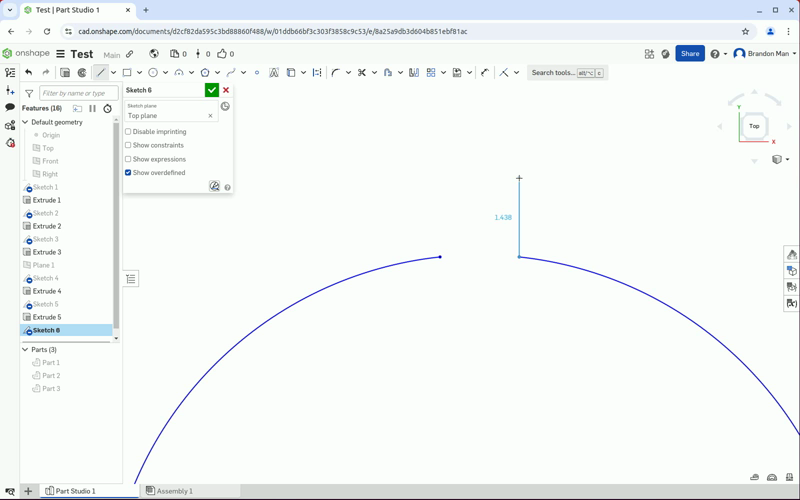
click(519, 177)
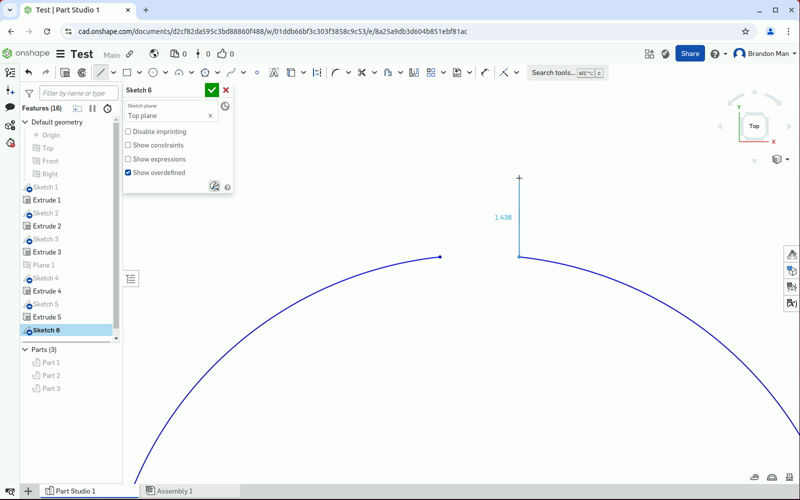
scroll(-6)
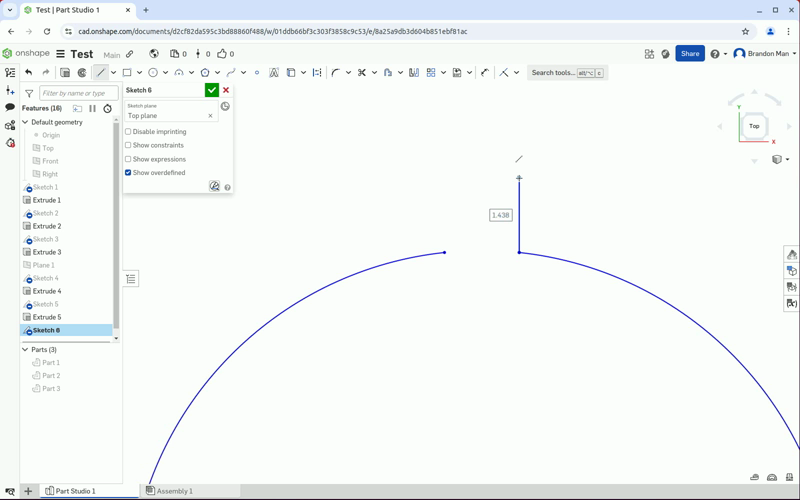
scroll(-6)
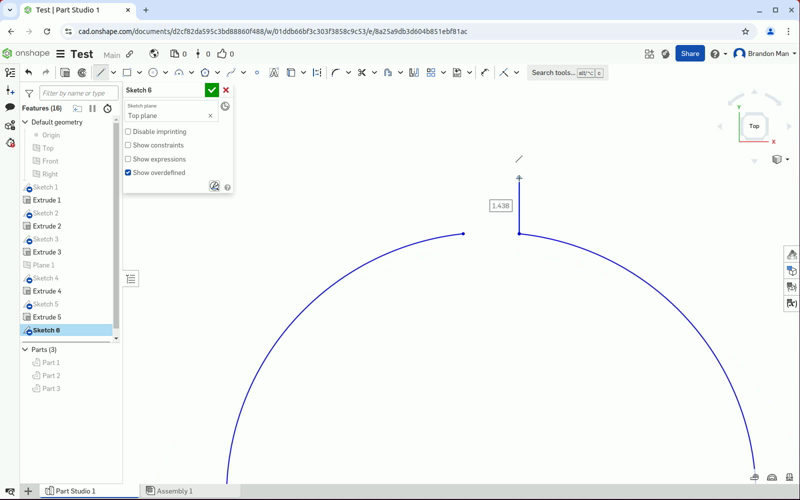
scroll(-6)
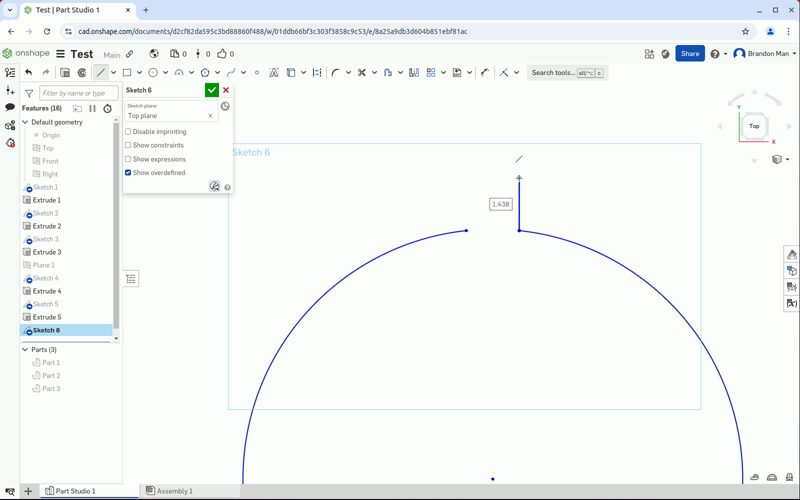
scroll(-6)
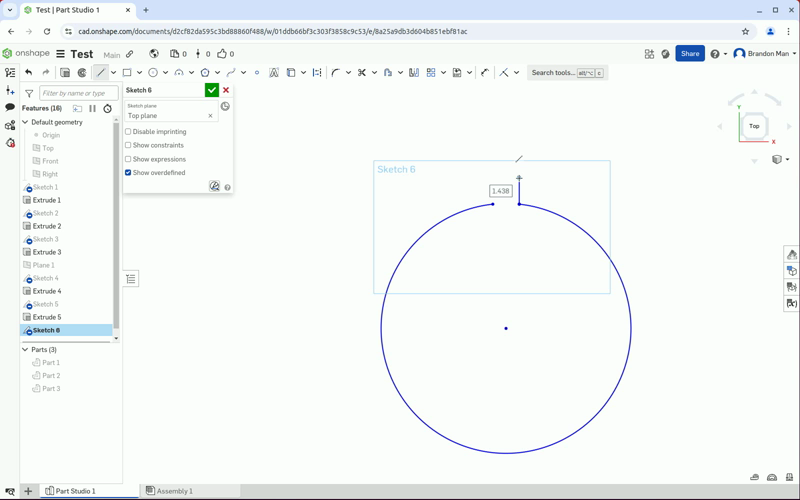
scroll(-6)
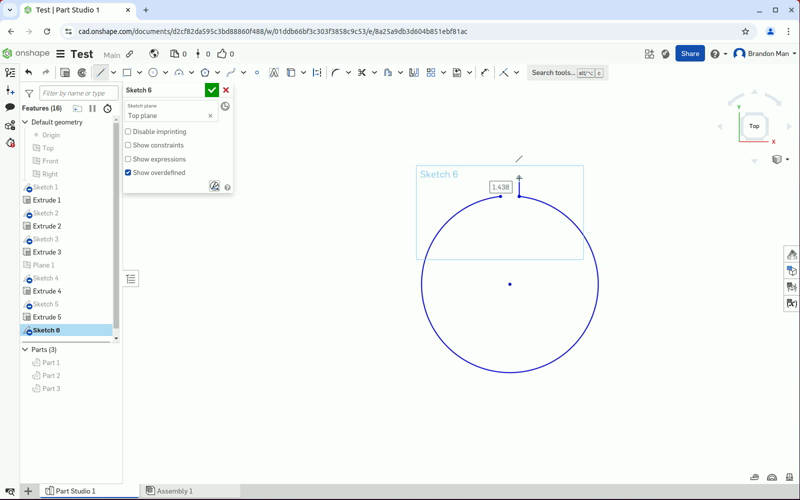
scroll(-6)
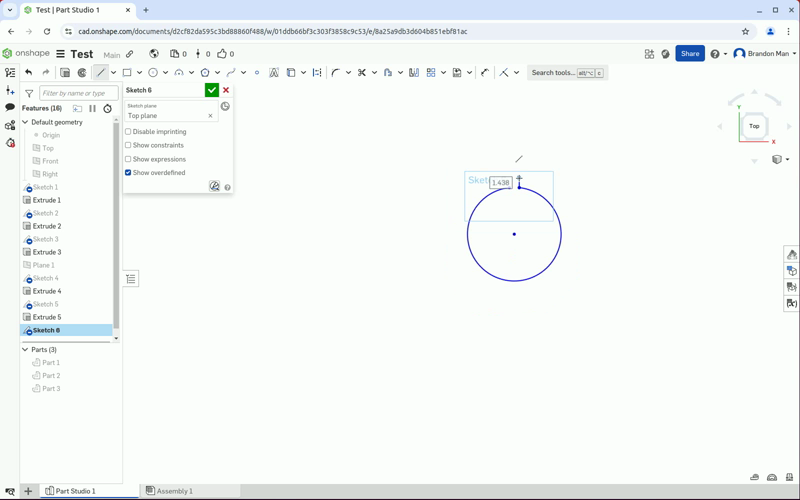
scroll(-6)
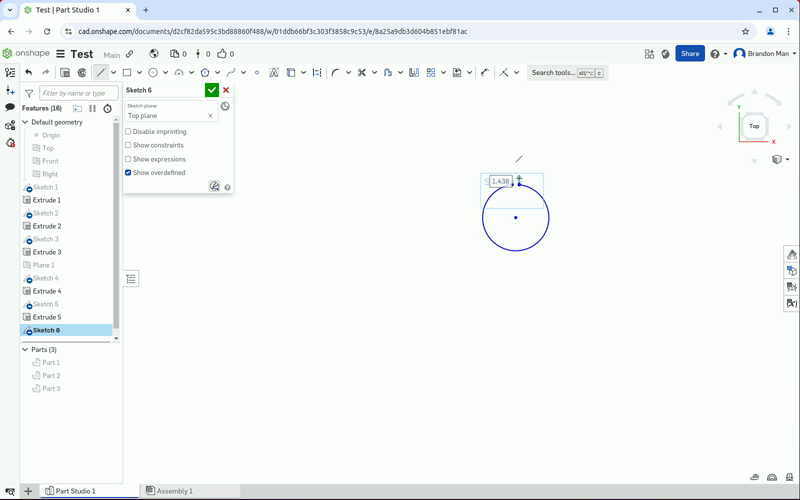
key_up(shift)
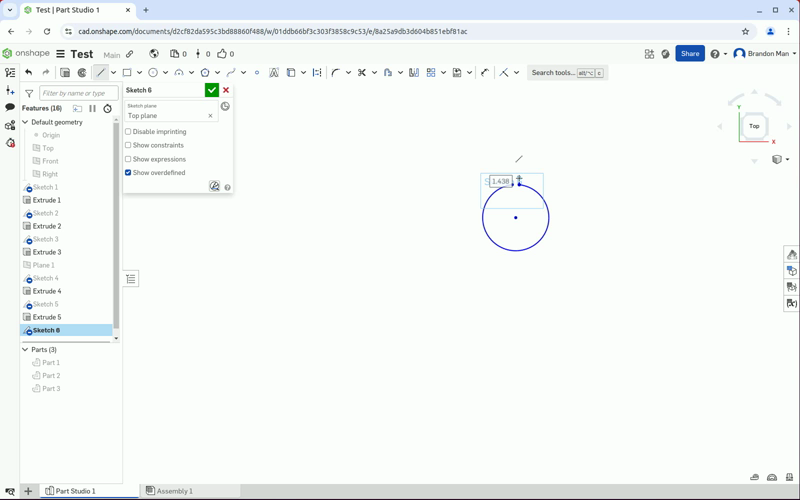
key(esc)
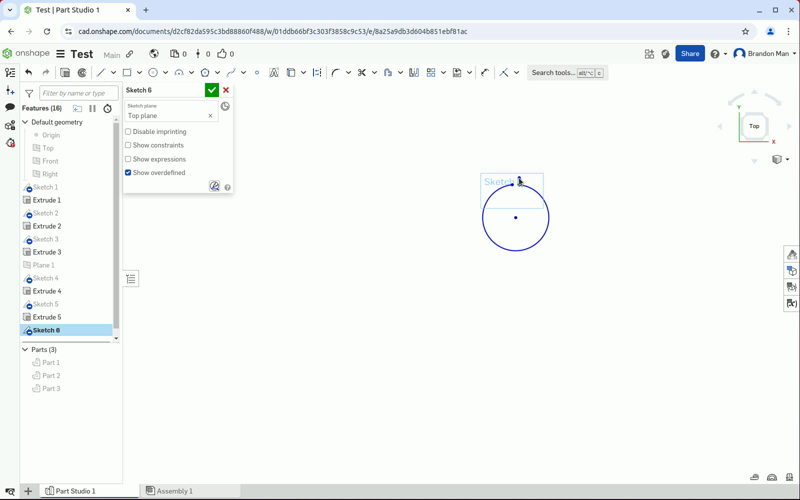
key(a)
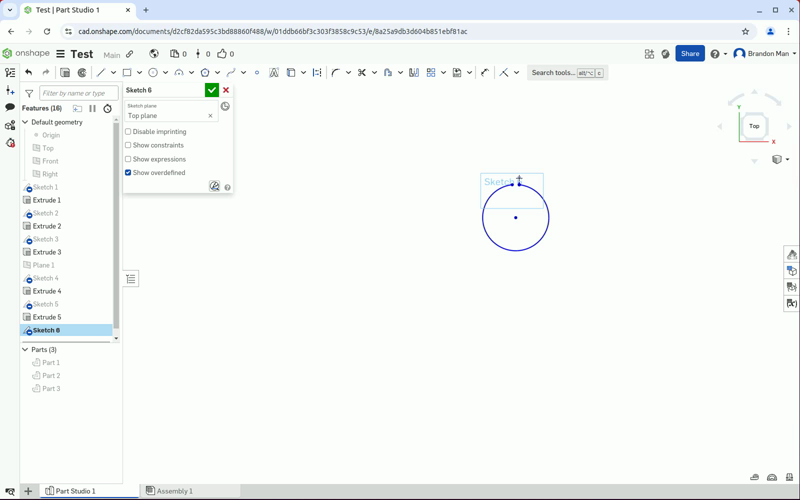
mouse_move(519, 177)
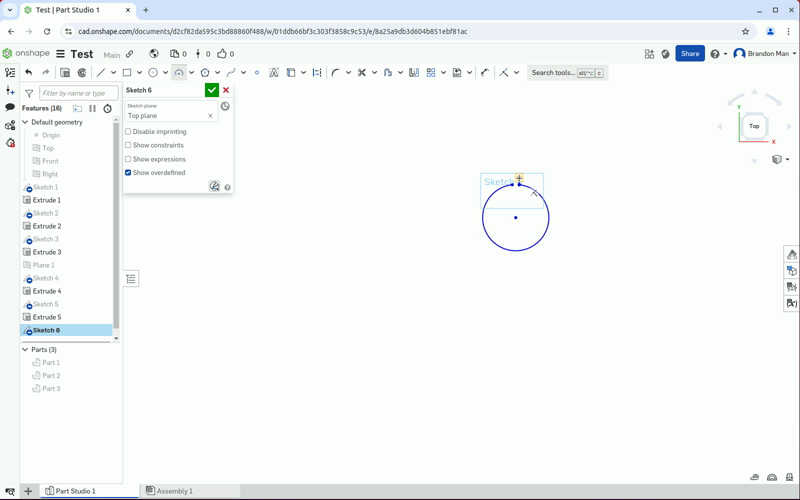
click(519, 177)
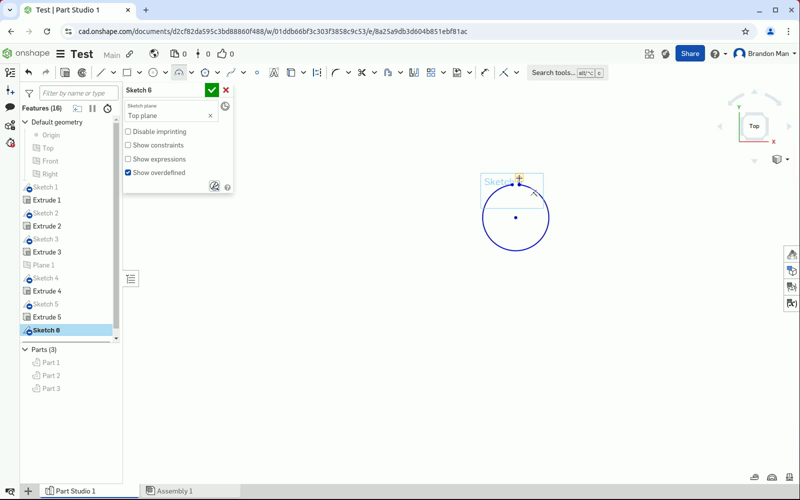
key_down(shift)
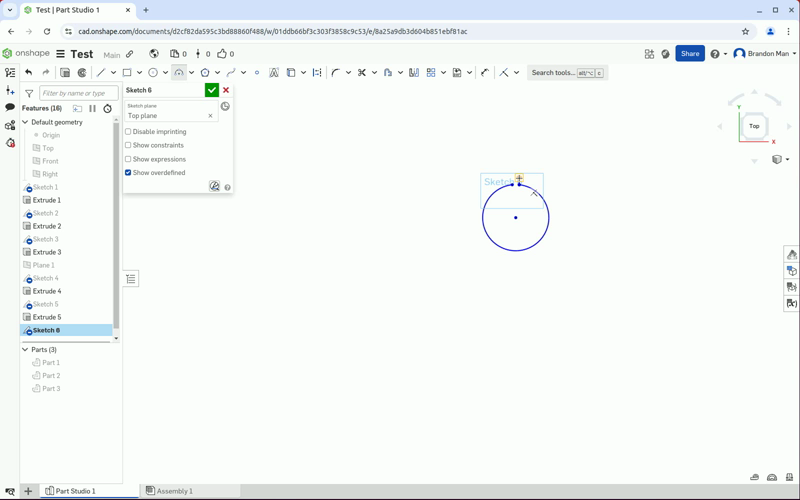
mouse_move(512, 177)
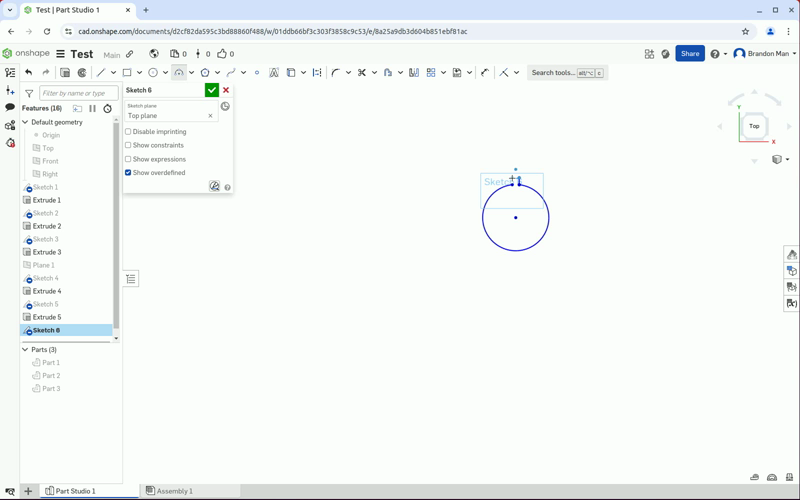
scroll(6)
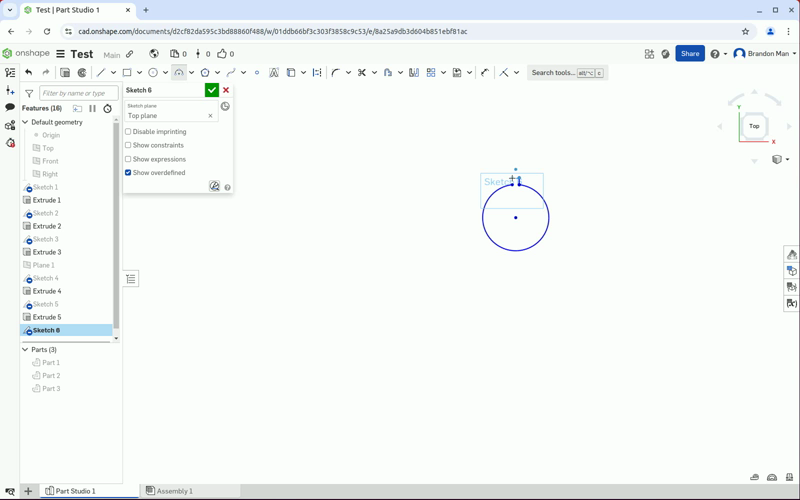
scroll(6)
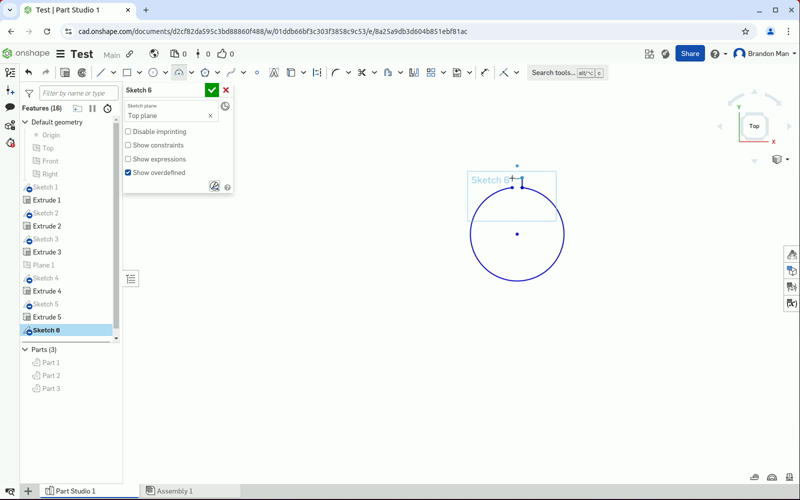
scroll(6)
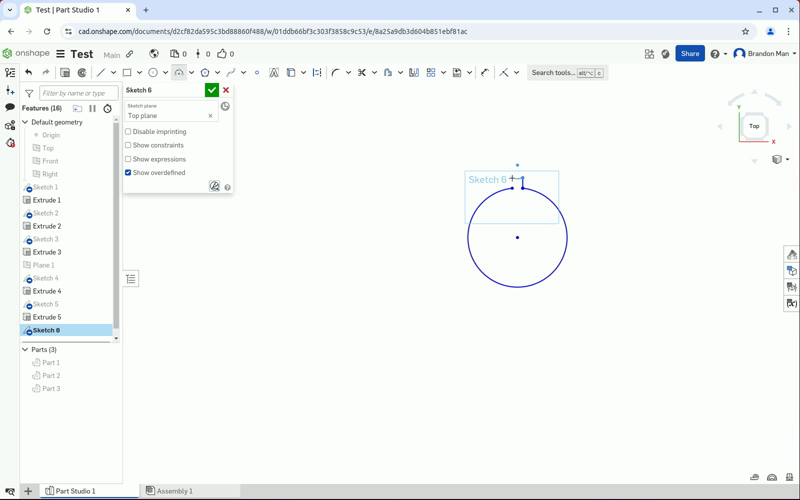
scroll(6)
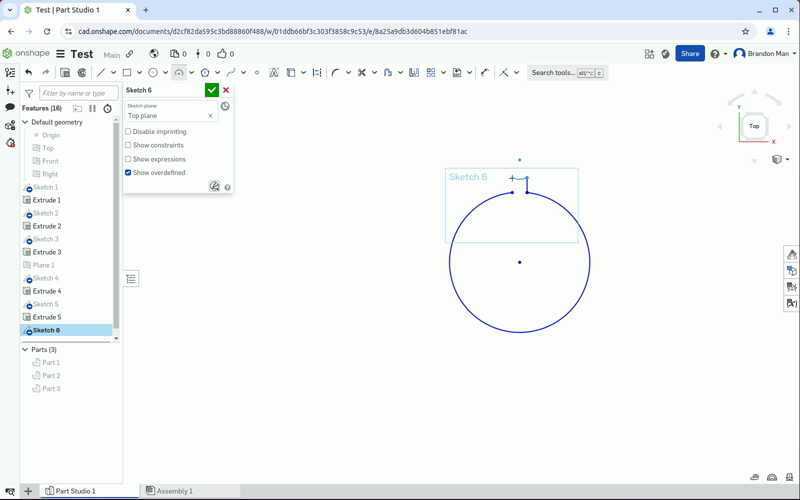
scroll(6)
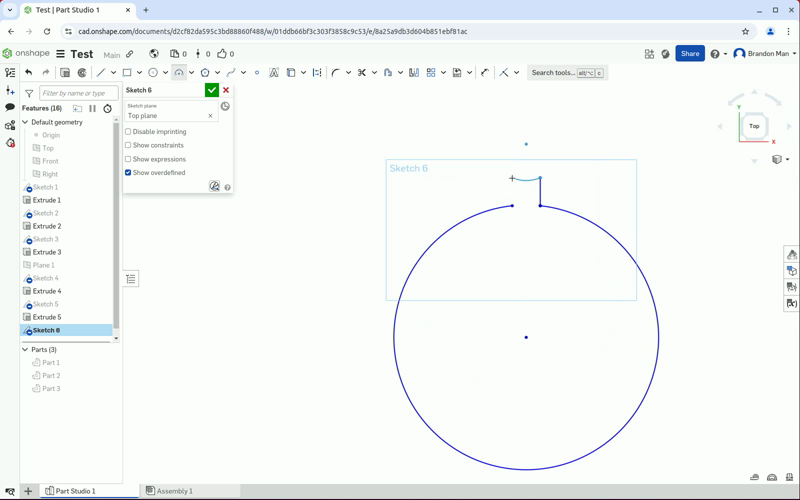
scroll(6)
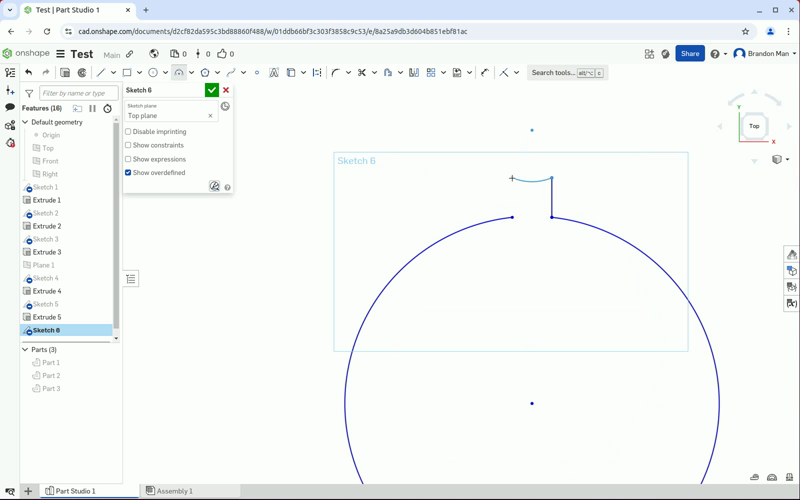
scroll(6)
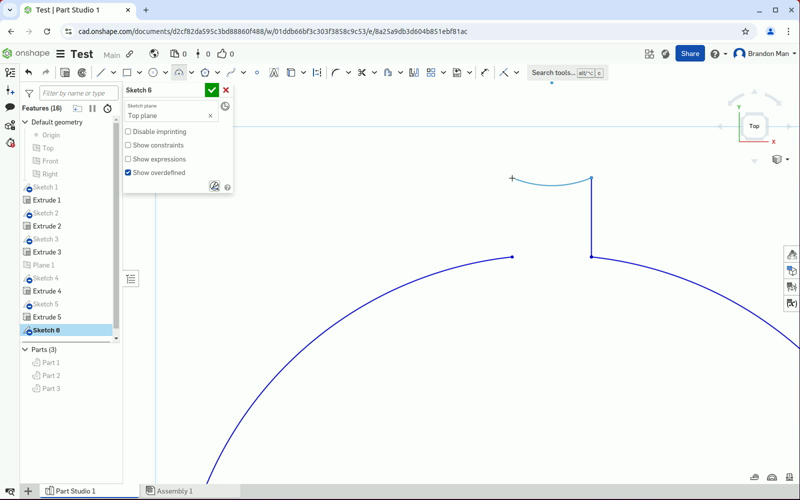
click(512, 177)
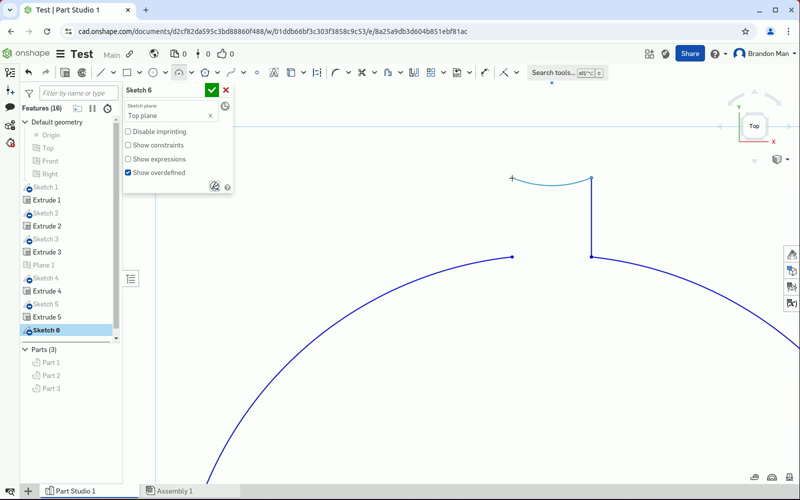
scroll(-6)
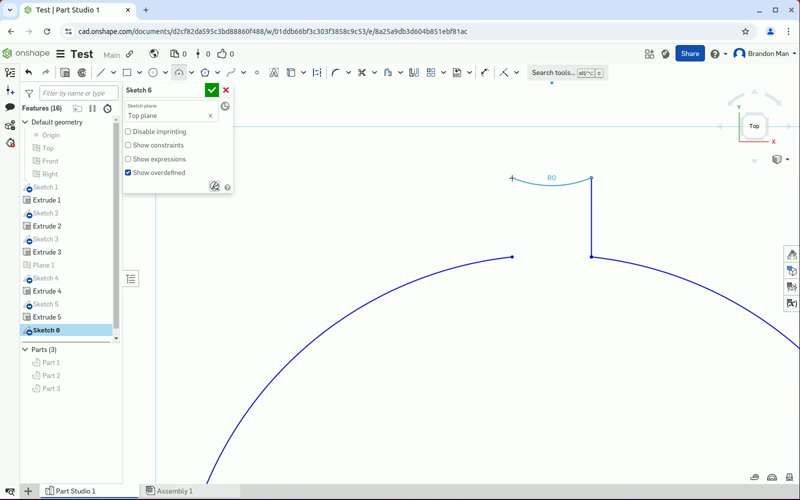
scroll(-6)
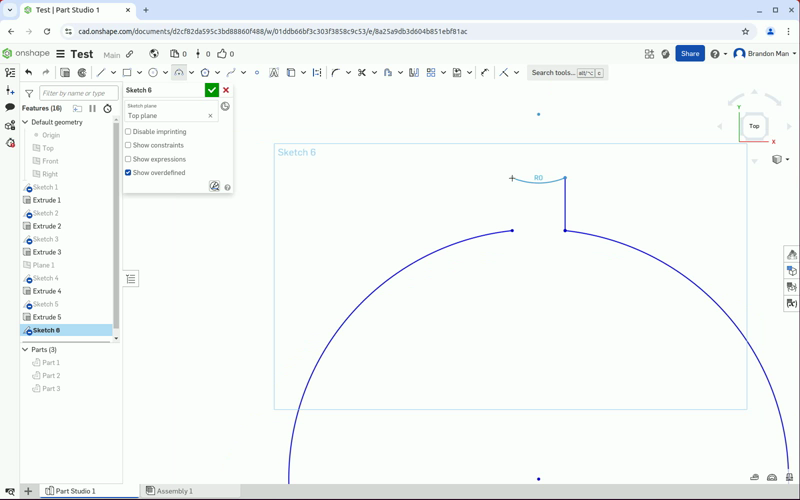
scroll(-6)
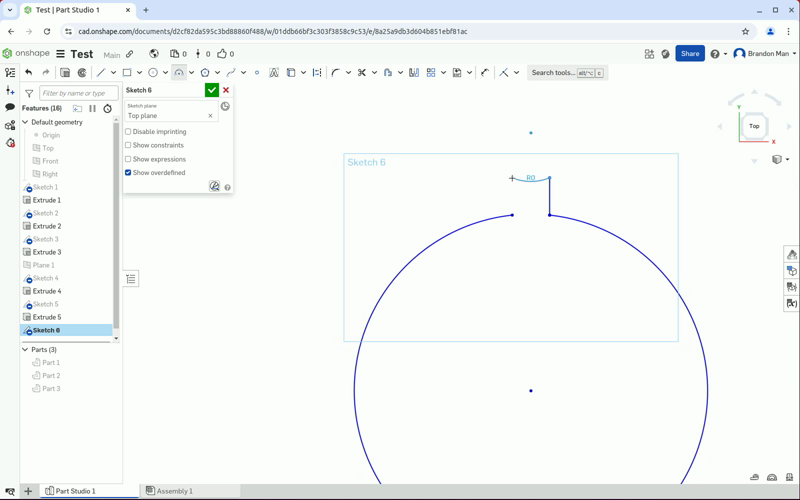
scroll(-6)
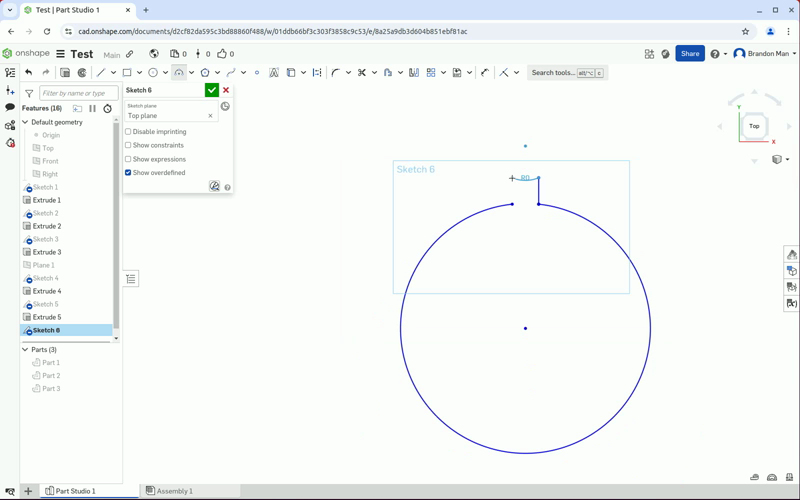
scroll(-6)
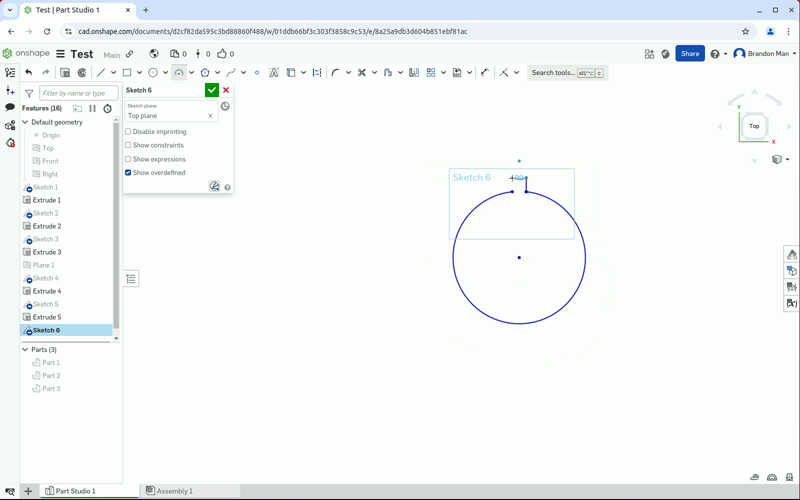
scroll(-6)
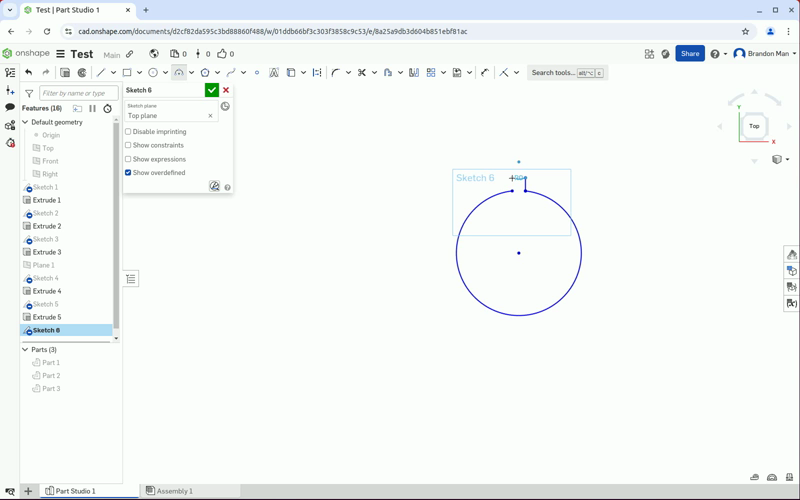
scroll(-6)
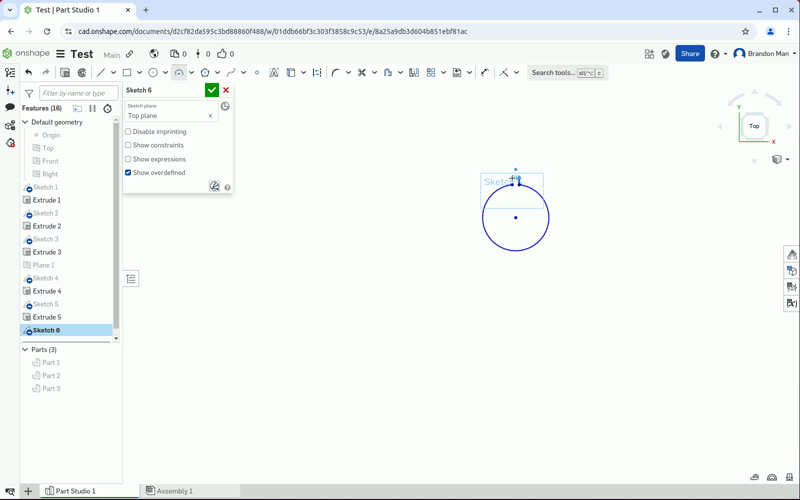
mouse_move(515, 253)
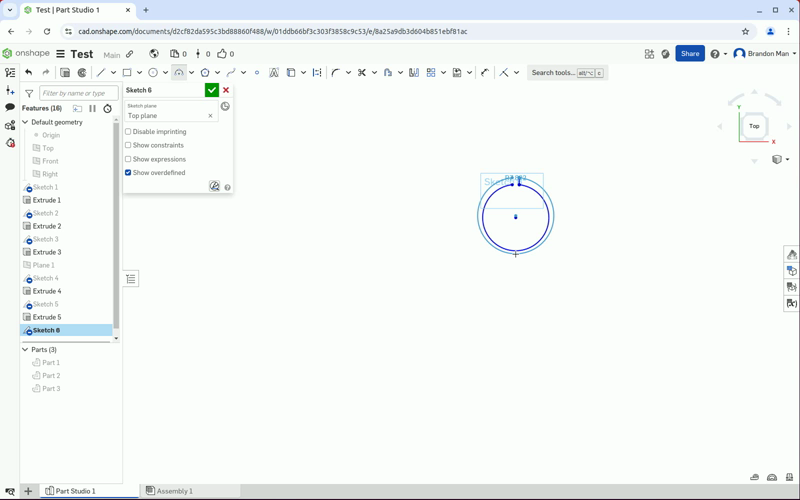
scroll(6)
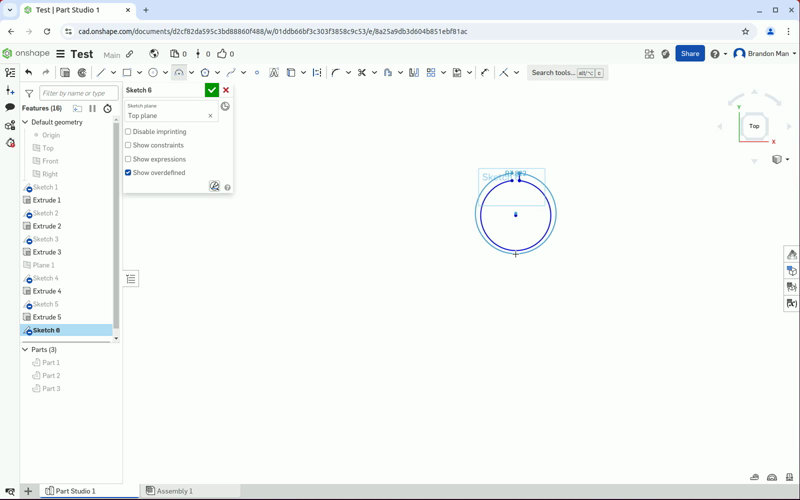
scroll(6)
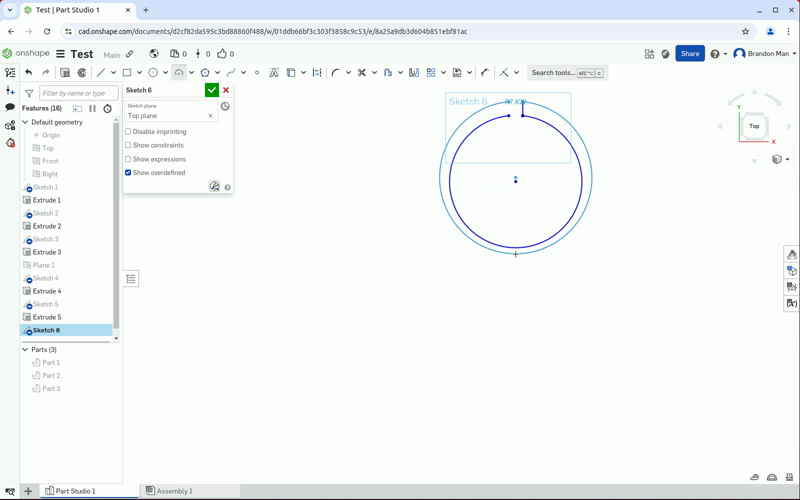
scroll(6)
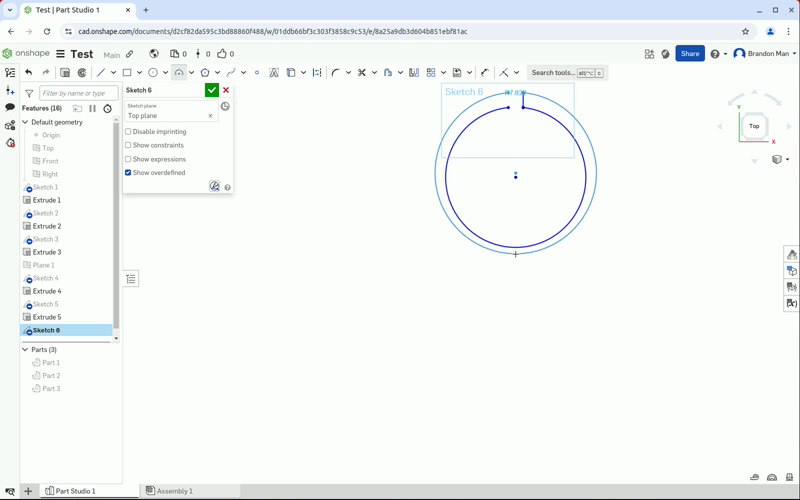
scroll(6)
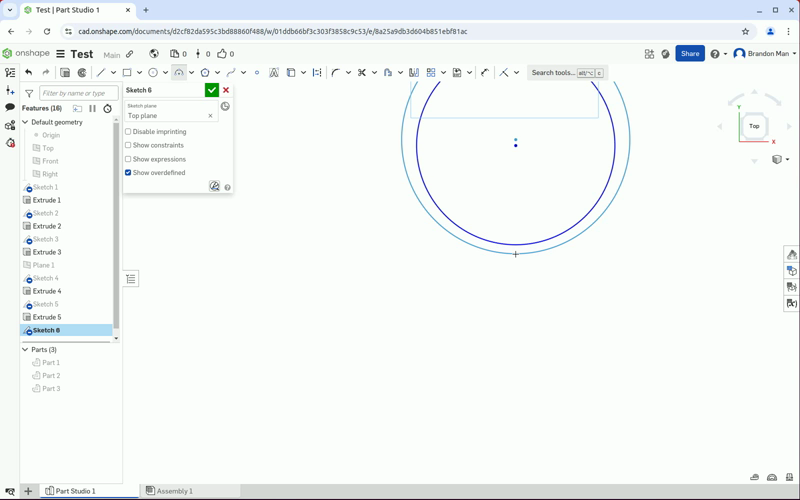
scroll(6)
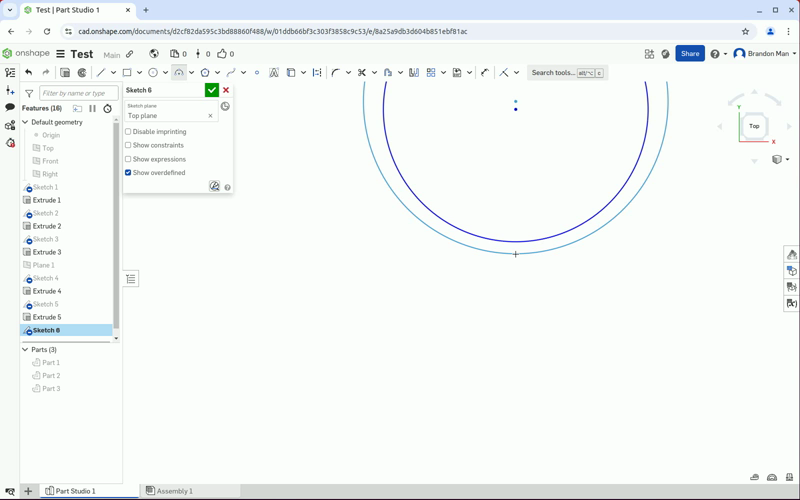
scroll(6)
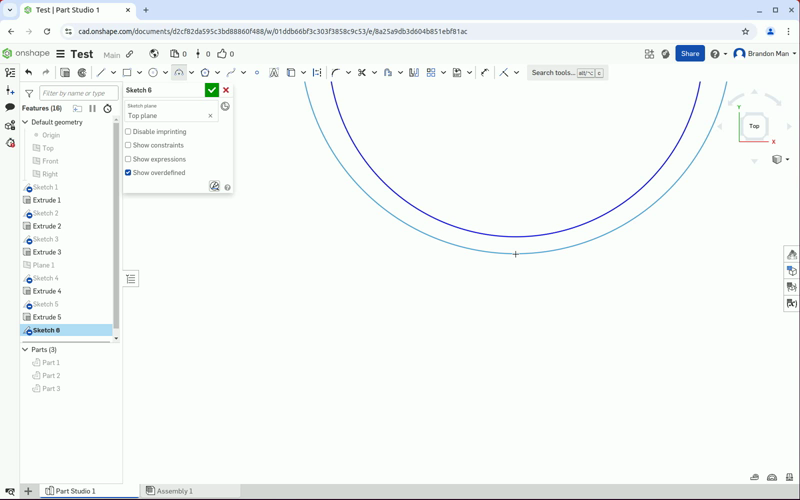
scroll(6)
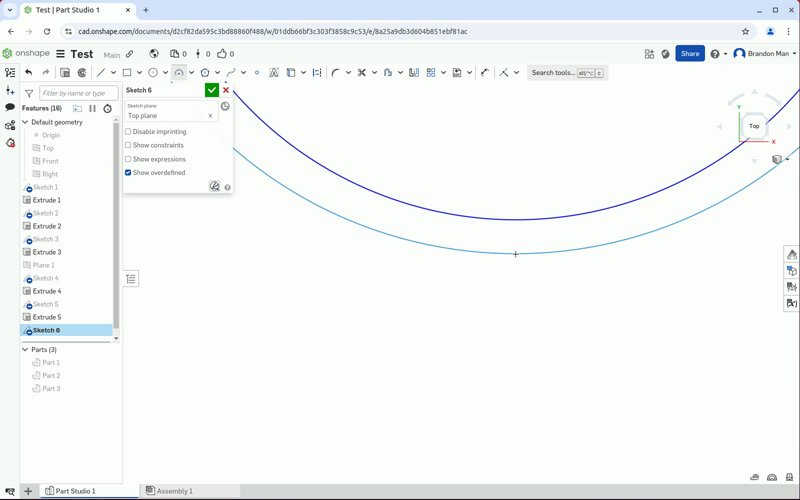
click(515, 253)
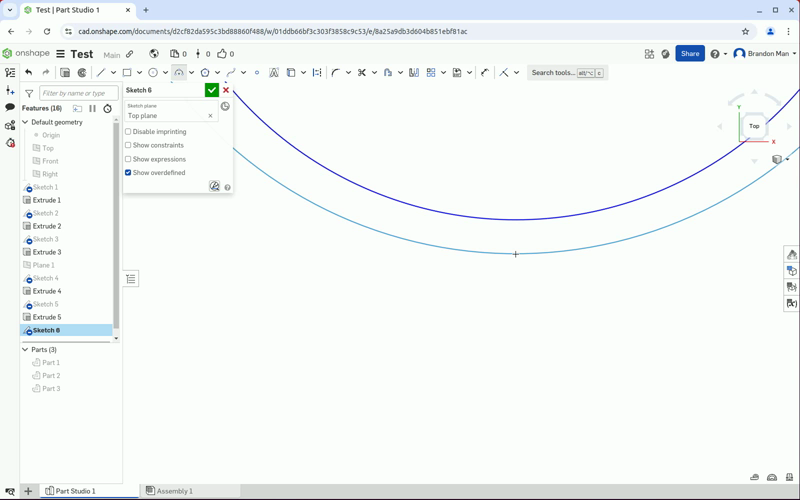
scroll(-6)
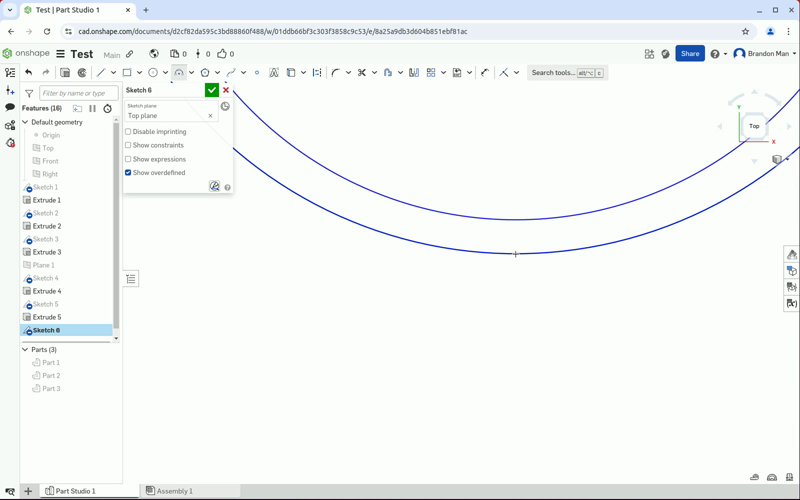
scroll(-6)
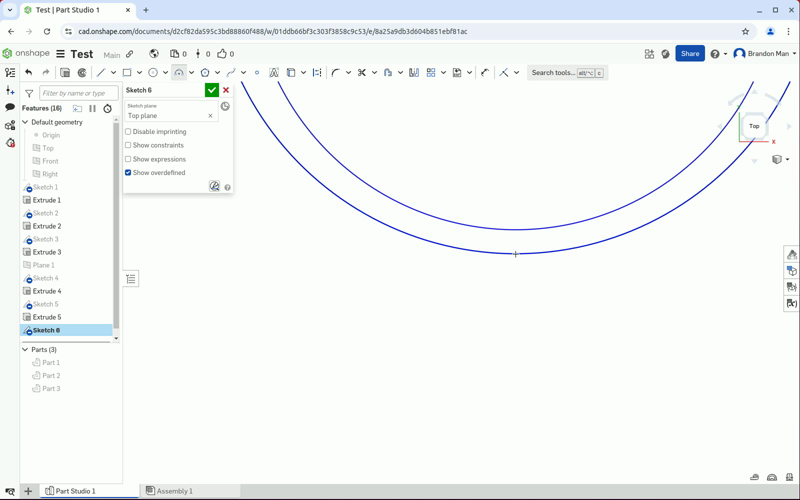
scroll(-6)
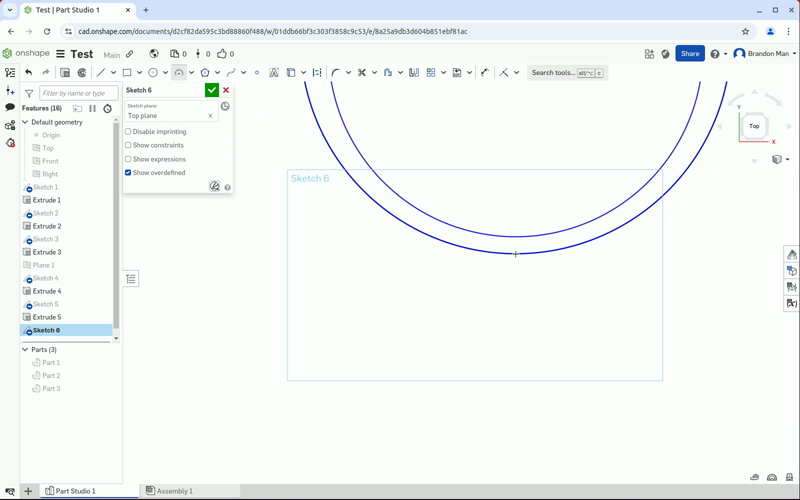
scroll(-6)
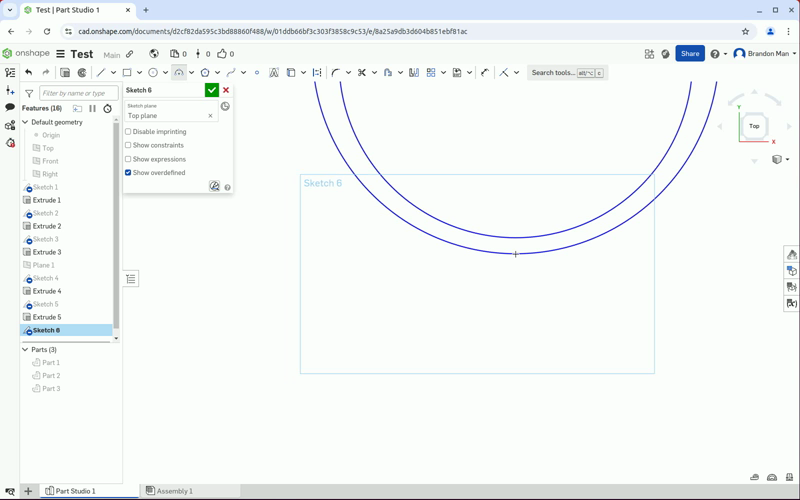
scroll(-6)
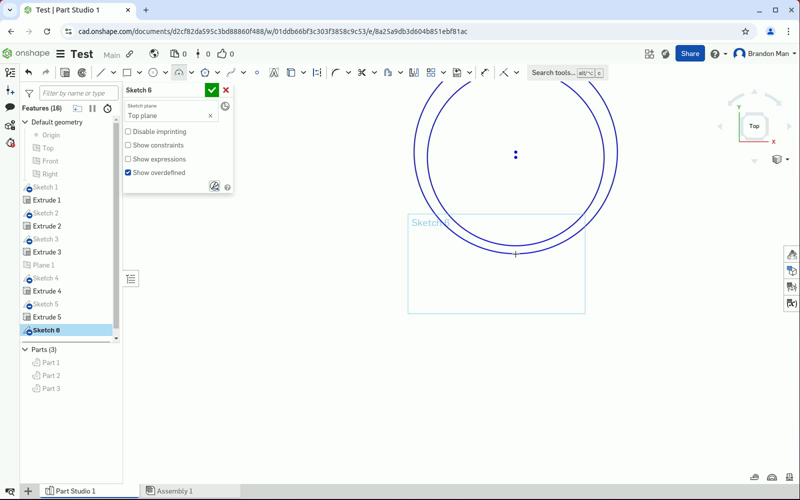
scroll(-6)
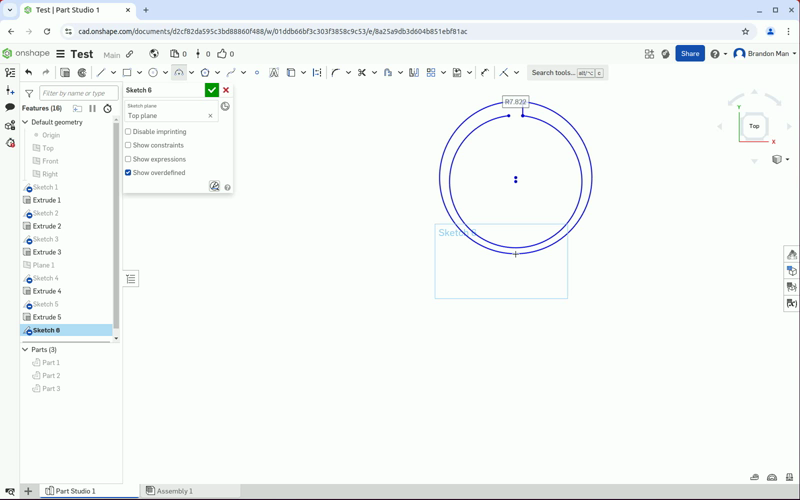
scroll(-6)
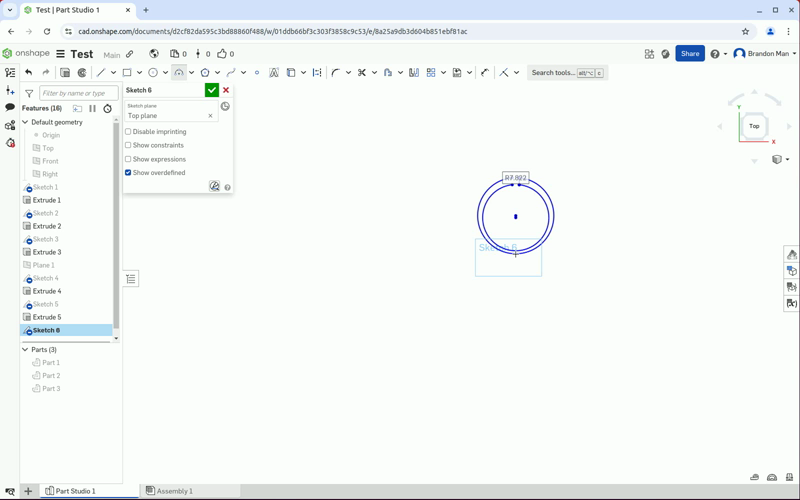
key_up(shift)
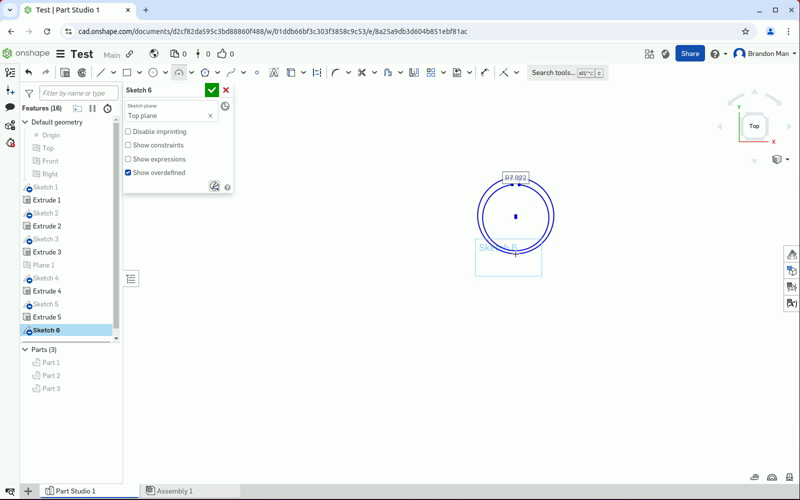
key(esc)
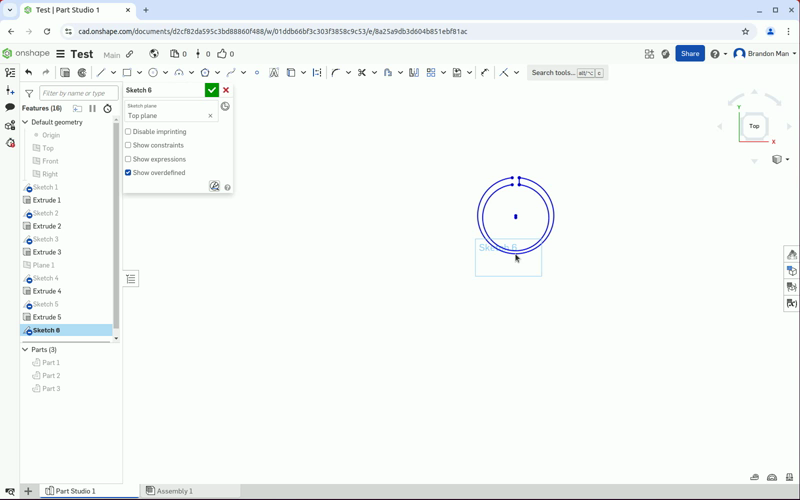
key(l)
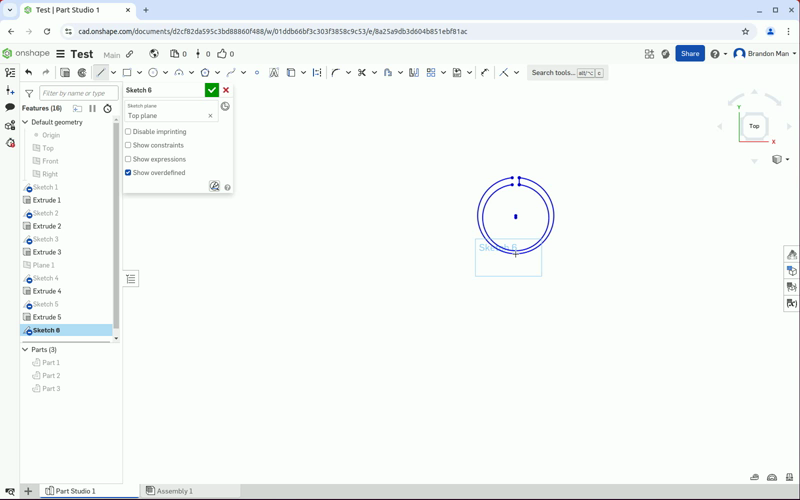
mouse_move(512, 177)
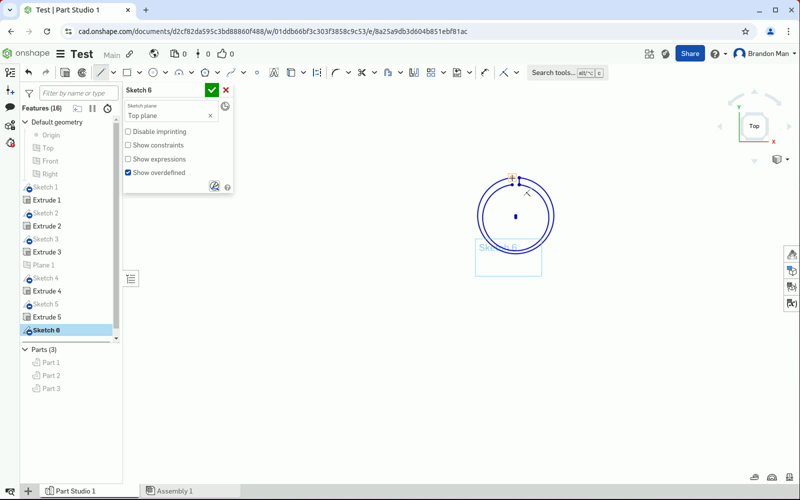
click(512, 177)
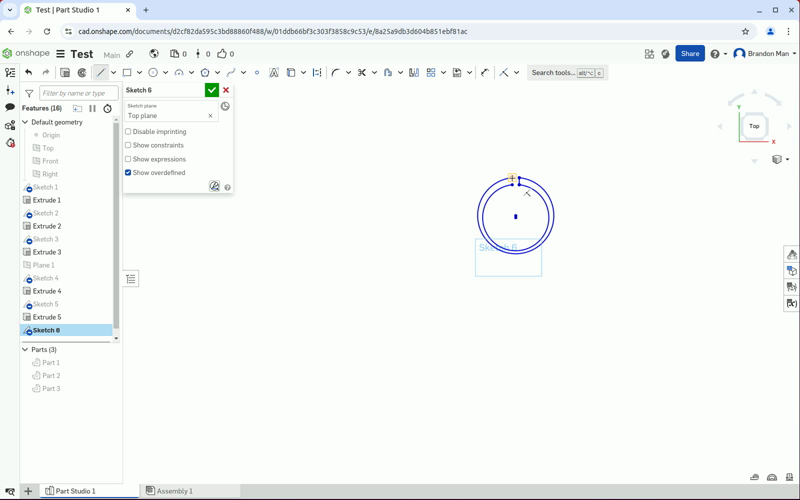
mouse_move(542, 177)
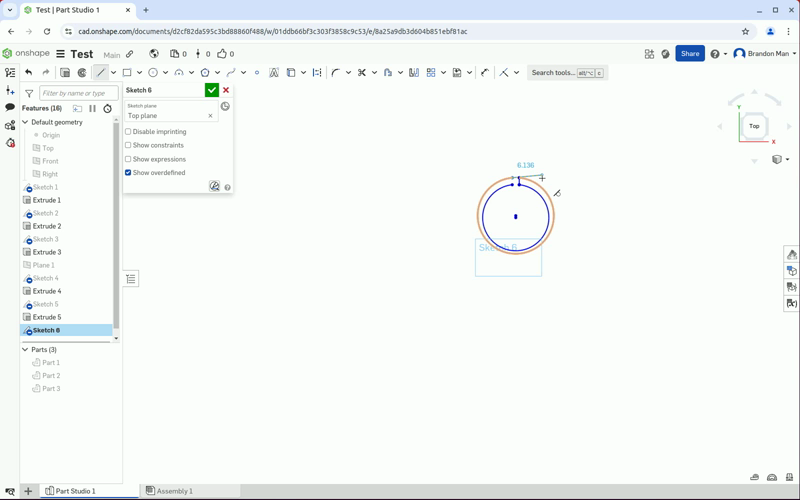
key_down(shift)
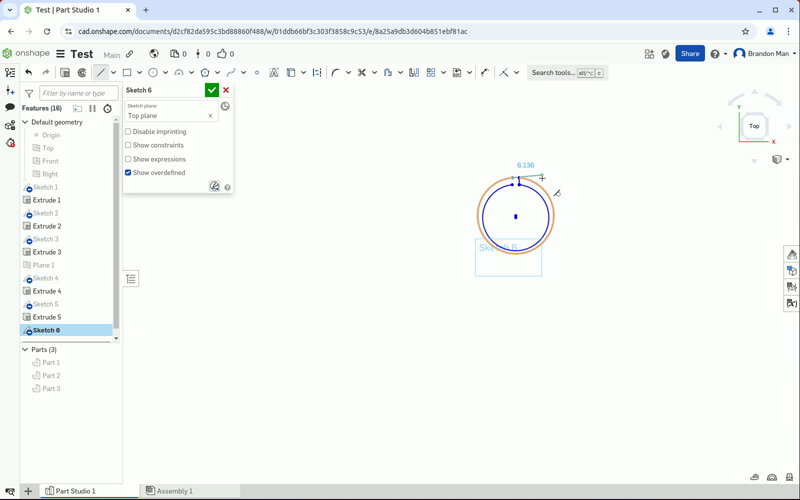
mouse_move(512, 184)
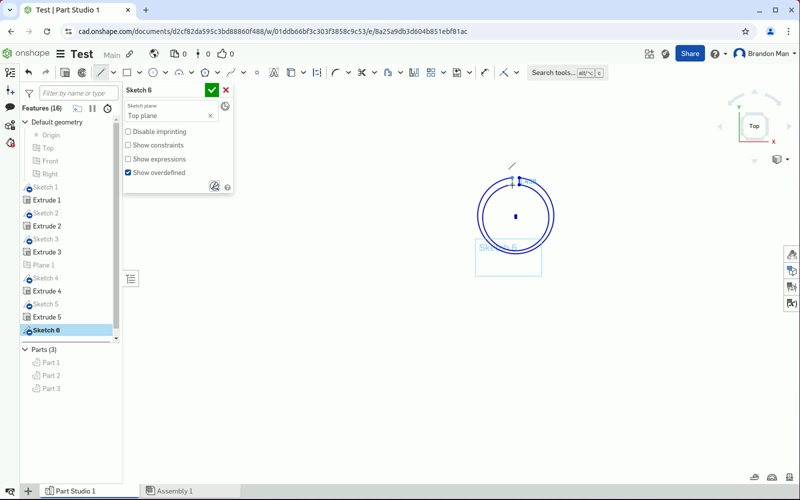
scroll(6)
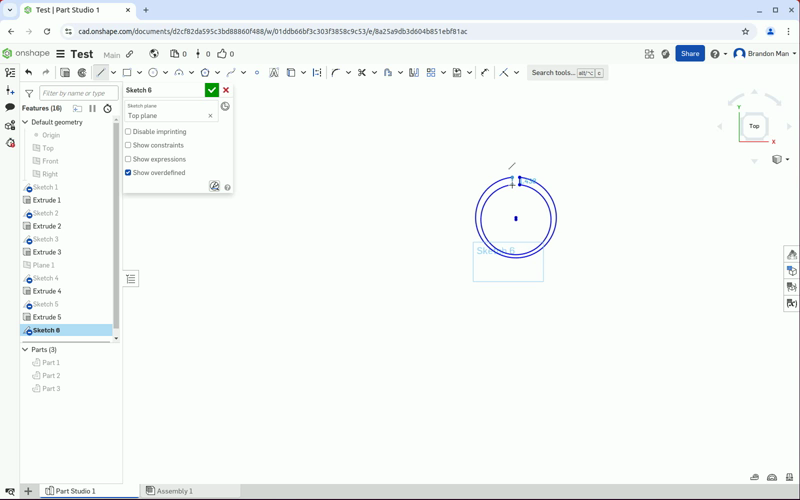
scroll(6)
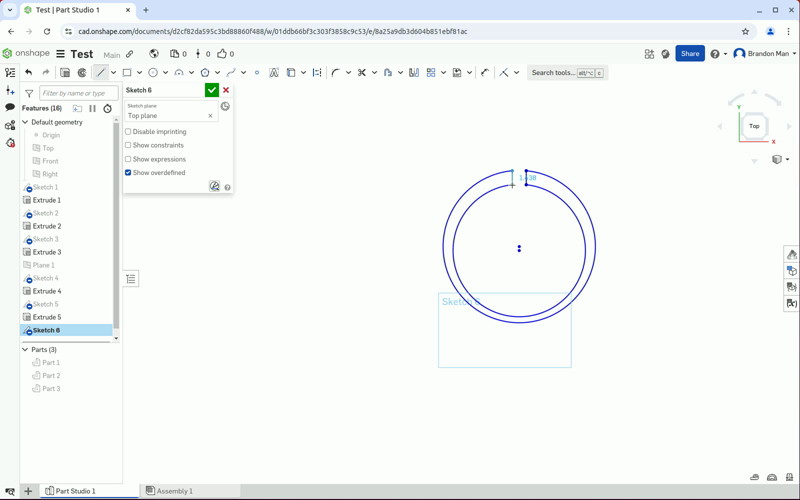
scroll(6)
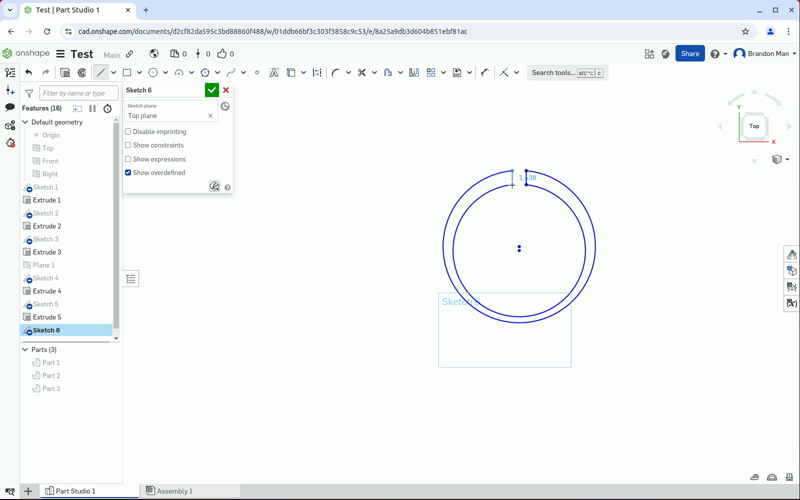
scroll(6)
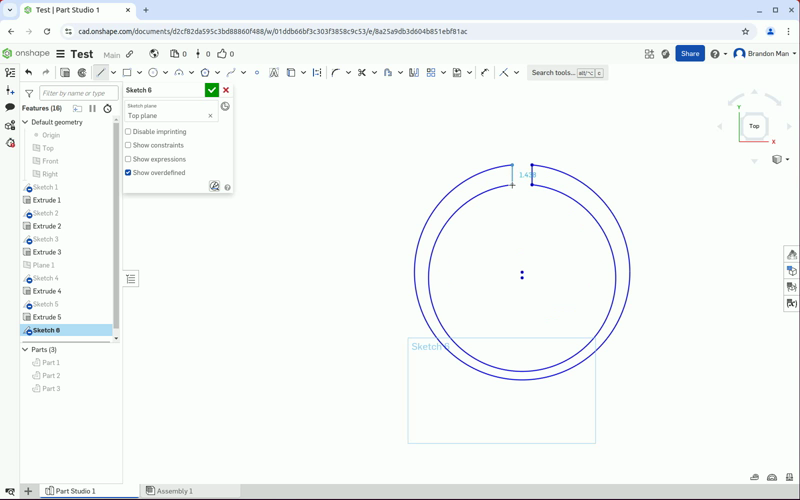
scroll(6)
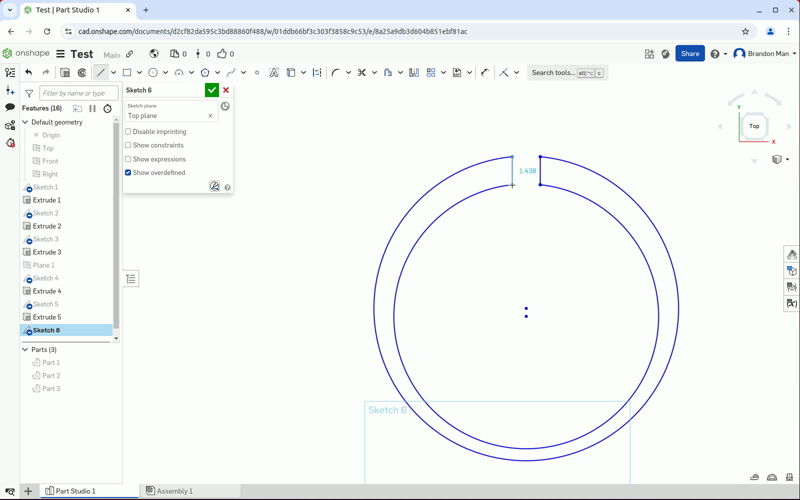
scroll(6)
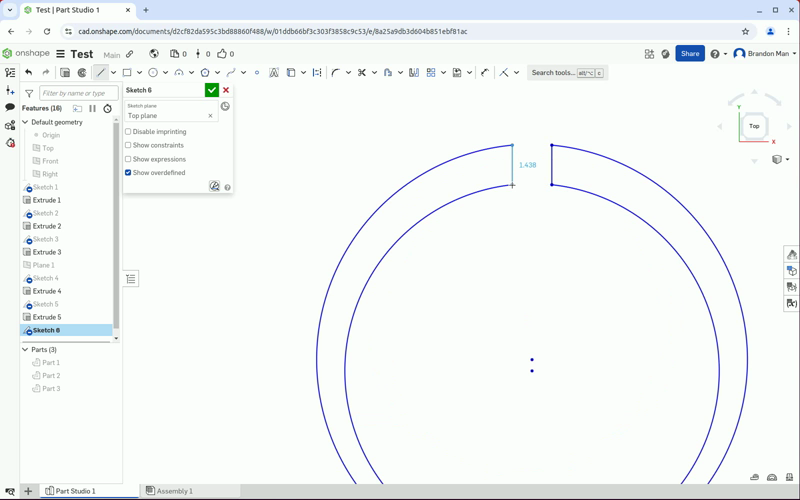
scroll(6)
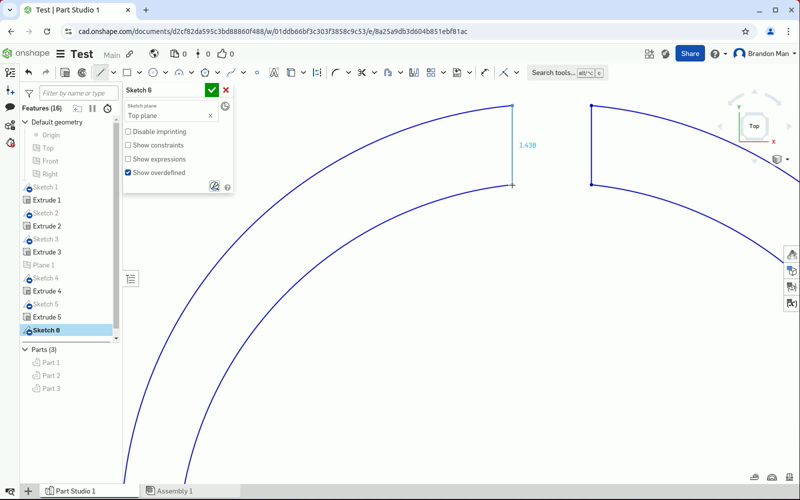
key_up(shift)
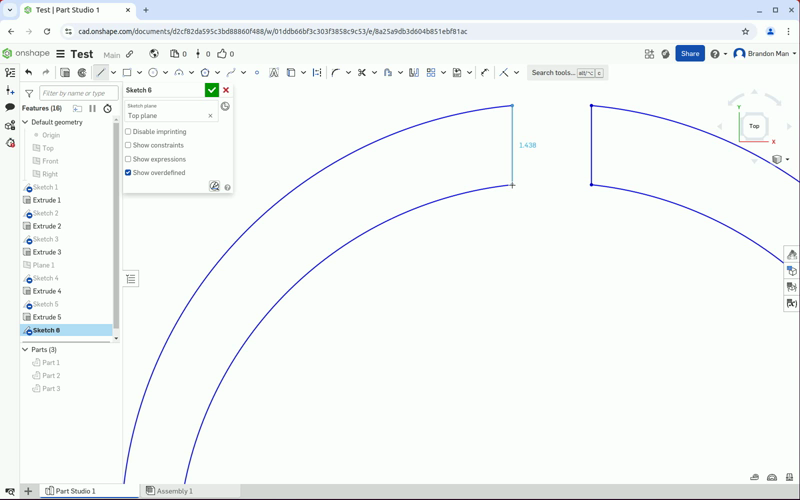
click(512, 184)
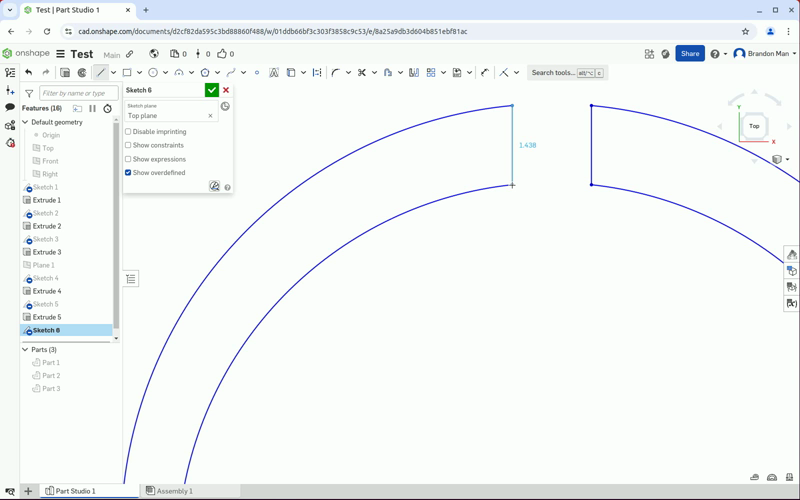
scroll(-6)
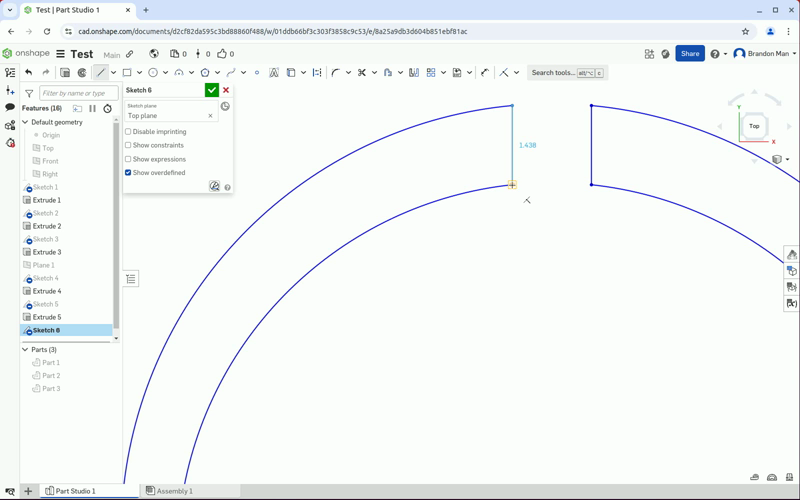
scroll(-6)
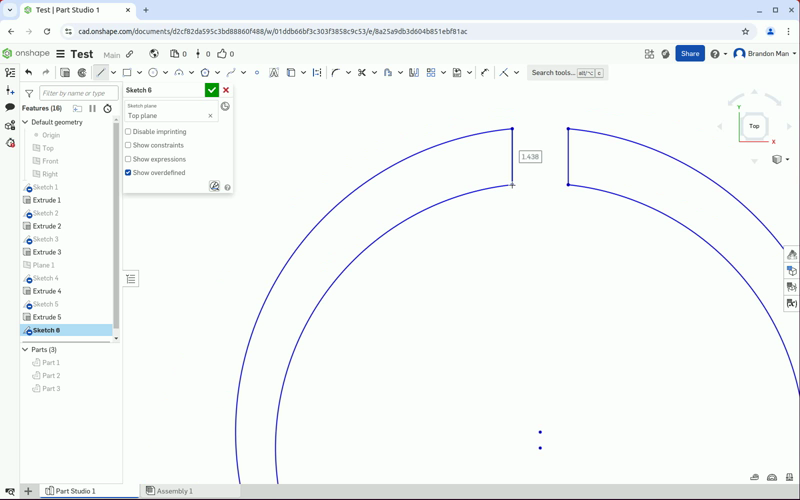
scroll(-6)
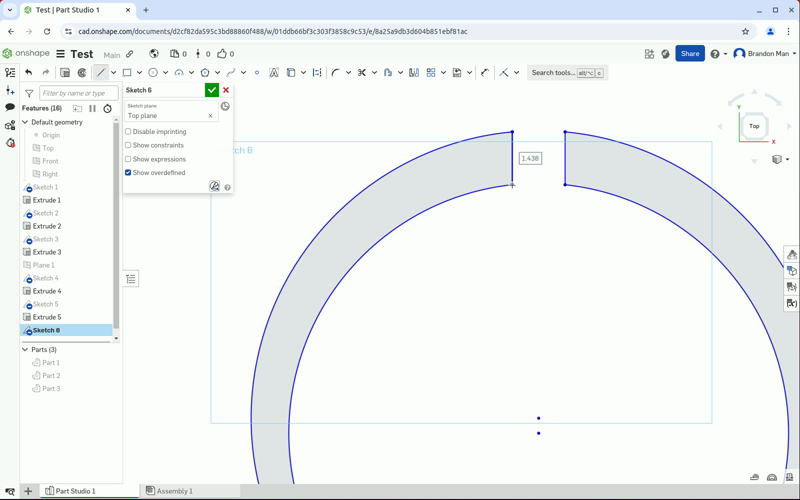
scroll(-6)
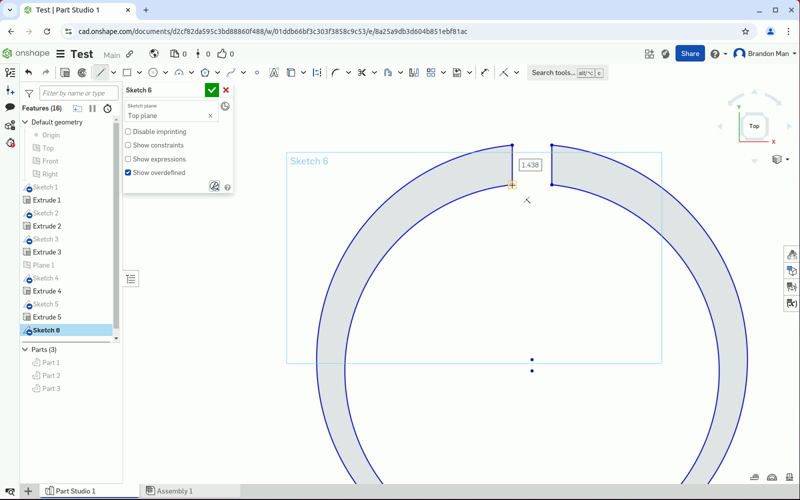
scroll(-6)
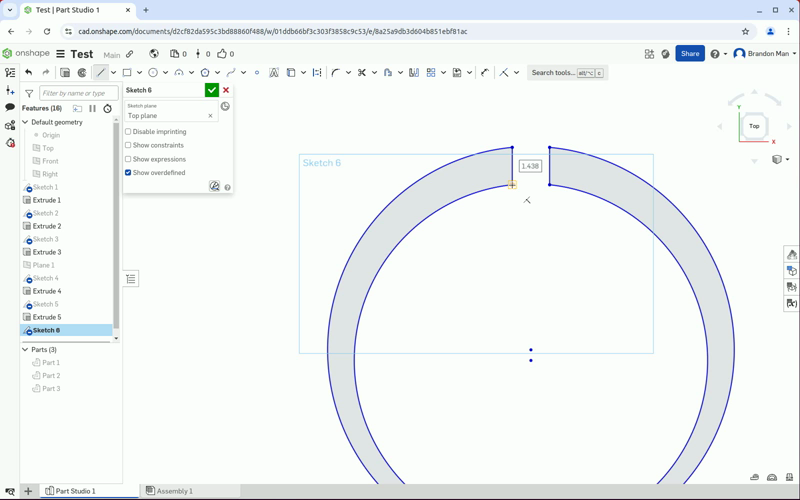
scroll(-6)
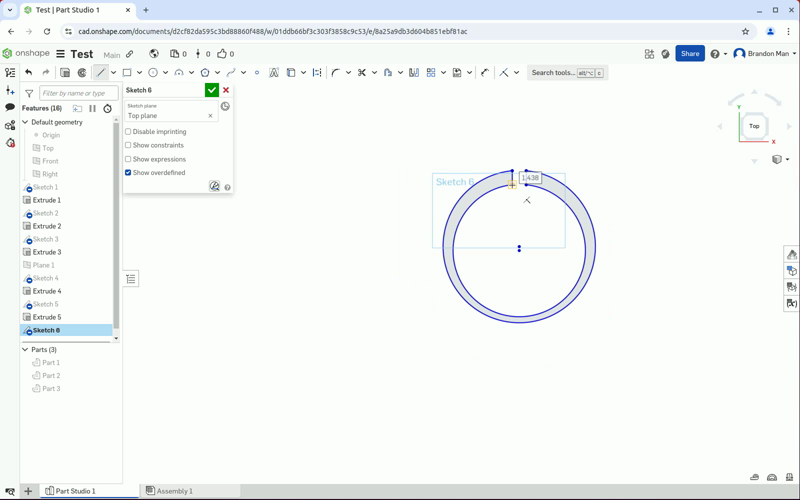
scroll(-6)
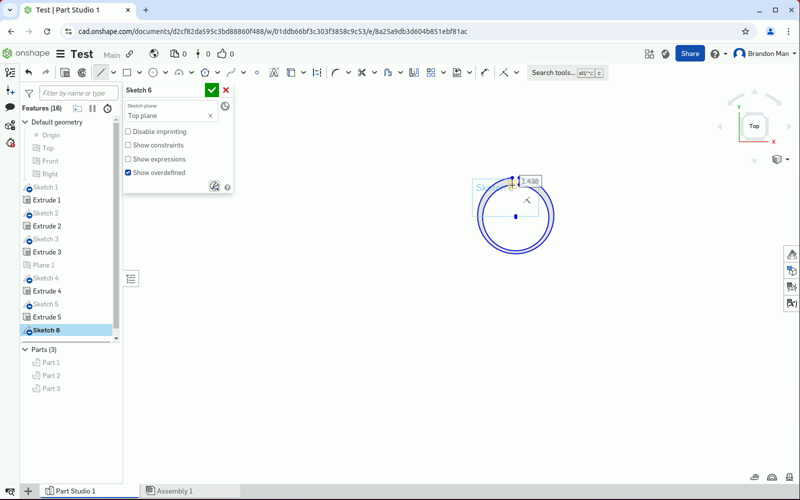
key(esc)
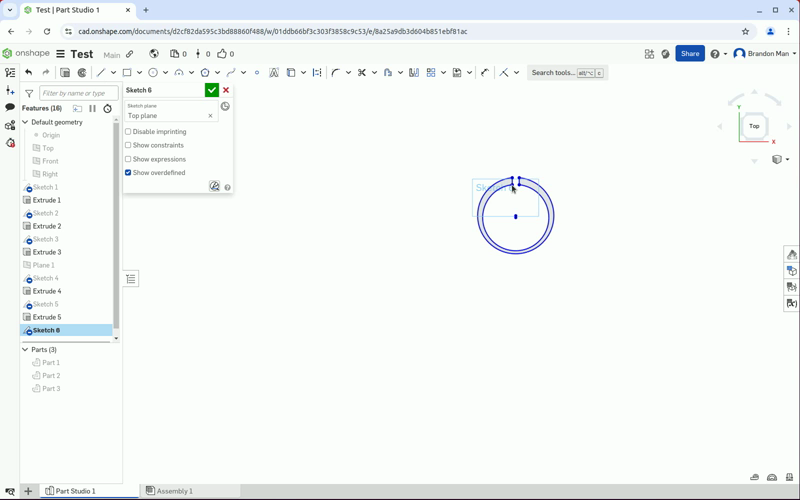
mouse_move(483, 231)
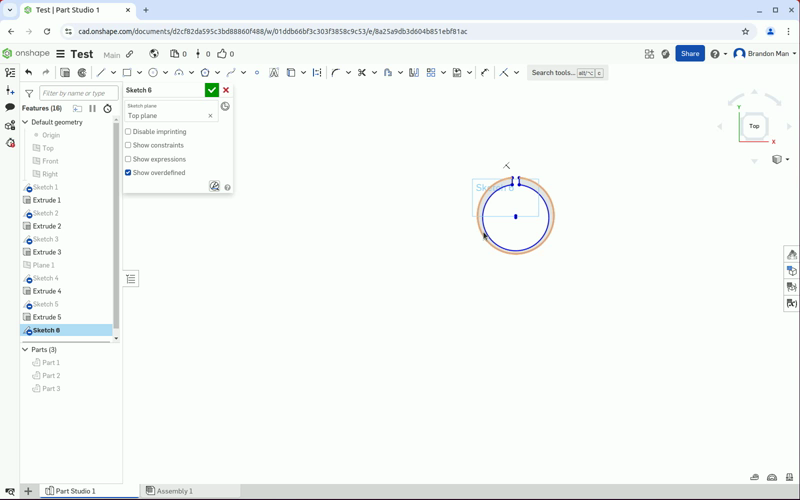
scroll(6)
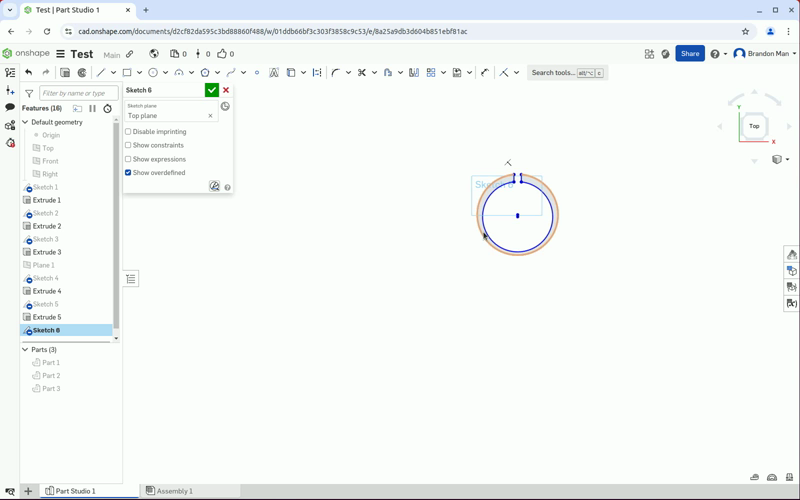
scroll(6)
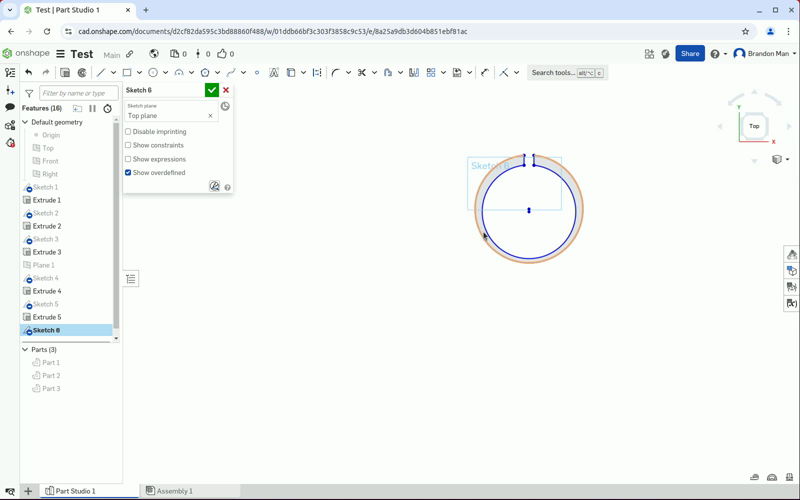
scroll(6)
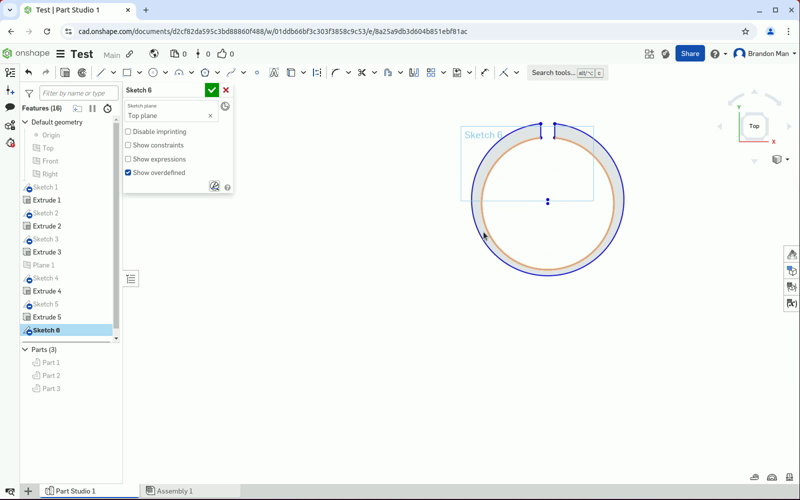
scroll(6)
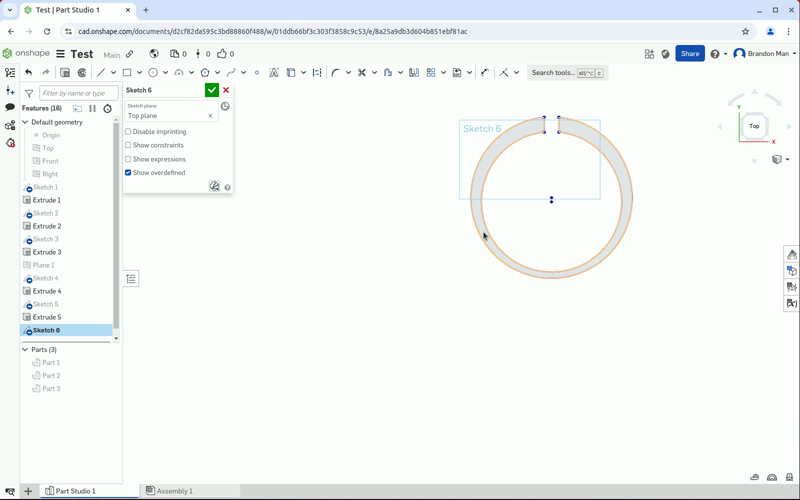
scroll(6)
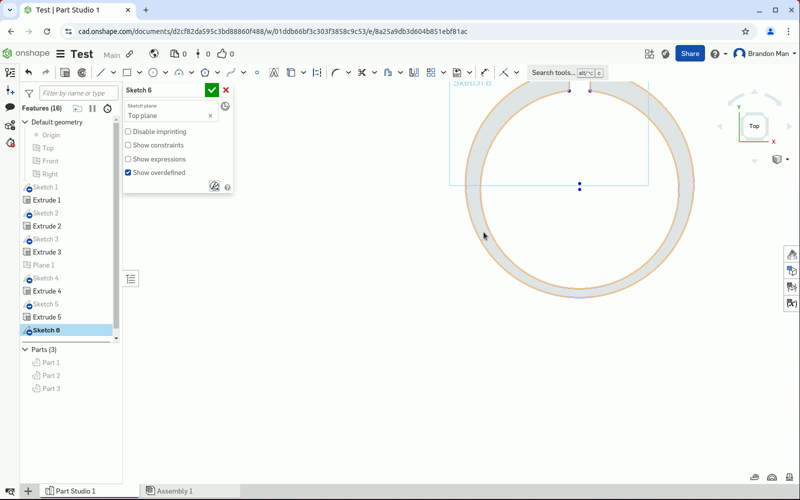
scroll(6)
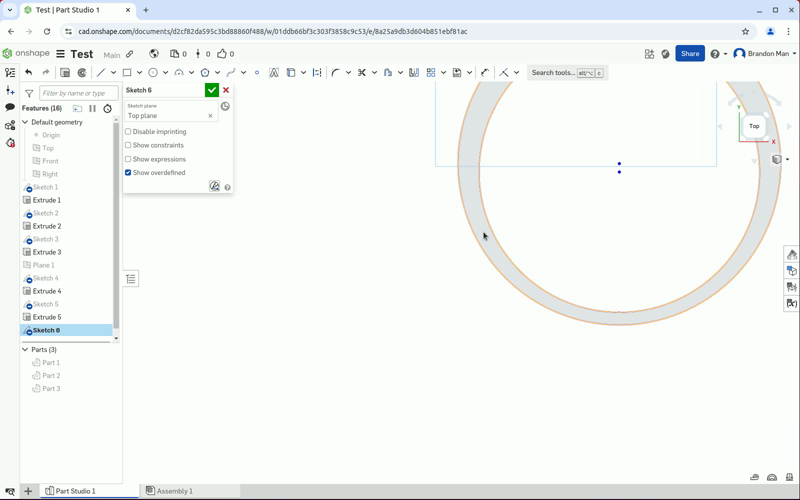
scroll(6)
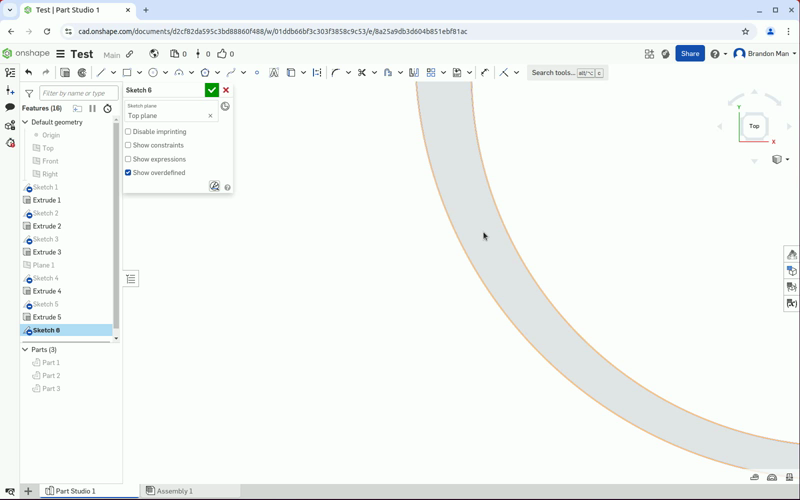
click(483, 231)
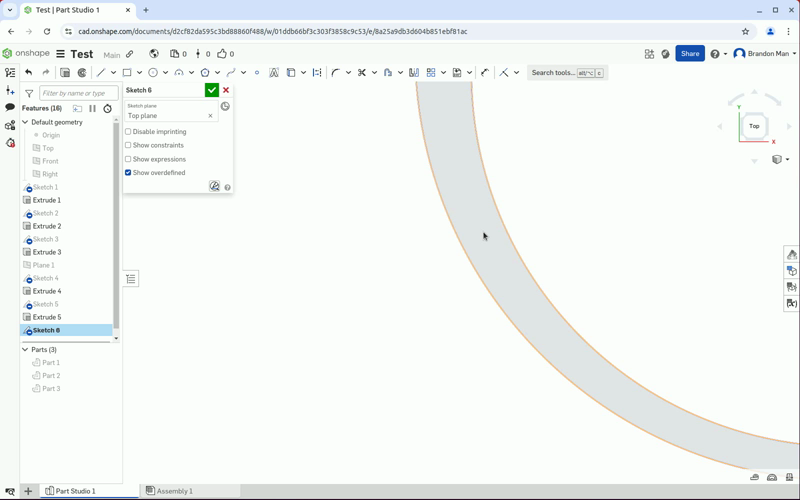
scroll(-6)
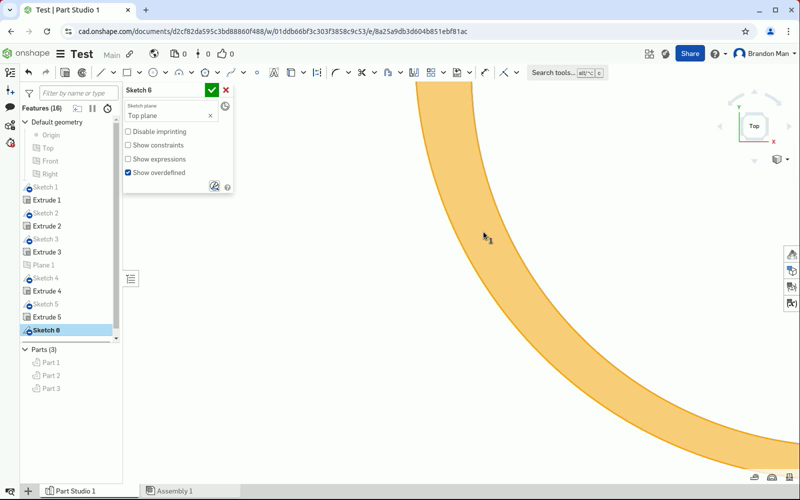
scroll(-6)
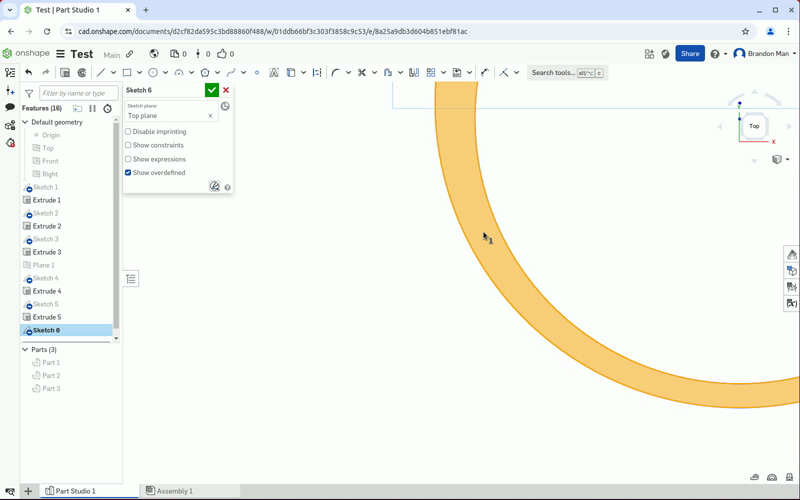
scroll(-6)
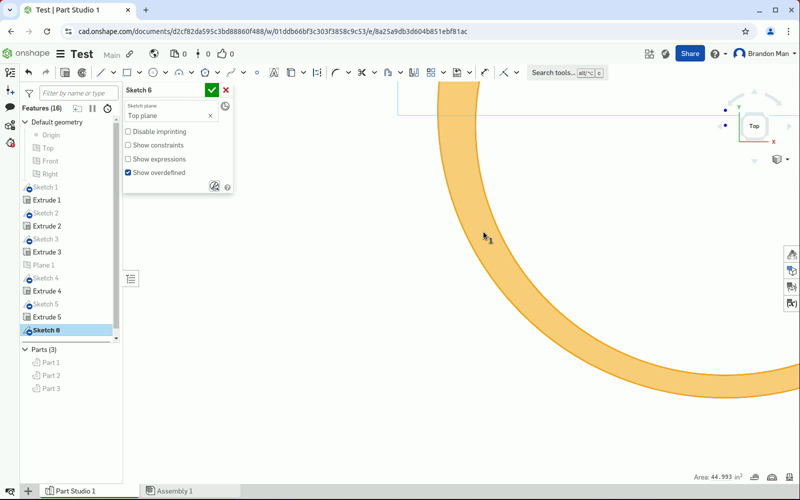
scroll(-6)
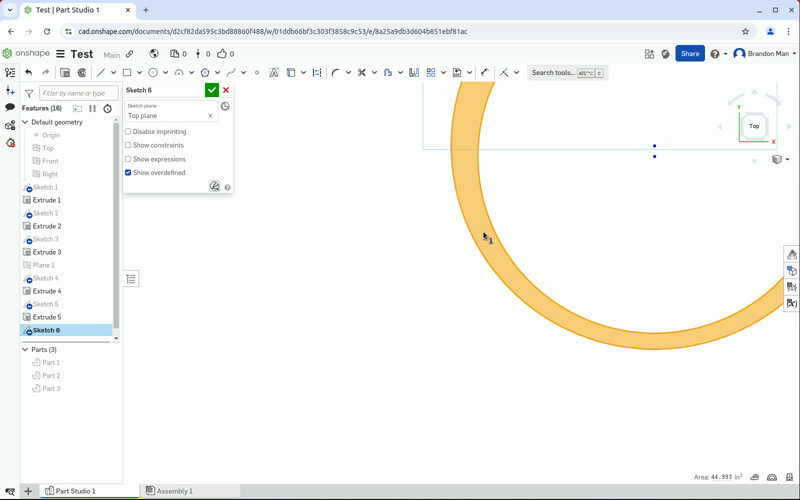
scroll(-6)
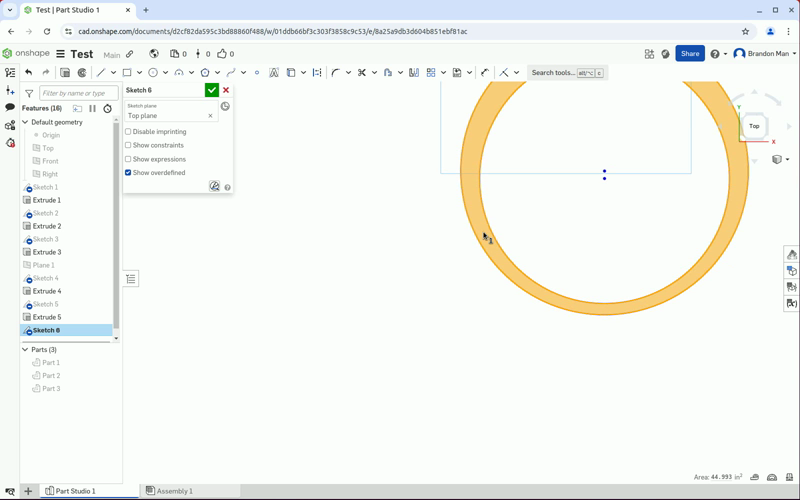
scroll(-6)
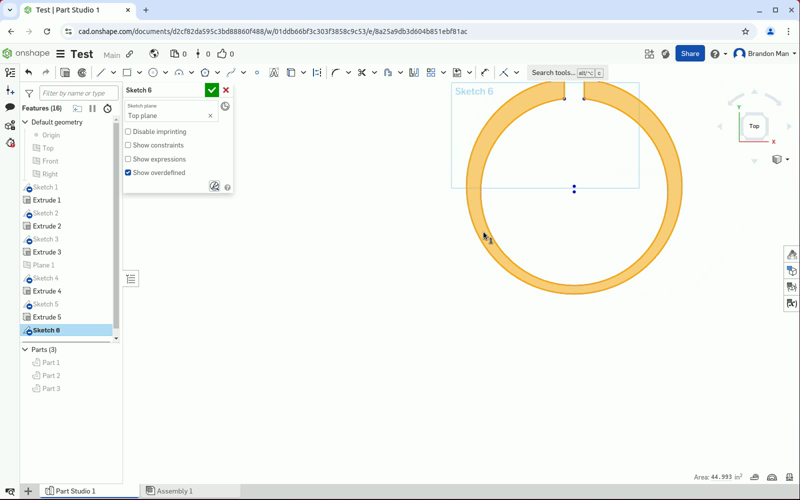
scroll(-6)
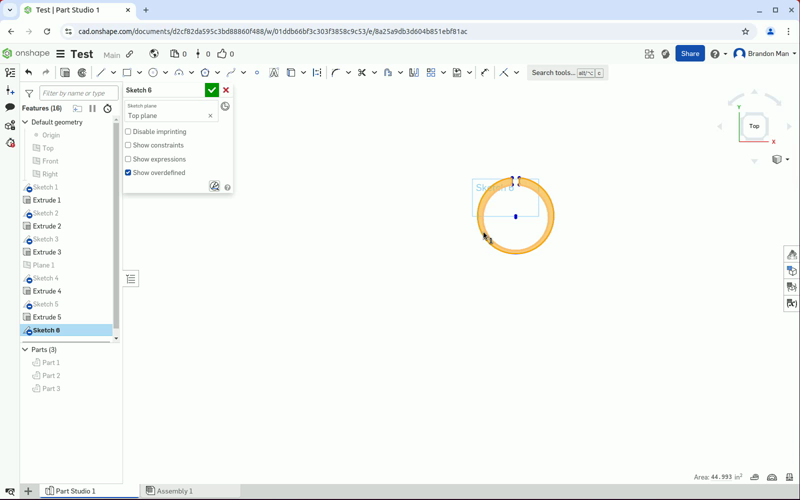
mouse_move(73, 352)
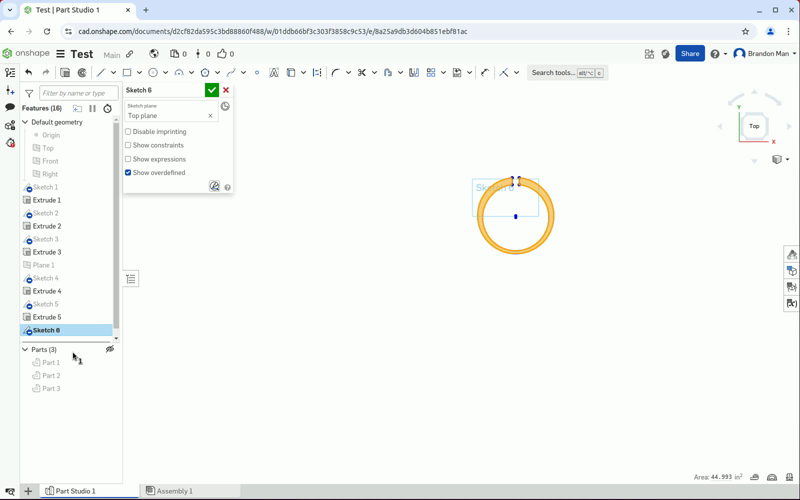
key(shift+y)
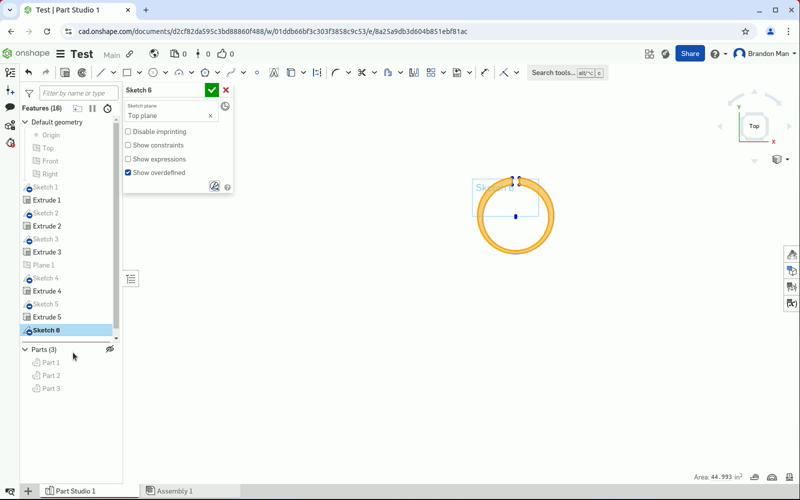
key(shift+e)
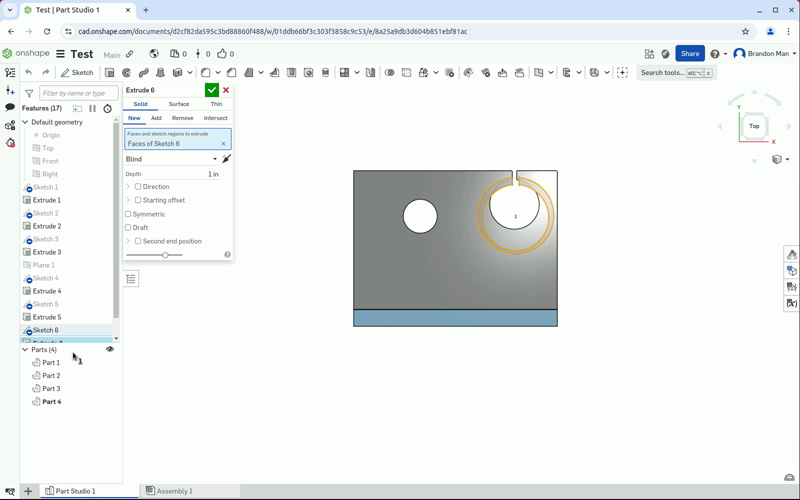
mouse_move(143, 106)
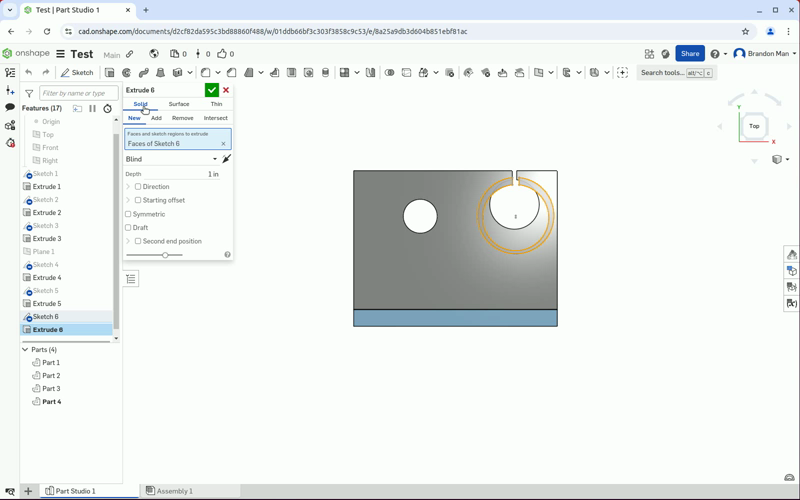
click(143, 106)
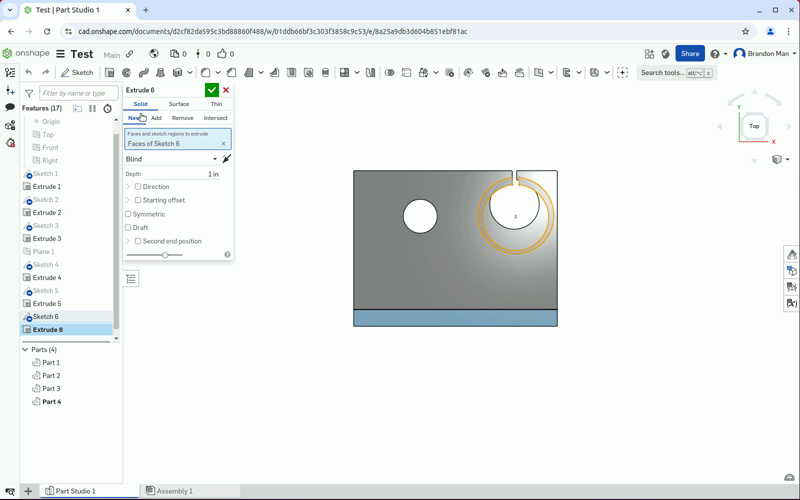
mouse_move(137, 120)
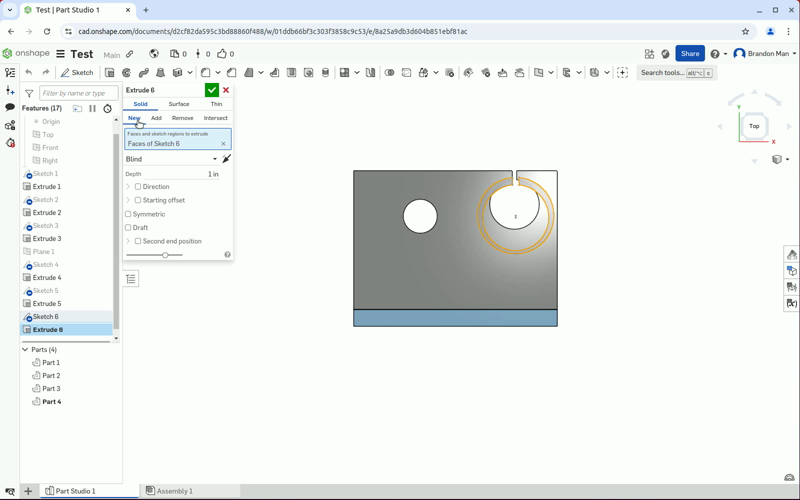
click(137, 120)
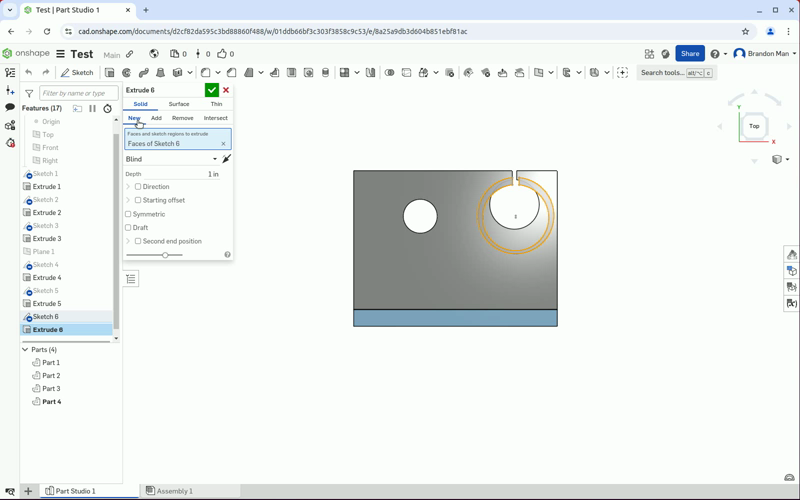
key(tab, 4)
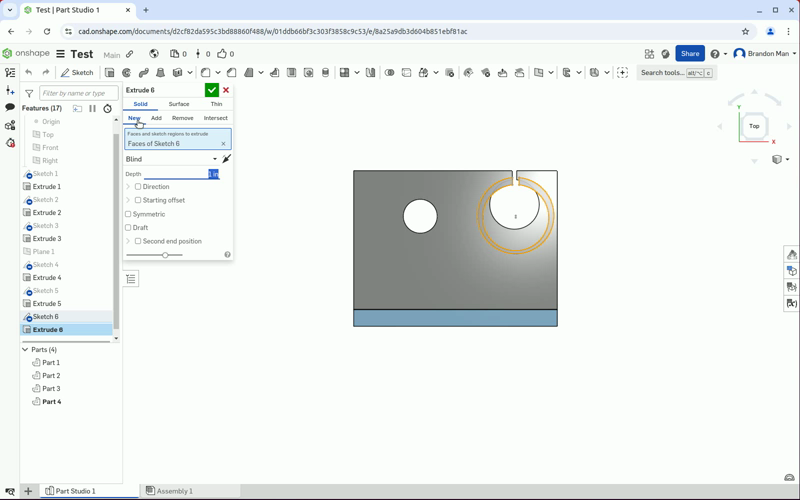
text(-12.758)
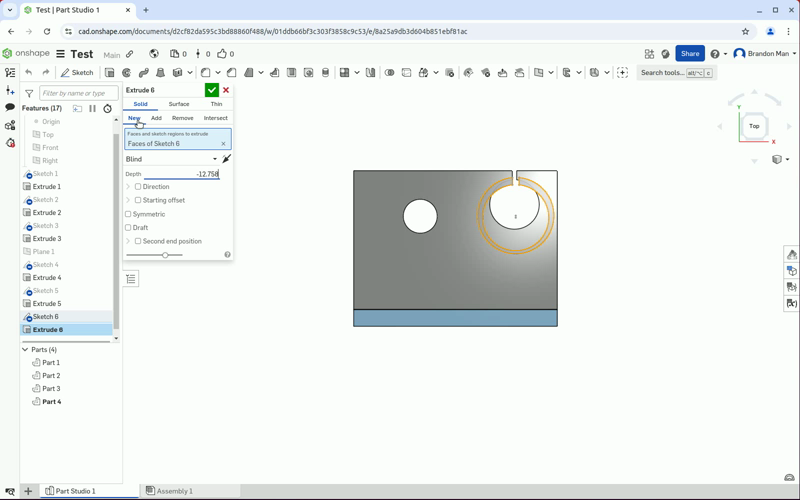
key(enter)
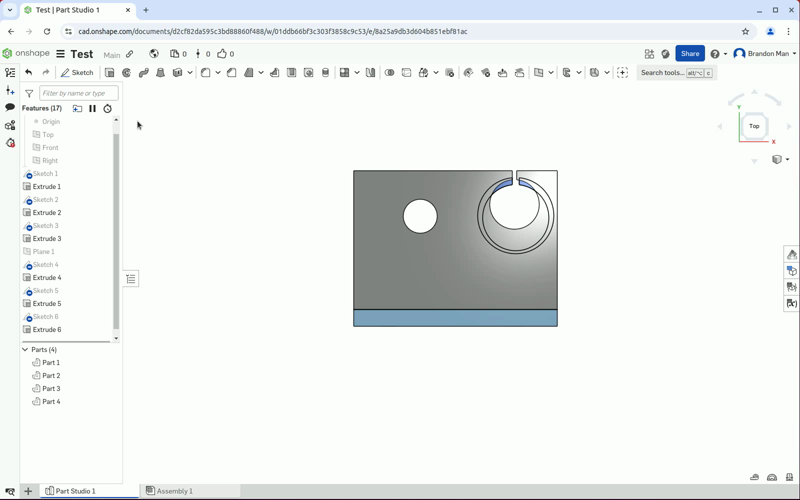
key(shift+h)
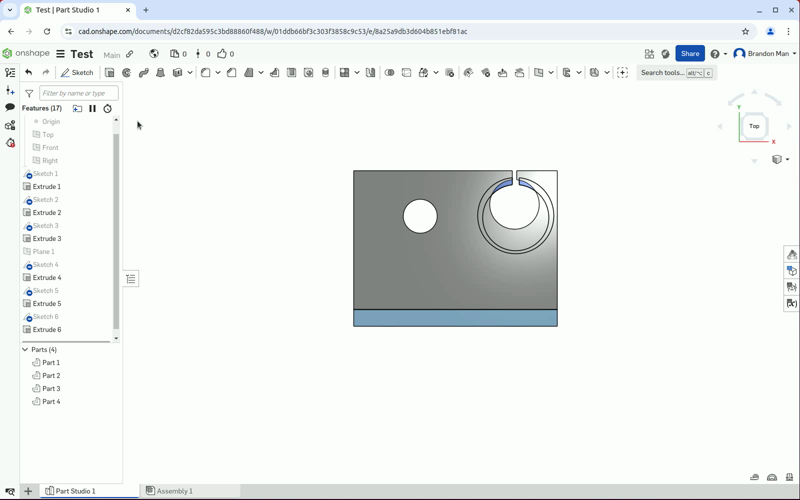
key(shift+h)
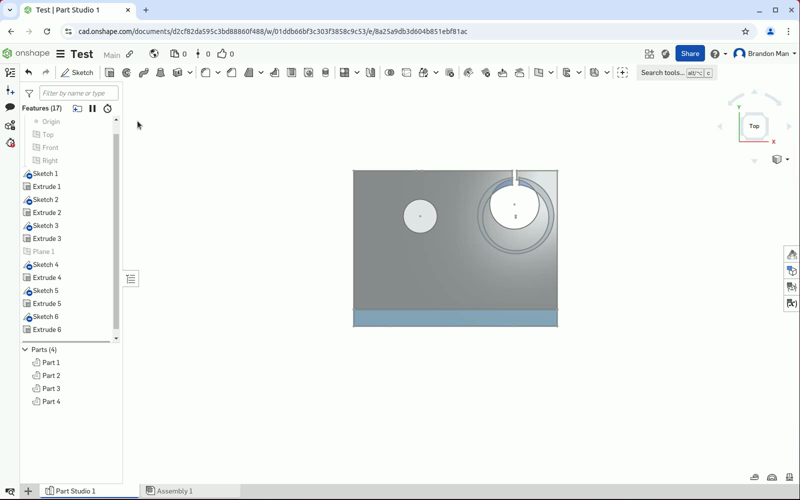
key(shift+7)
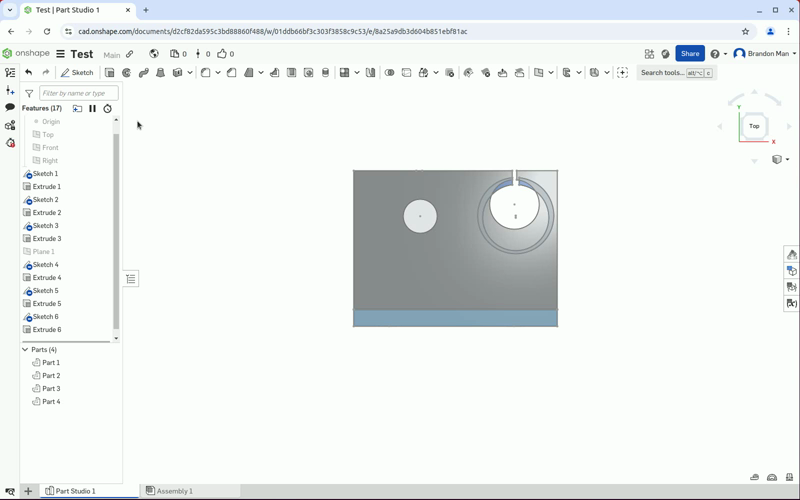
key(up, 3)
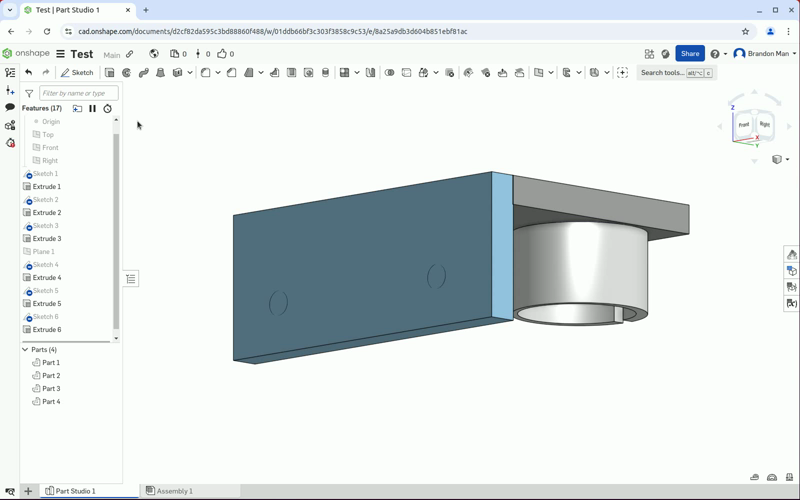
key(left, 3)
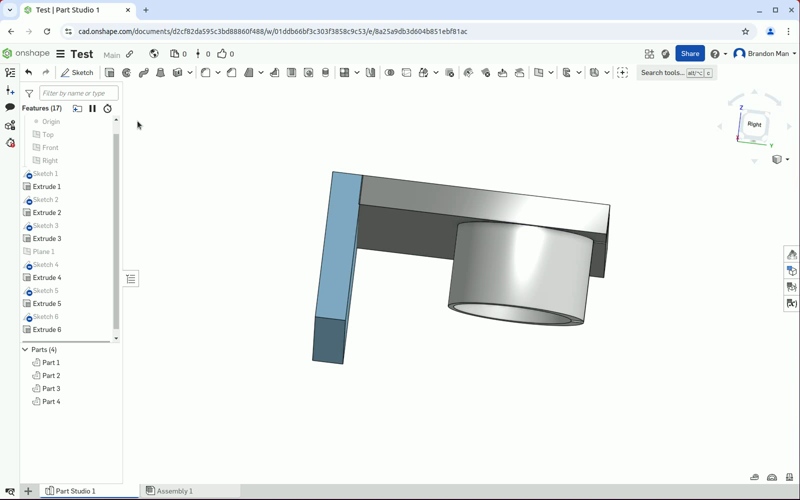
key(right, 3)
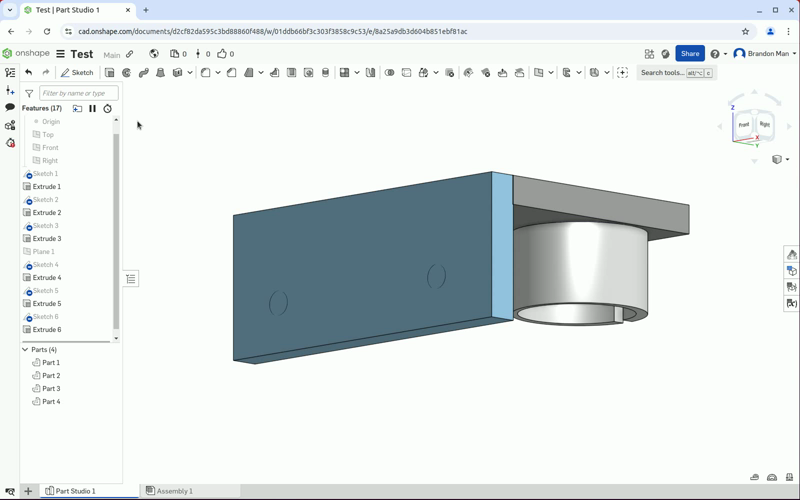
key(down, 3)
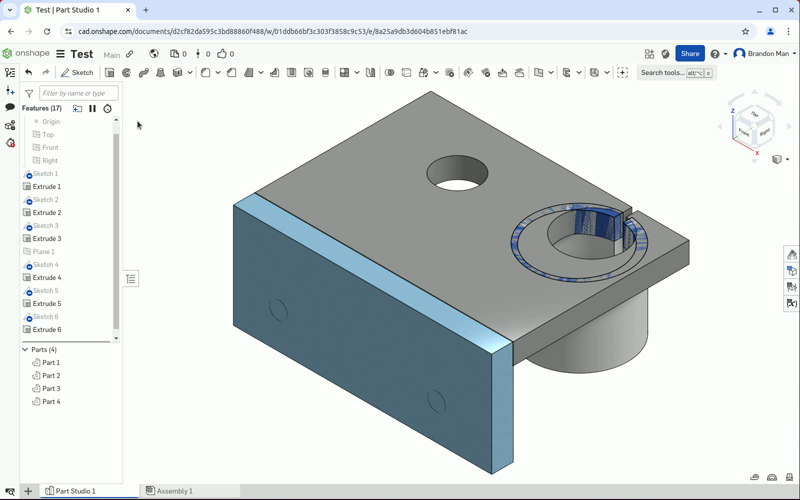
mouse_move(69, 176)
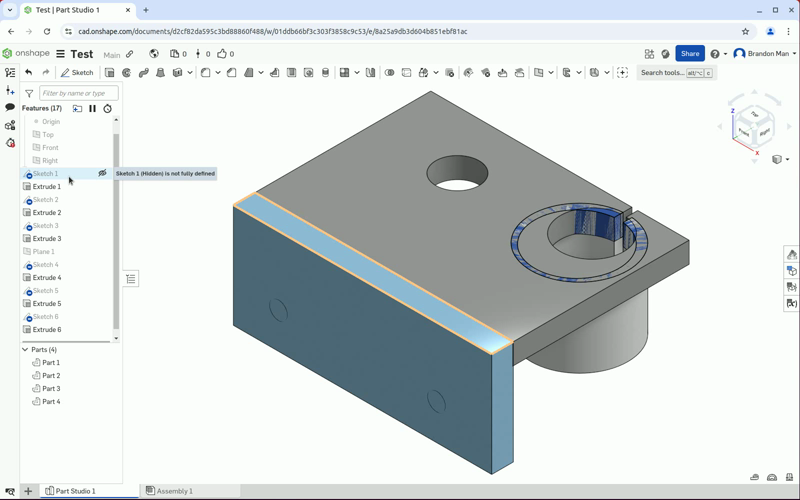
click(69, 176)